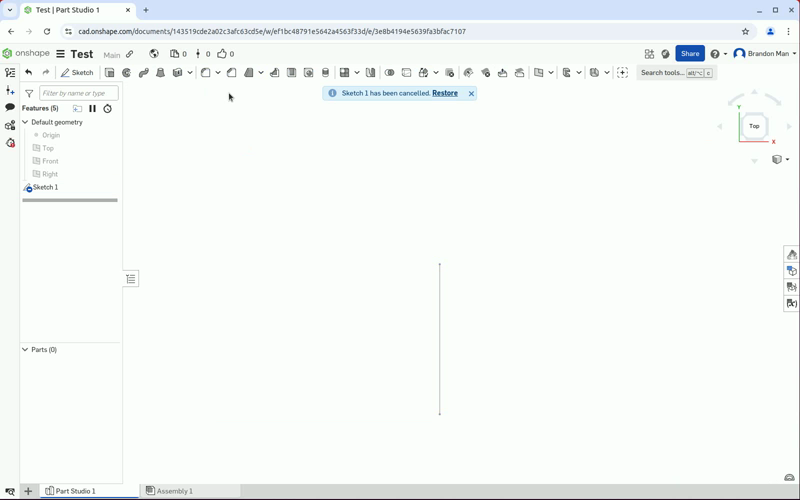
key(shift+h)
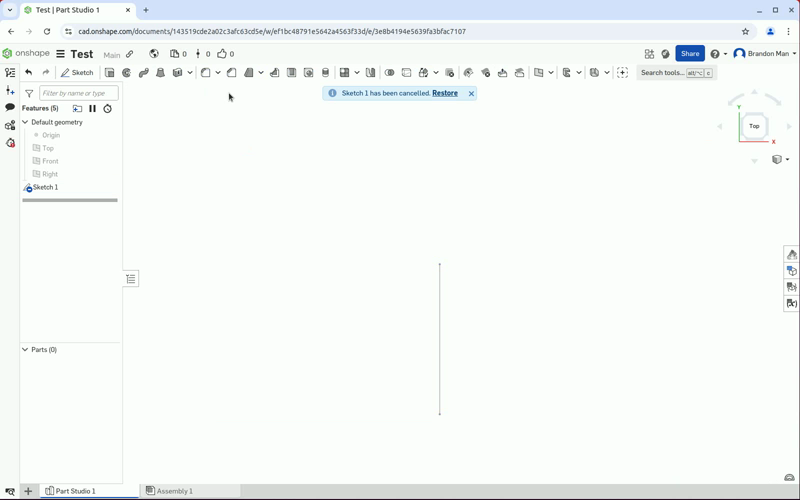
key(shift+s)
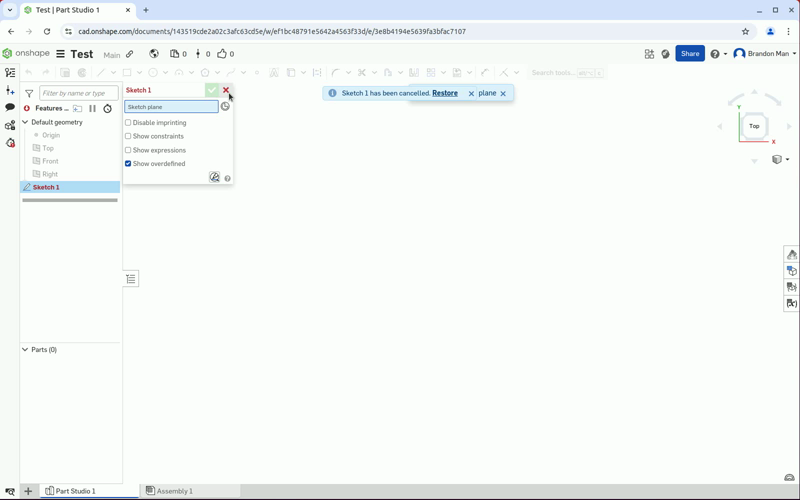
mouse_move(73, 150)
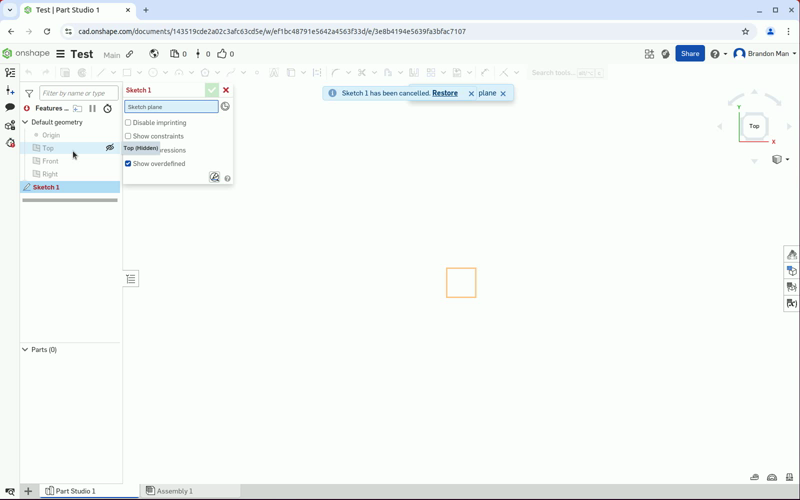
click(73, 150)
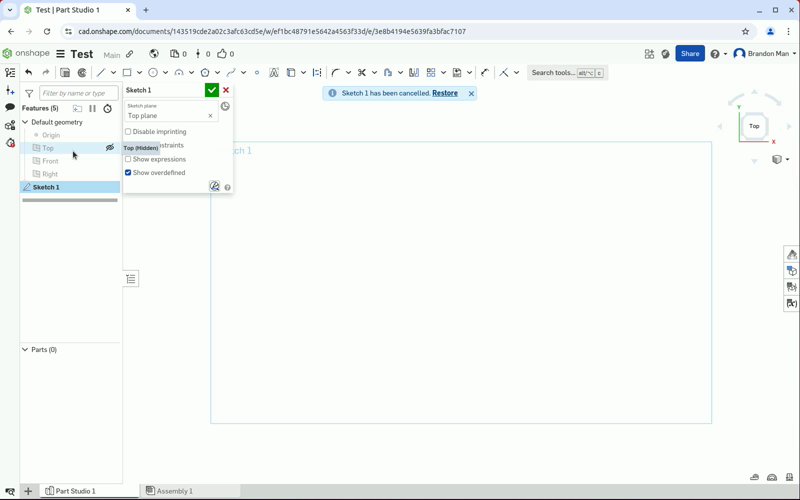
mouse_move(73, 352)
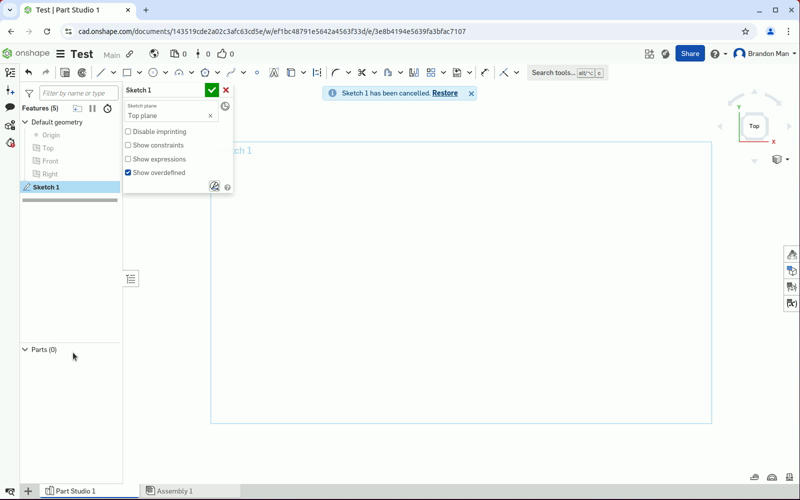
key(y)
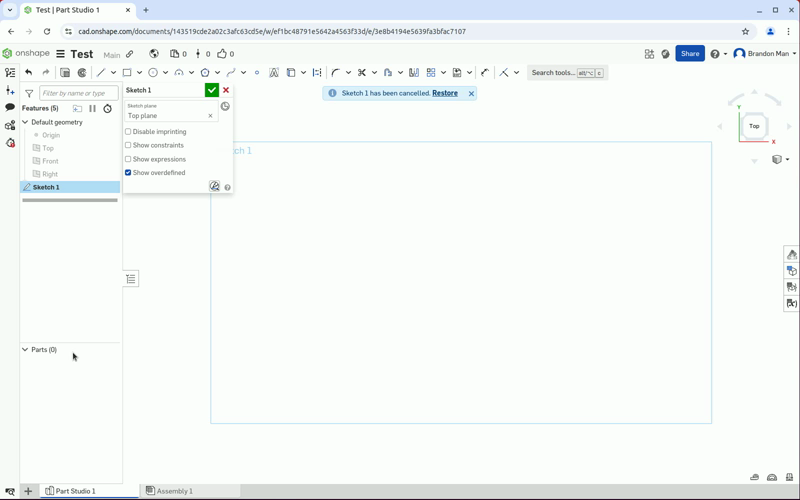
key(l)
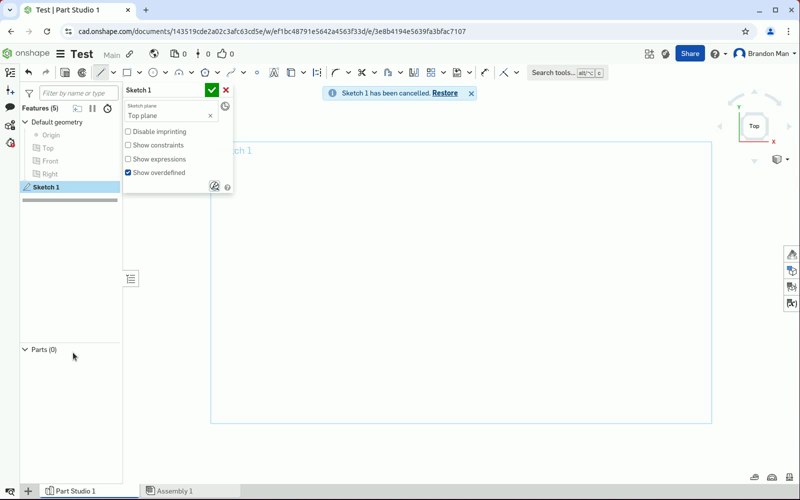
key_down(shift)
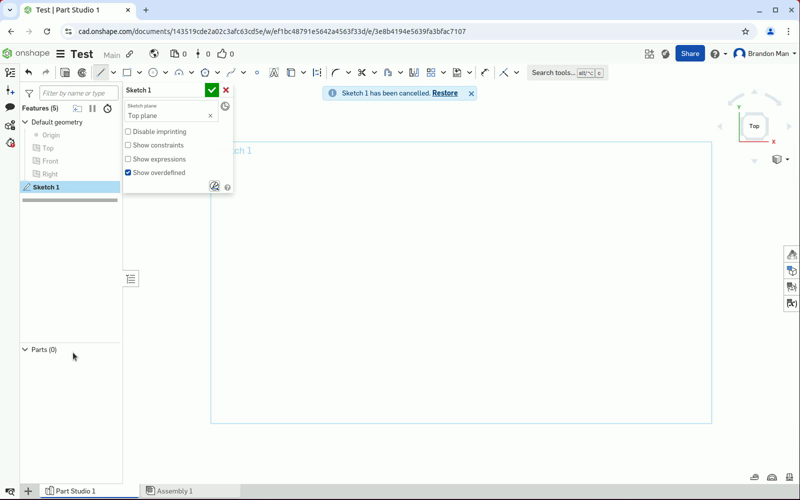
mouse_move(353, 388)
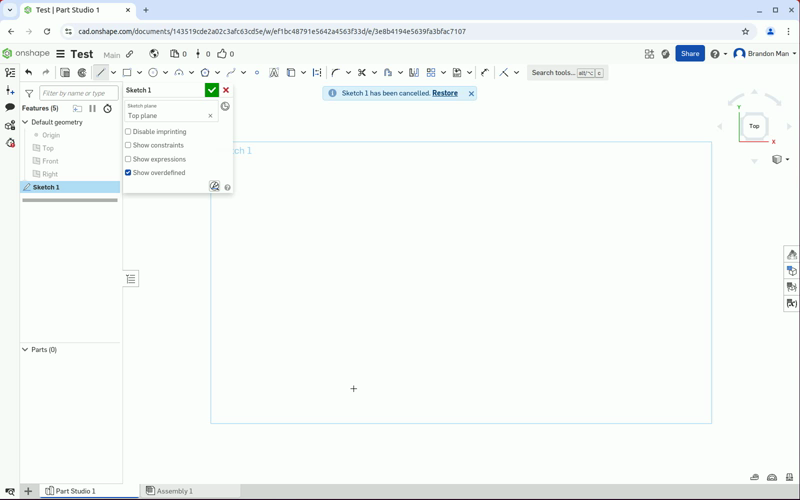
click(353, 388)
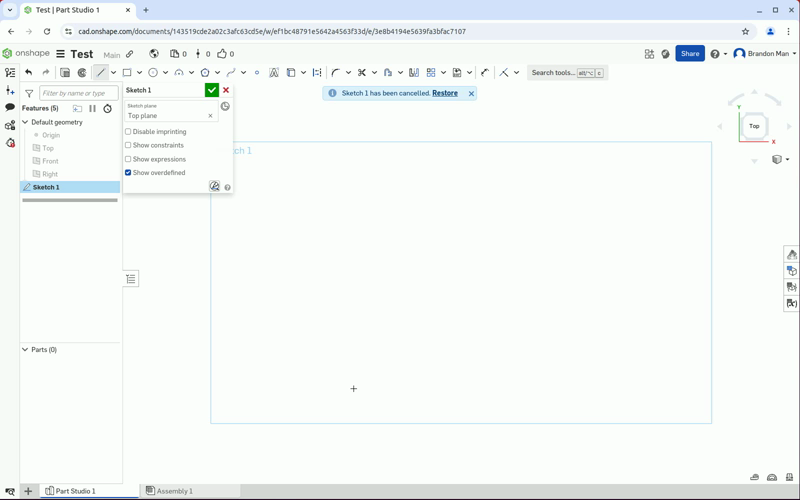
key_up(shift)
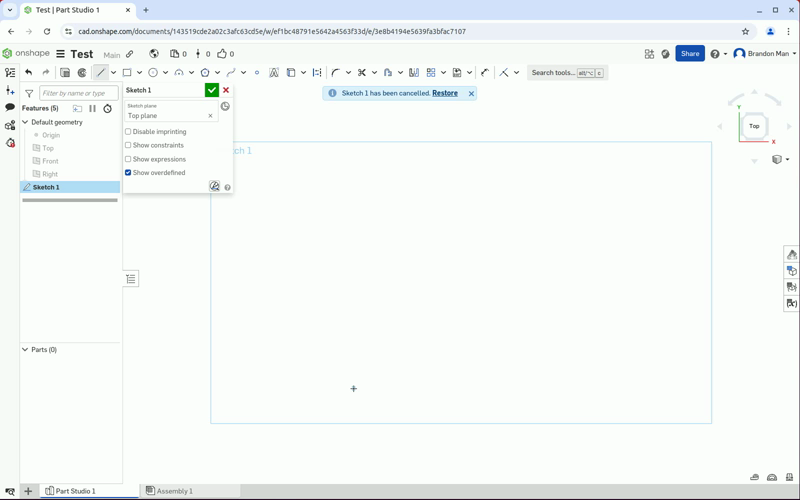
key_down(shift)
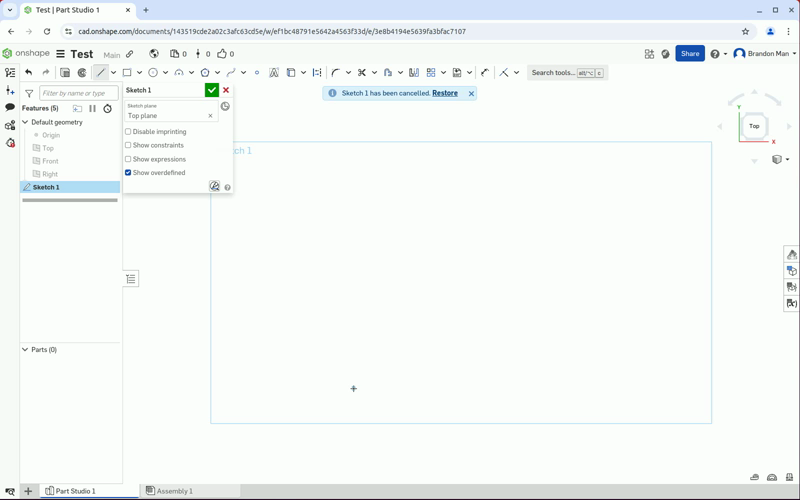
mouse_move(566, 388)
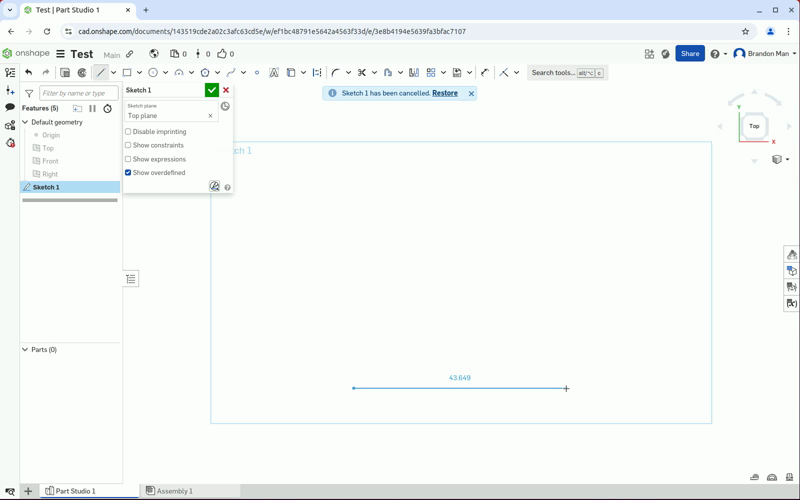
click(566, 388)
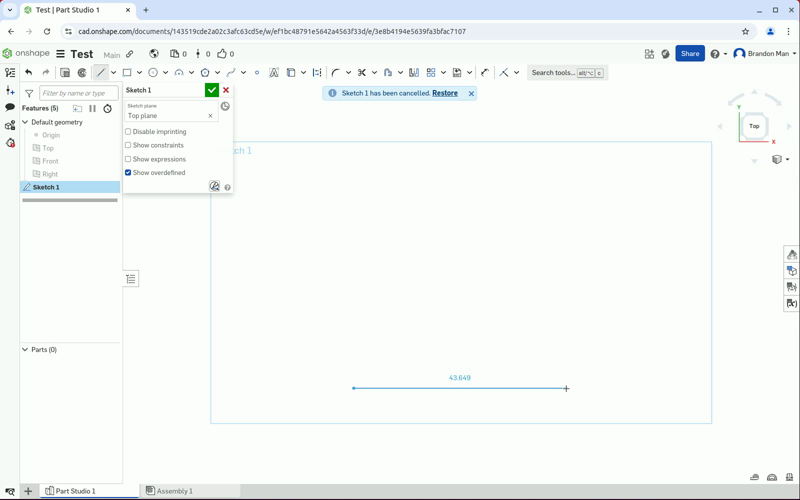
key_up(shift)
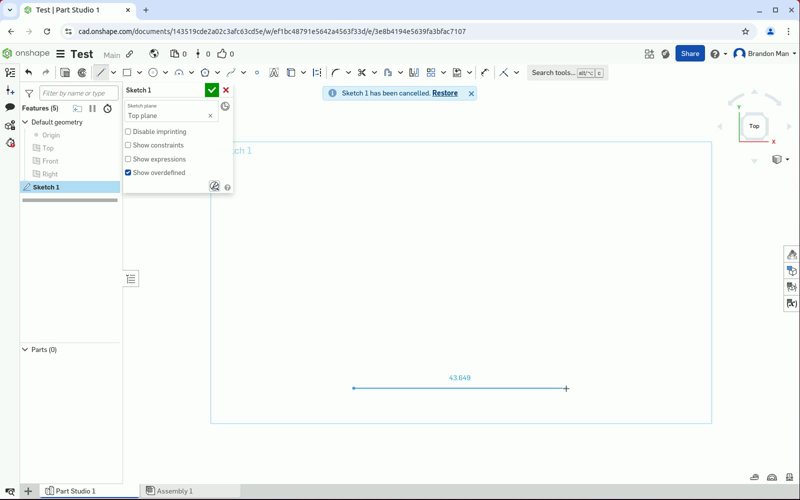
key_down(shift)
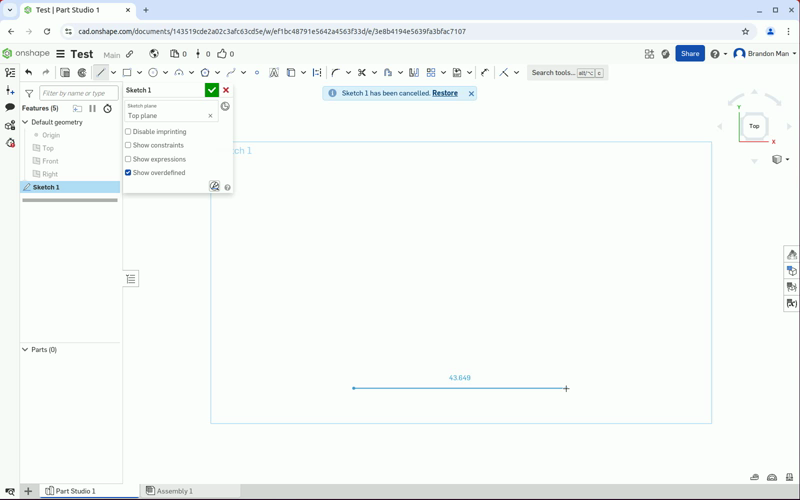
mouse_move(566, 178)
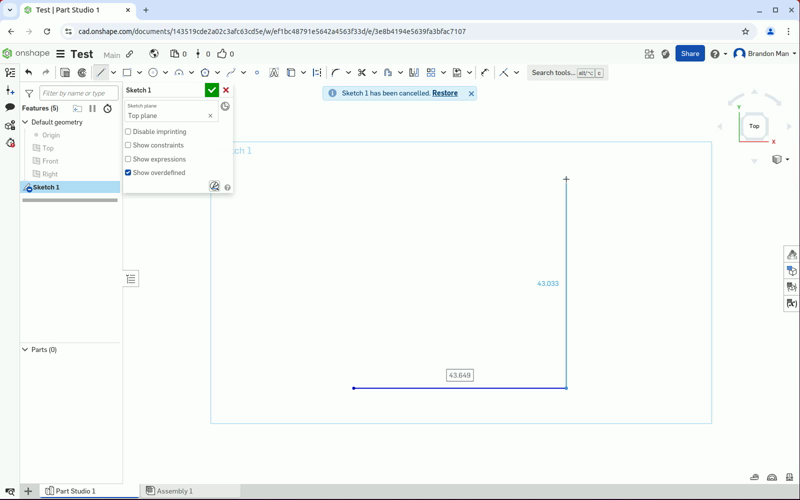
click(566, 178)
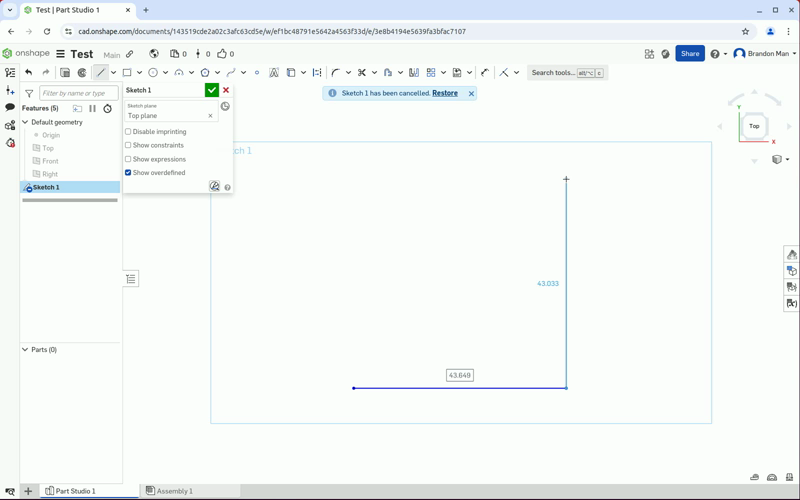
key_up(shift)
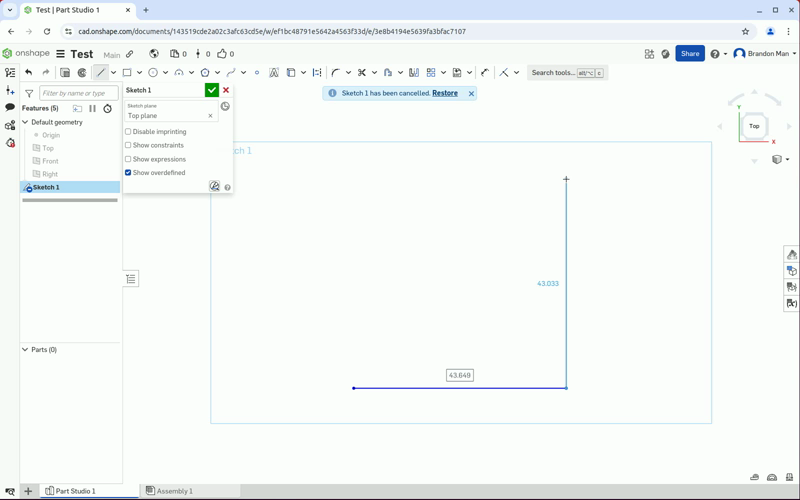
key_down(shift)
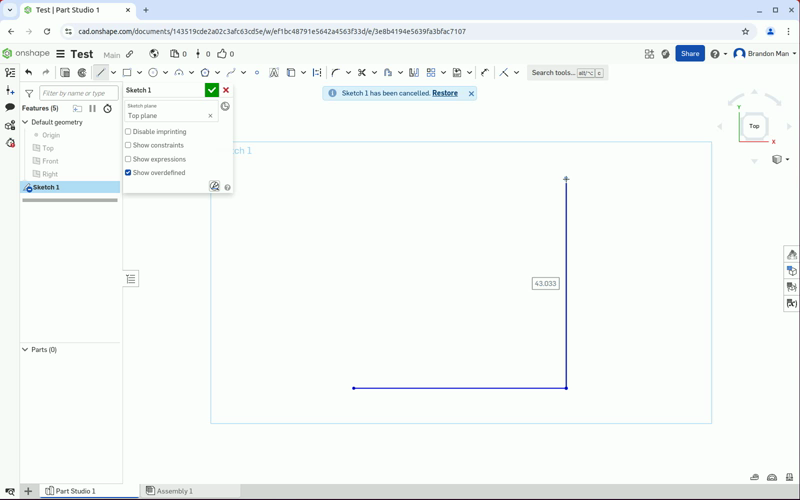
mouse_move(353, 178)
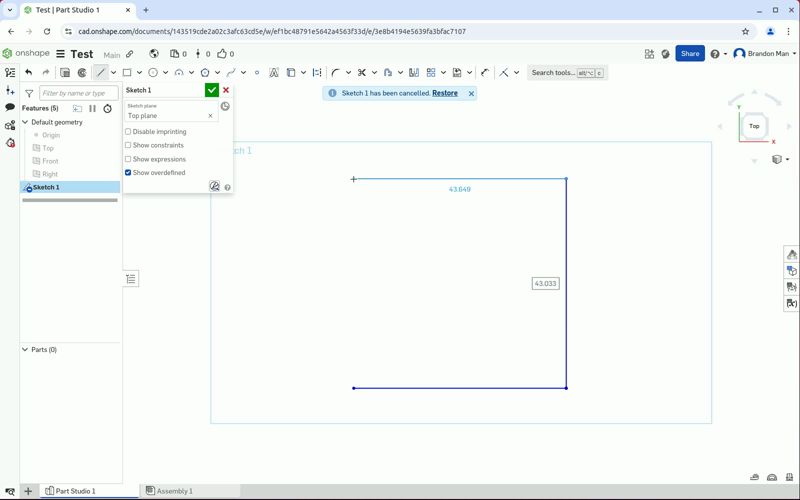
click(353, 178)
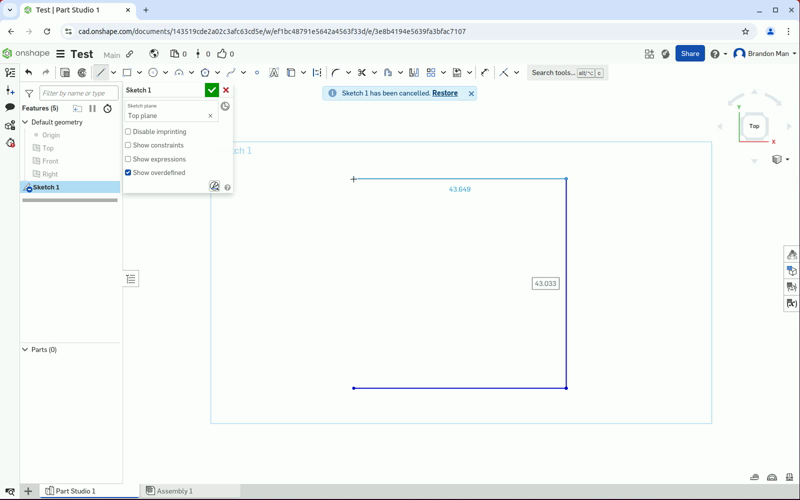
key_up(shift)
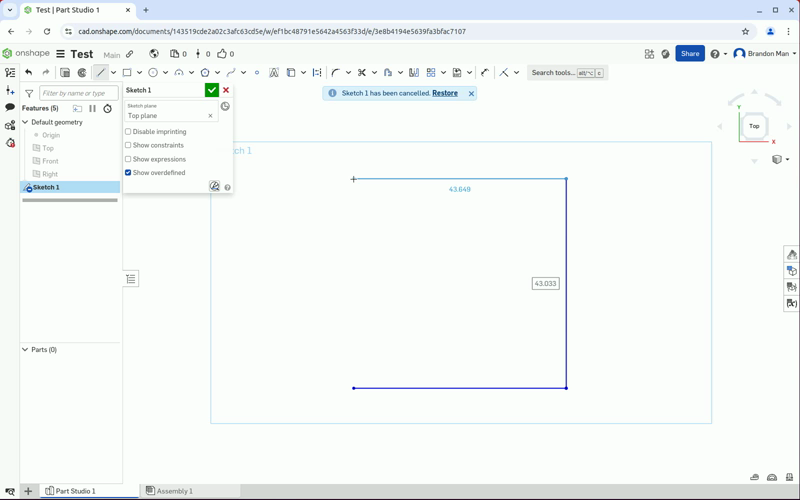
key_down(shift)
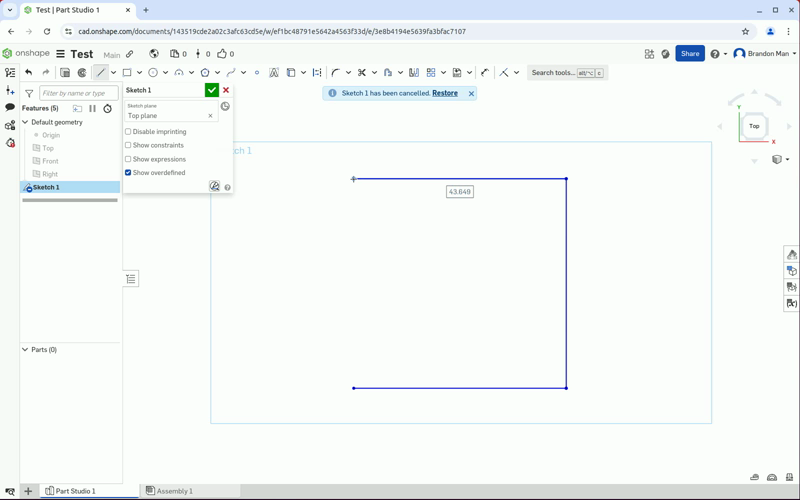
mouse_move(353, 388)
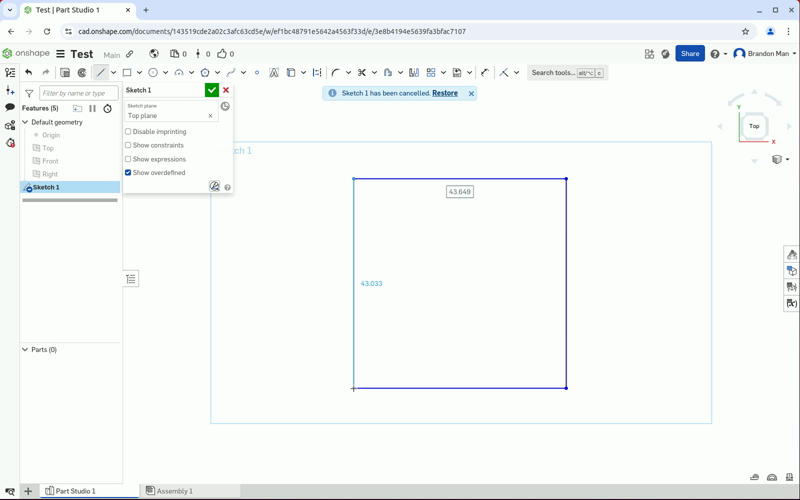
key_up(shift)
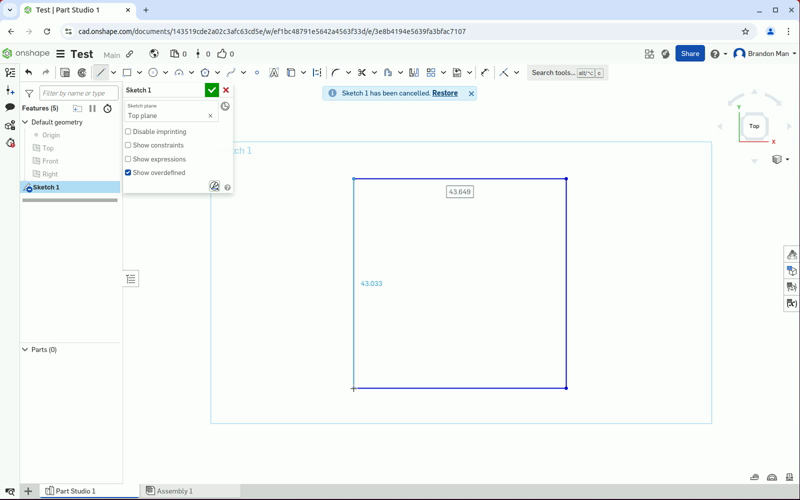
click(353, 388)
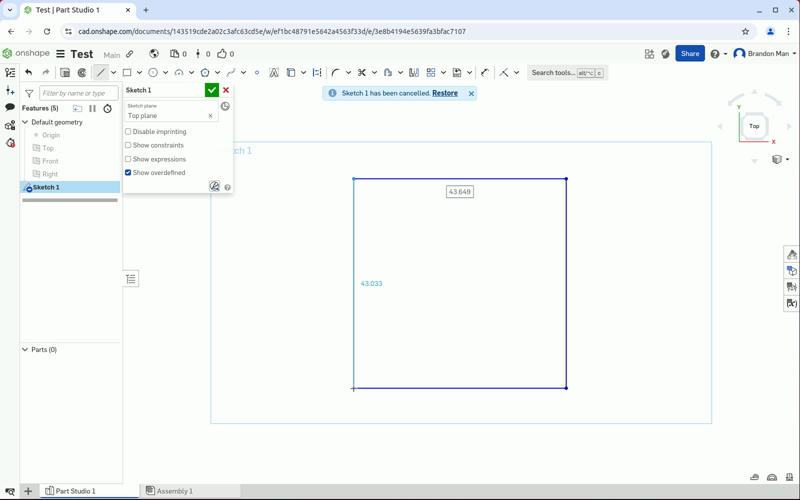
key(esc)
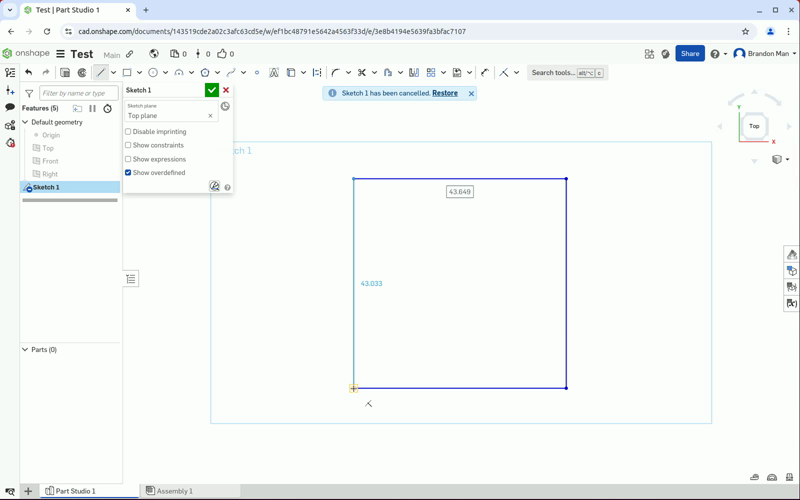
mouse_move(427, 227)
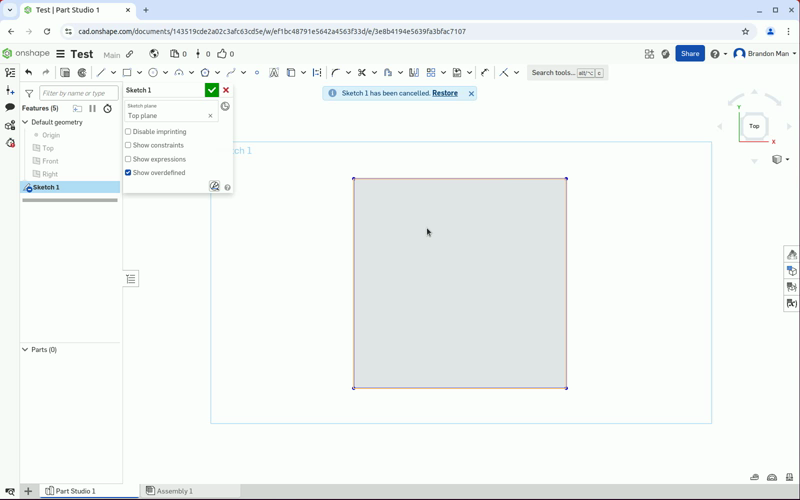
click(427, 227)
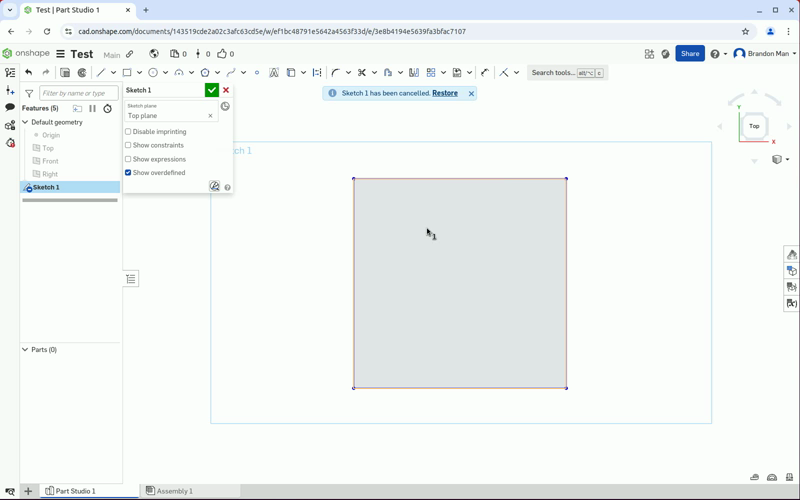
mouse_move(73, 352)
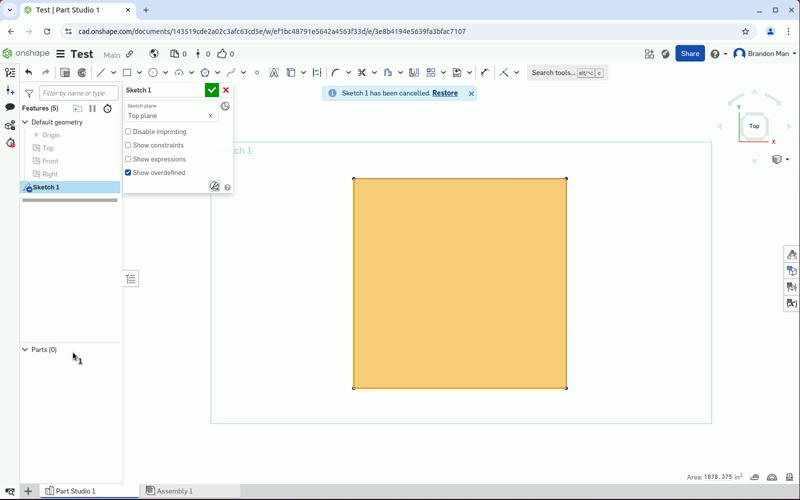
key(shift+y)
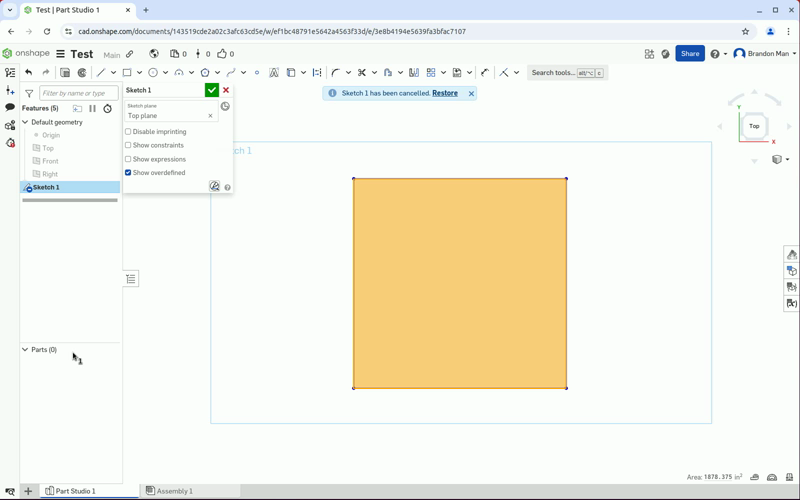
key(shift+e)
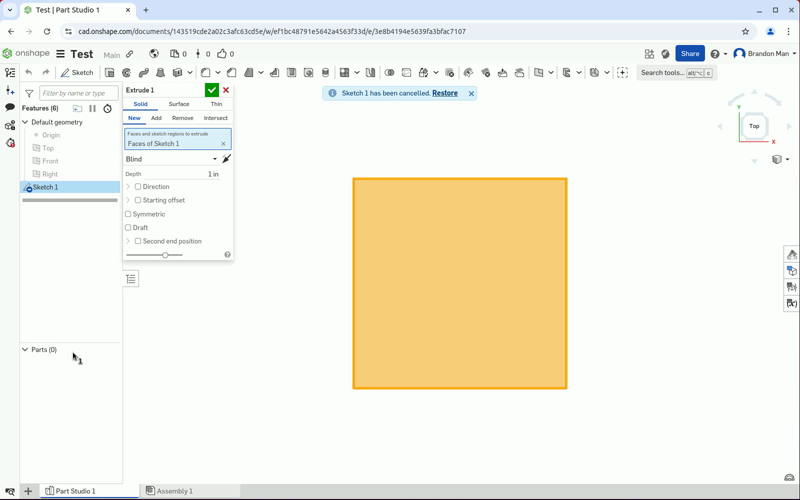
mouse_move(143, 106)
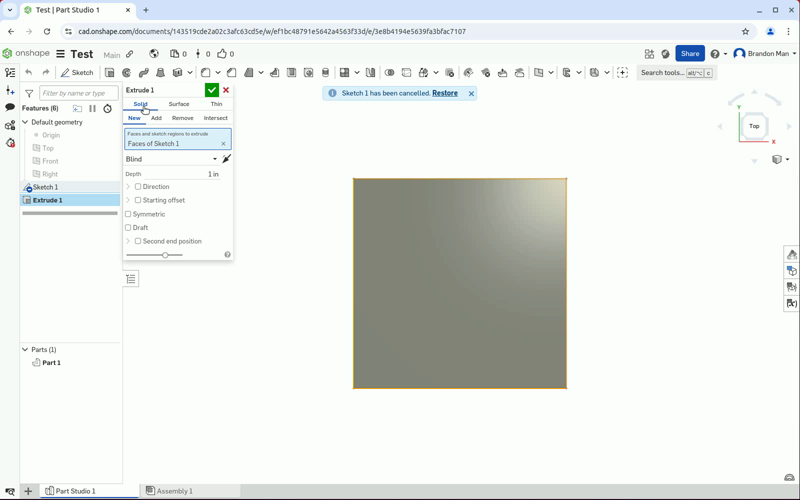
click(143, 106)
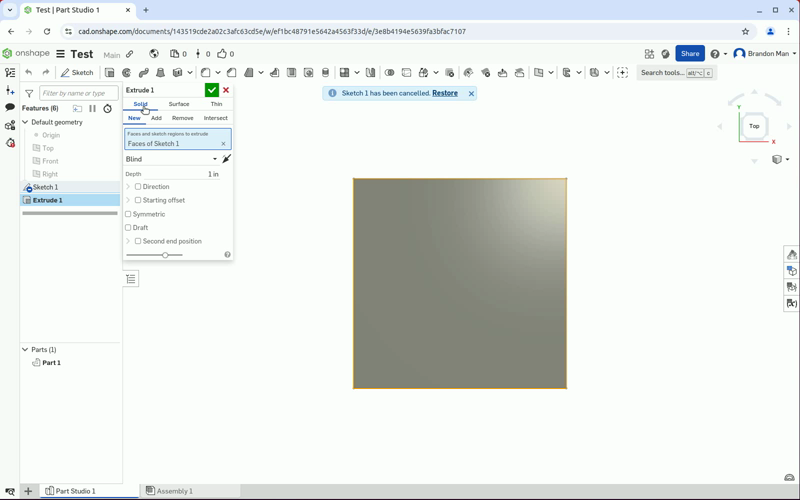
mouse_move(137, 120)
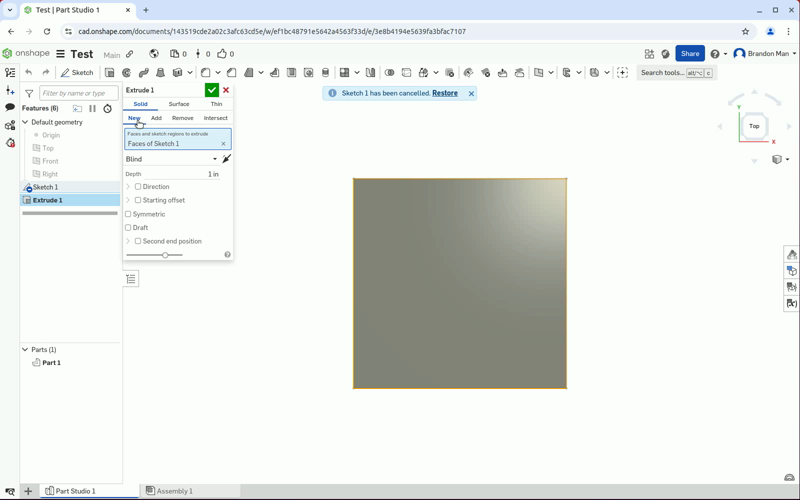
click(137, 120)
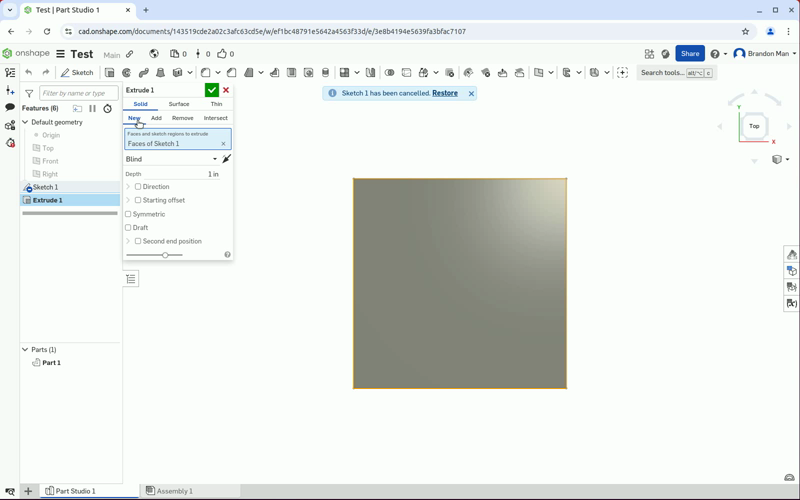
key(tab, 4)
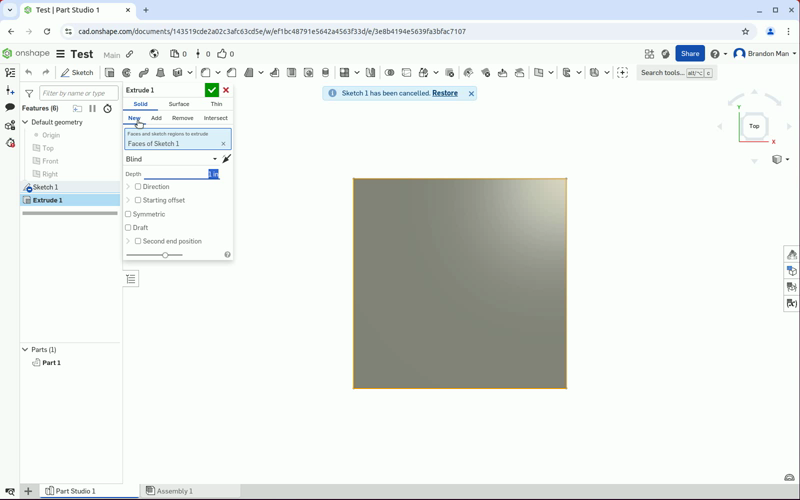
text(7.703)
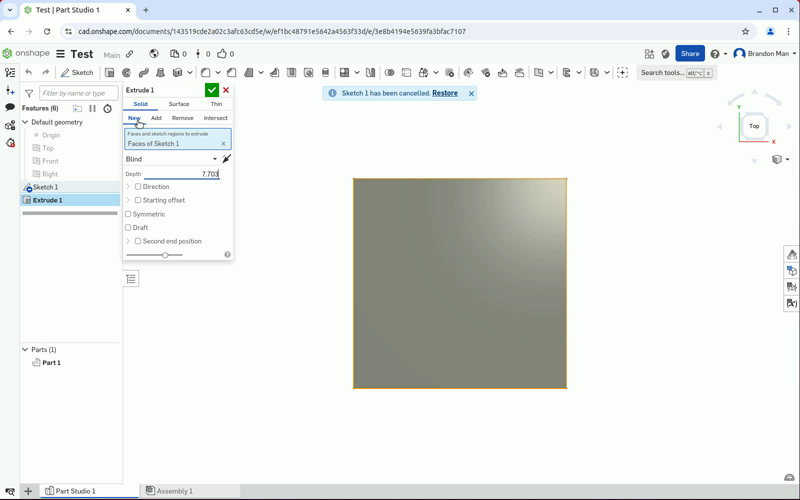
key(enter)
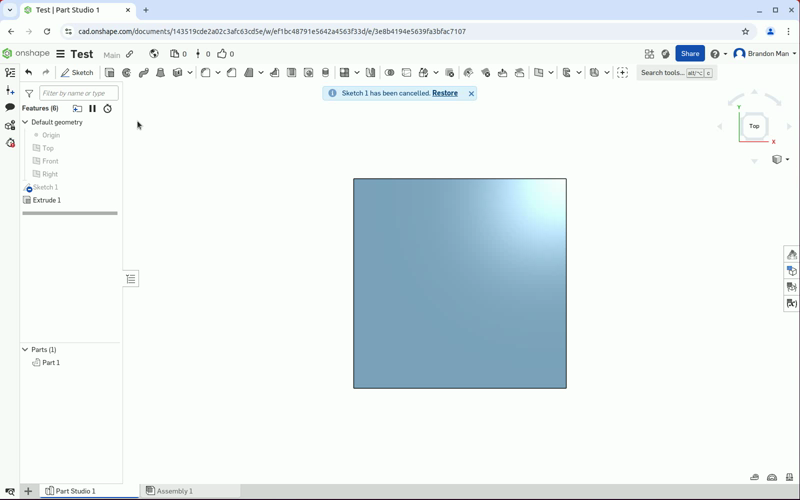
key(shift+h)
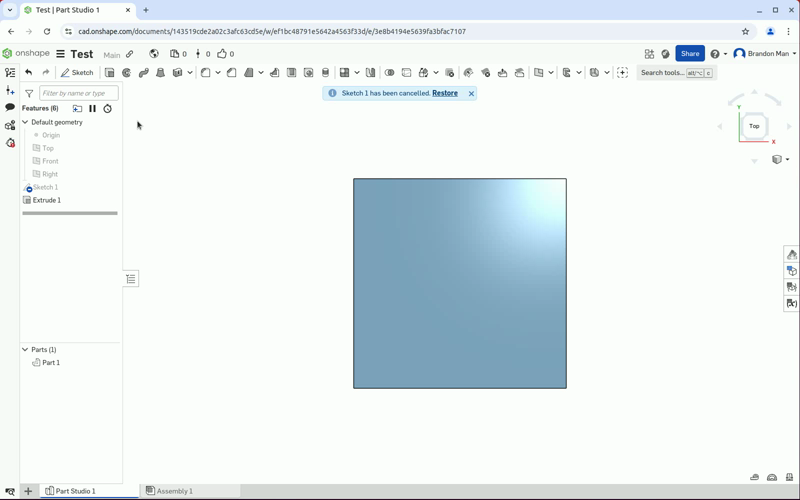
key(shift+h)
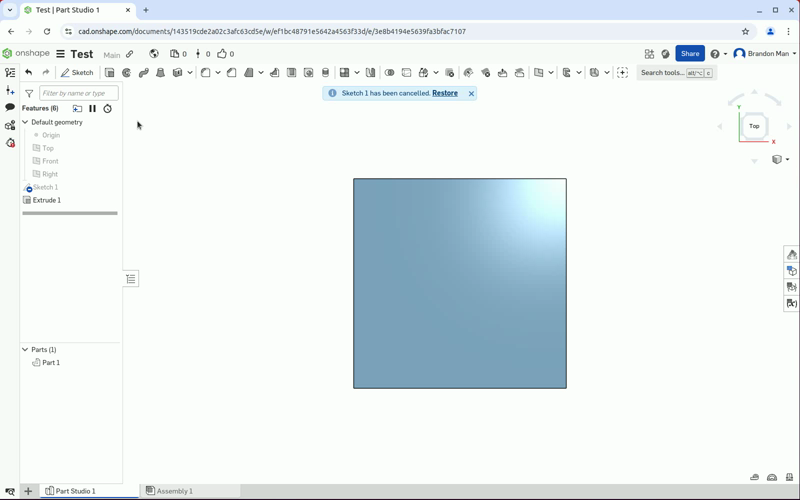
mouse_move(73, 189)
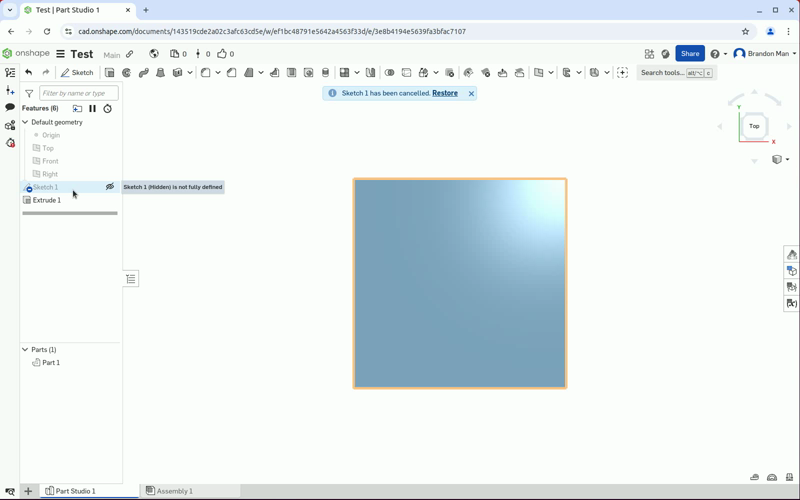
click(73, 189)
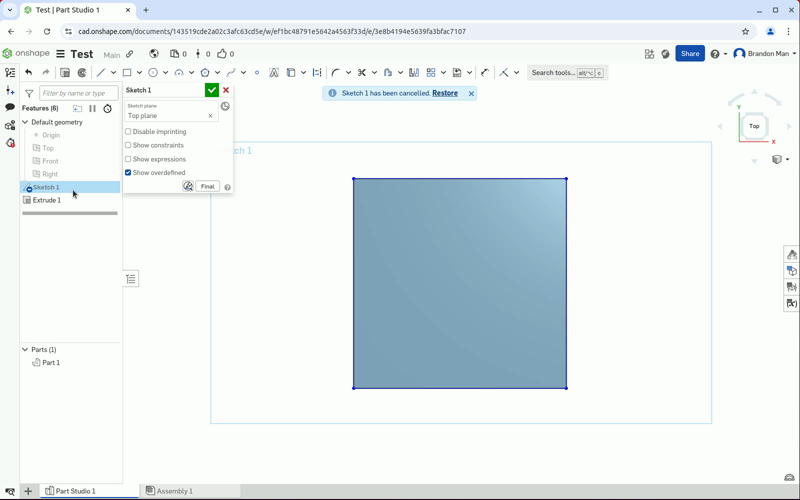
mouse_move(229, 92)
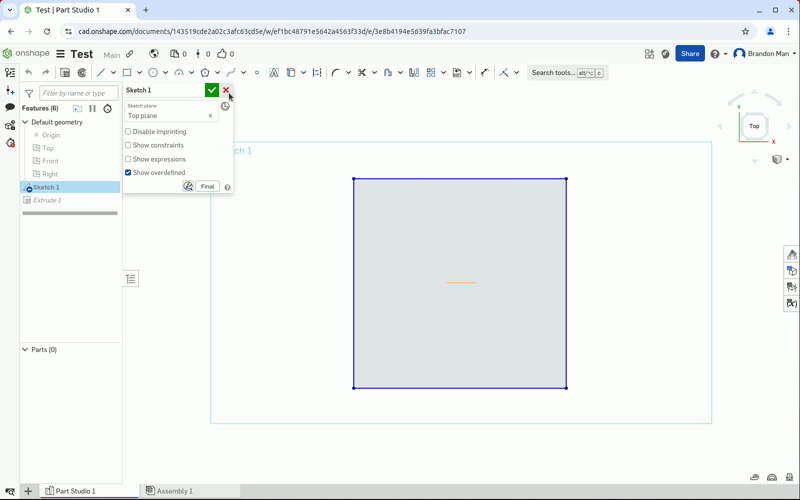
click(229, 92)
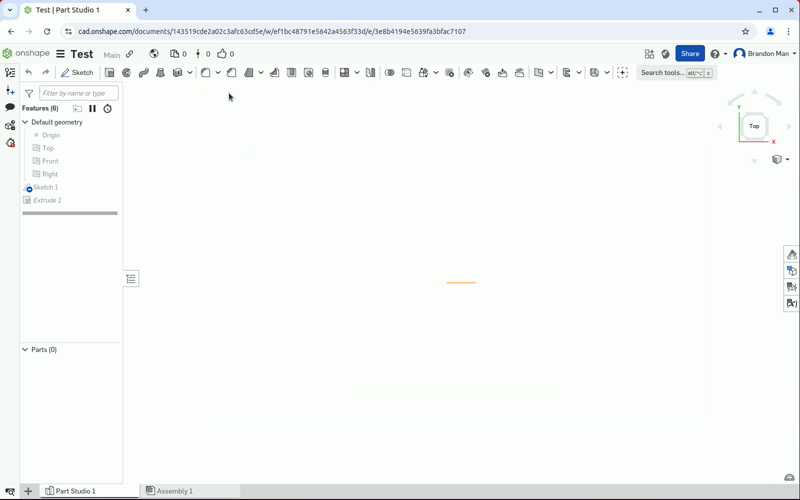
mouse_move(73, 352)
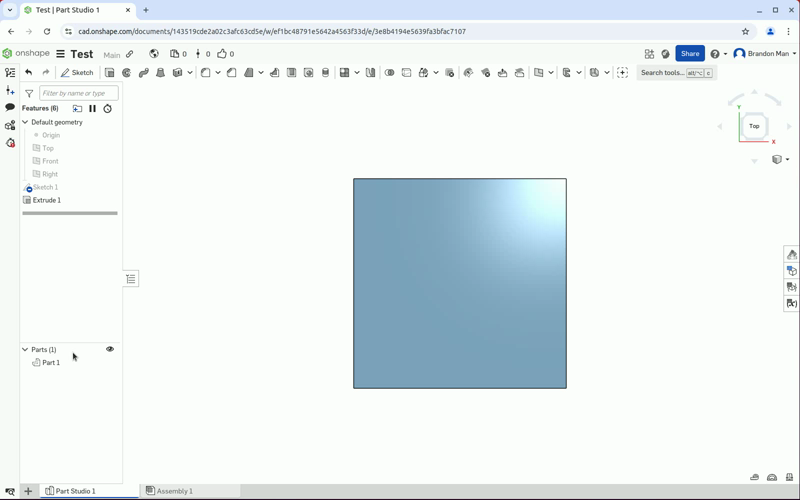
key(y)
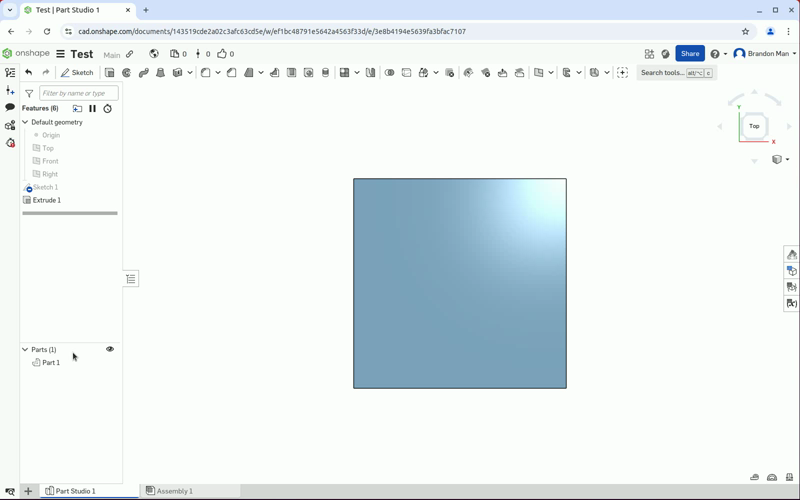
key(shift+p)
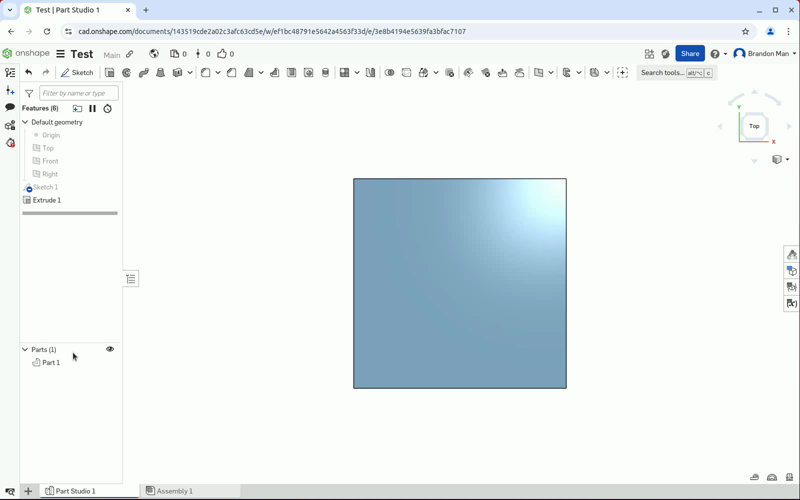
key(space)
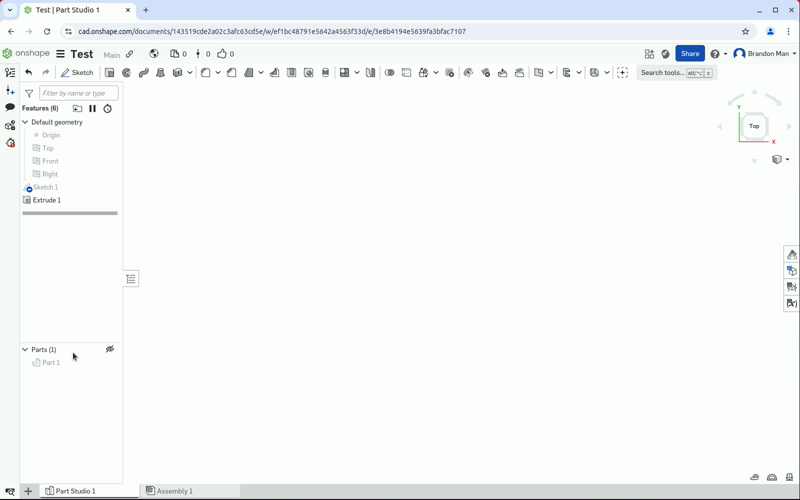
key_down(shift)
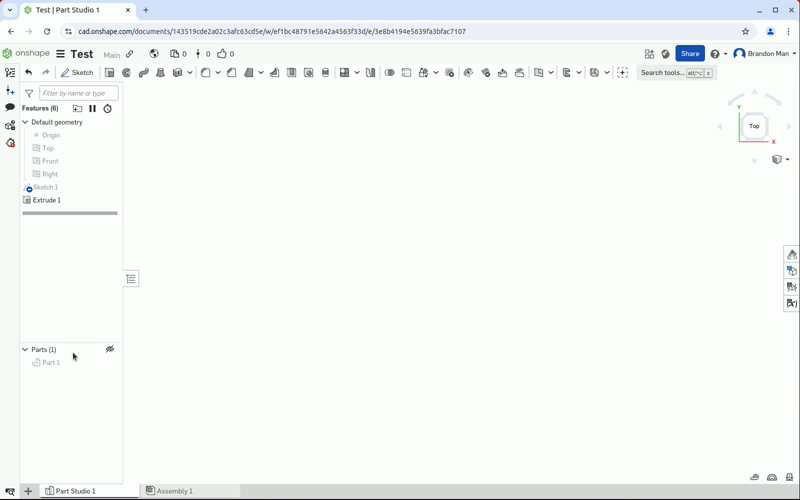
key(up)
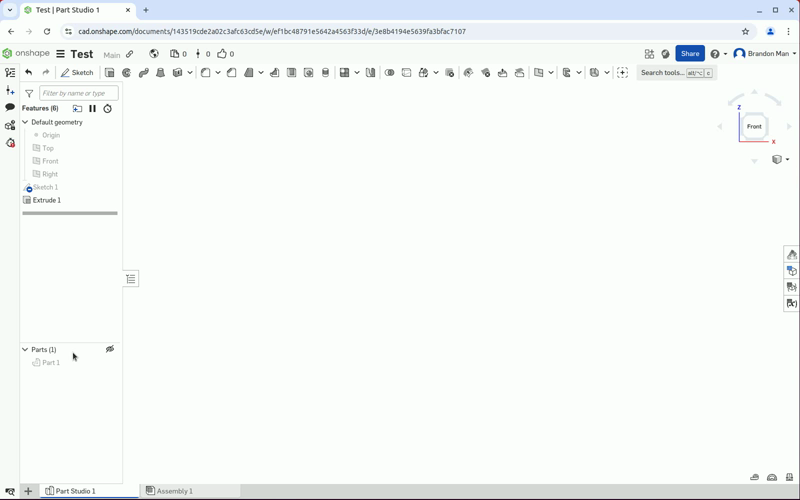
key_up(shift)
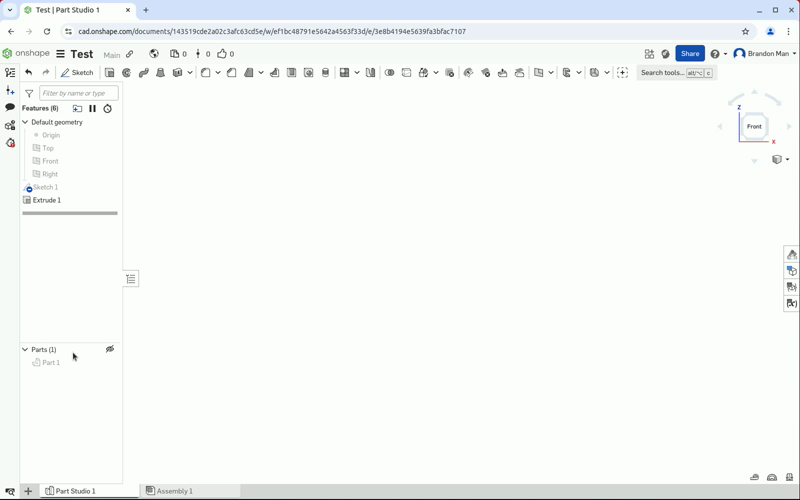
key(space)
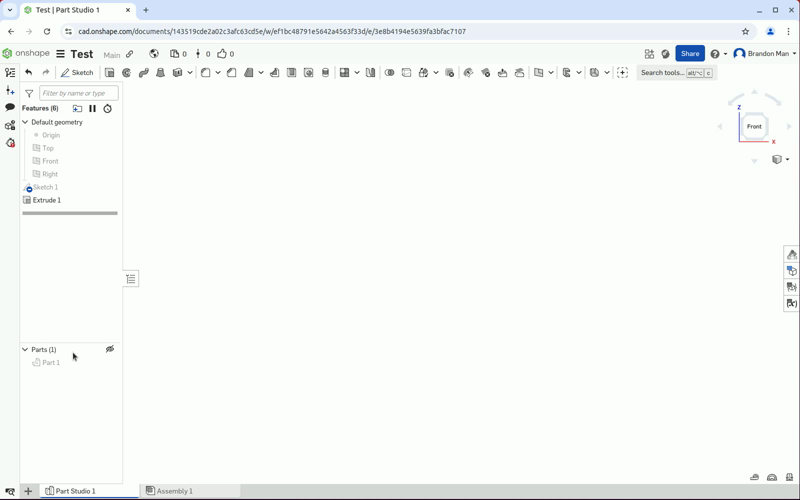
key_down(shift)
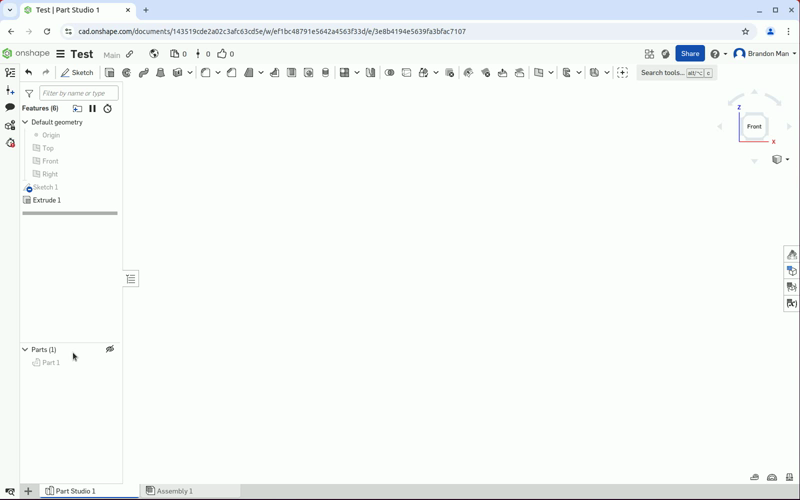
key(left)
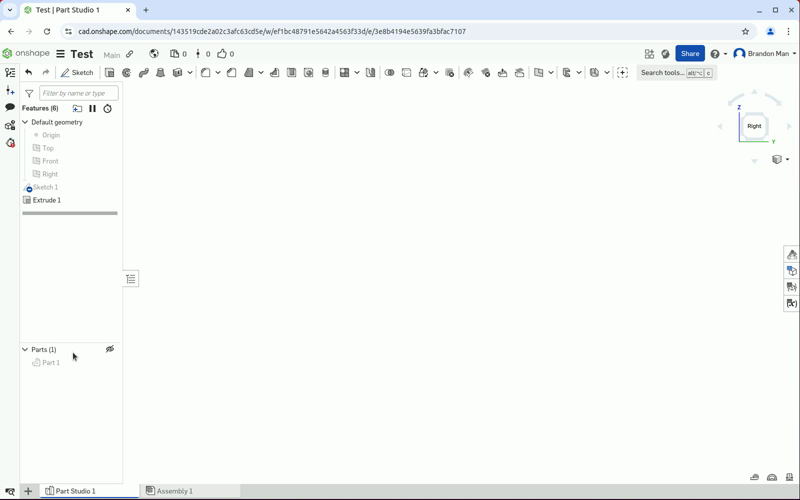
key_up(shift)
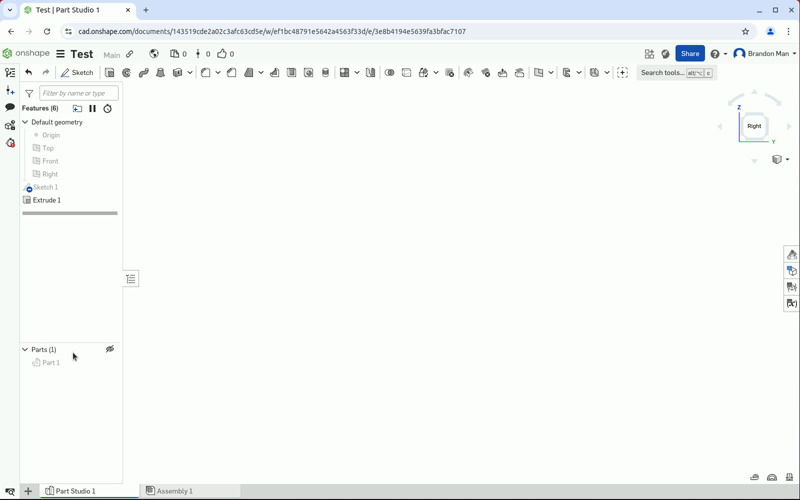
mouse_move(73, 352)
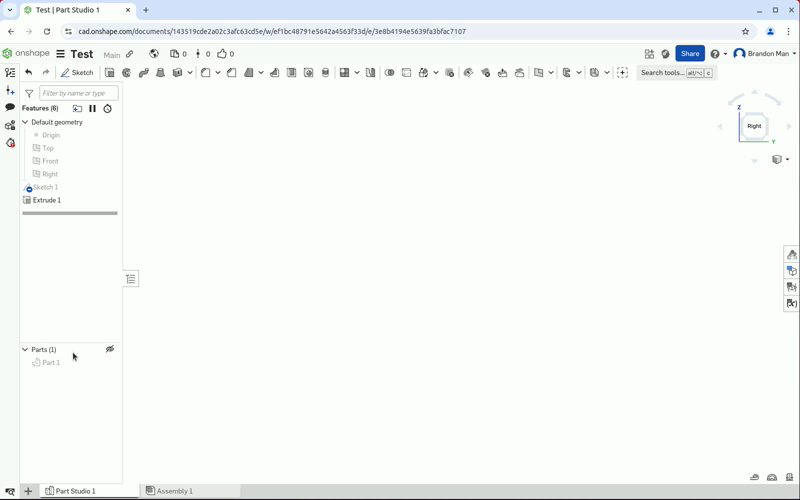
key(shift+y)
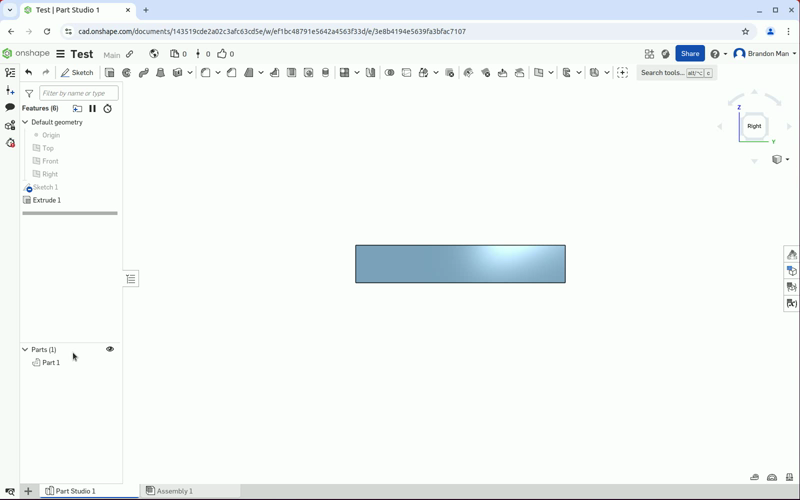
mouse_move(541, 75)
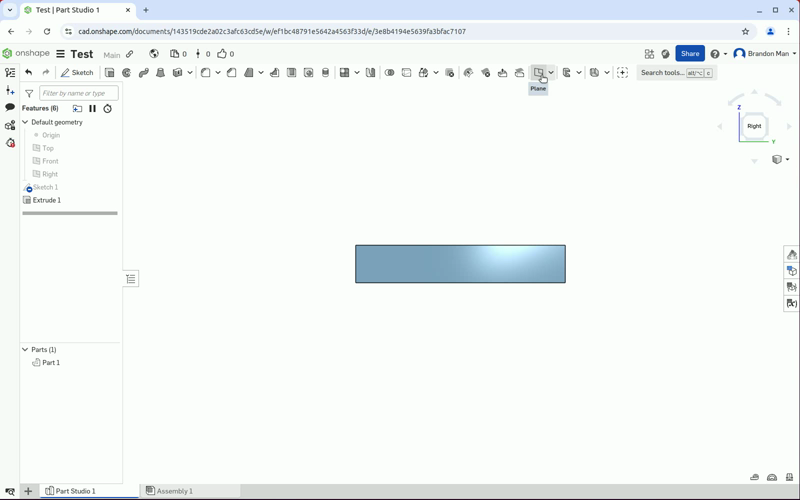
click(541, 75)
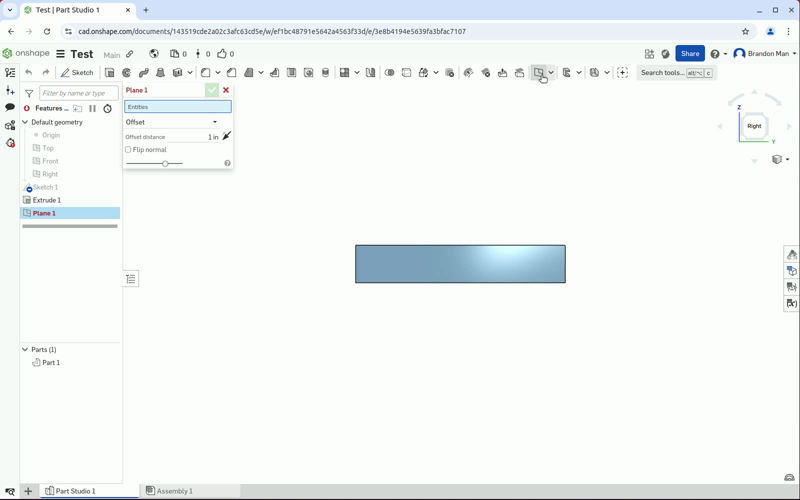
mouse_move(73, 176)
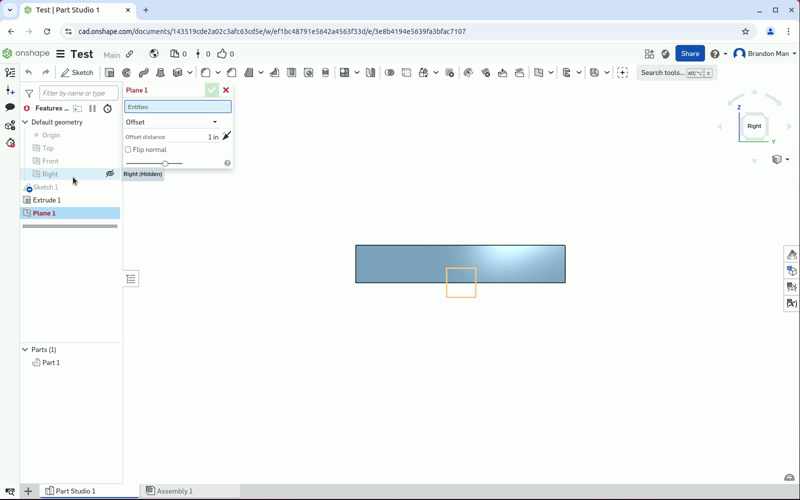
click(73, 176)
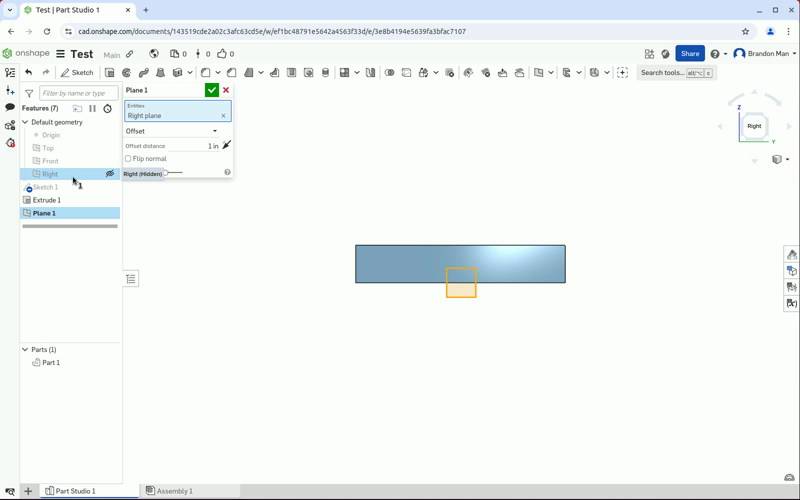
key(tab, 2)
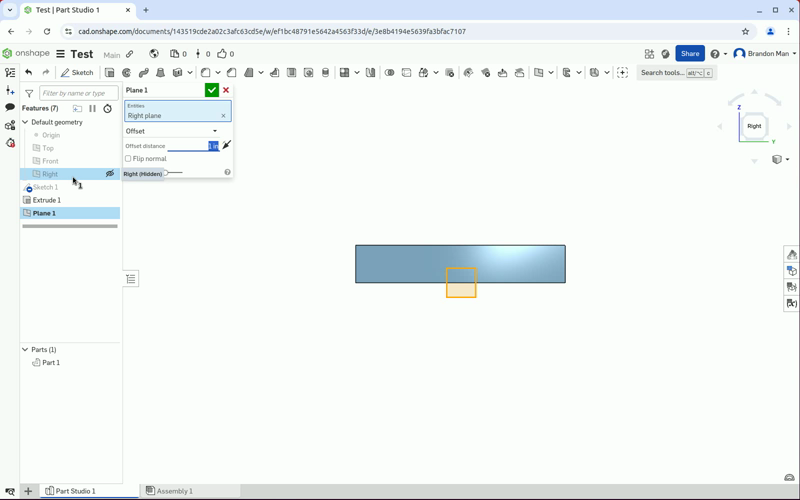
text(21.907)
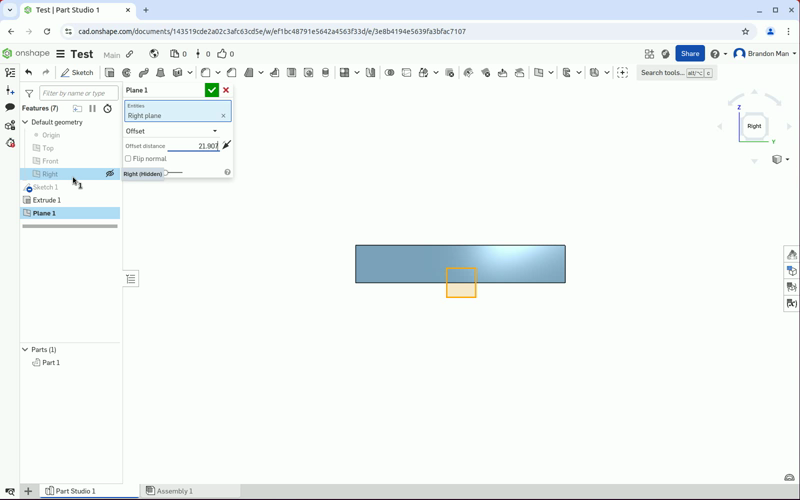
key(enter, 2)
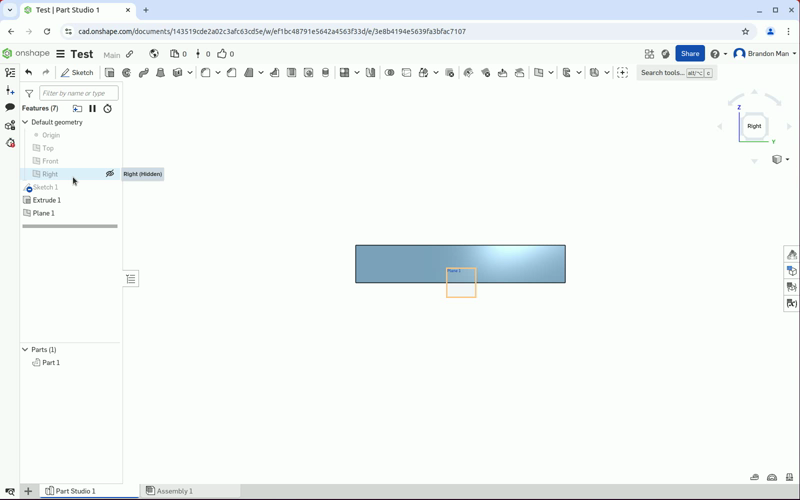
key(shift+s)
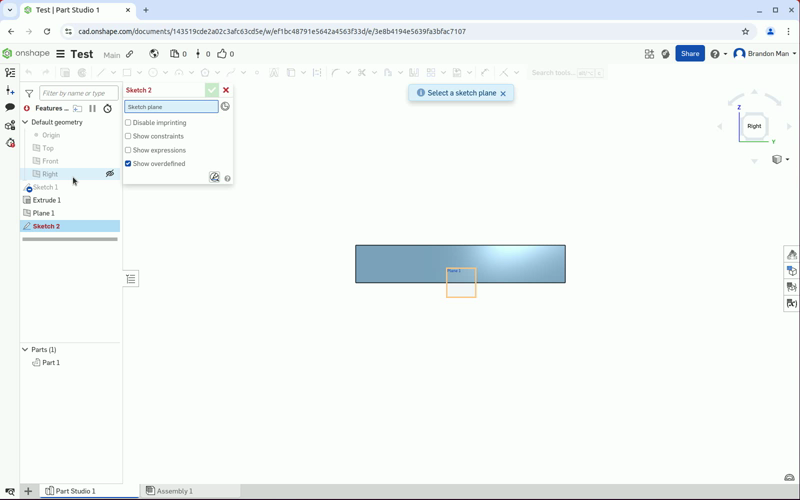
mouse_move(73, 215)
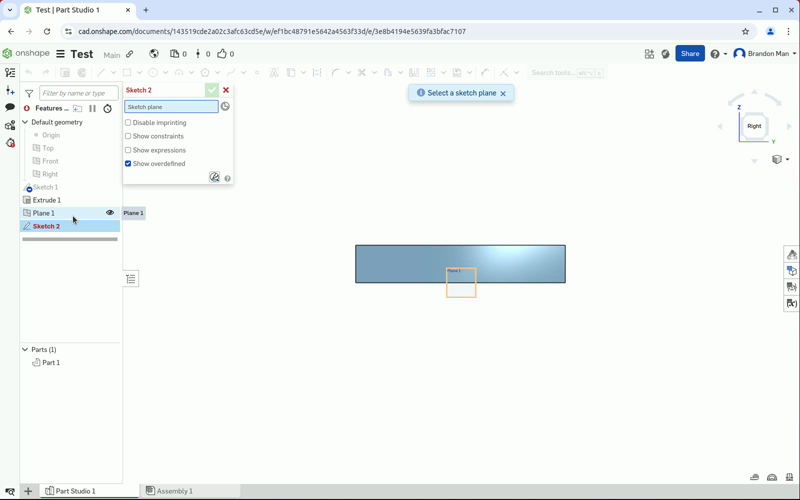
click(73, 215)
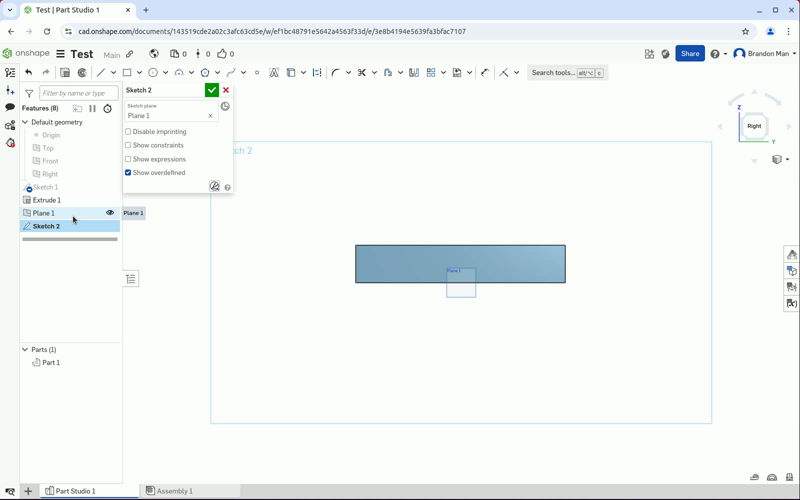
mouse_move(73, 352)
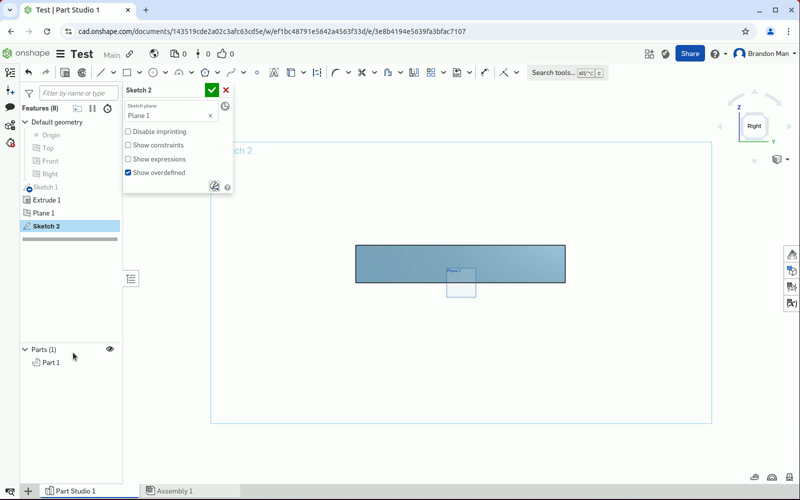
key(y)
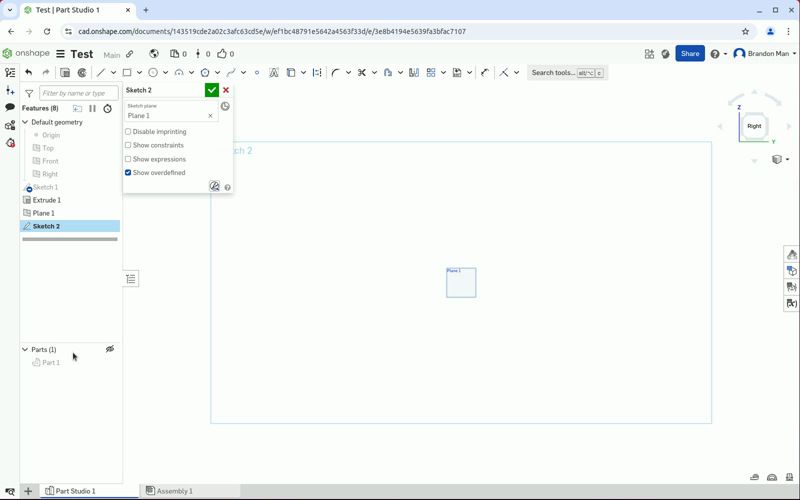
key(l)
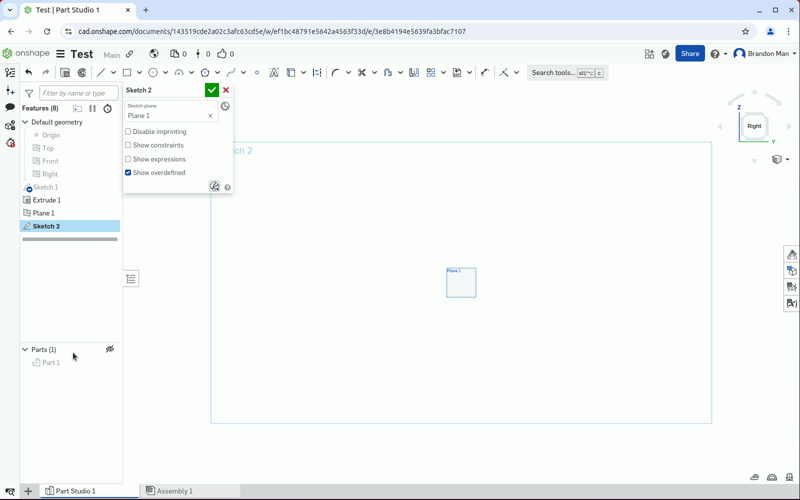
key_down(shift)
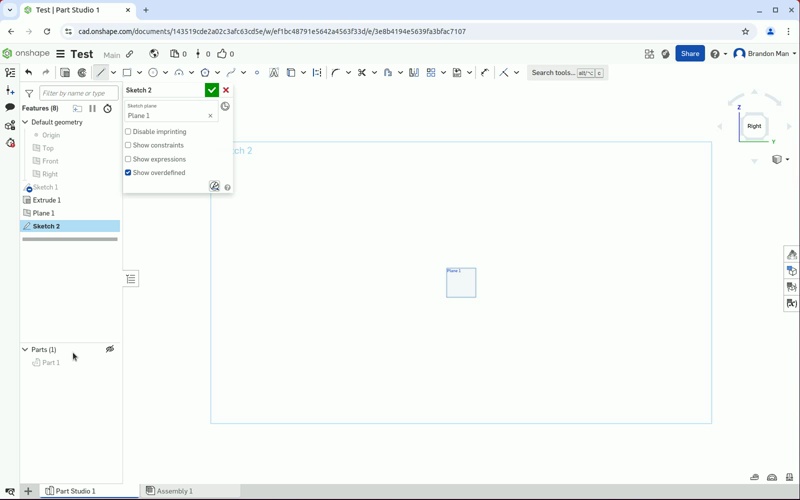
mouse_move(355, 282)
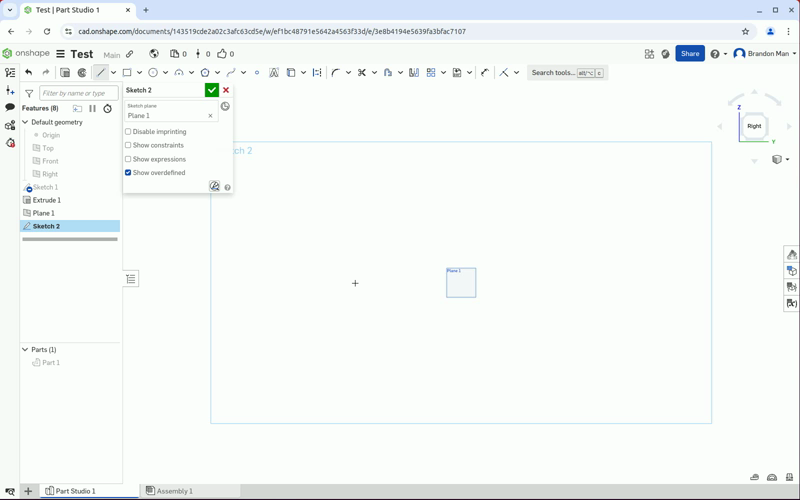
click(355, 282)
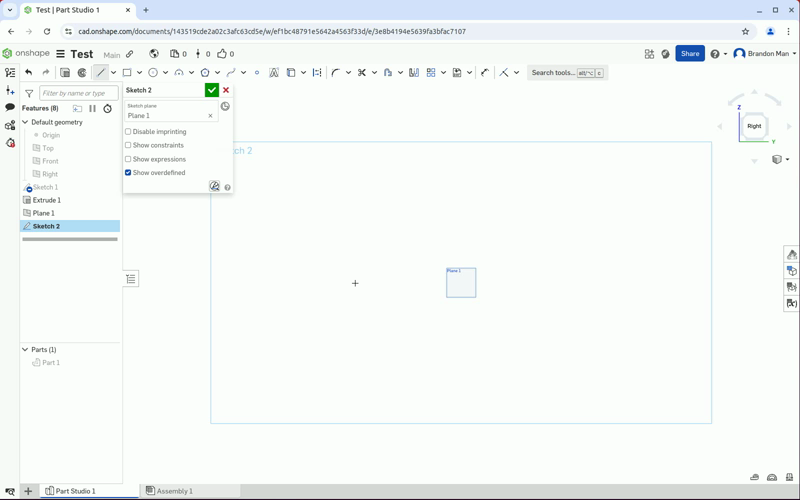
key_up(shift)
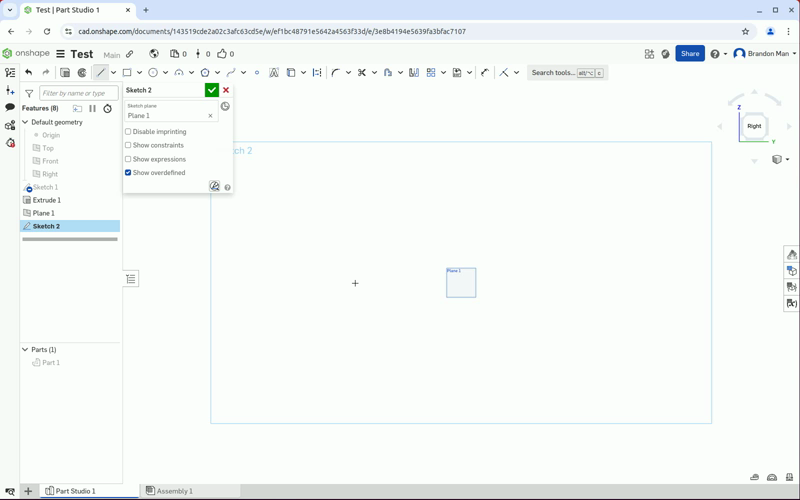
key_down(shift)
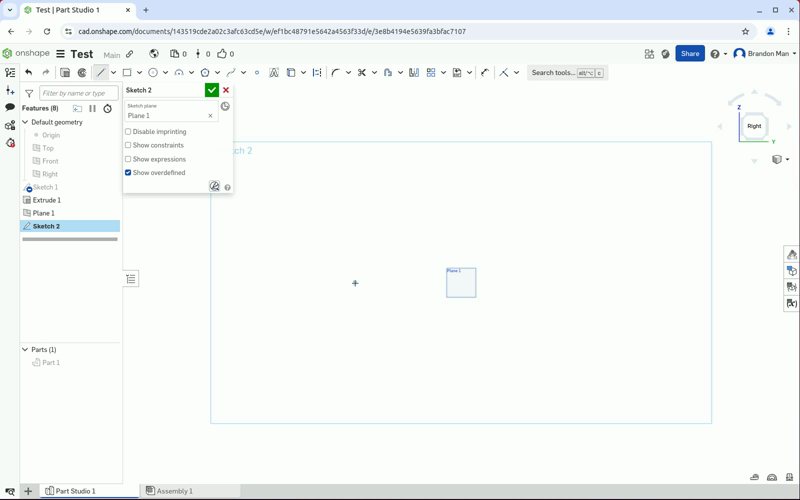
mouse_move(564, 282)
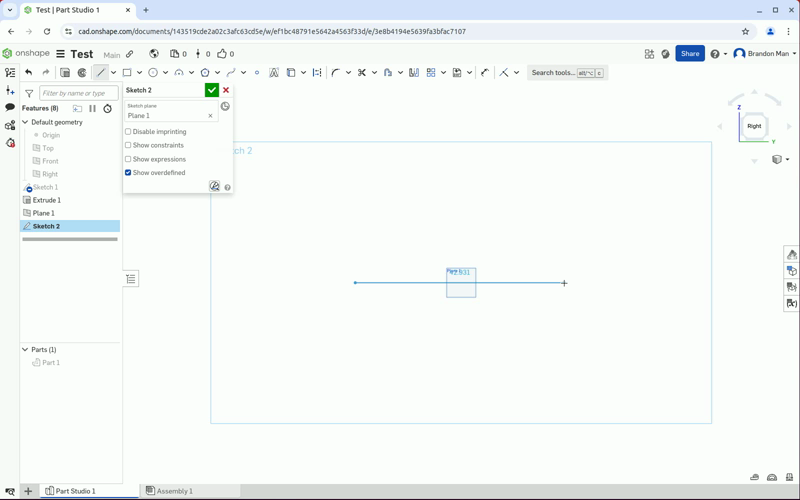
click(564, 282)
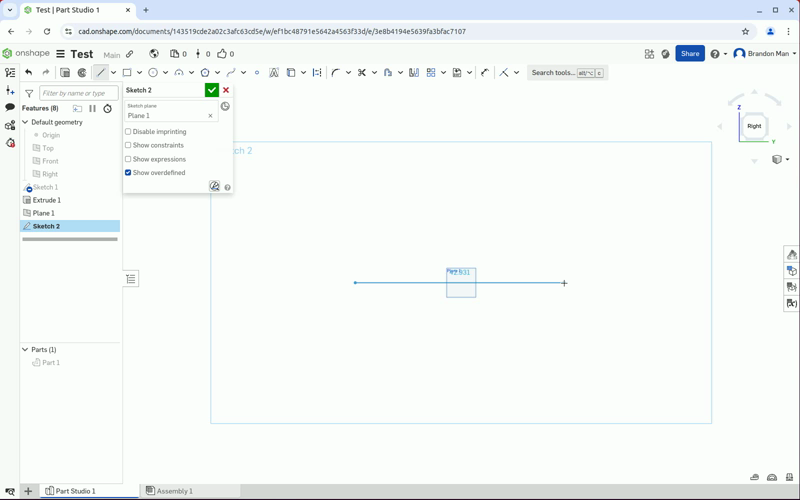
key_up(shift)
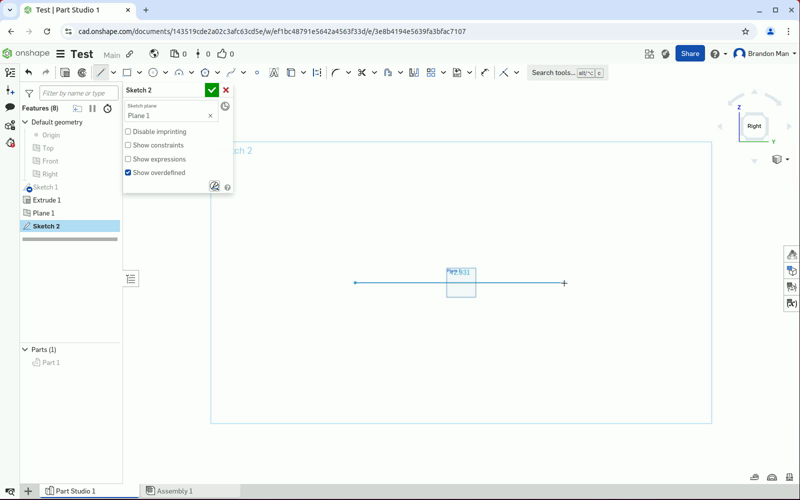
key_down(shift)
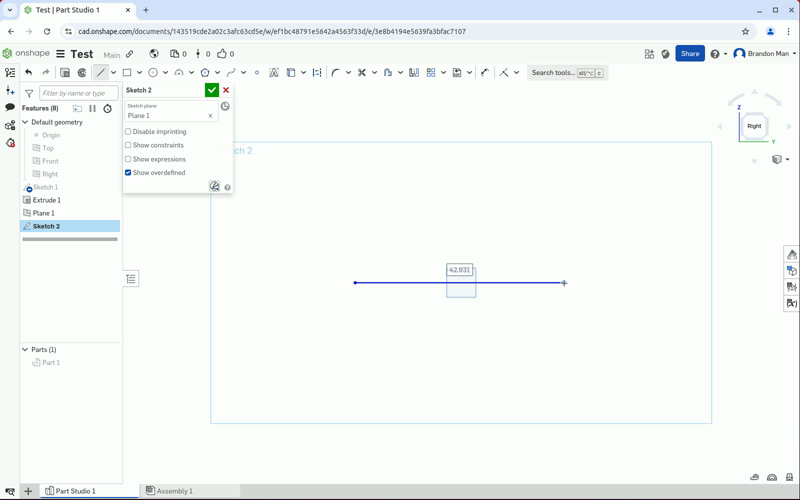
mouse_move(589, 282)
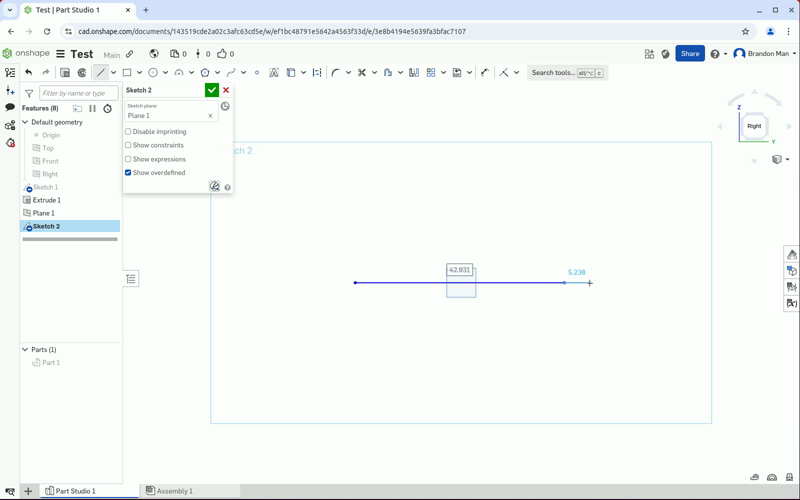
mouse_move(564, 245)
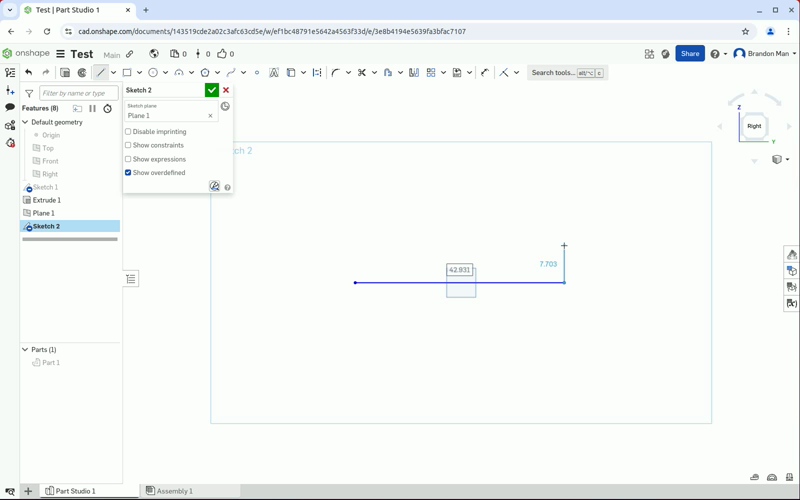
click(564, 245)
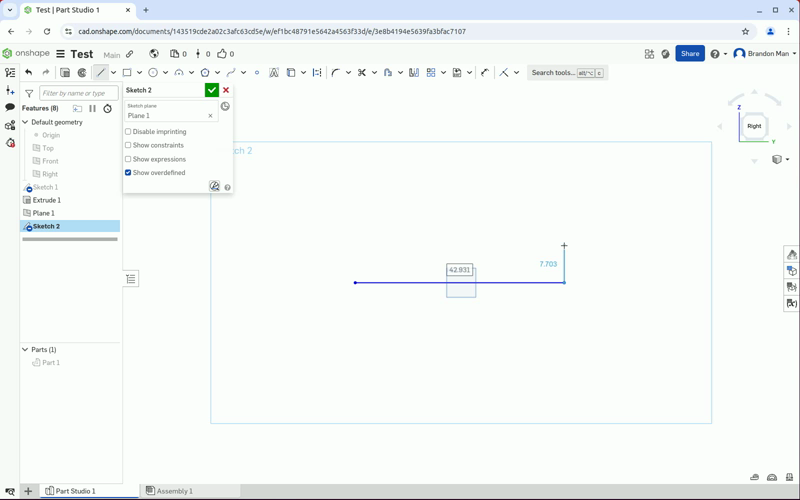
key_up(shift)
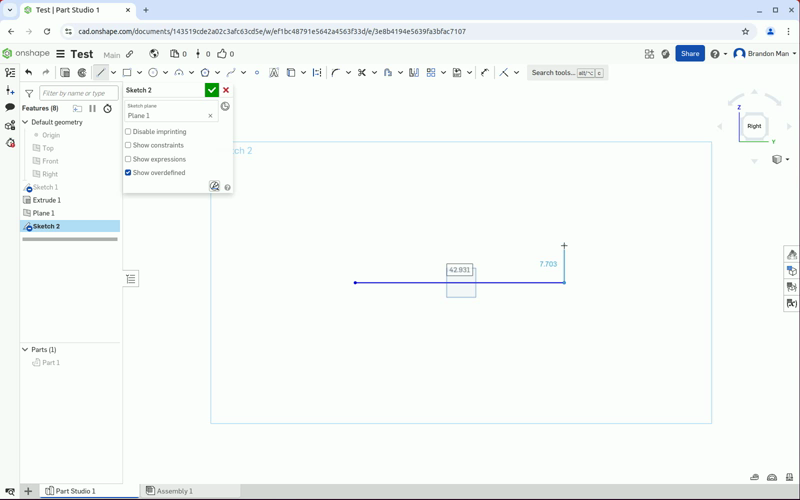
key_down(shift)
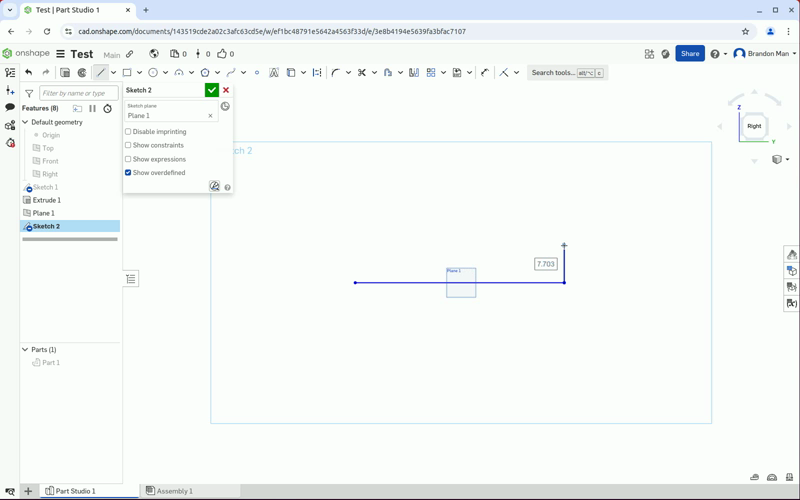
mouse_move(355, 245)
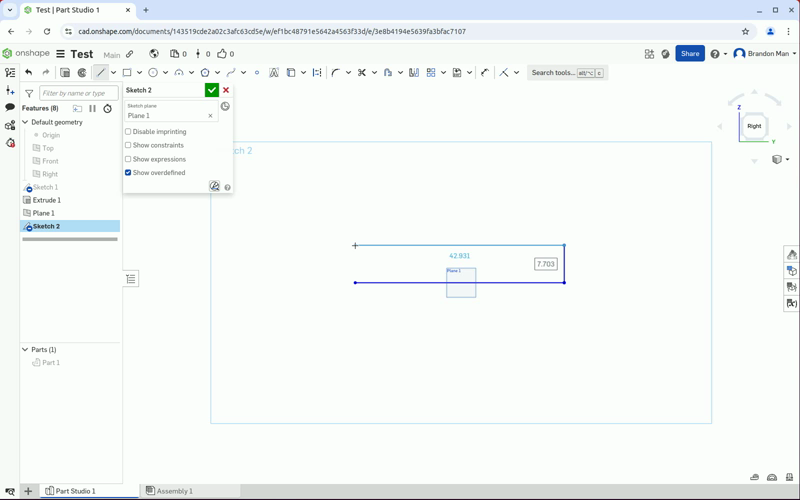
click(355, 245)
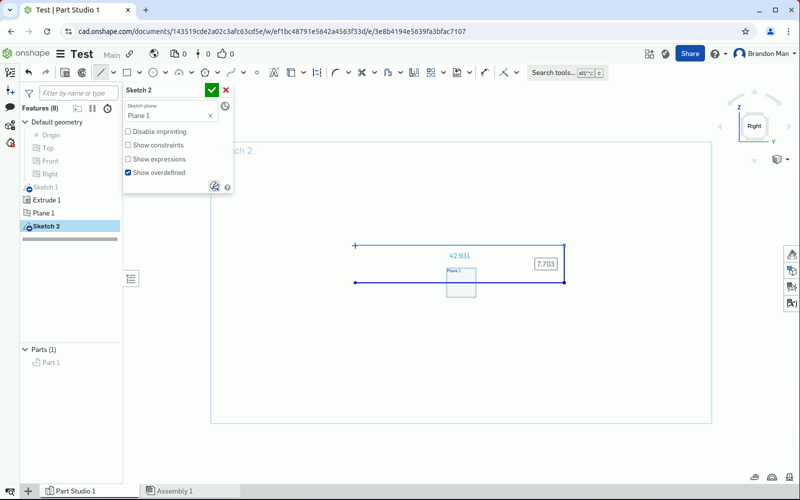
key_up(shift)
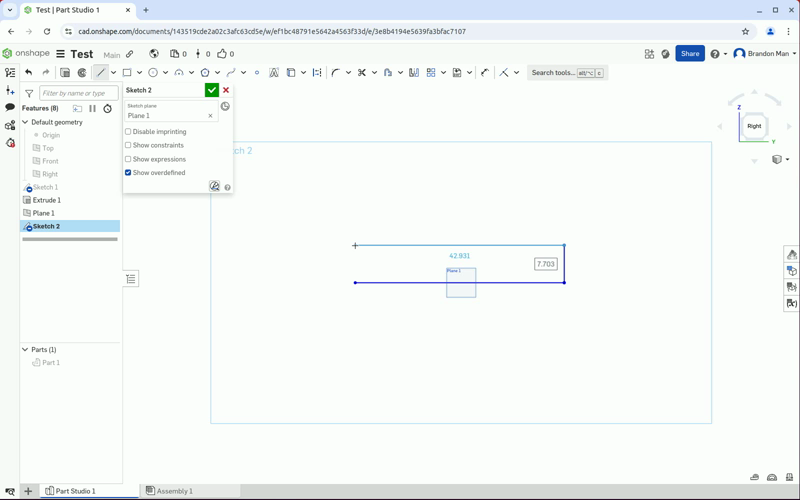
mouse_move(385, 245)
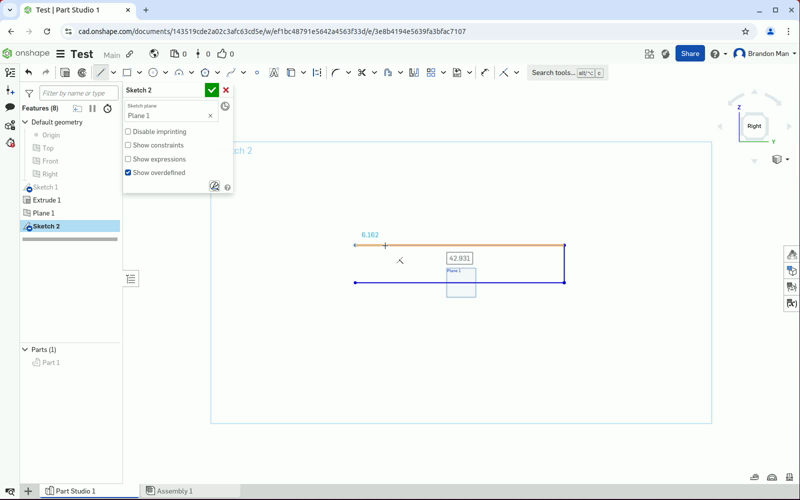
key_down(shift)
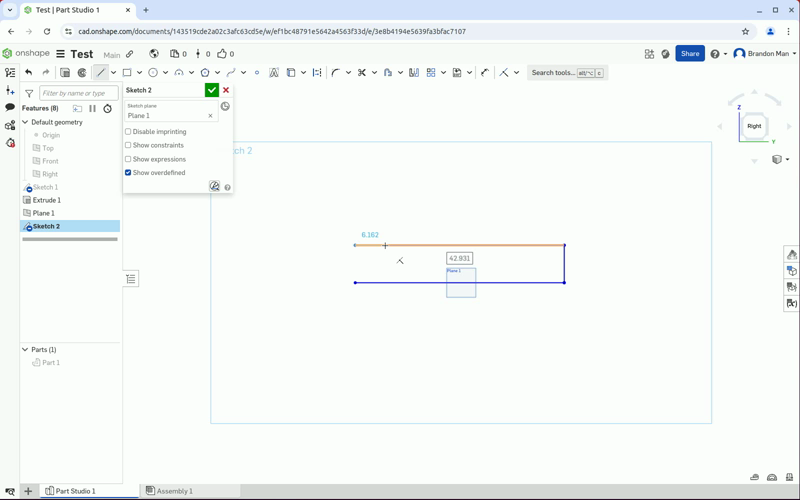
mouse_move(355, 282)
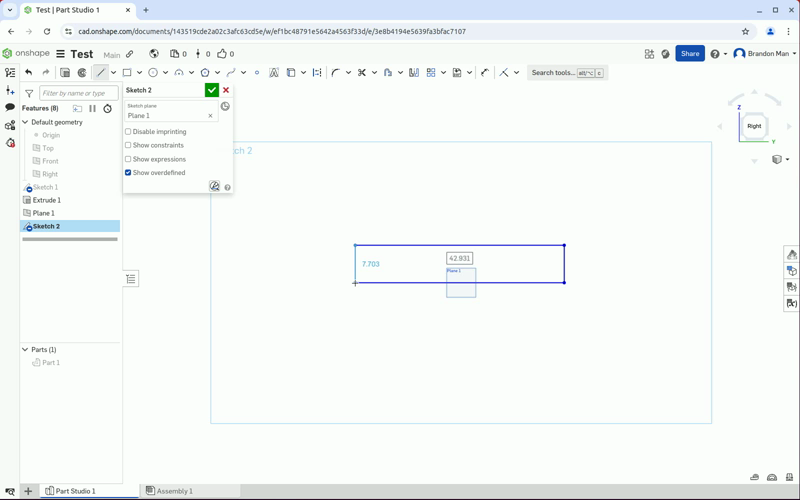
key_up(shift)
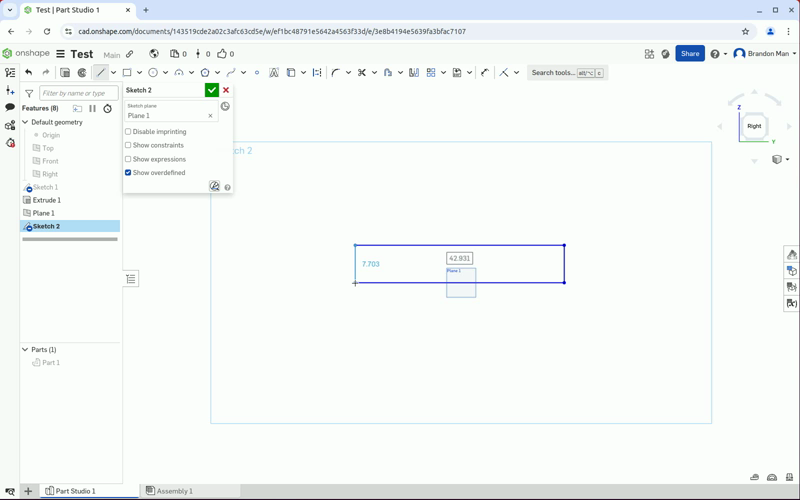
click(355, 282)
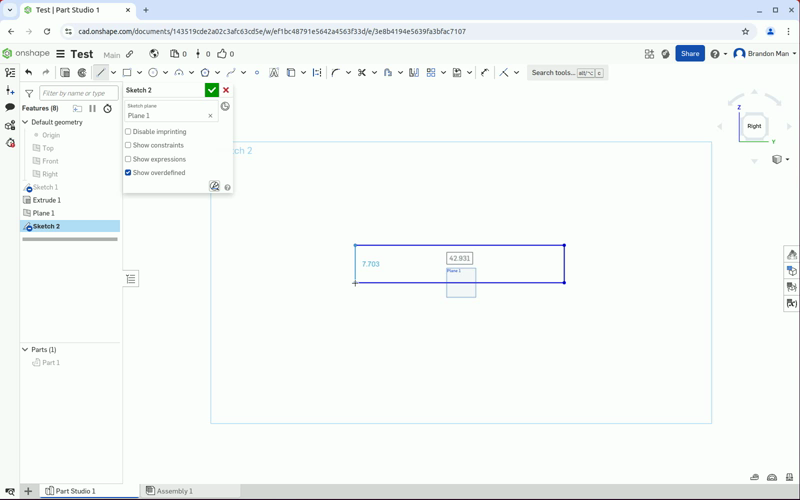
key(esc)
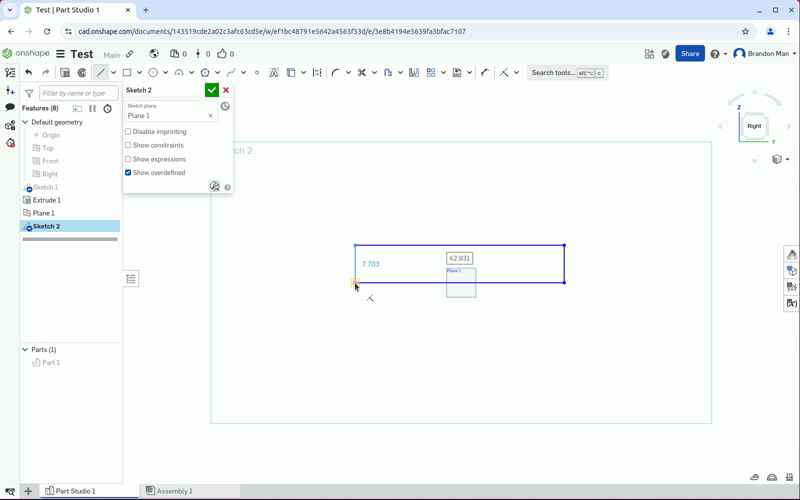
mouse_move(413, 265)
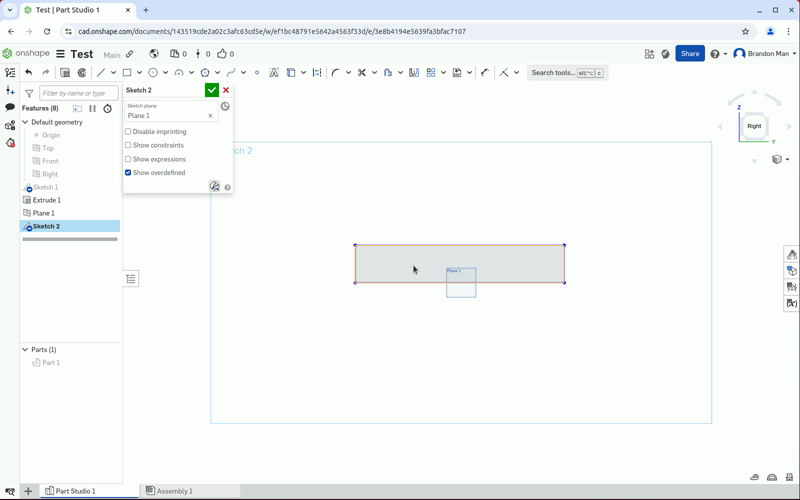
click(413, 265)
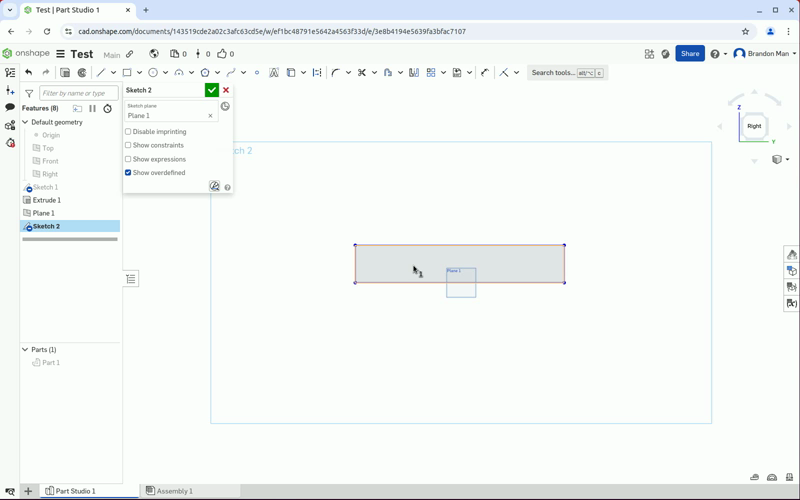
mouse_move(73, 352)
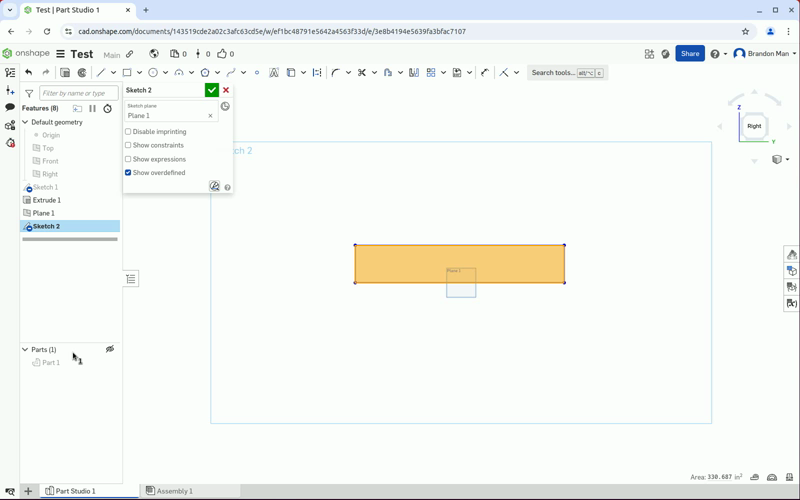
key(shift+y)
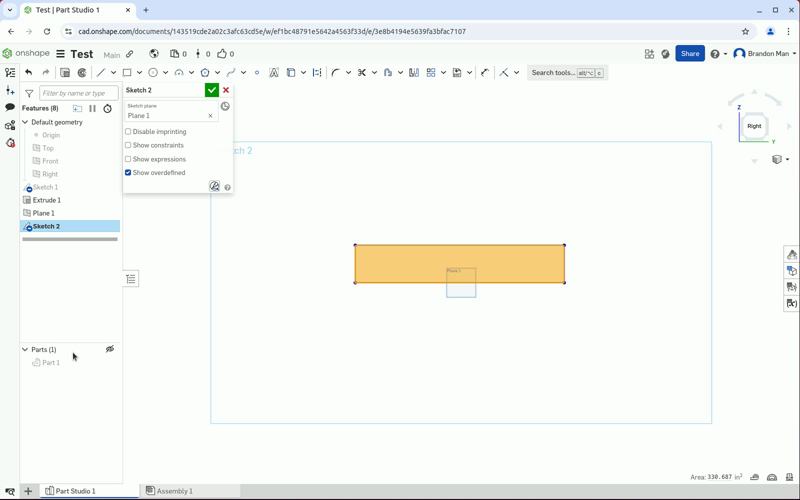
key(shift+e)
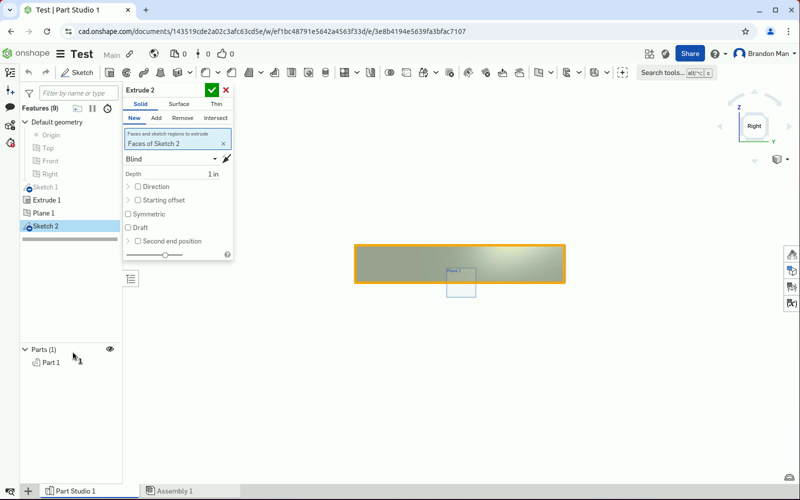
mouse_move(143, 106)
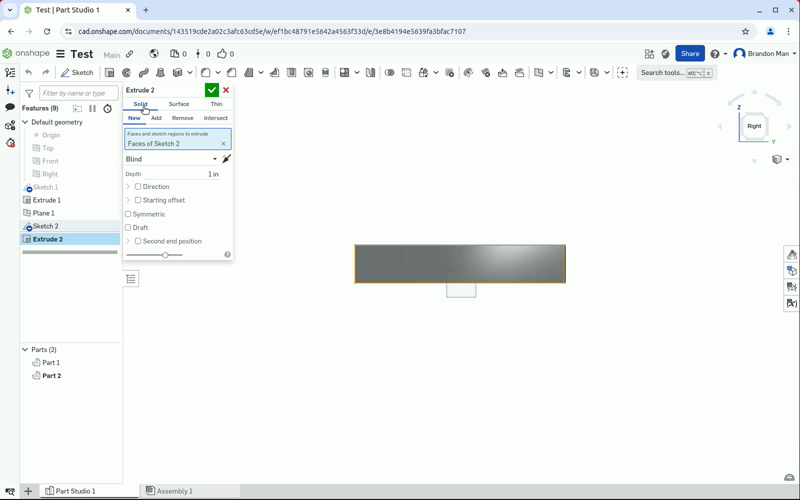
click(143, 106)
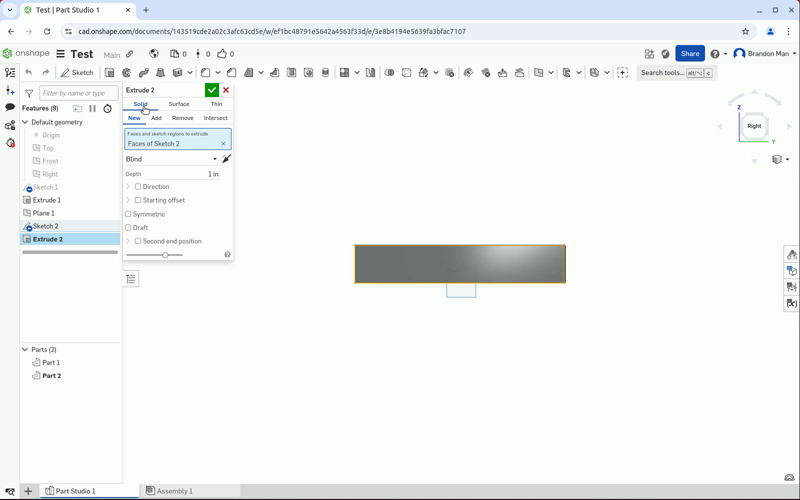
mouse_move(137, 120)
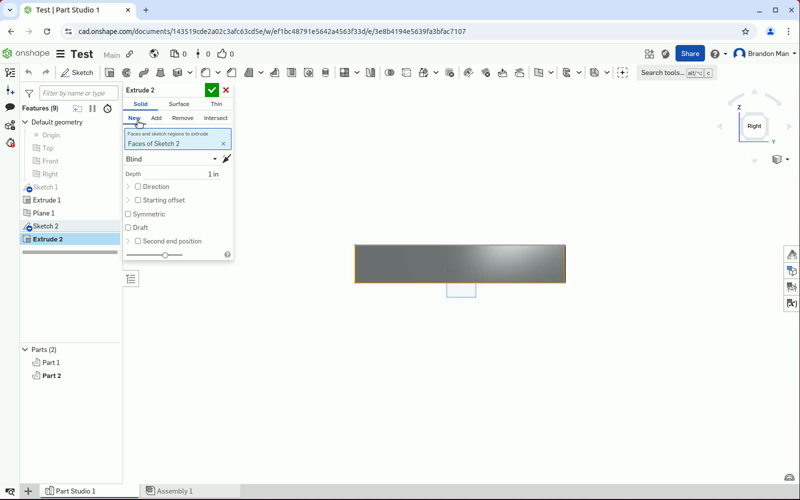
click(137, 120)
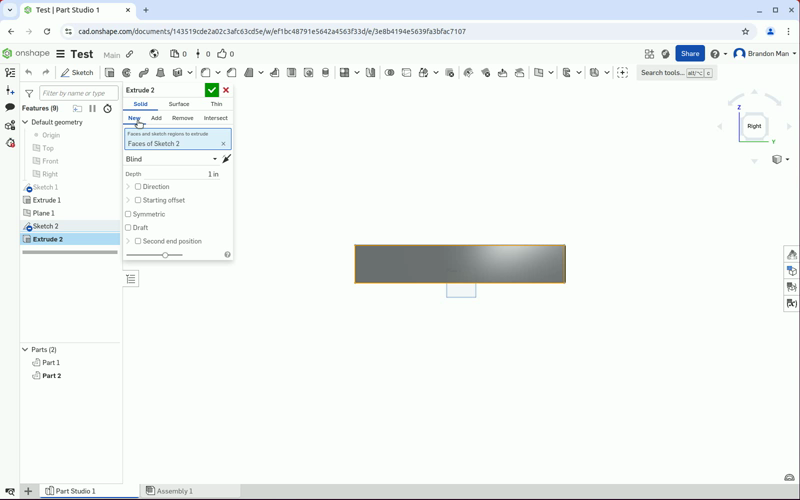
key(tab, 4)
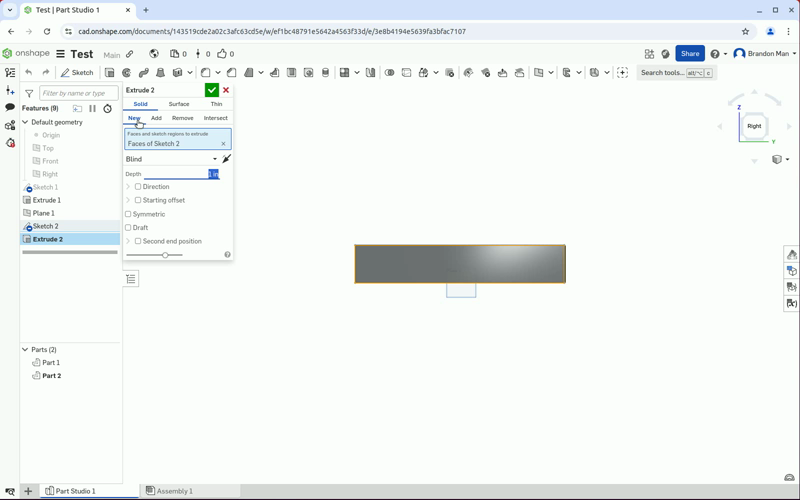
text(1.204)
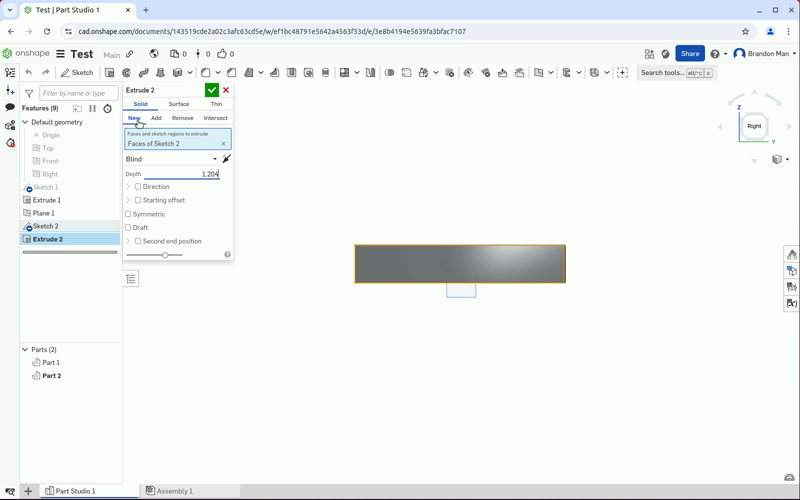
key(enter)
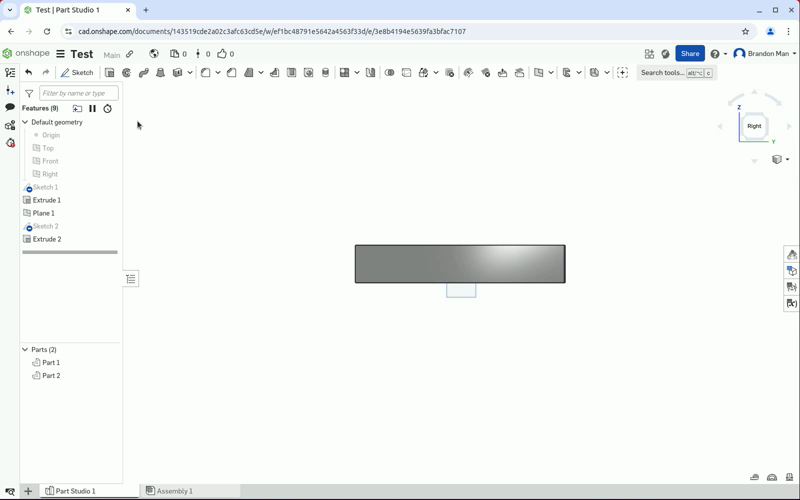
key(shift+h)
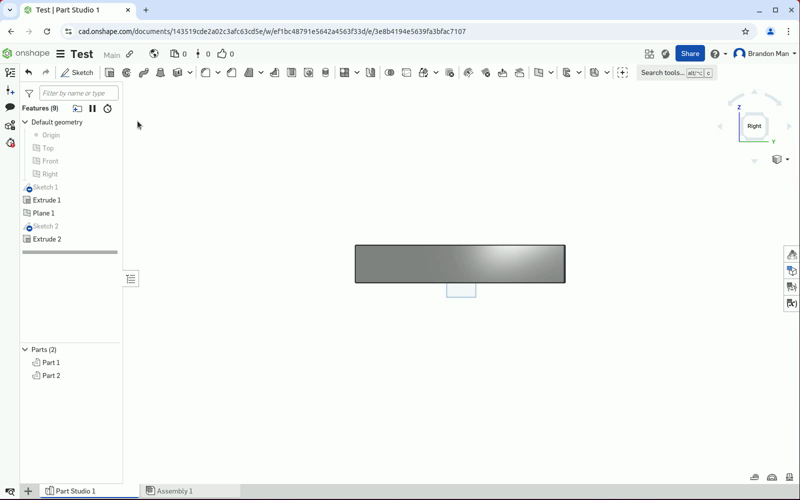
key(shift+h)
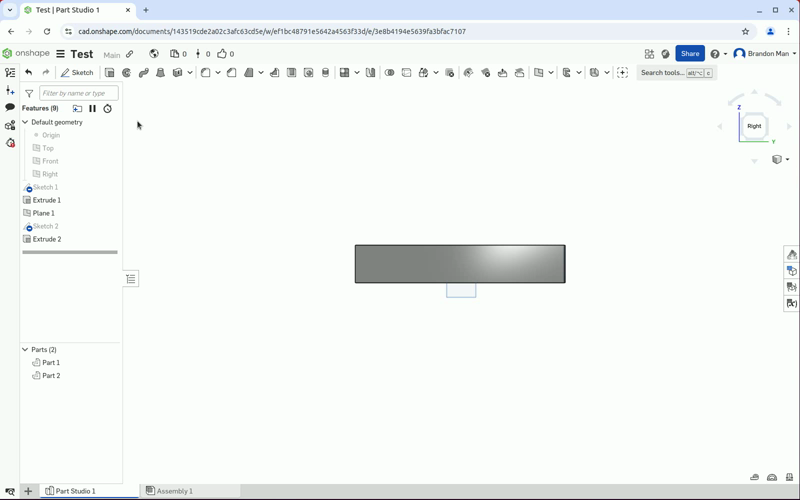
mouse_move(73, 189)
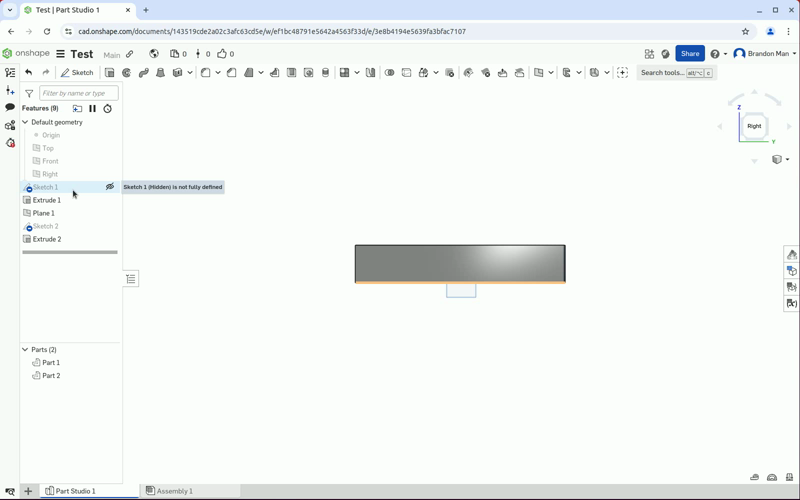
click(73, 189)
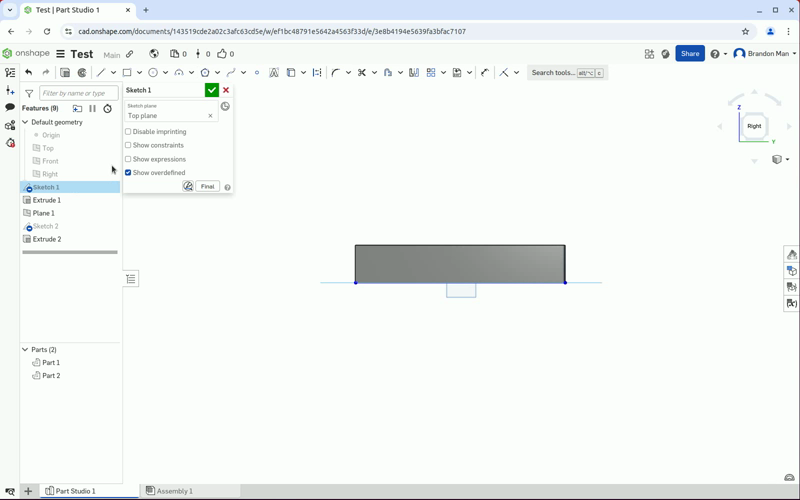
mouse_move(229, 92)
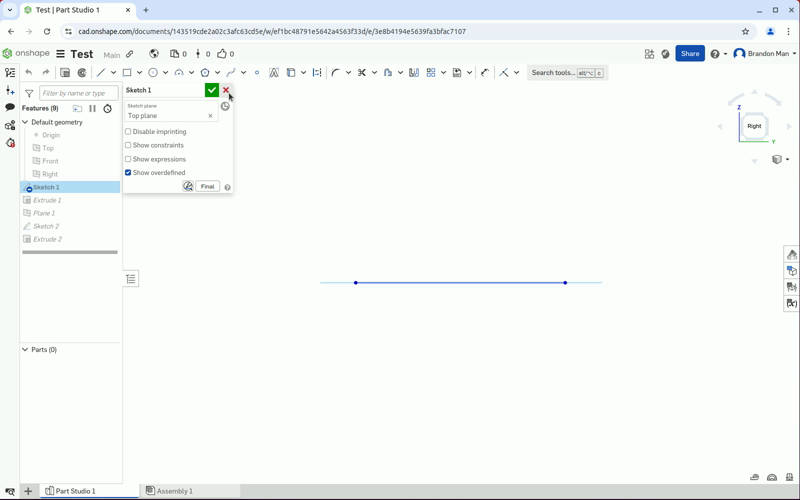
click(229, 92)
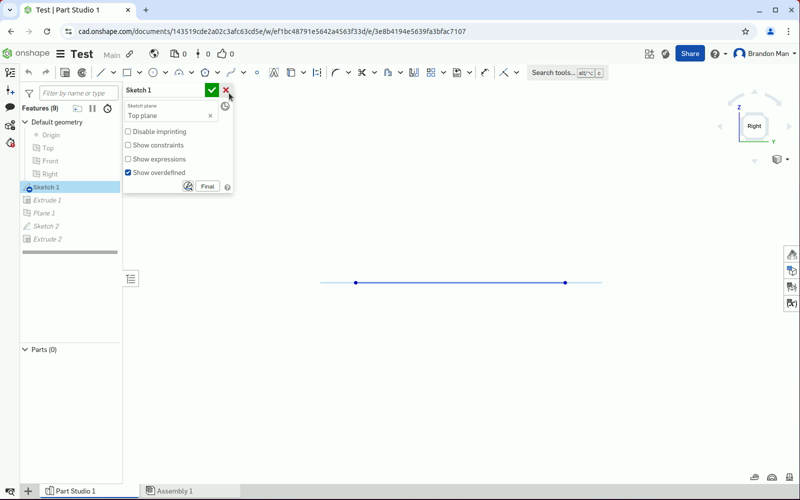
key(shift+s)
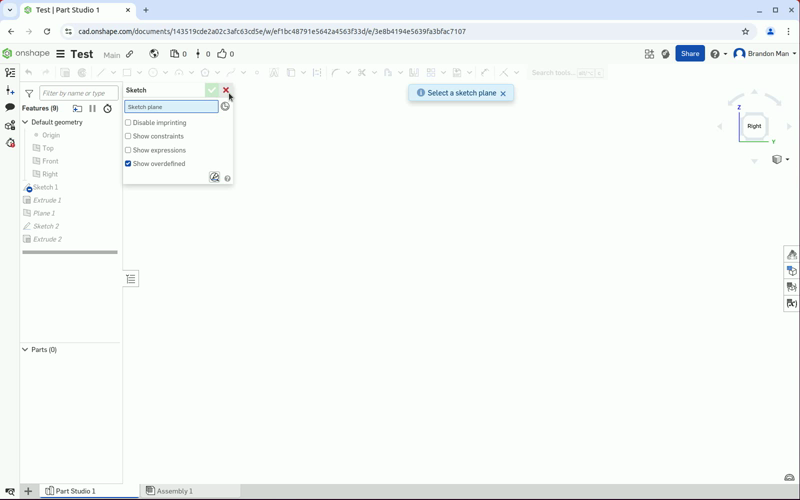
mouse_move(73, 215)
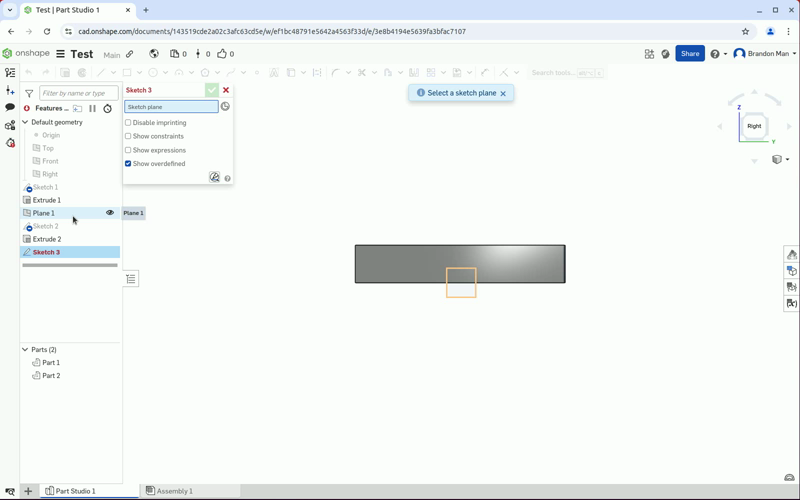
click(73, 215)
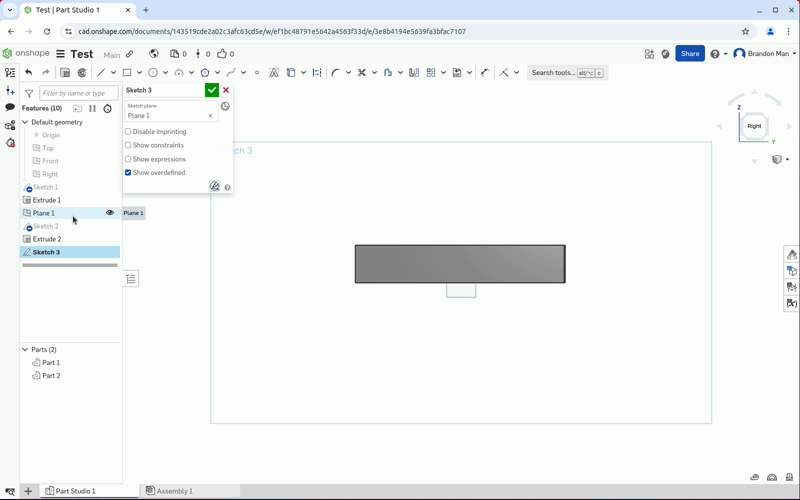
mouse_move(73, 352)
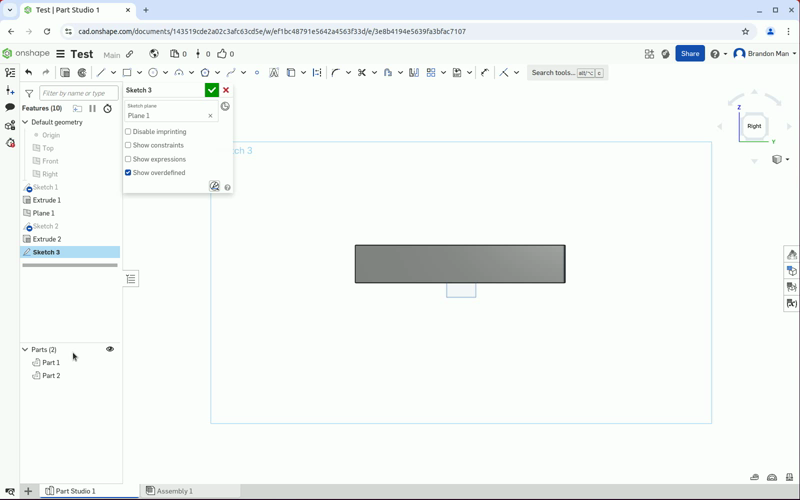
key(y)
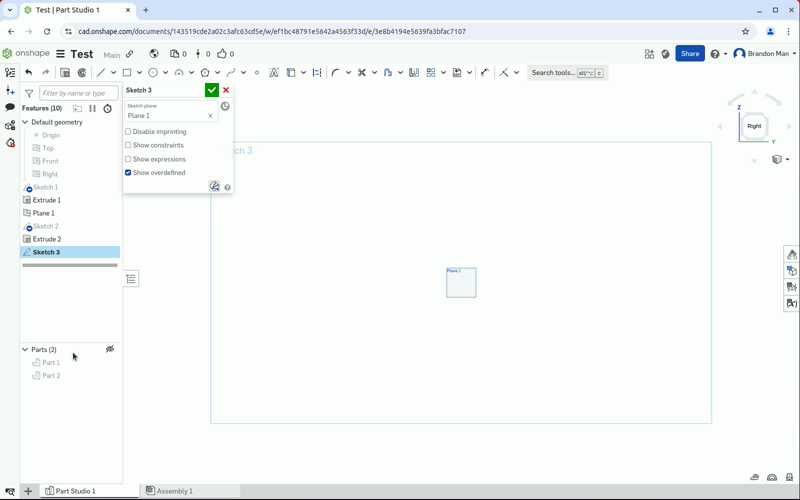
key(l)
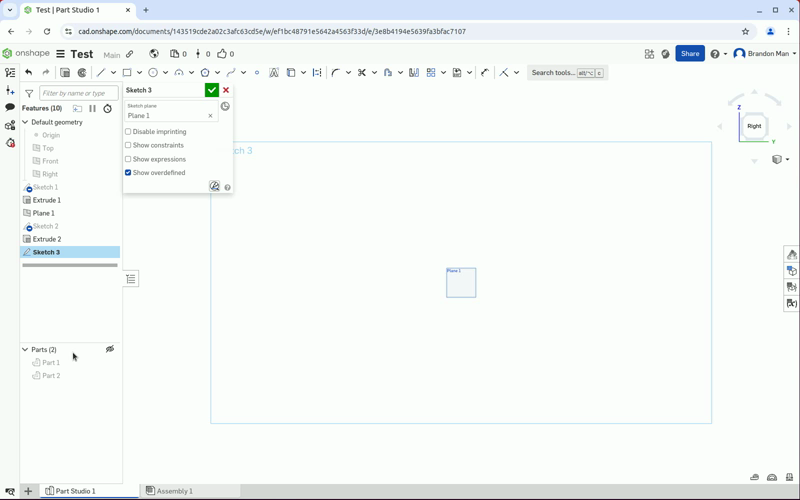
key_down(shift)
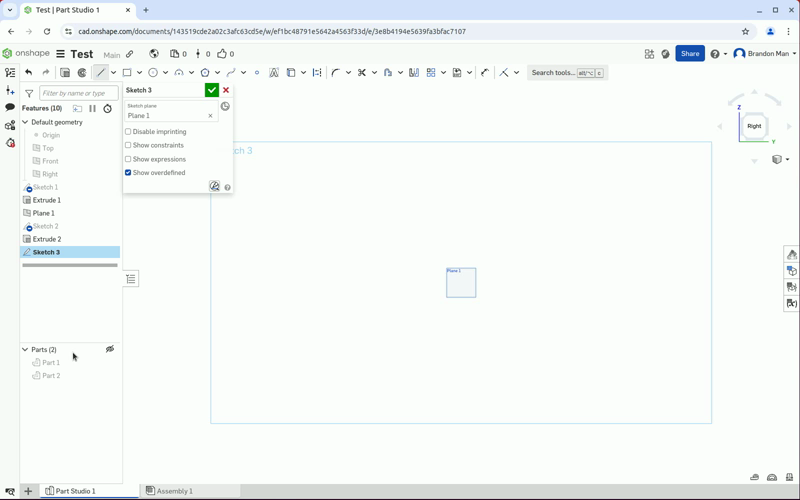
mouse_move(355, 245)
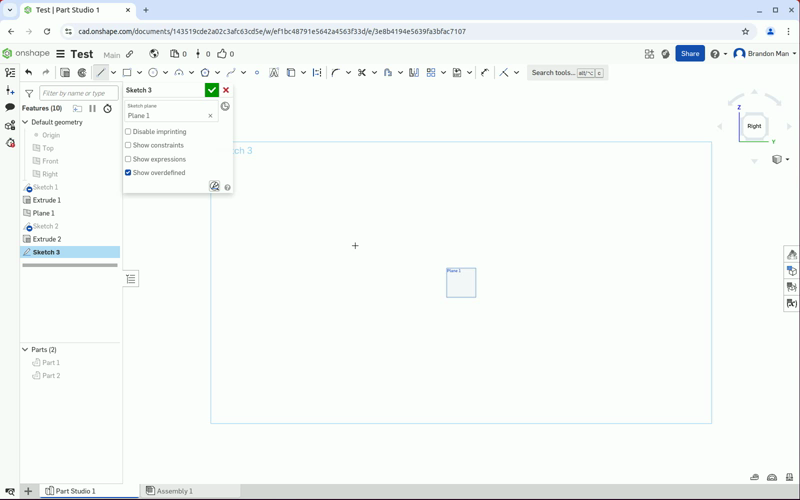
click(355, 245)
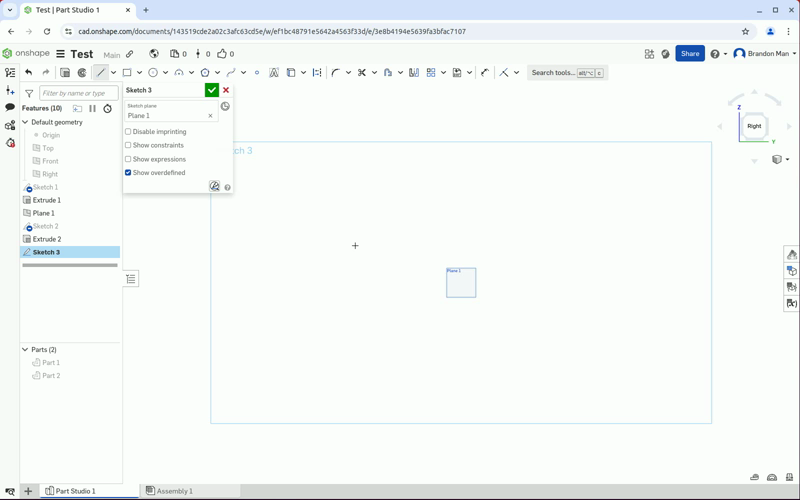
key_up(shift)
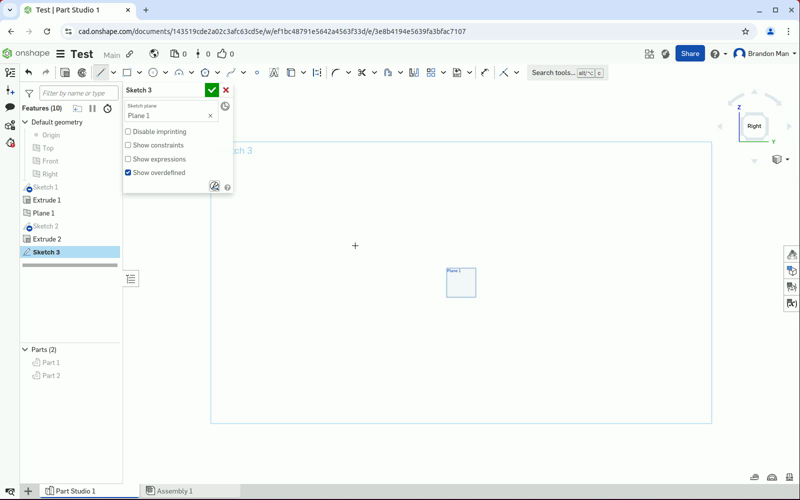
key_down(shift)
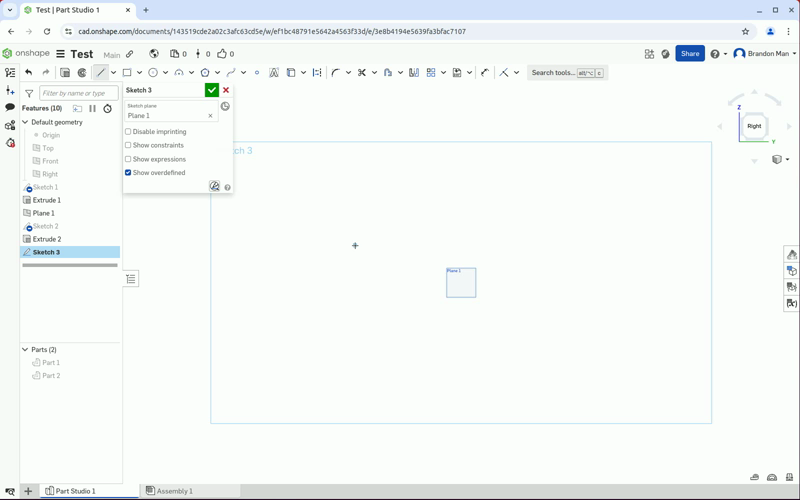
mouse_move(564, 245)
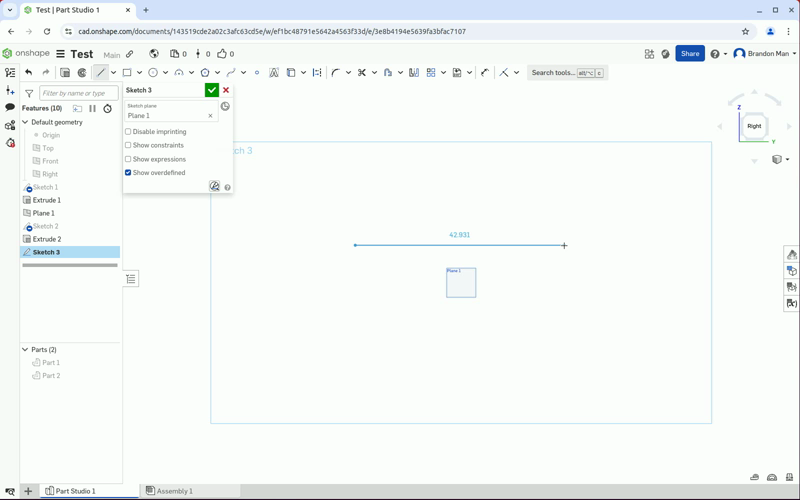
click(564, 245)
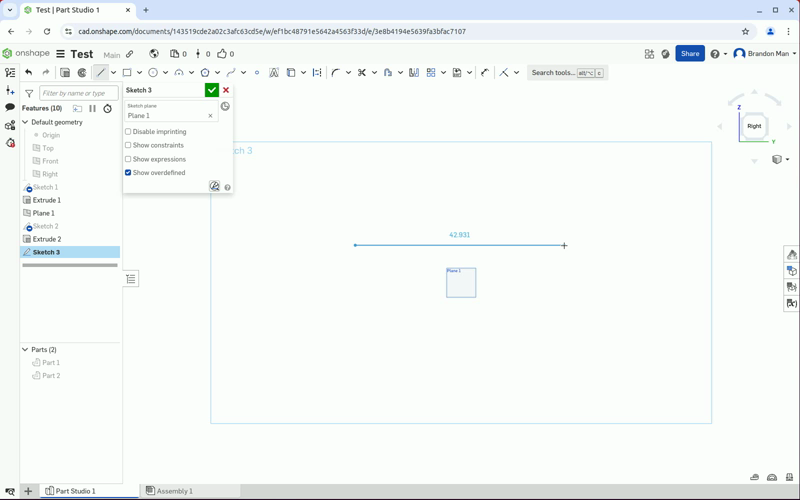
key_up(shift)
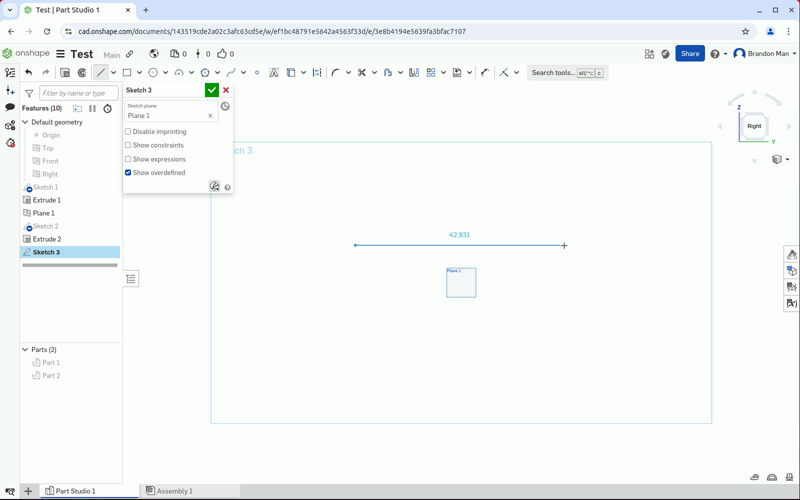
key_down(shift)
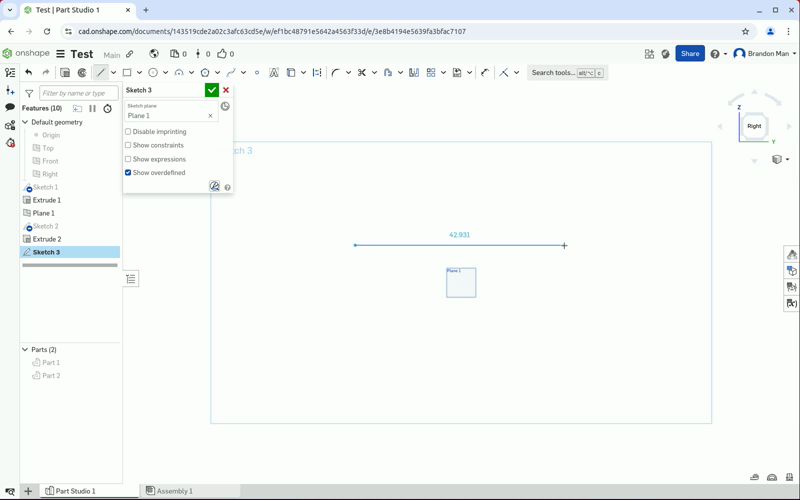
mouse_move(589, 245)
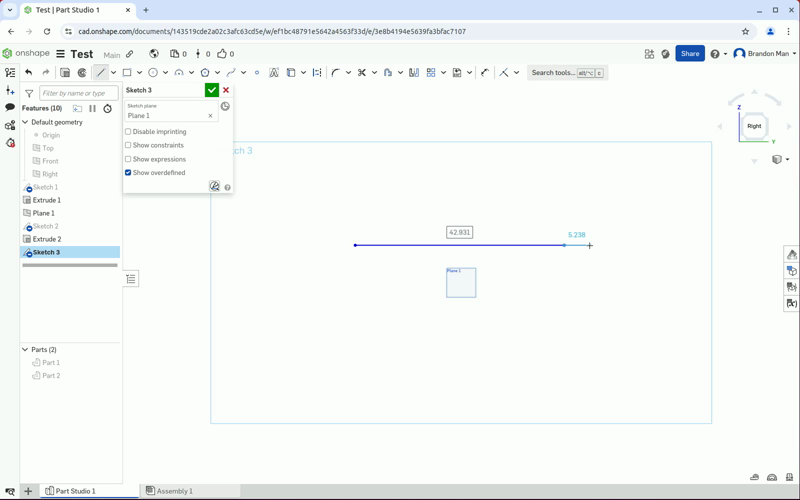
mouse_move(564, 238)
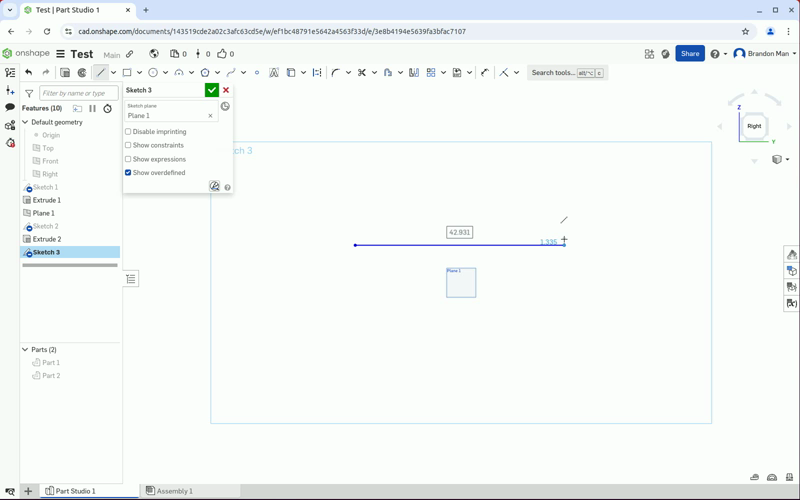
scroll(6)
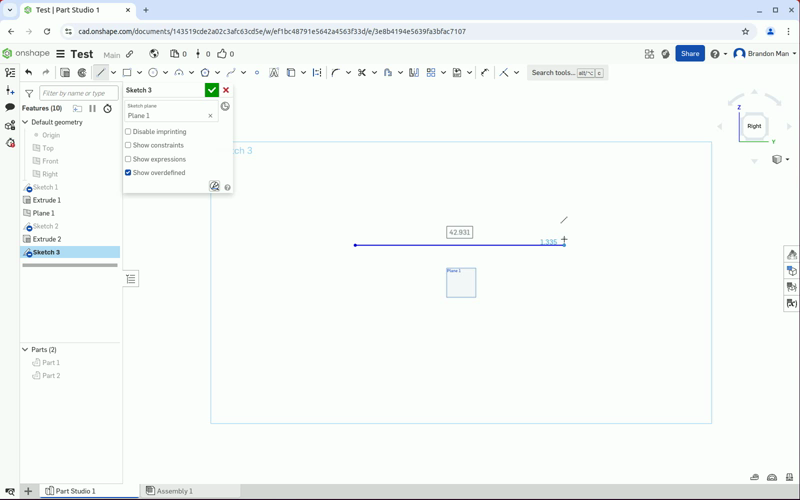
scroll(6)
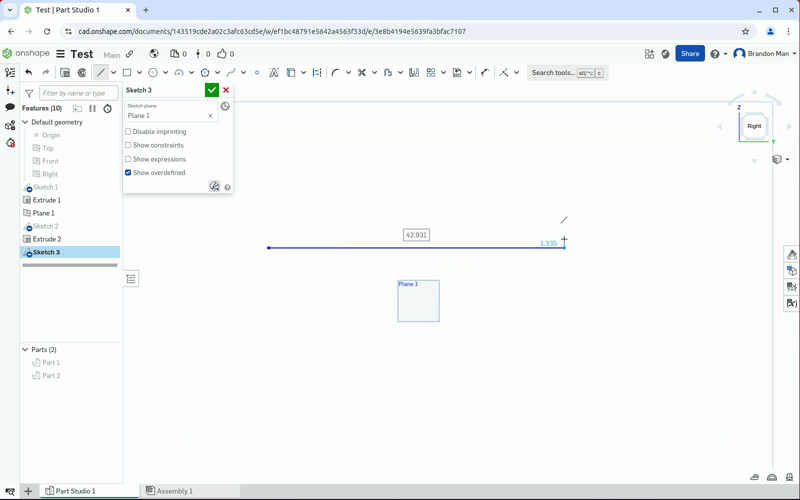
scroll(6)
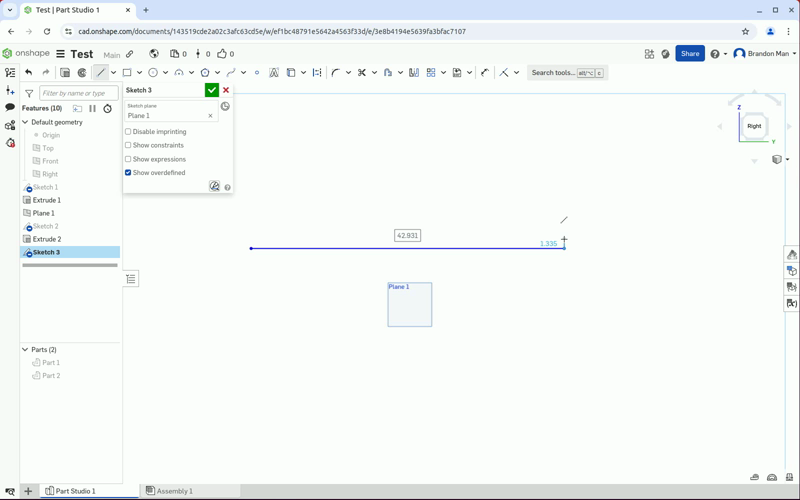
scroll(6)
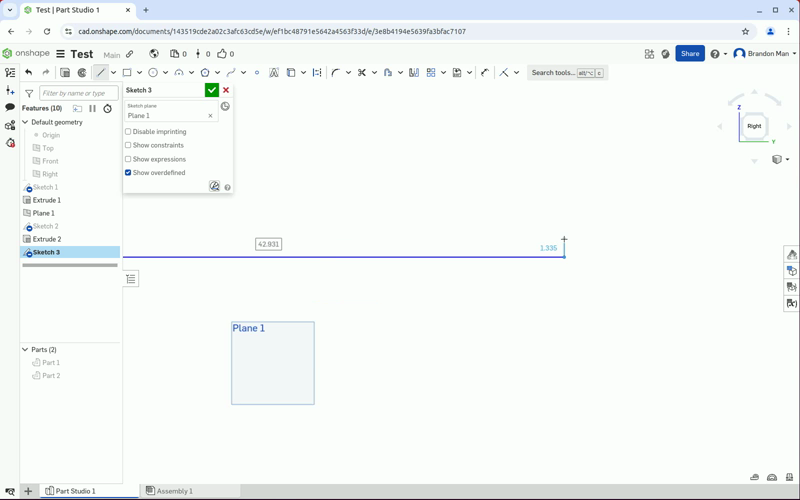
scroll(6)
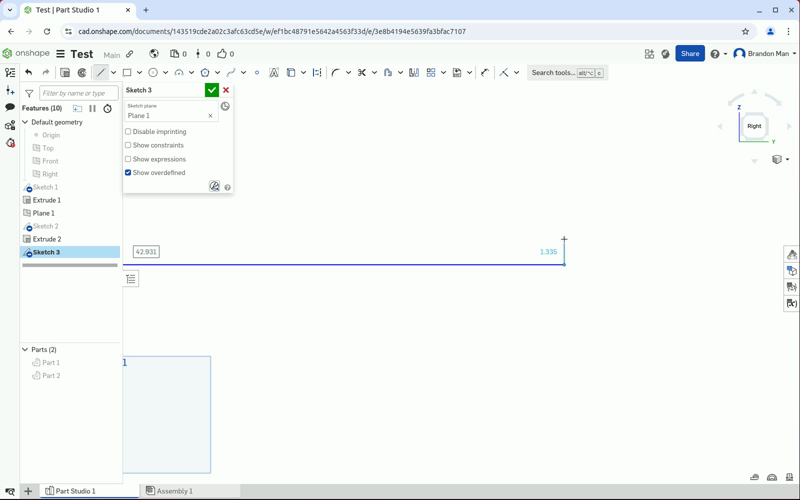
scroll(6)
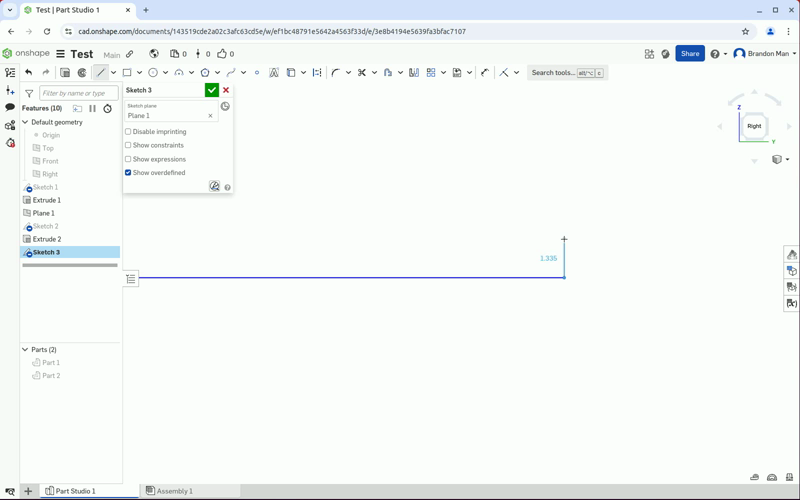
scroll(6)
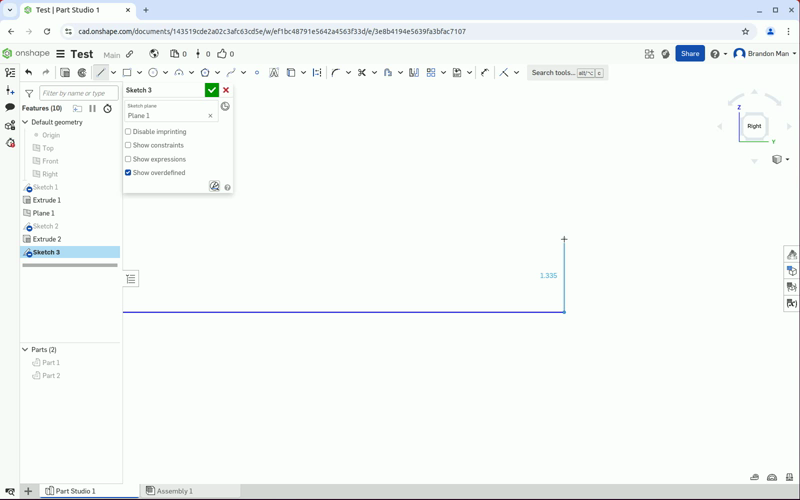
click(564, 238)
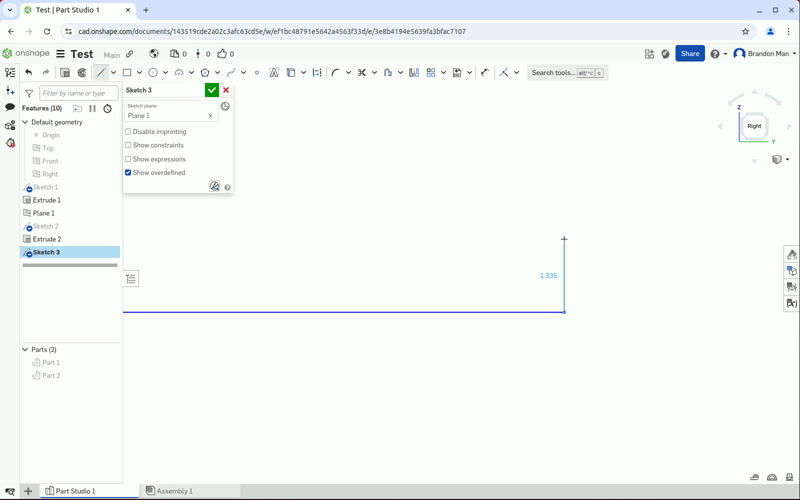
scroll(-6)
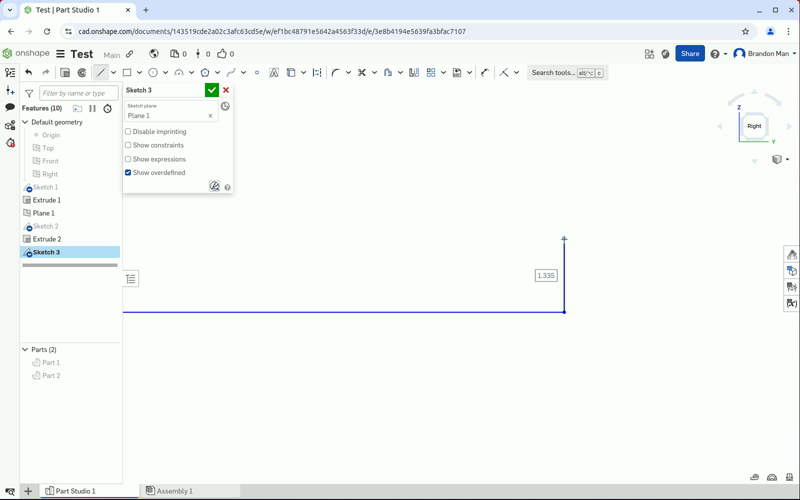
scroll(-6)
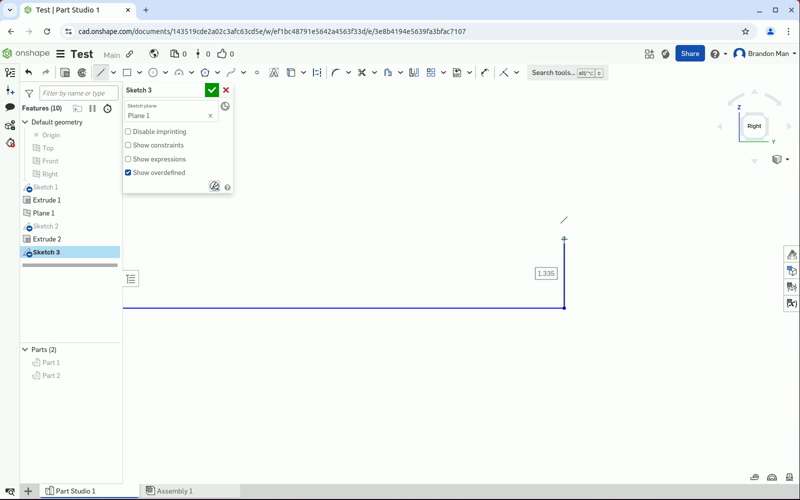
scroll(-6)
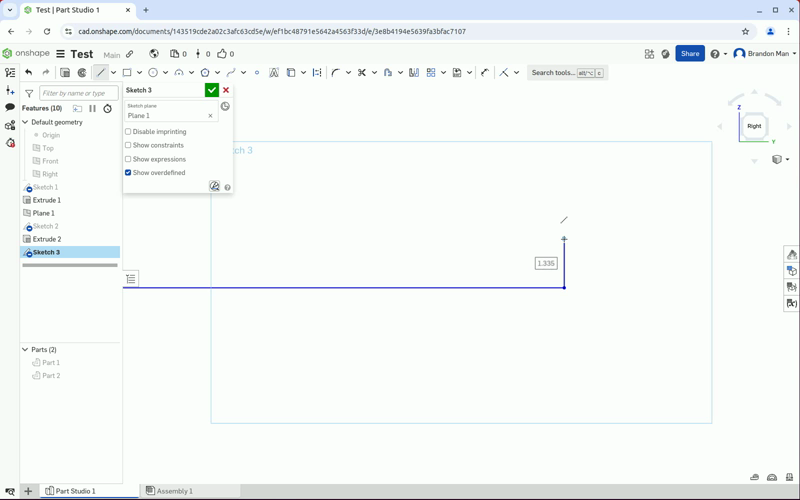
scroll(-6)
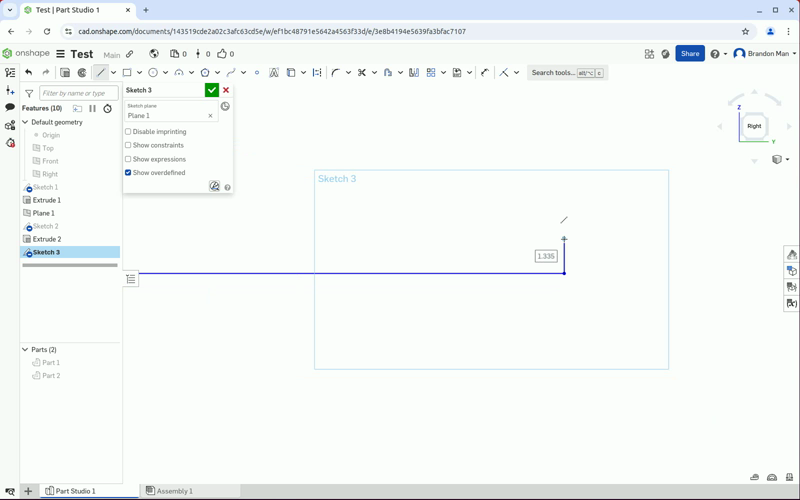
scroll(-6)
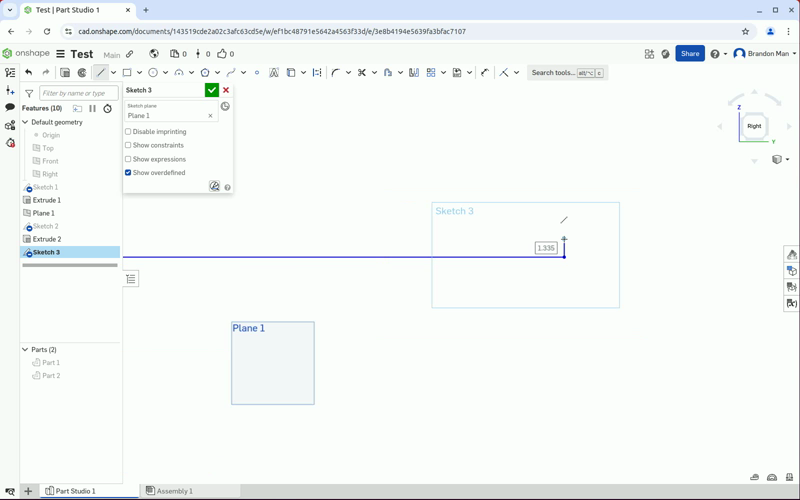
scroll(-6)
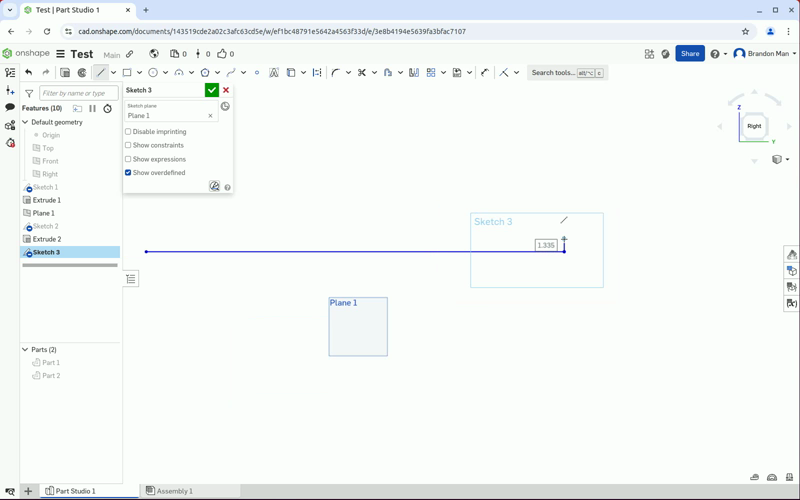
scroll(-6)
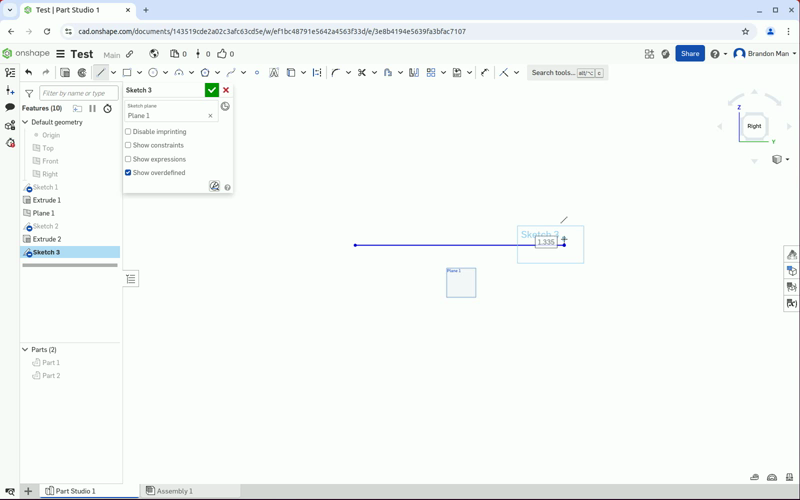
key_up(shift)
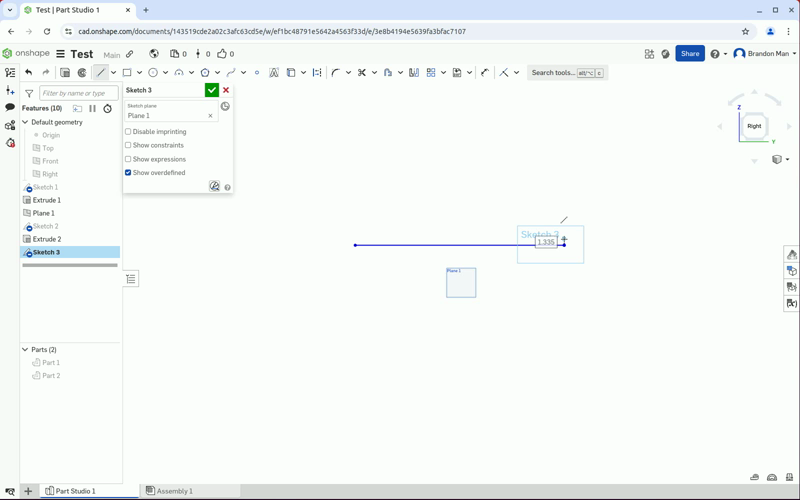
key_down(shift)
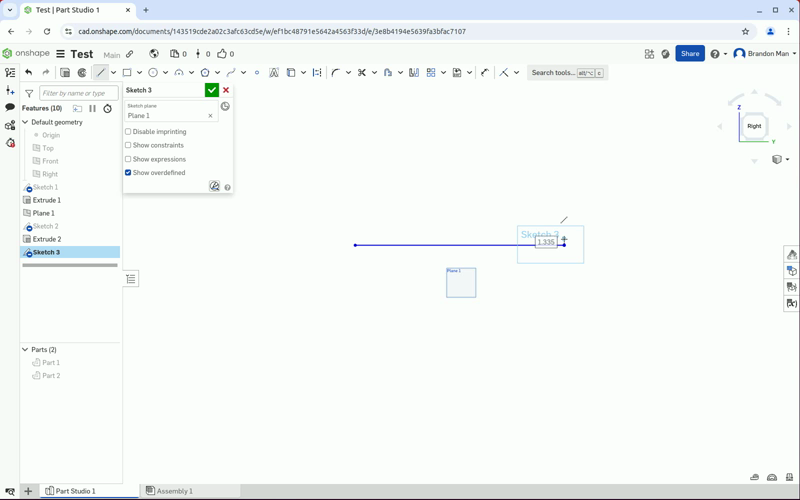
mouse_move(355, 238)
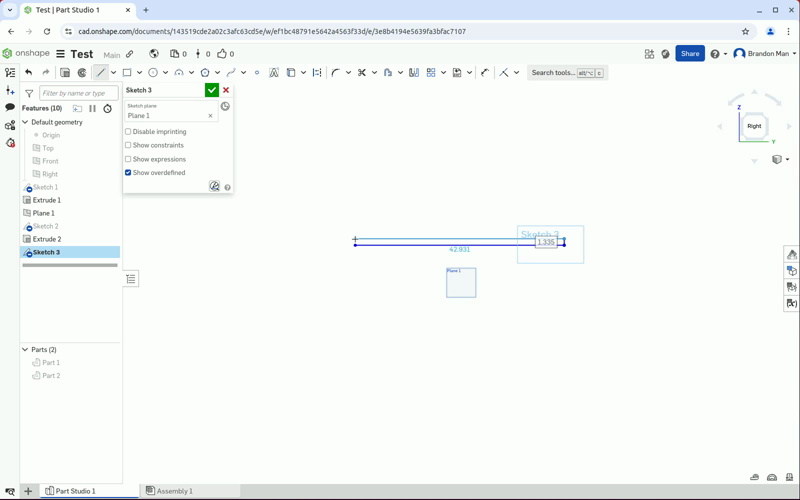
click(355, 238)
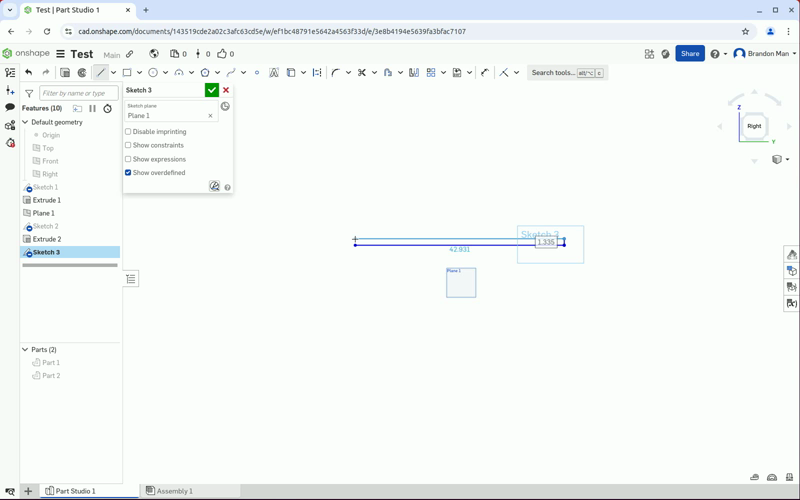
key_up(shift)
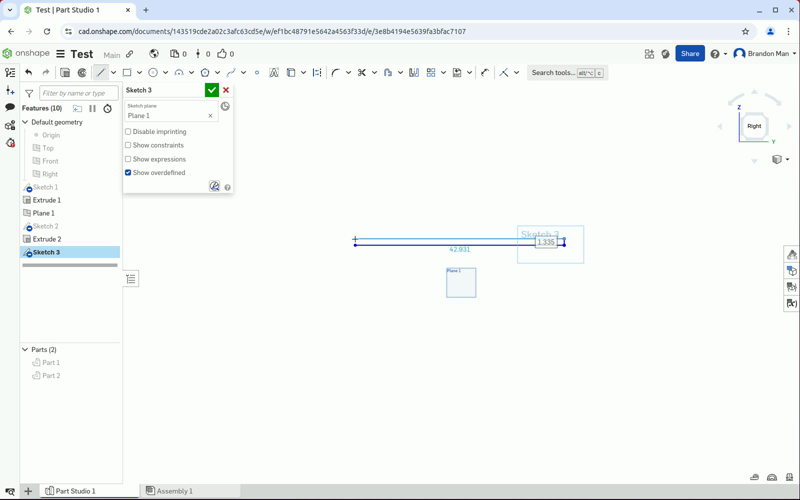
mouse_move(385, 238)
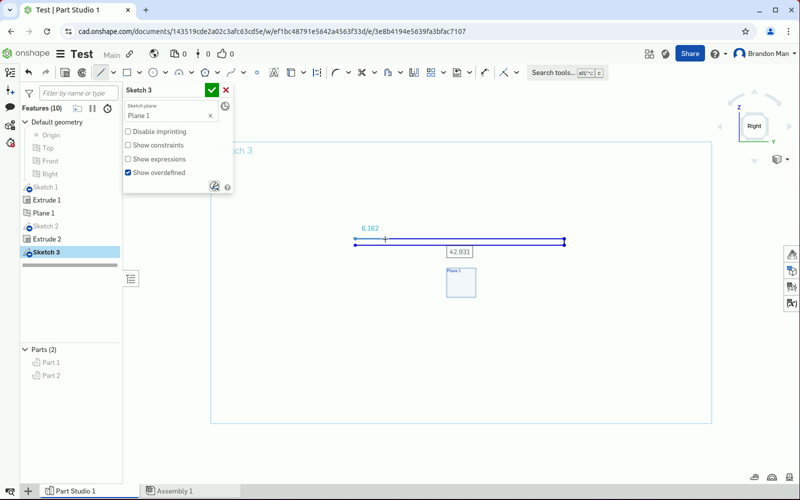
key_down(shift)
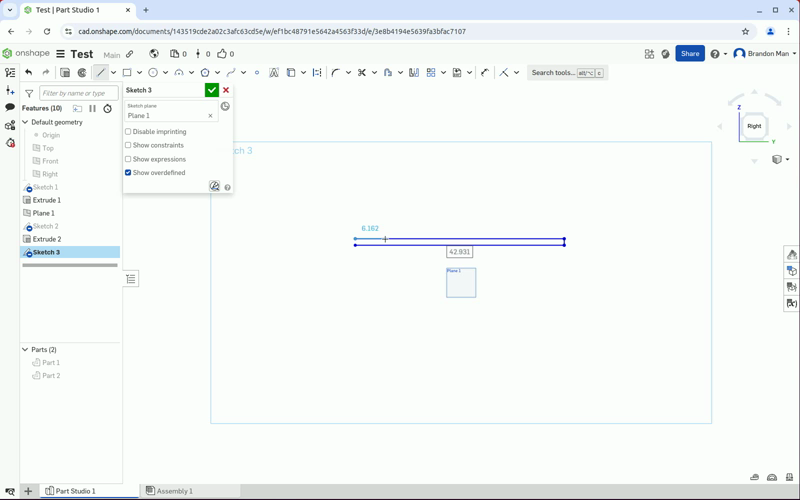
mouse_move(355, 245)
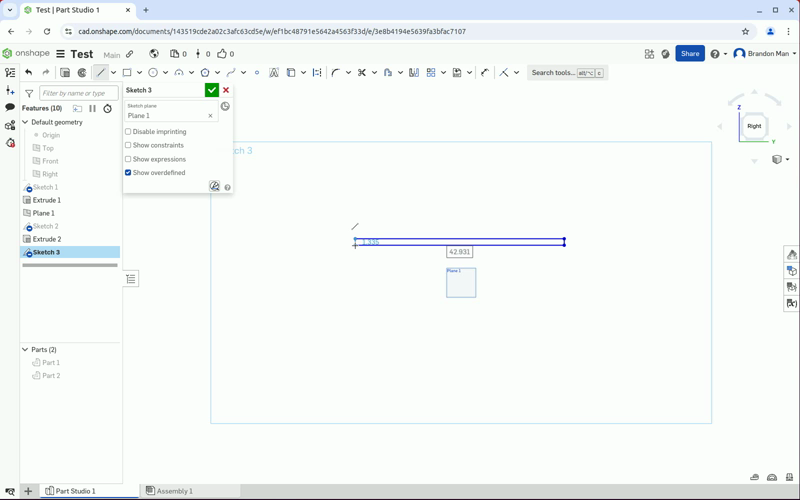
scroll(6)
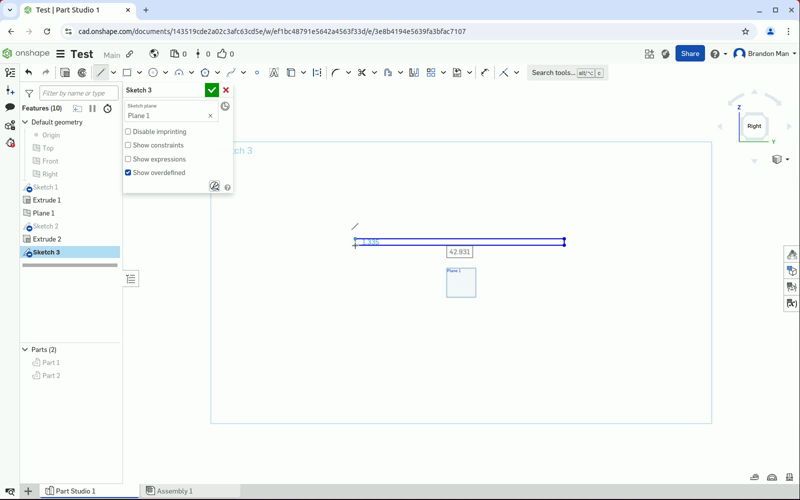
scroll(6)
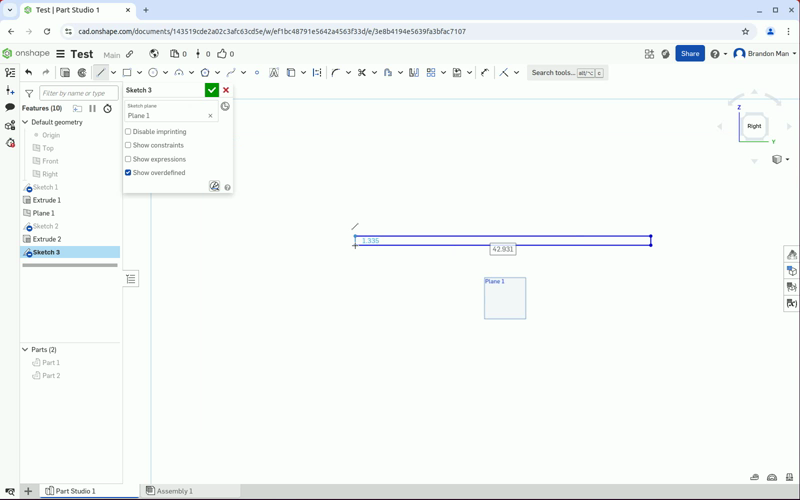
scroll(6)
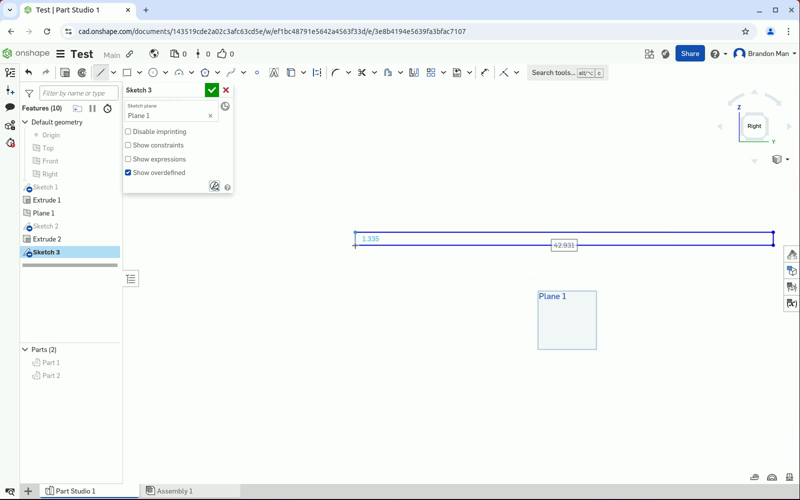
scroll(6)
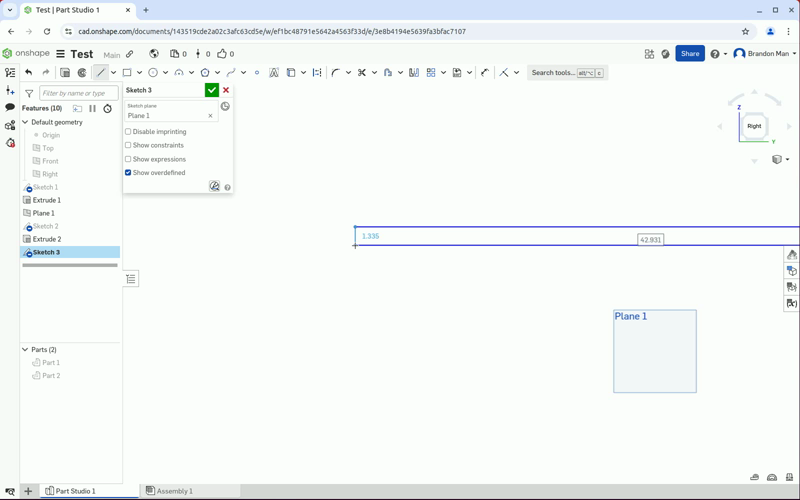
scroll(6)
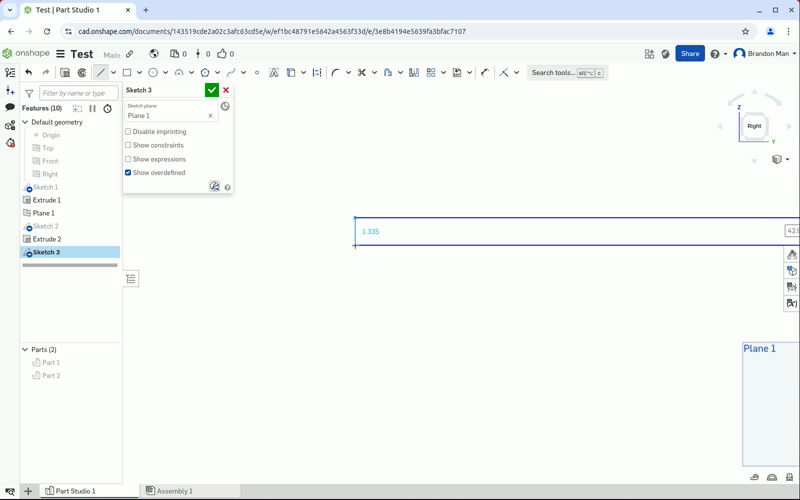
scroll(6)
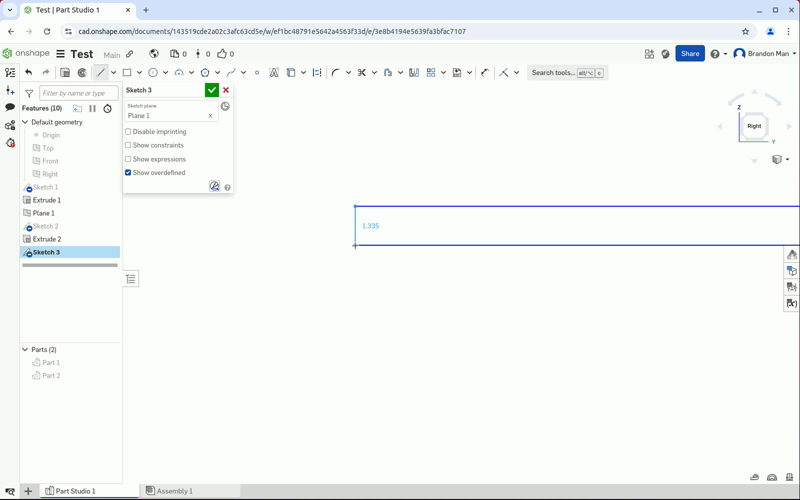
scroll(6)
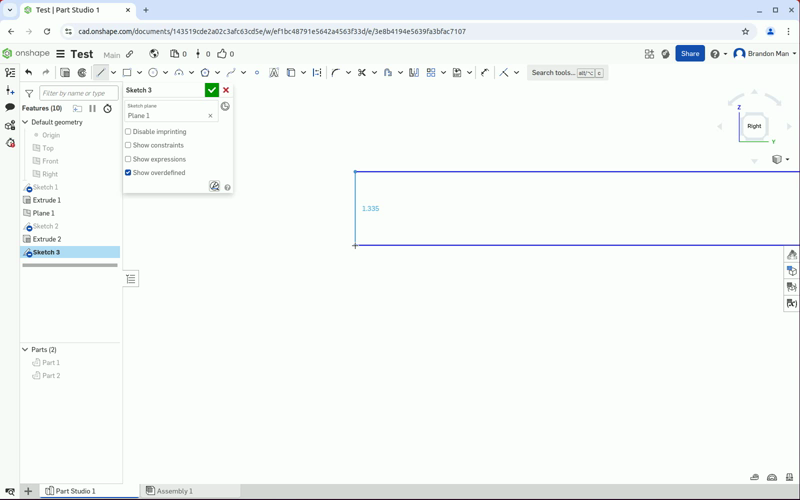
key_up(shift)
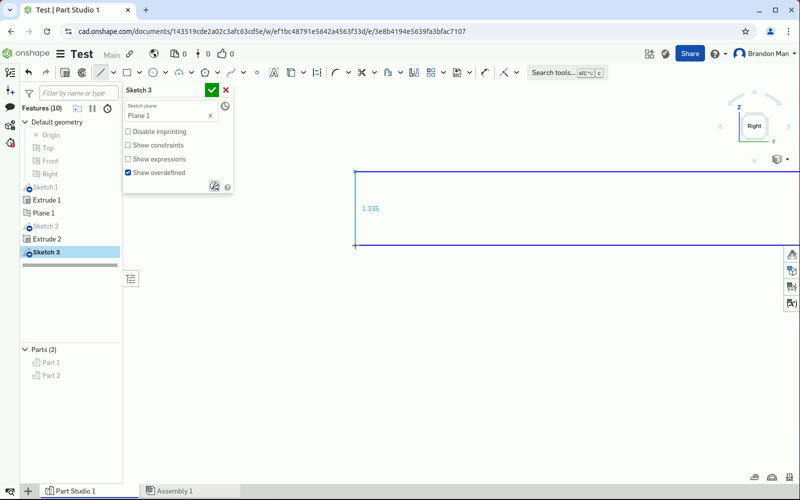
click(355, 245)
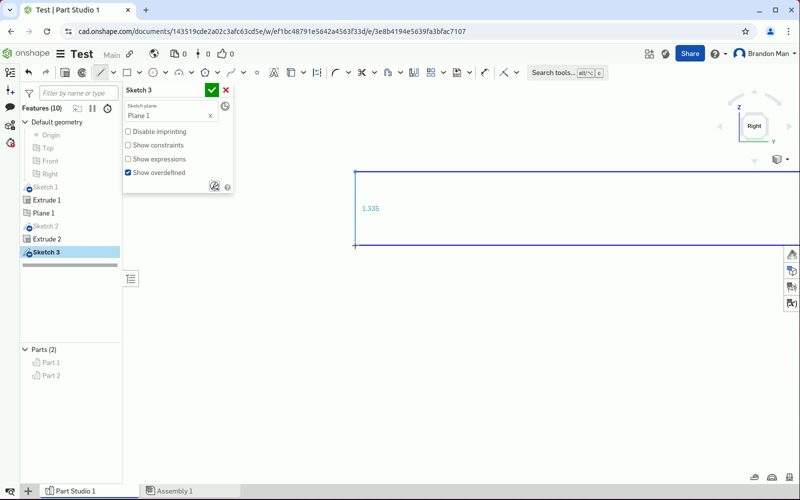
scroll(-6)
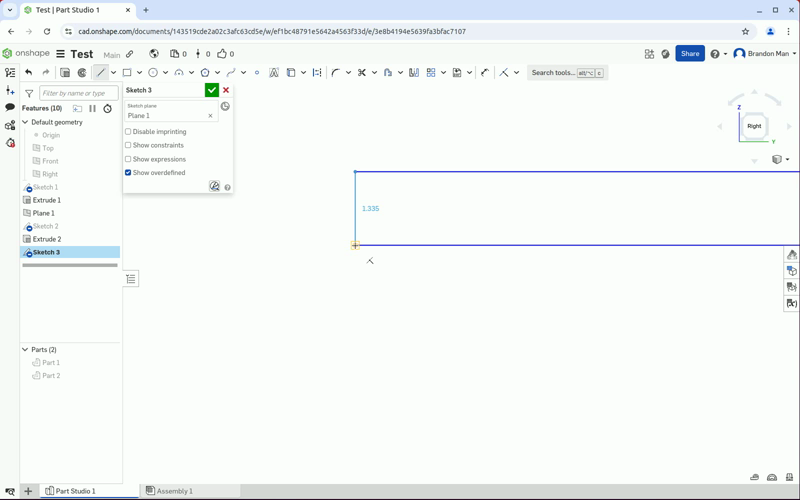
scroll(-6)
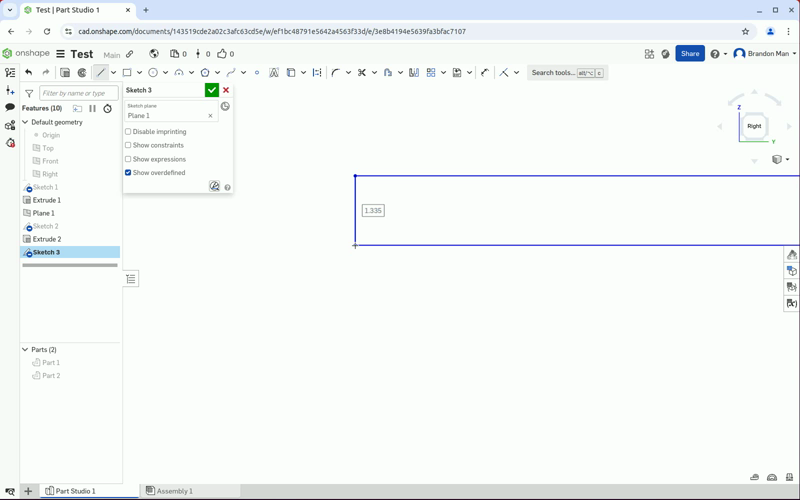
scroll(-6)
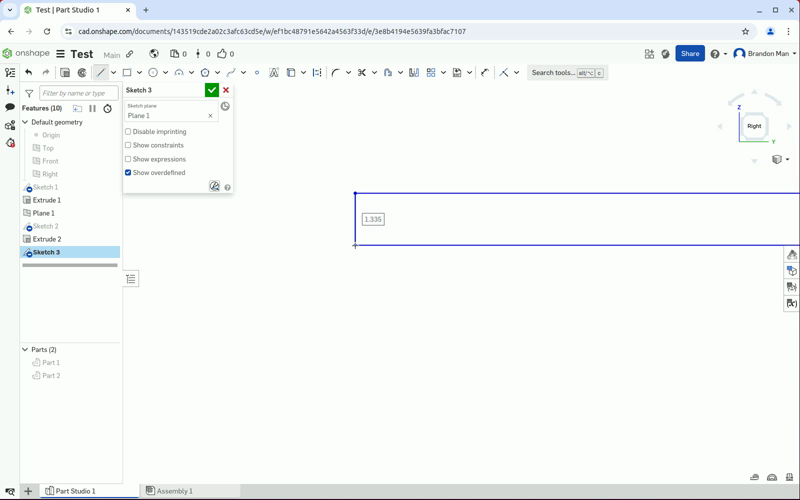
scroll(-6)
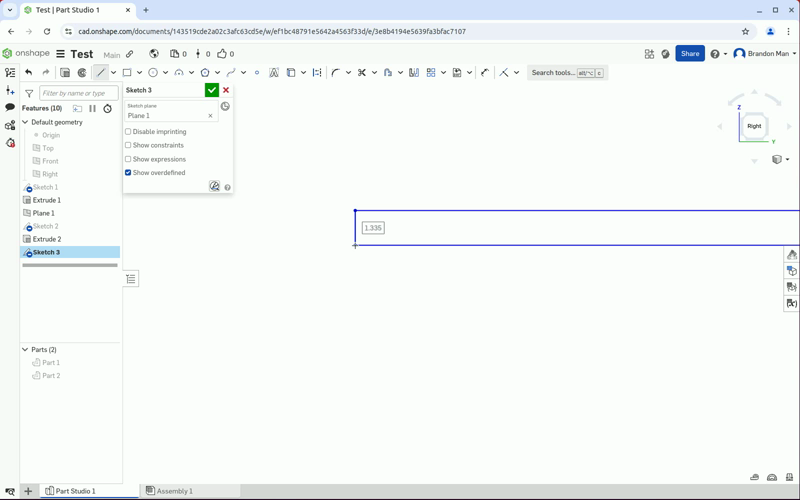
scroll(-6)
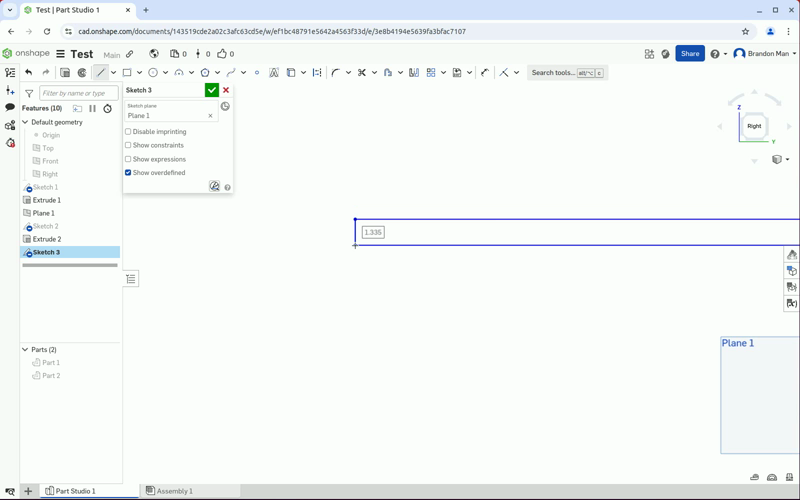
scroll(-6)
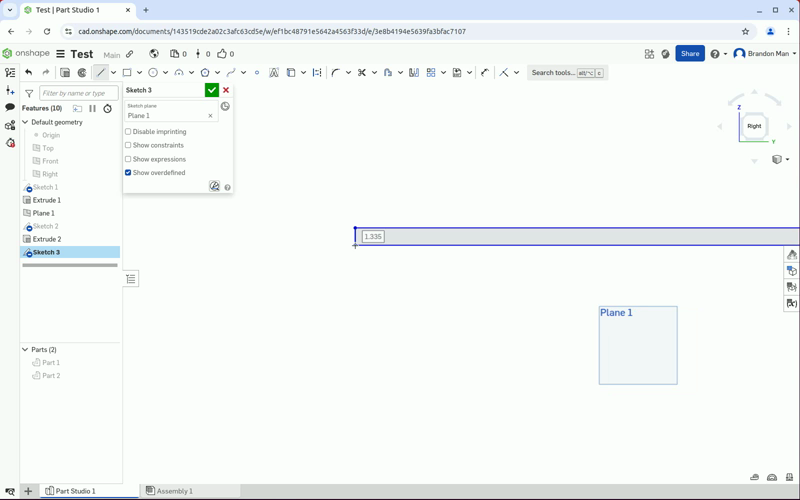
scroll(-6)
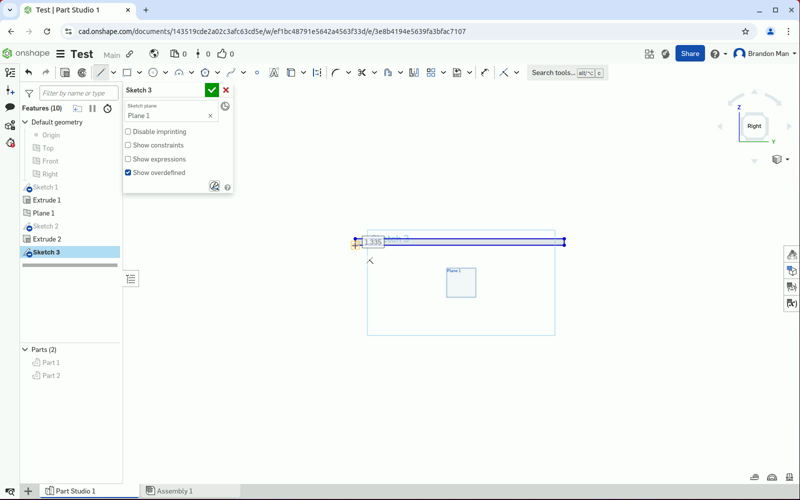
key(esc)
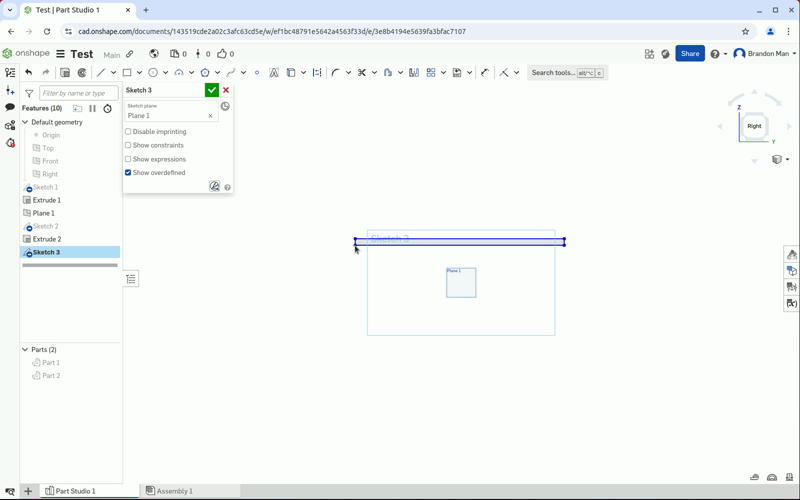
mouse_move(489, 244)
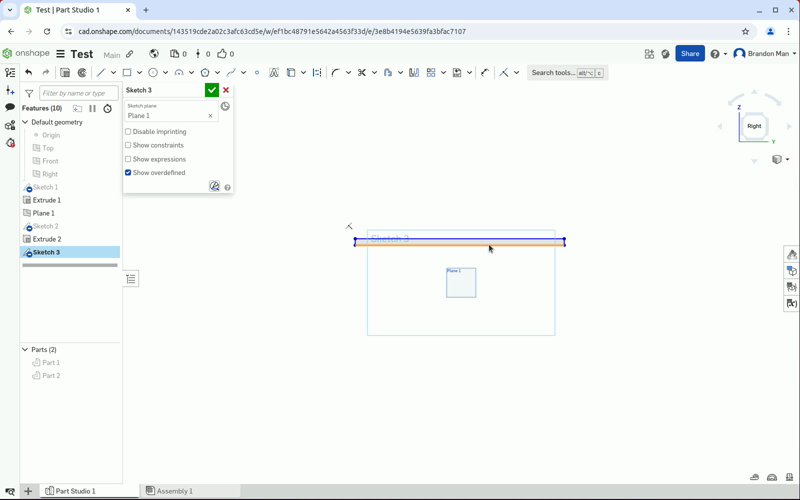
scroll(6)
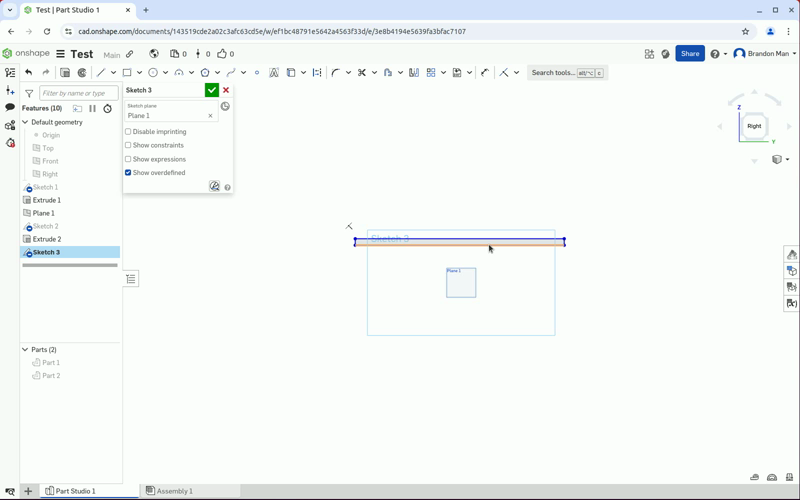
scroll(6)
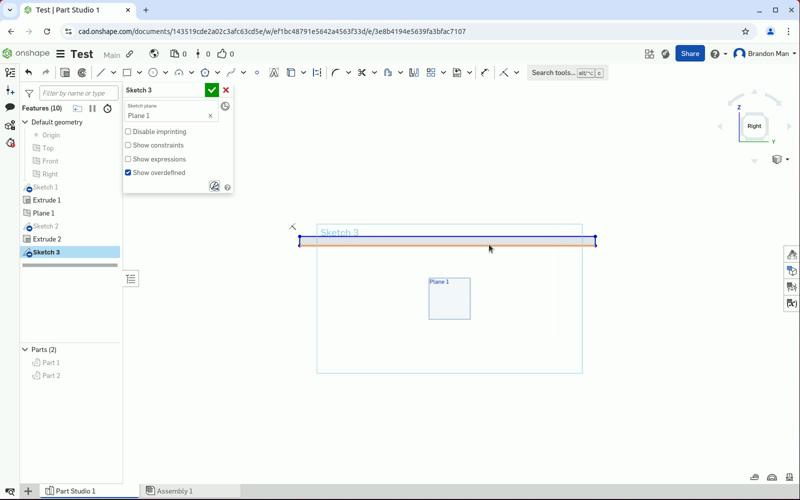
scroll(6)
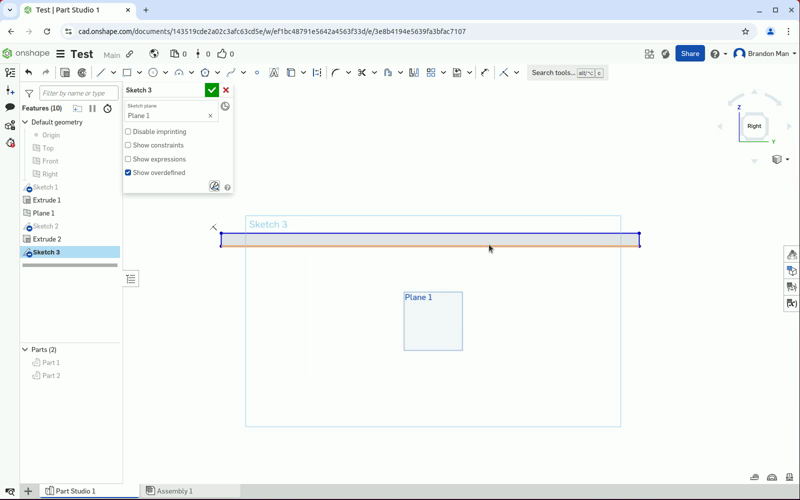
scroll(6)
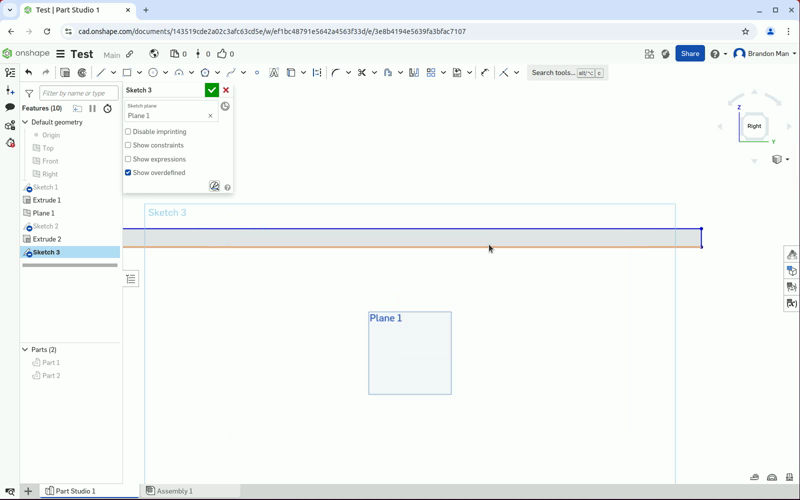
scroll(6)
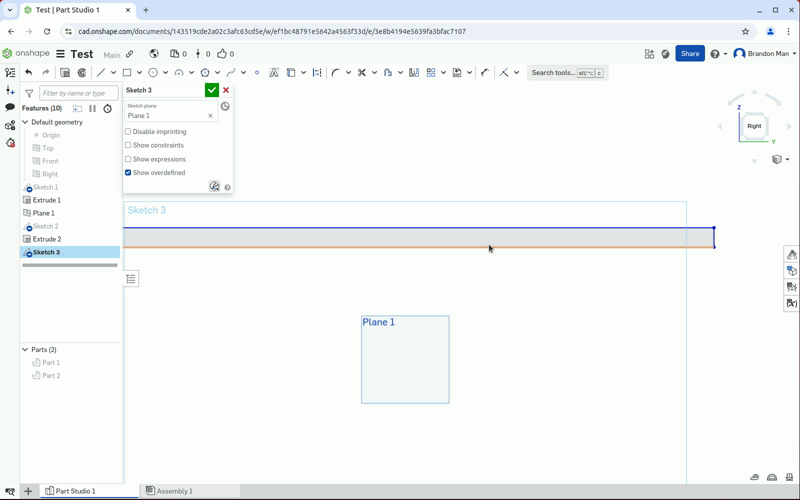
scroll(6)
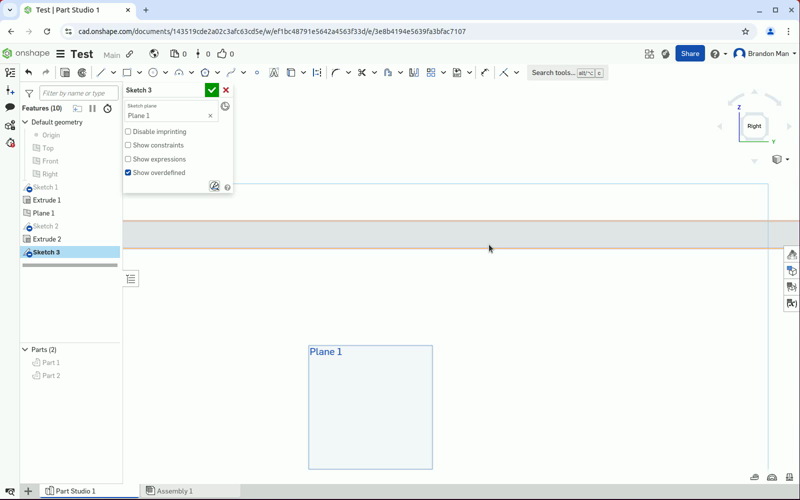
scroll(6)
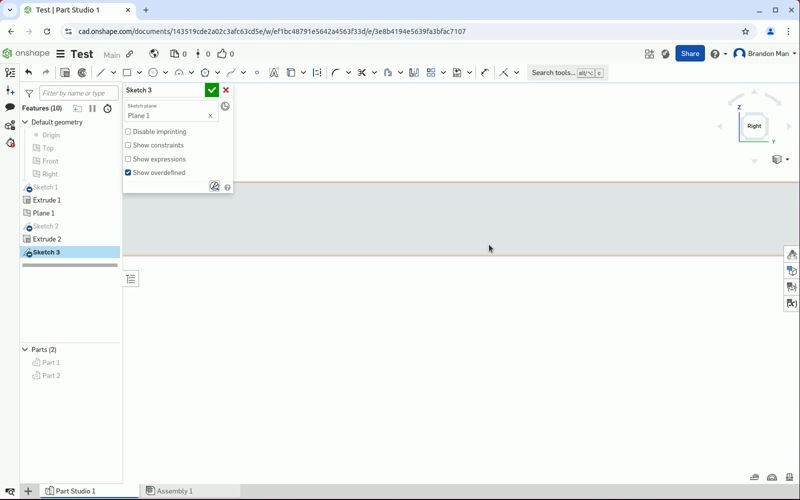
click(489, 244)
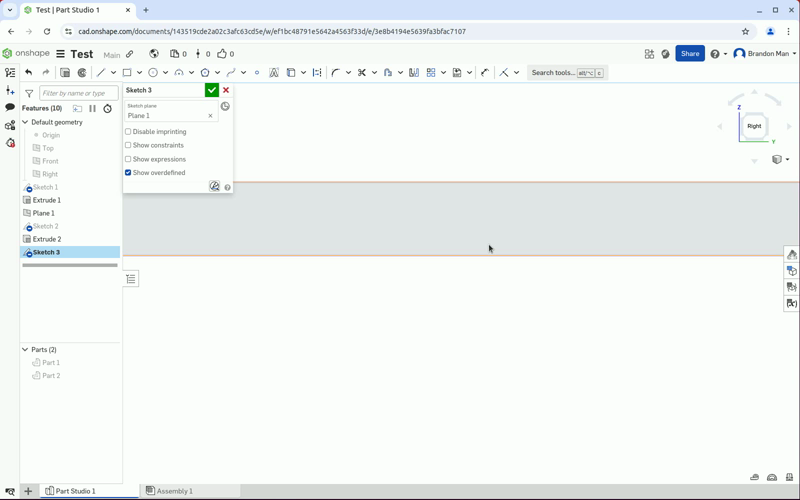
scroll(-6)
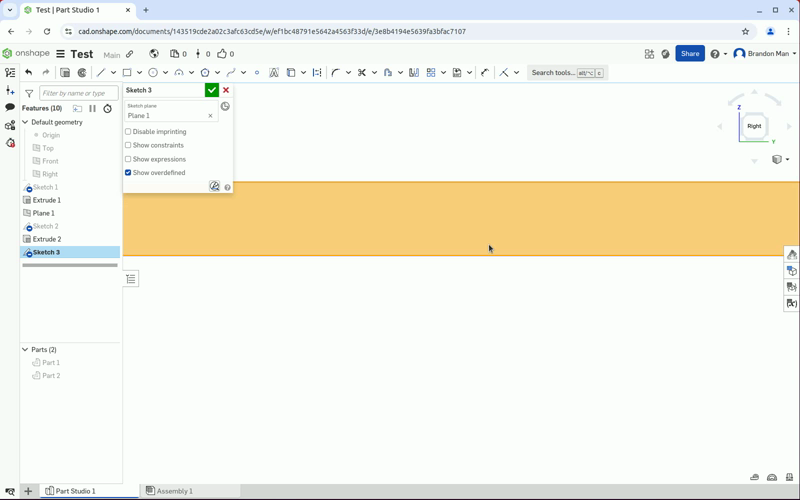
scroll(-6)
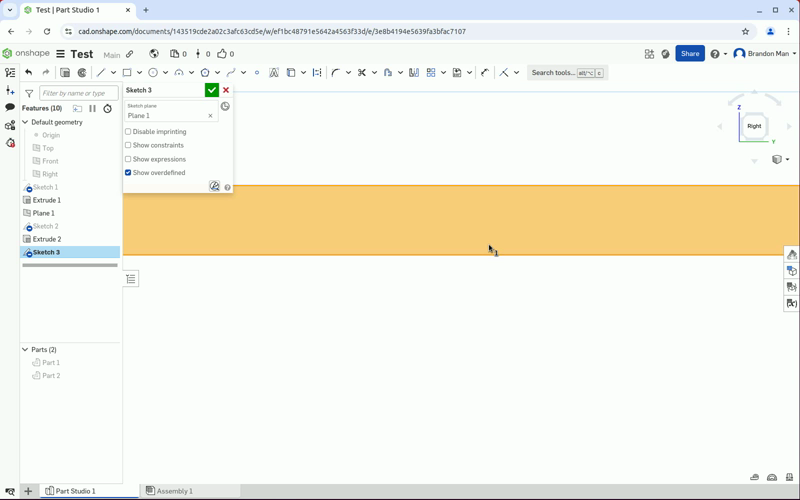
scroll(-6)
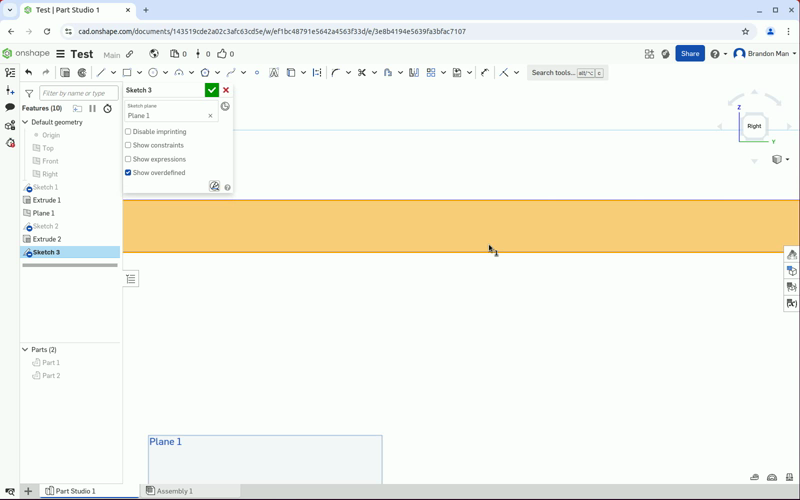
scroll(-6)
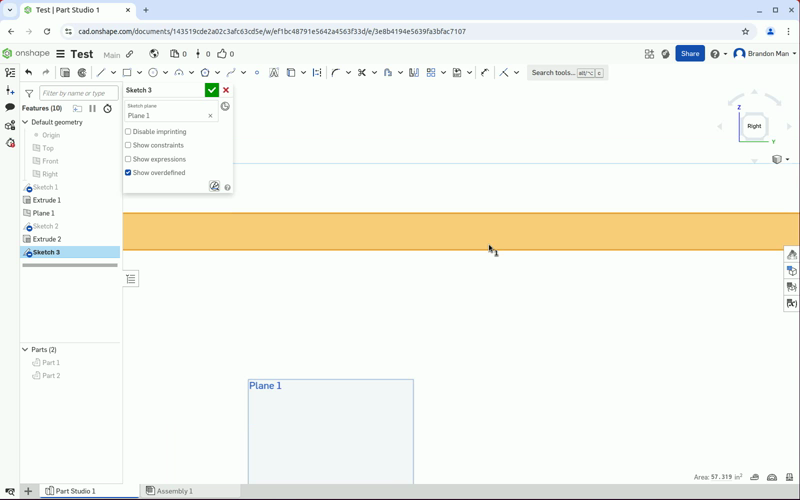
scroll(-6)
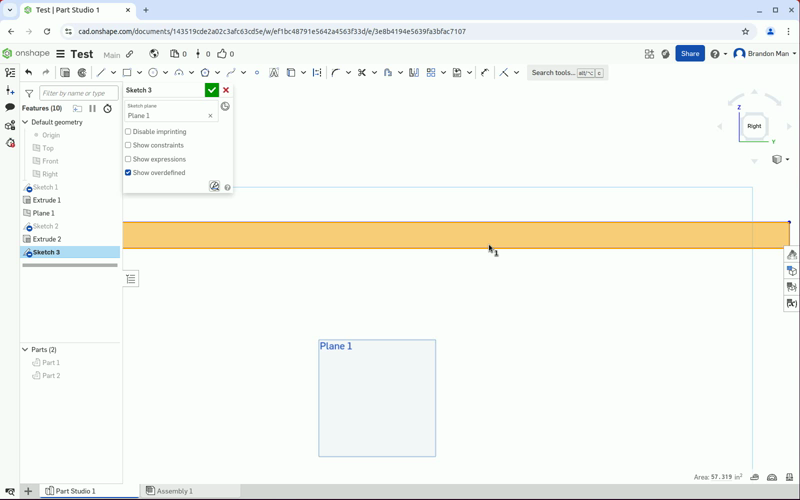
scroll(-6)
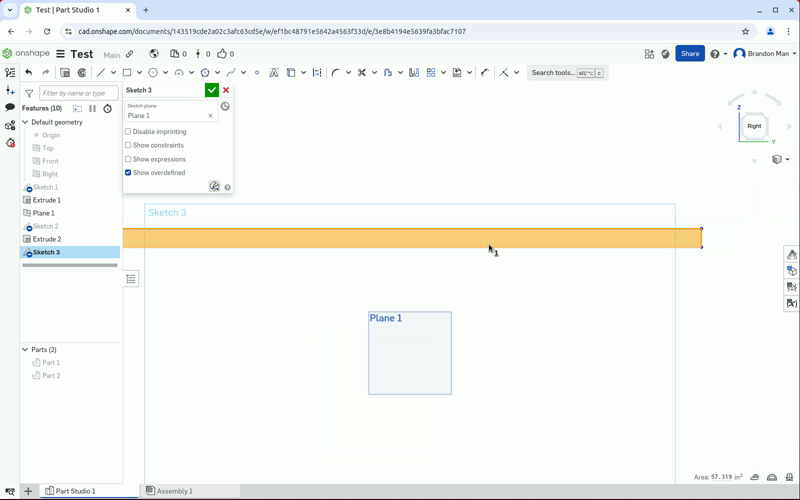
scroll(-6)
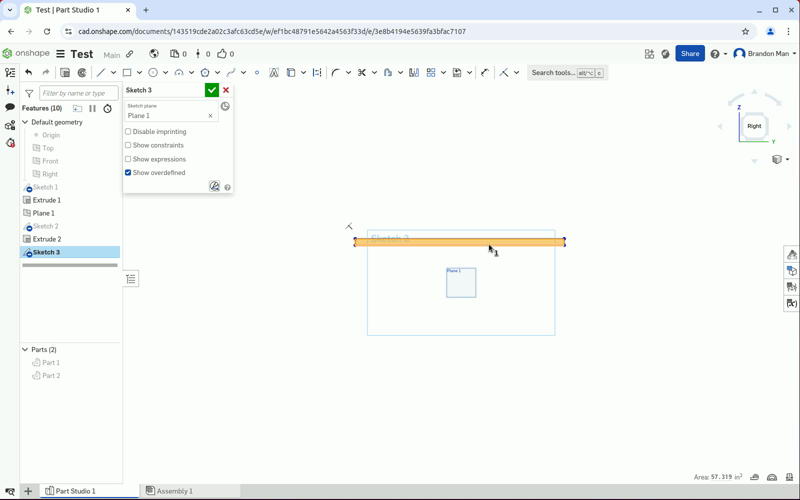
mouse_move(73, 352)
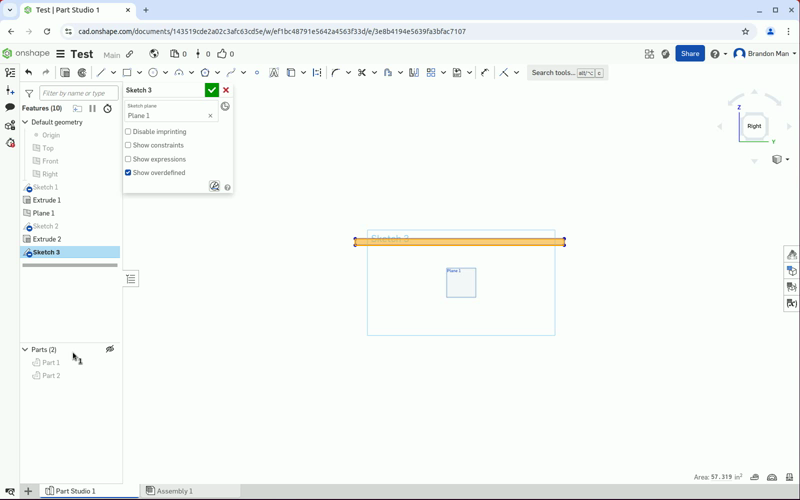
key(shift+y)
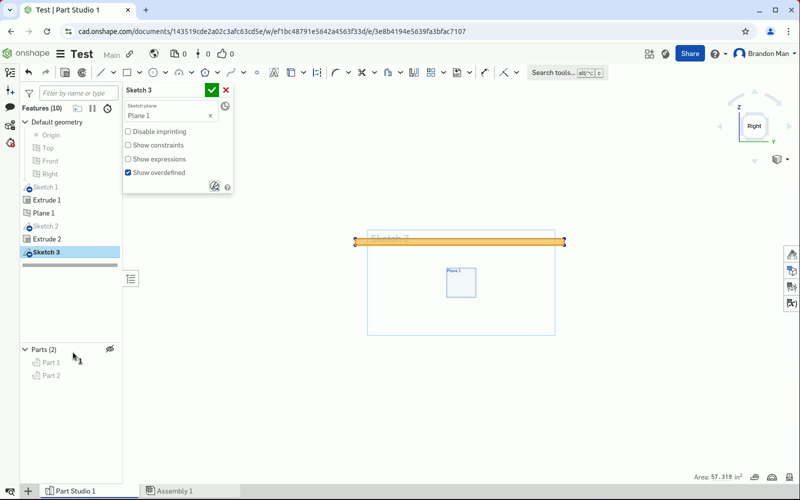
key(shift+e)
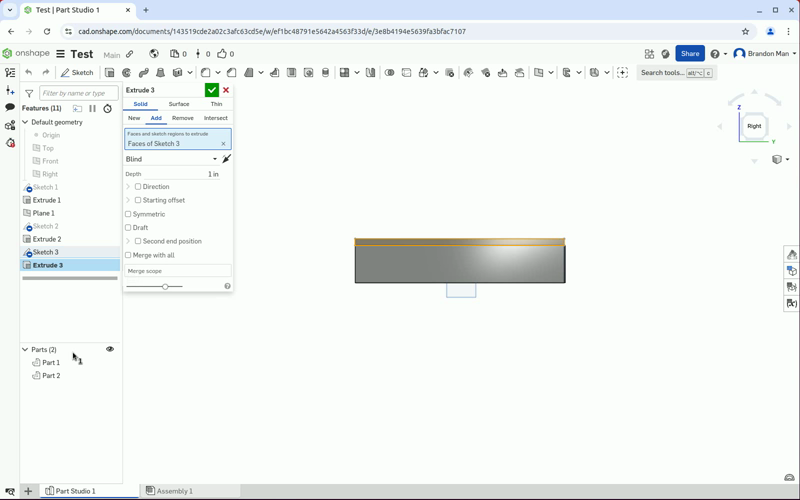
mouse_move(143, 106)
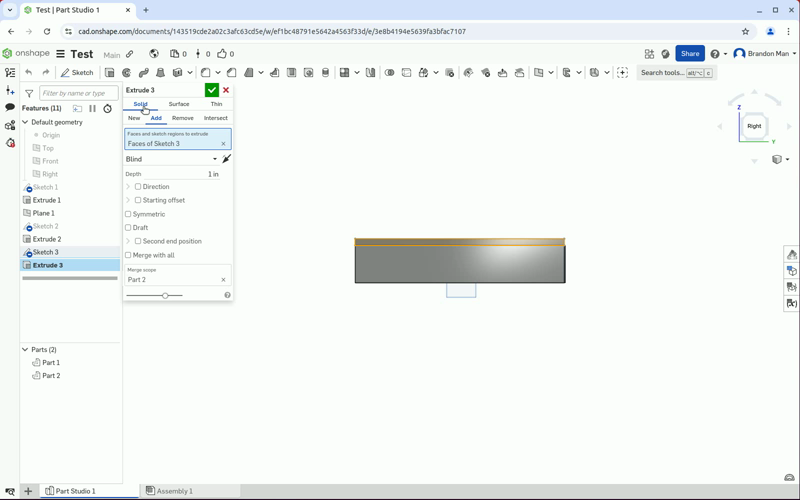
click(143, 106)
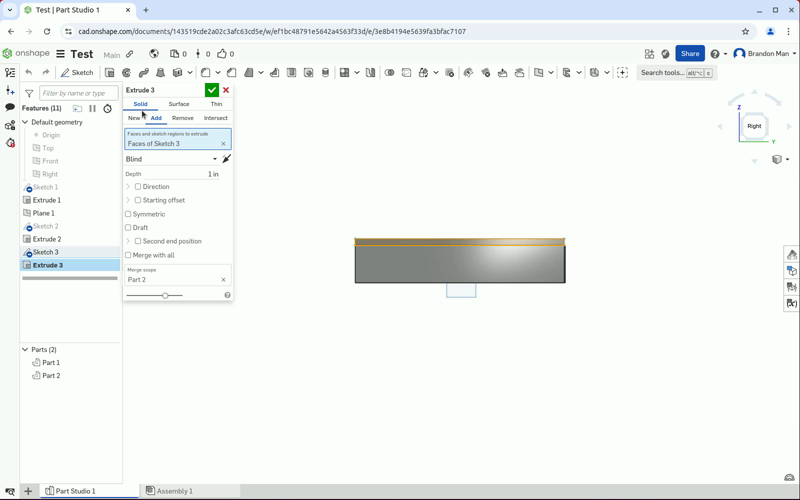
mouse_move(137, 120)
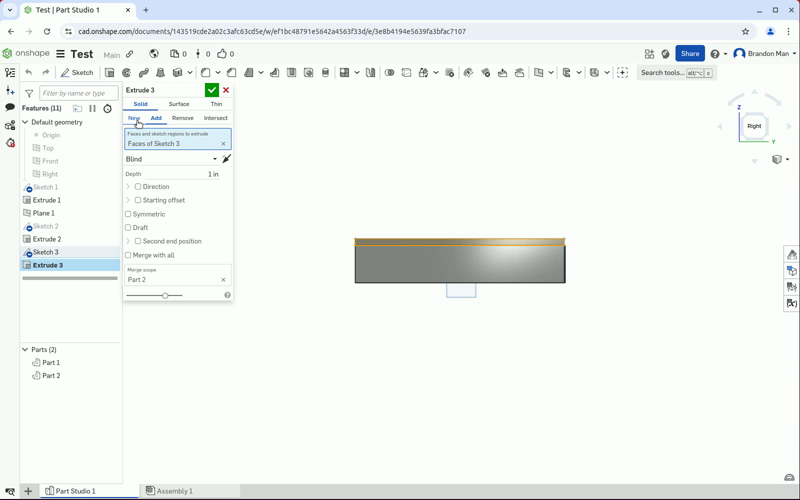
click(137, 120)
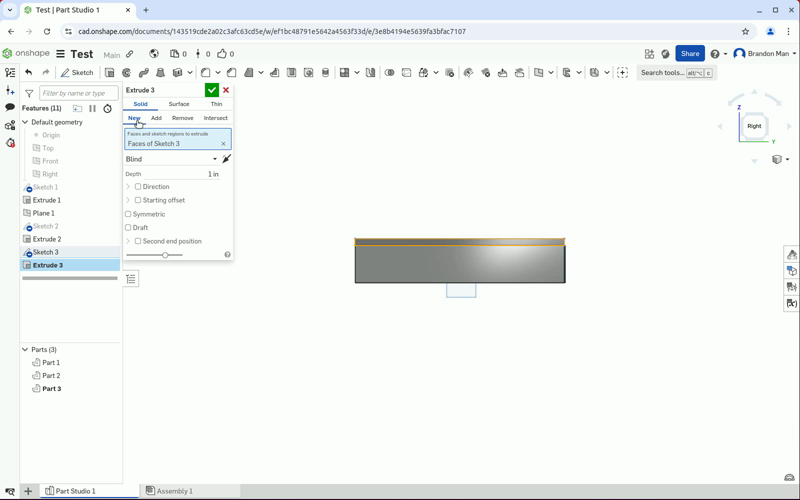
key(tab, 4)
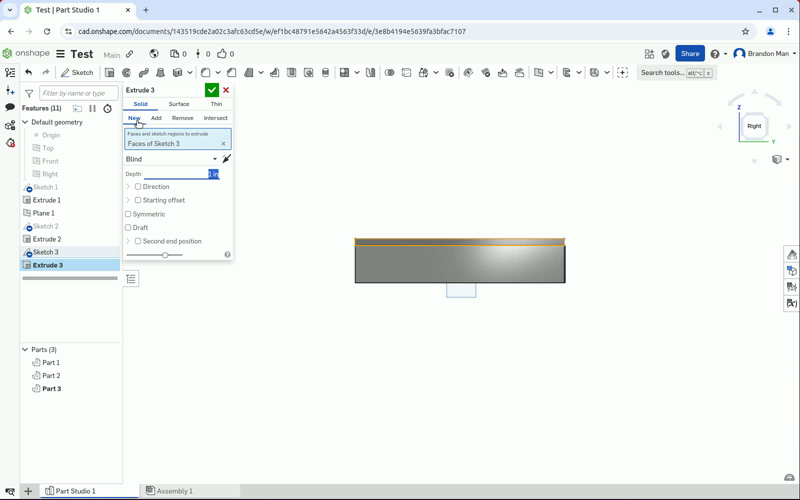
text(1.204)
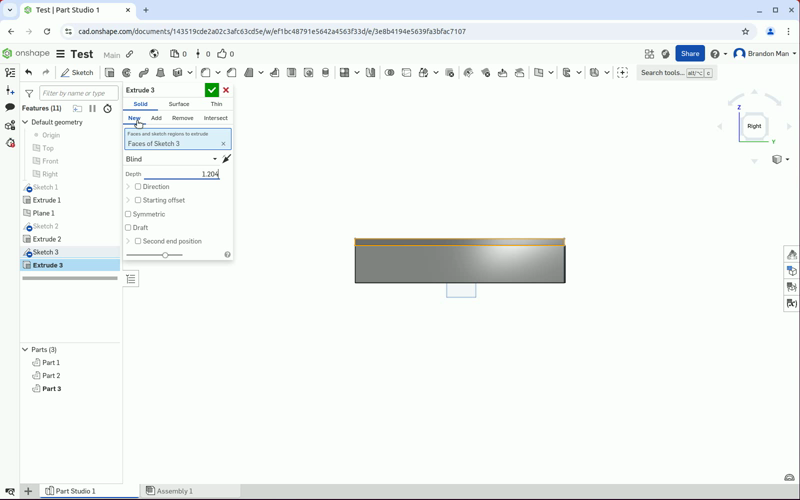
key(enter)
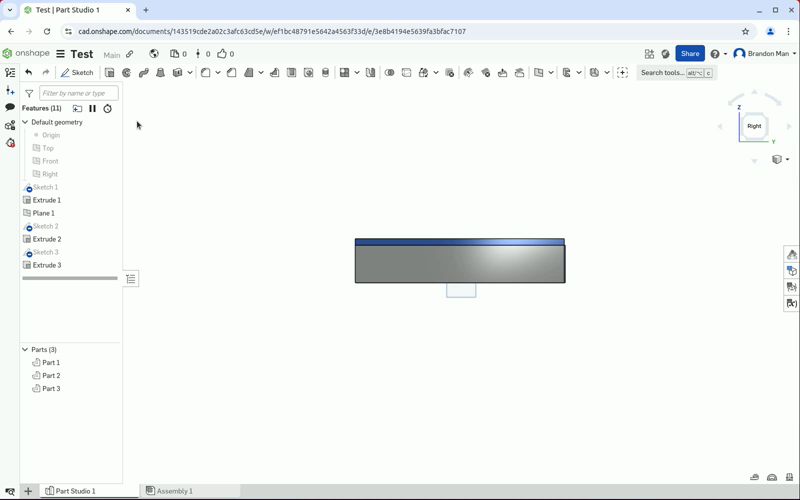
key(shift+h)
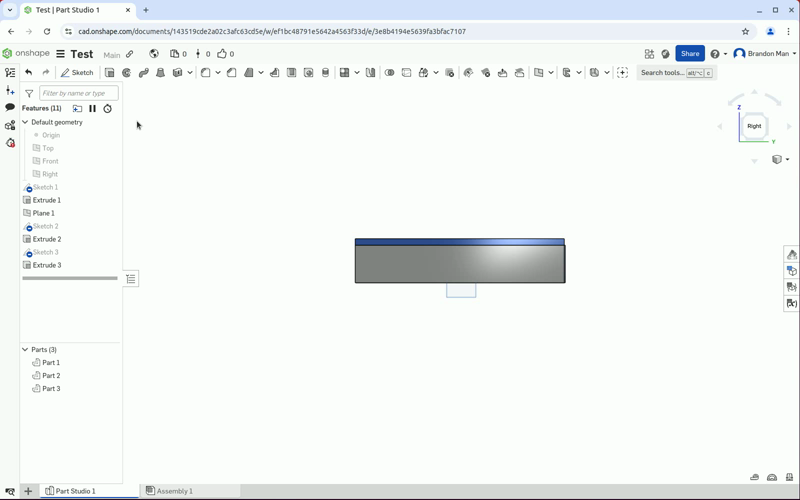
key(shift+h)
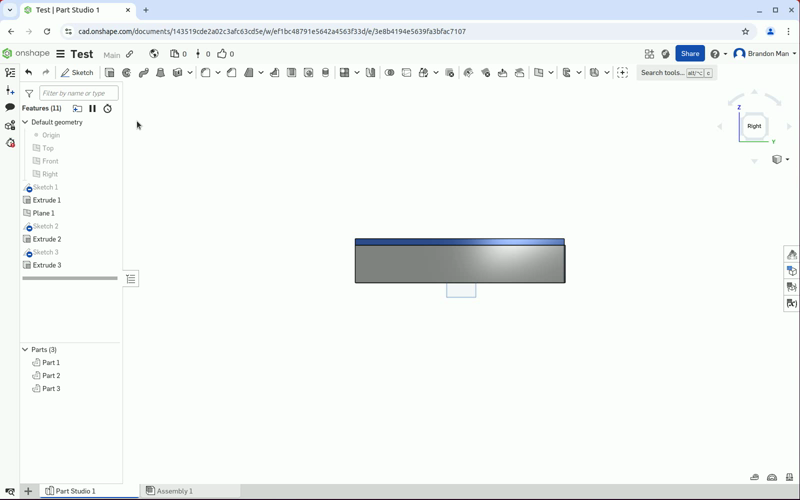
mouse_move(73, 189)
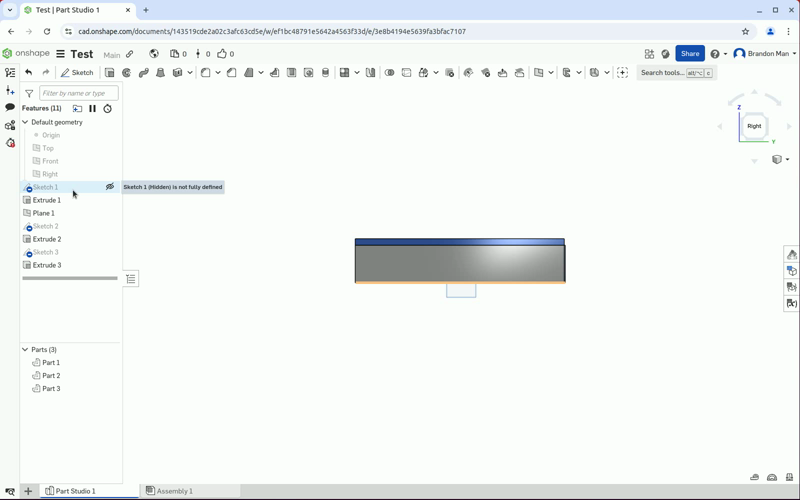
click(73, 189)
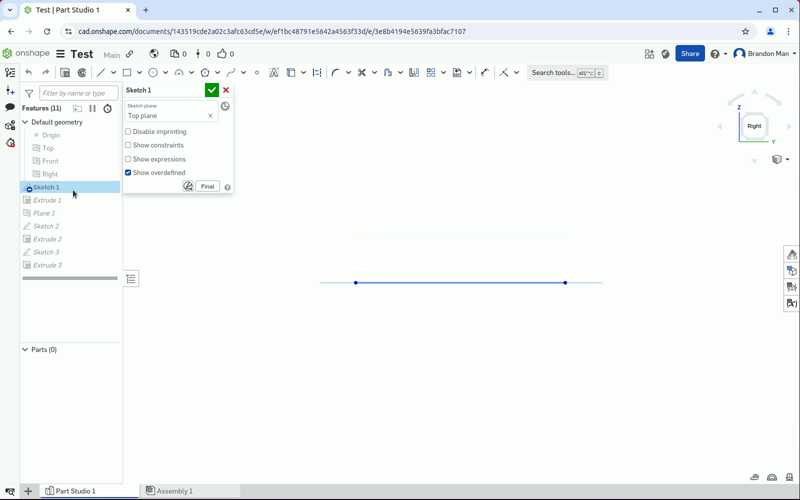
mouse_move(229, 92)
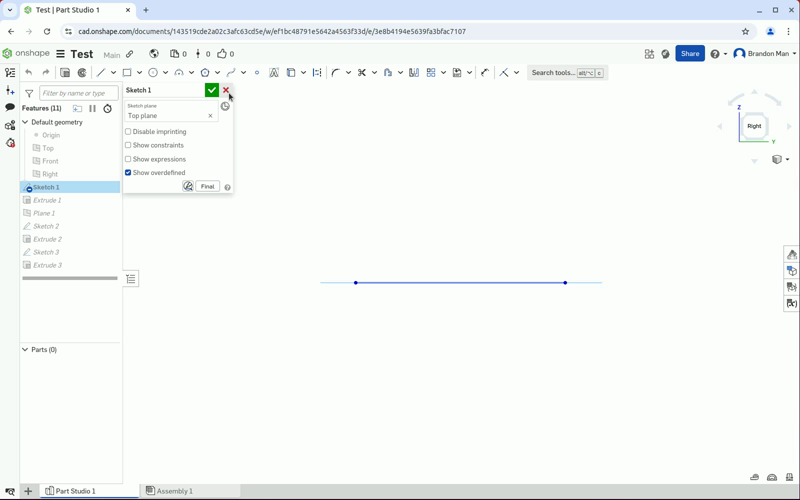
click(229, 92)
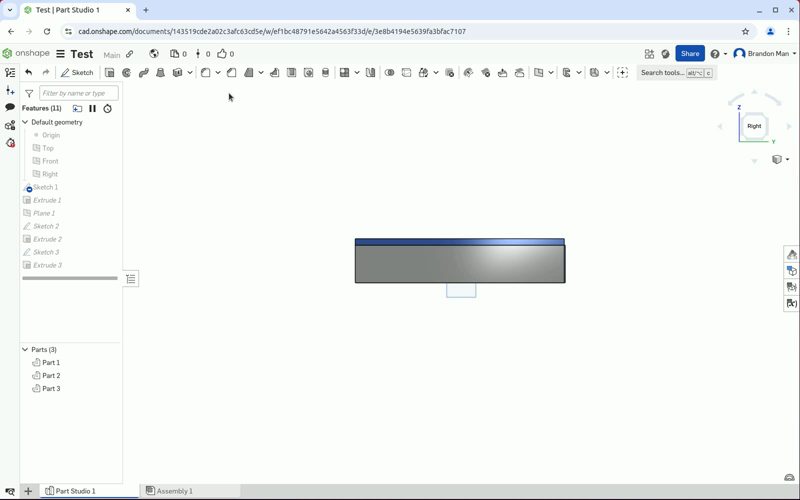
mouse_move(73, 352)
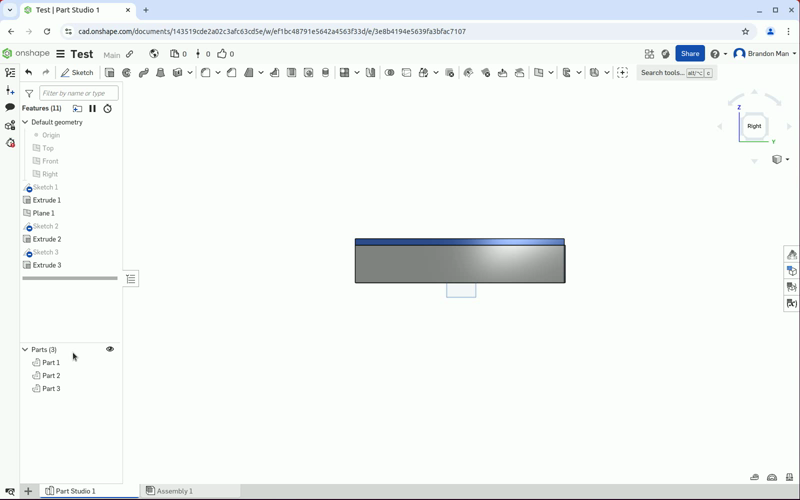
key(y)
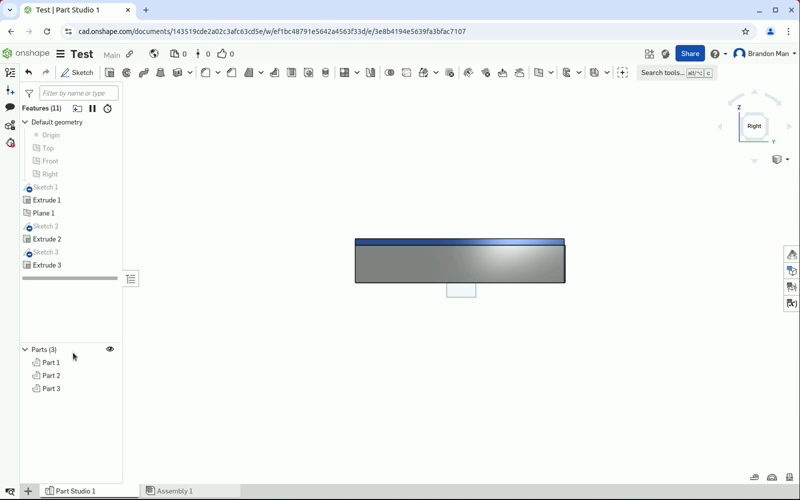
key(shift+p)
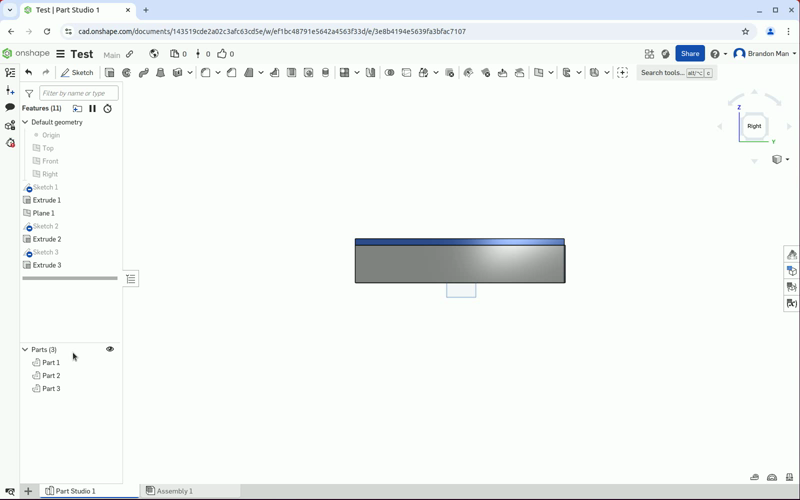
key(space)
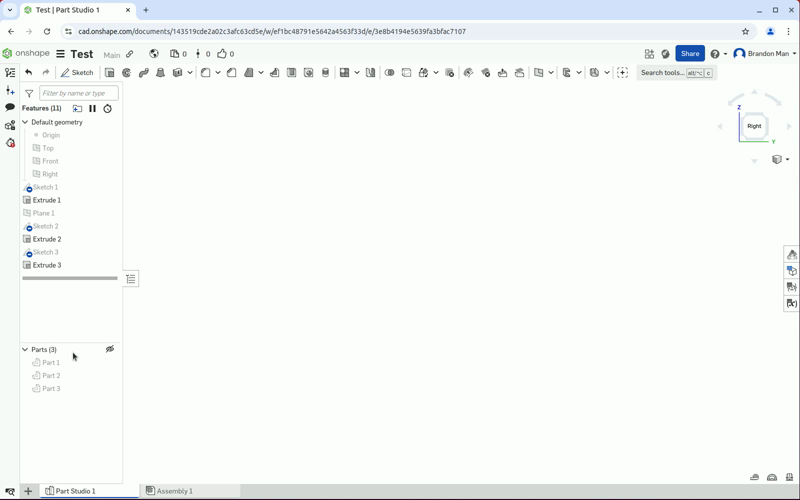
key_down(shift)
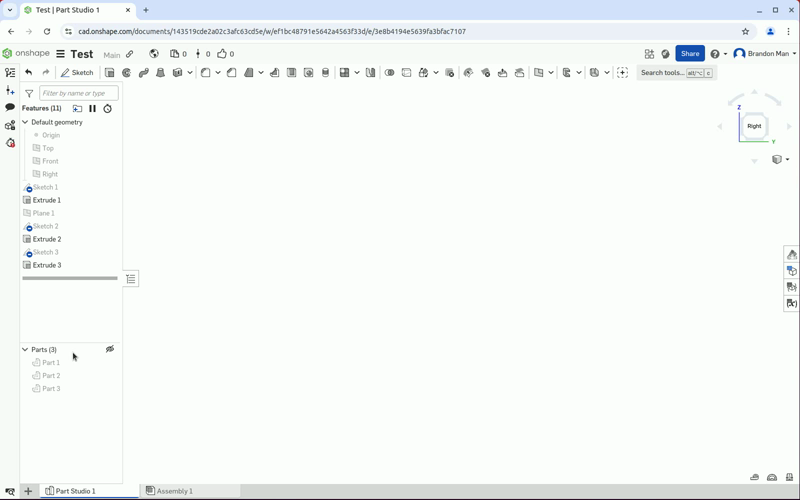
key(right)
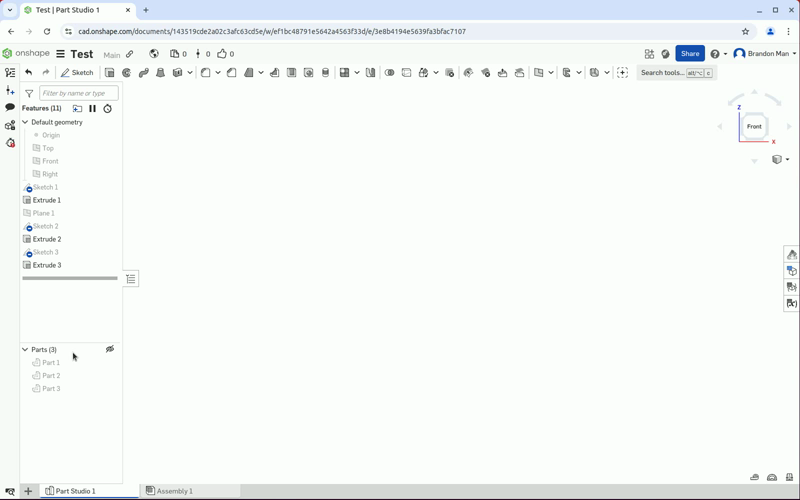
key_up(shift)
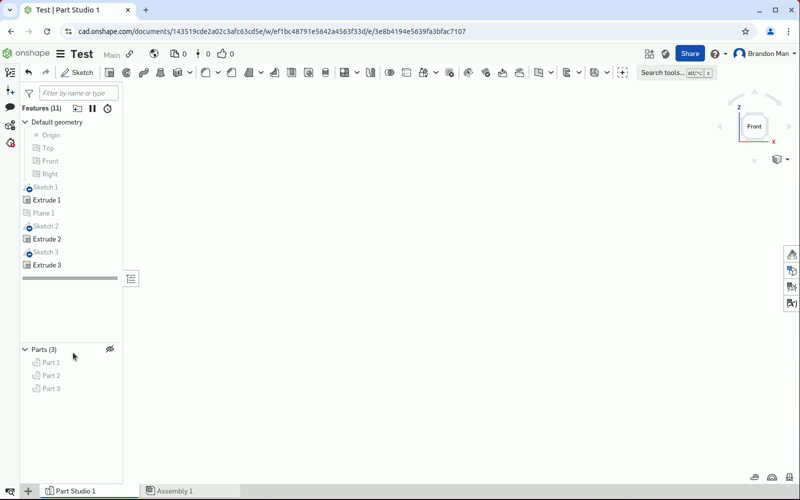
mouse_move(73, 352)
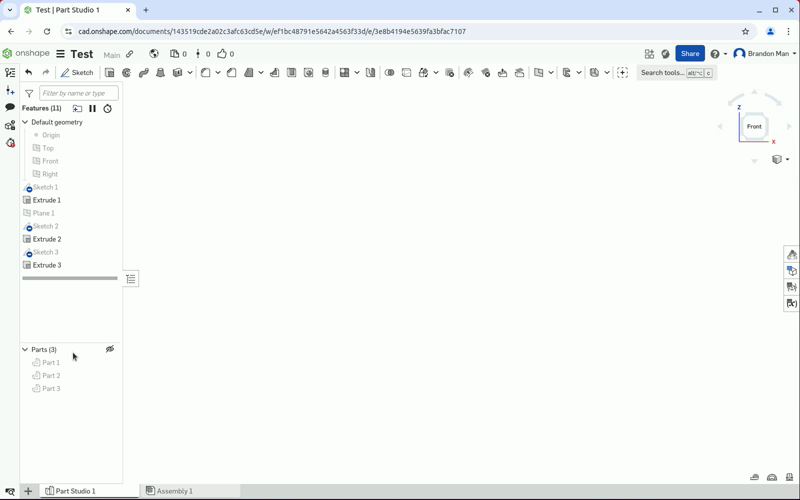
key(shift+y)
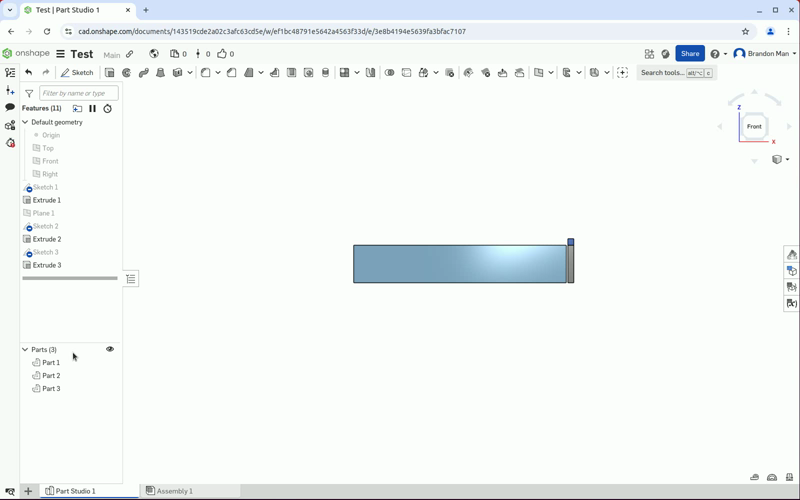
mouse_move(541, 75)
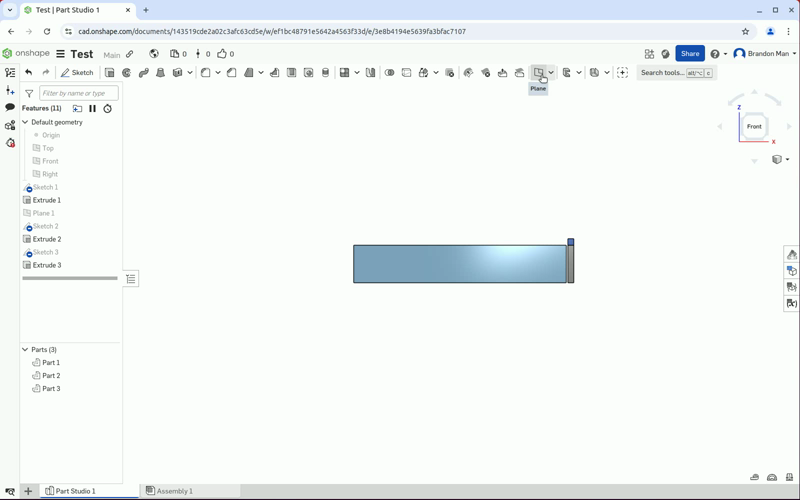
click(541, 75)
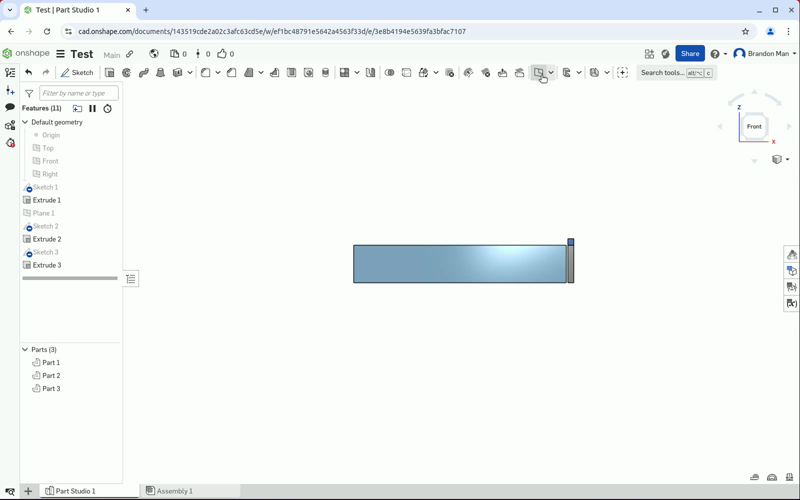
mouse_move(73, 163)
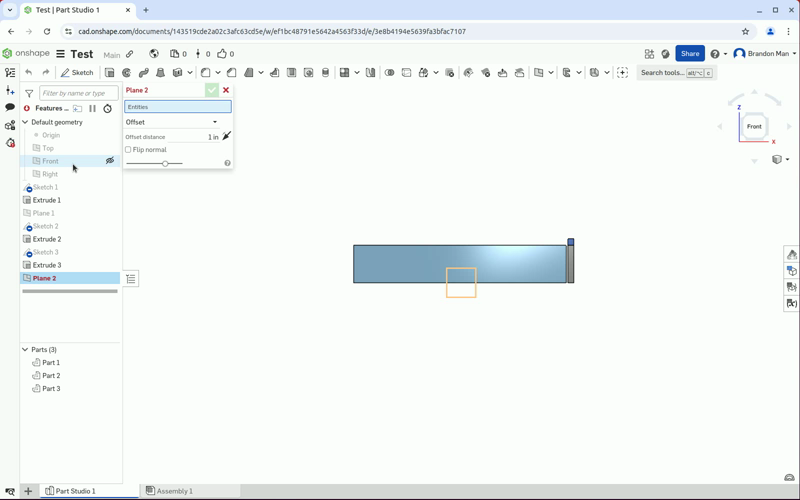
click(73, 163)
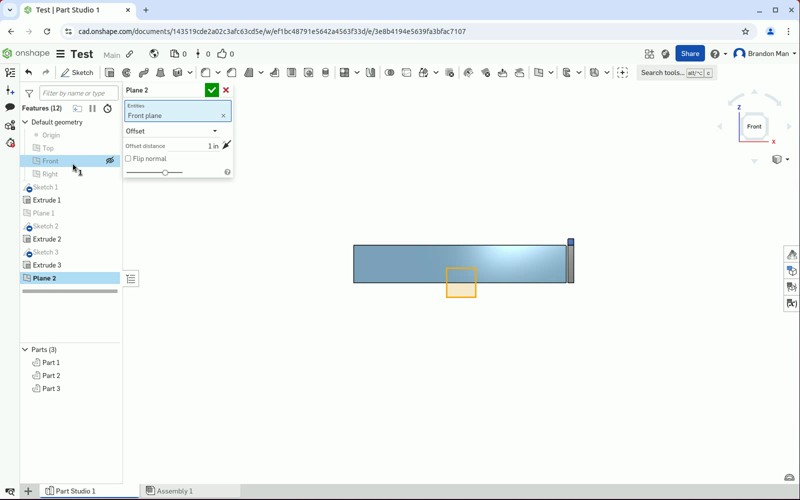
key(tab, 2)
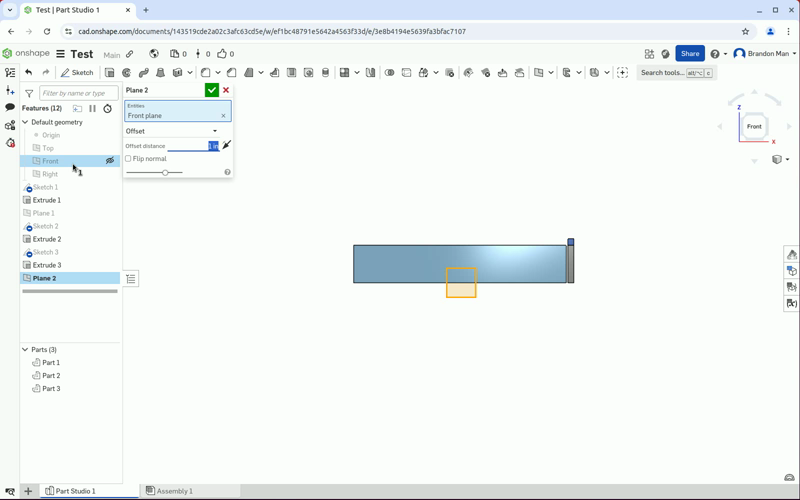
text(21.66)
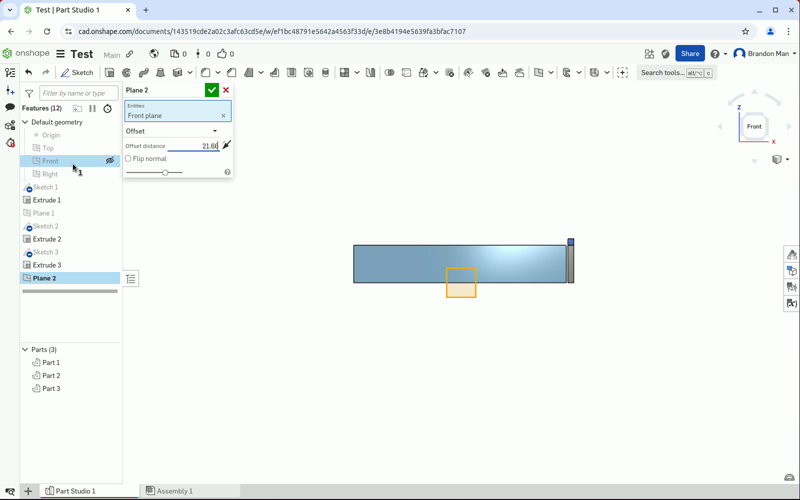
key(enter, 2)
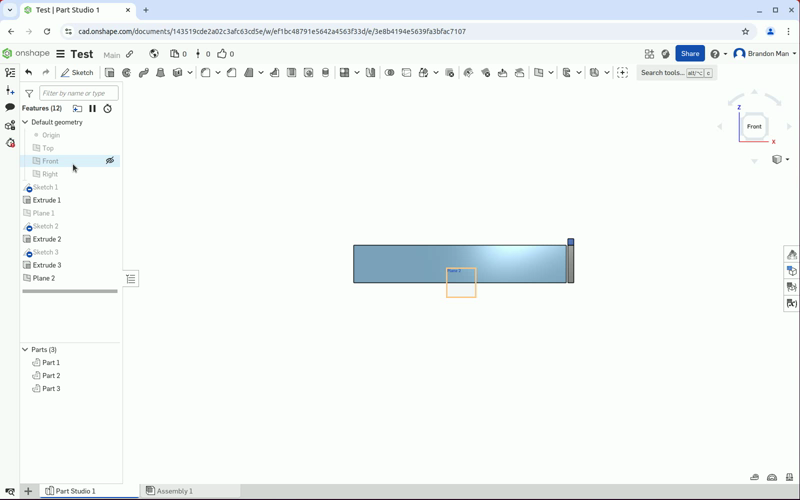
key(shift+s)
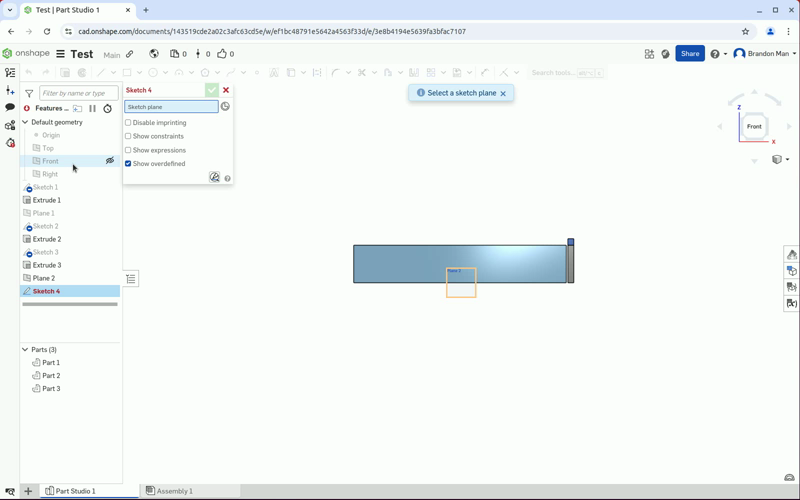
mouse_move(73, 280)
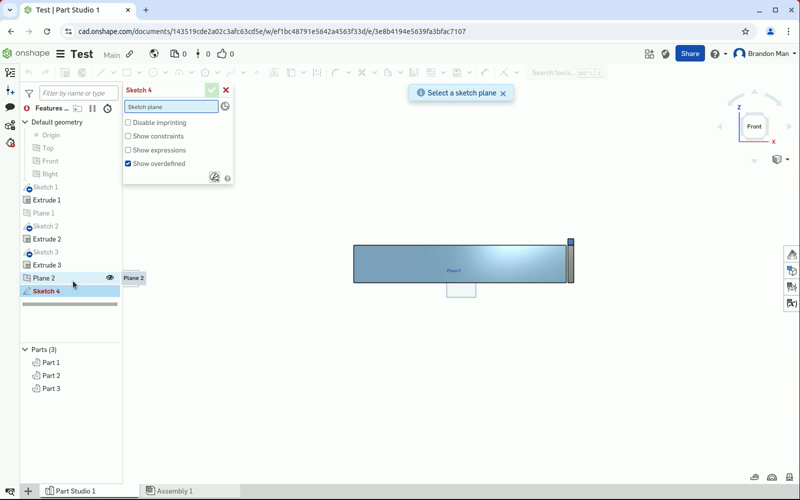
click(73, 280)
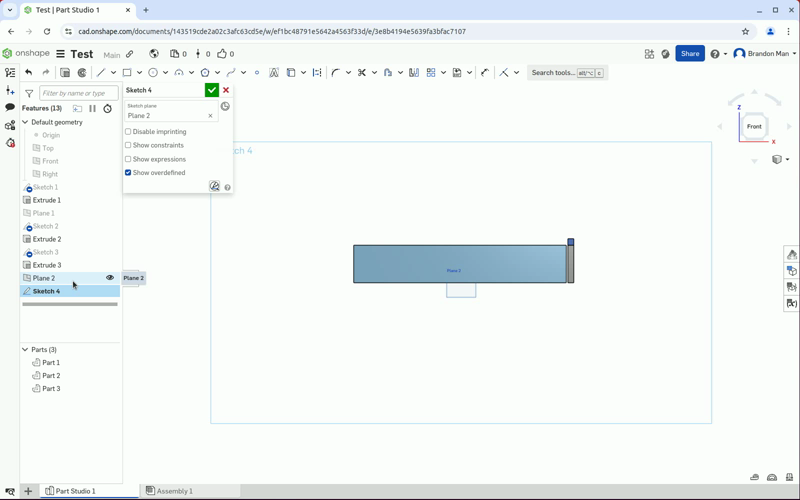
mouse_move(73, 352)
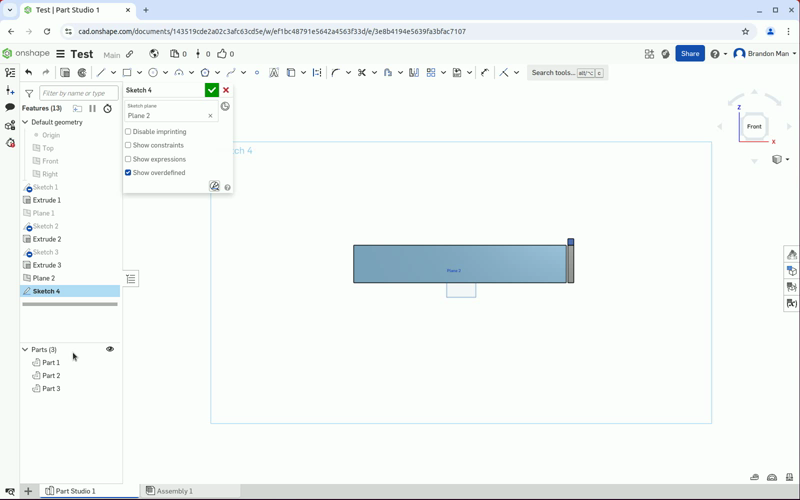
key(y)
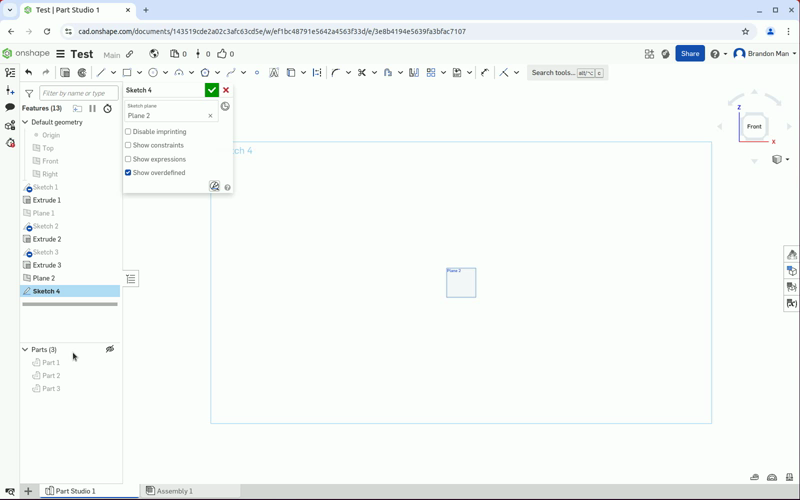
key(l)
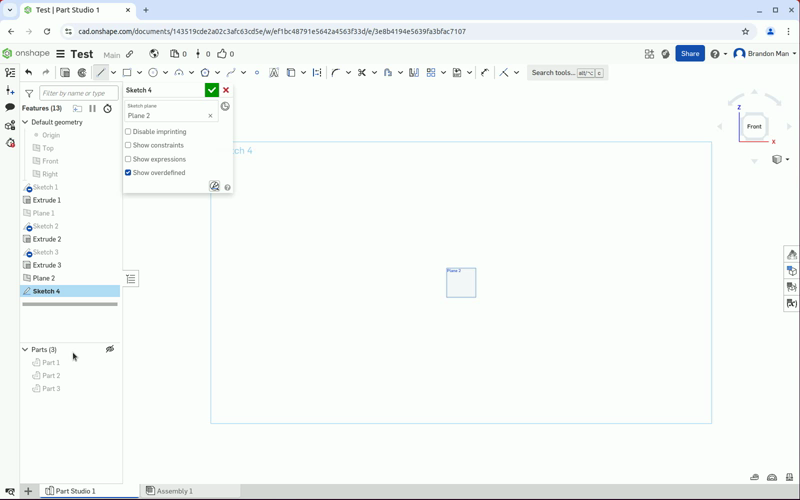
key_down(shift)
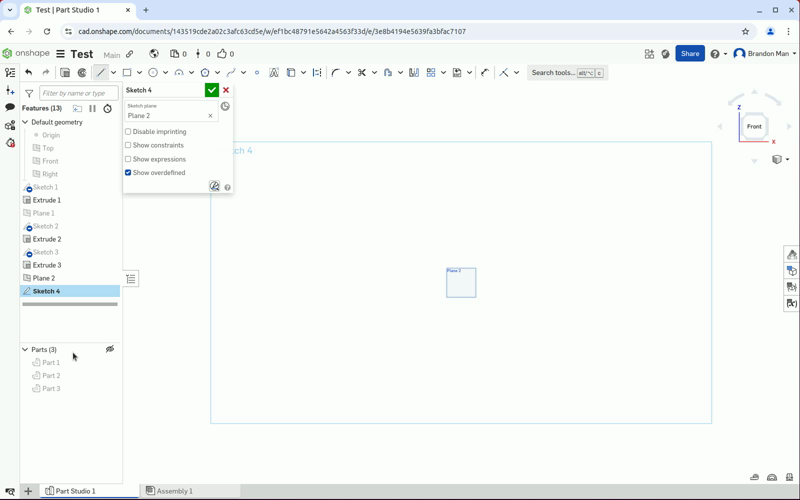
mouse_move(348, 282)
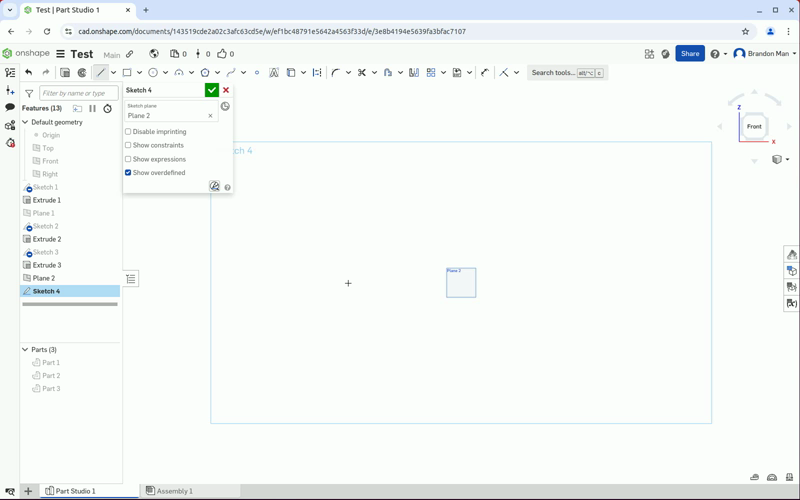
click(348, 282)
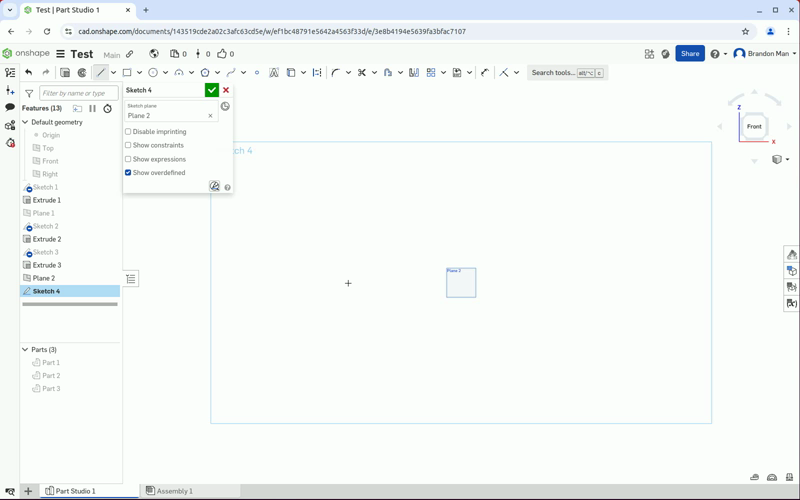
key_up(shift)
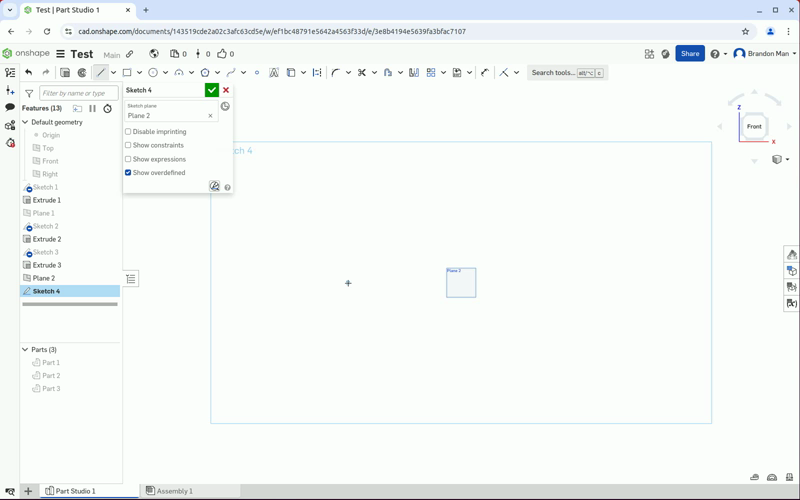
key_down(shift)
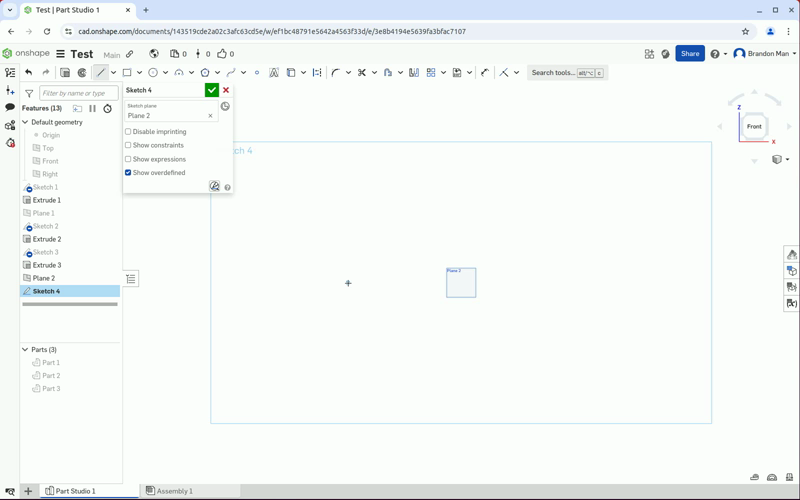
mouse_move(378, 282)
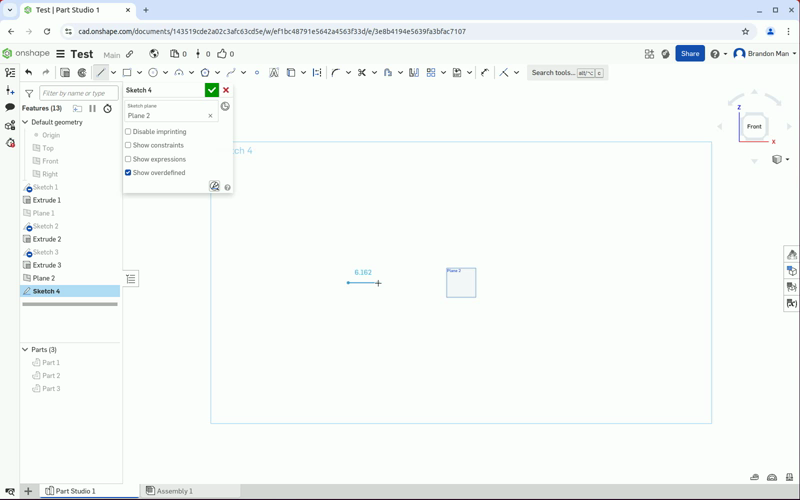
mouse_move(355, 282)
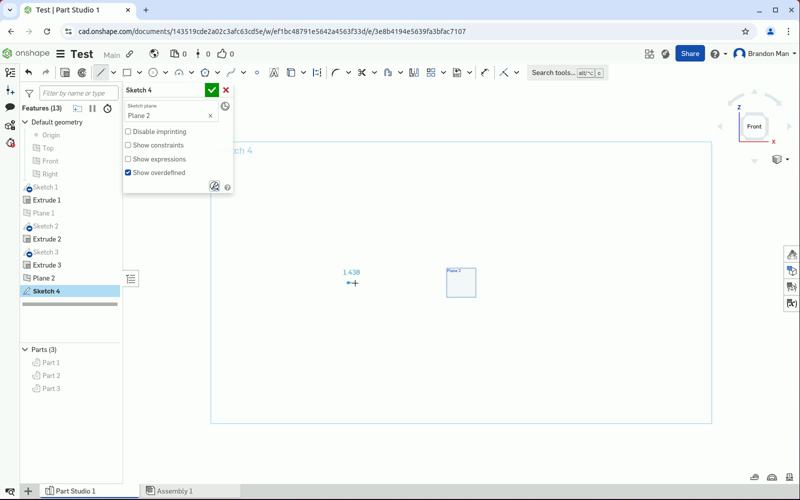
scroll(6)
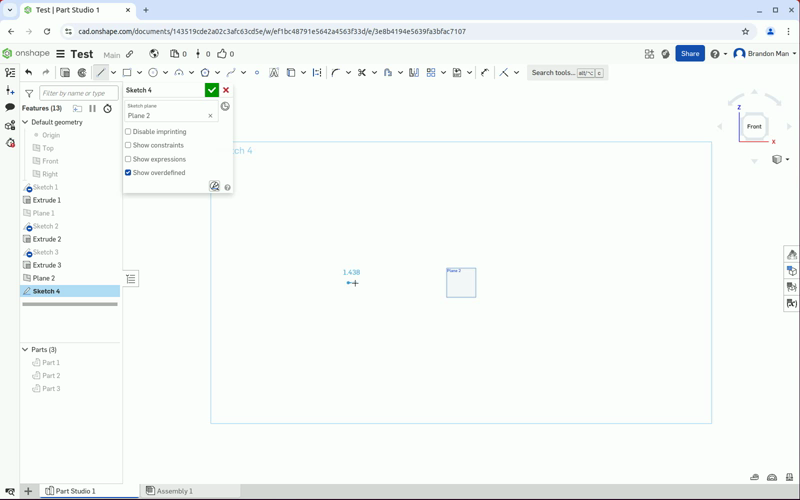
scroll(6)
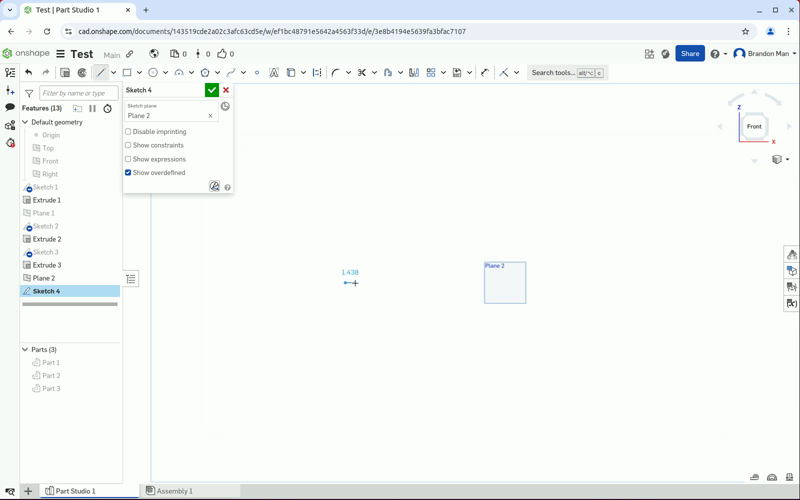
scroll(6)
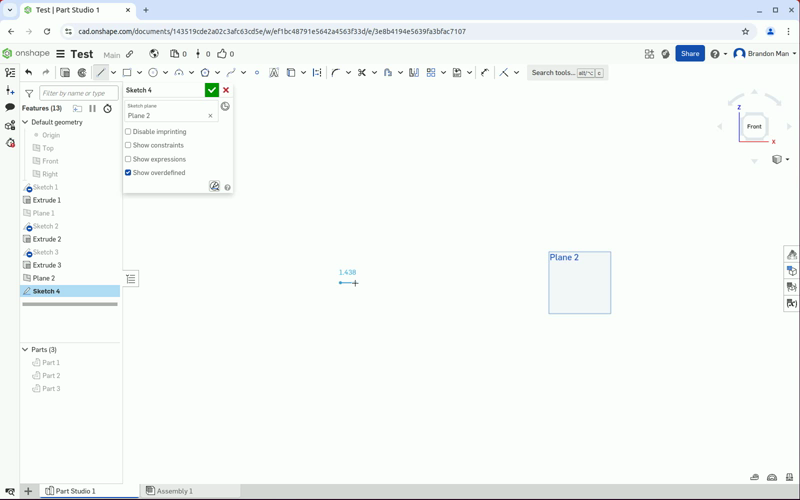
scroll(6)
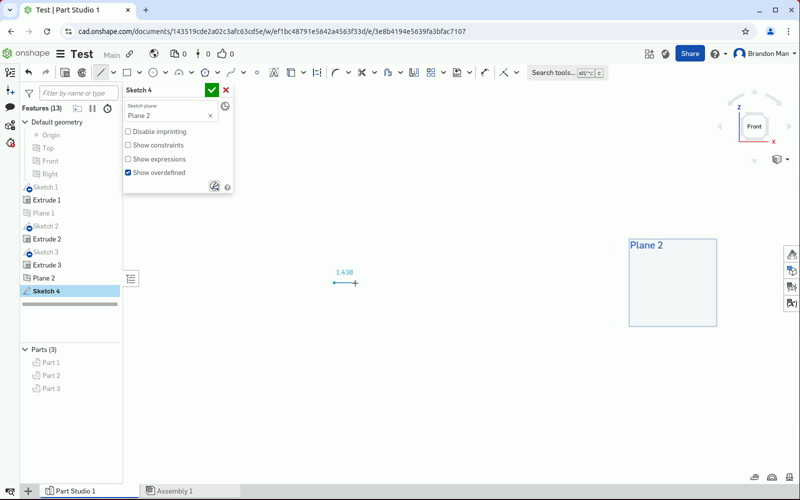
scroll(6)
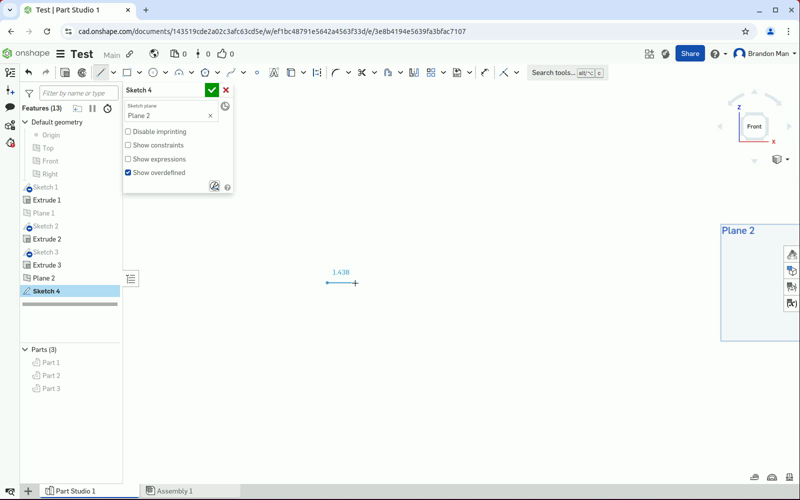
scroll(6)
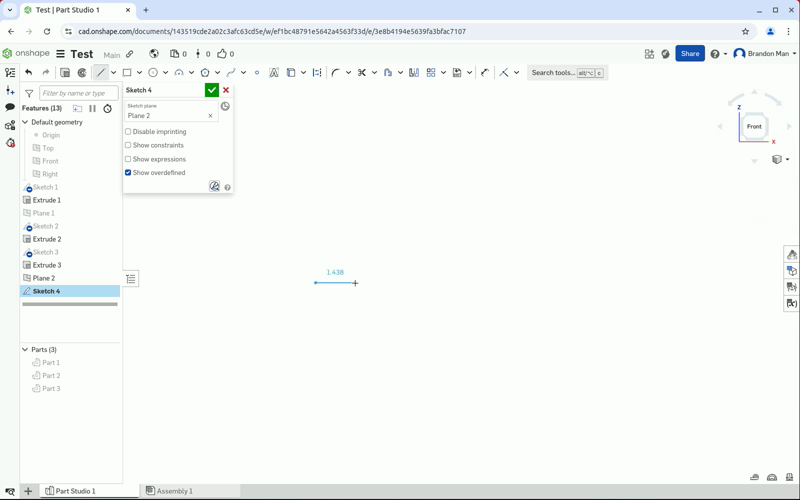
scroll(6)
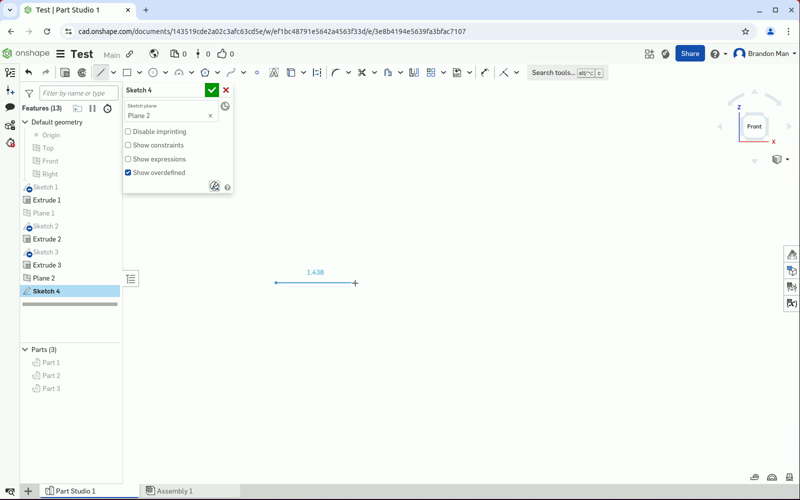
click(355, 282)
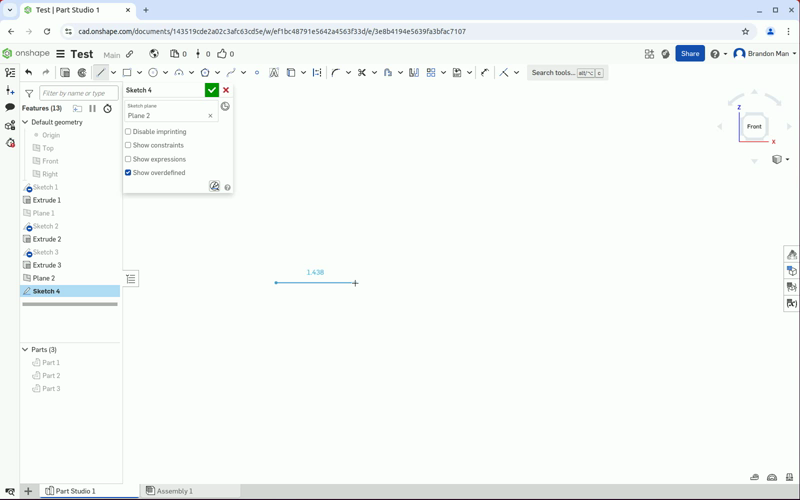
scroll(-6)
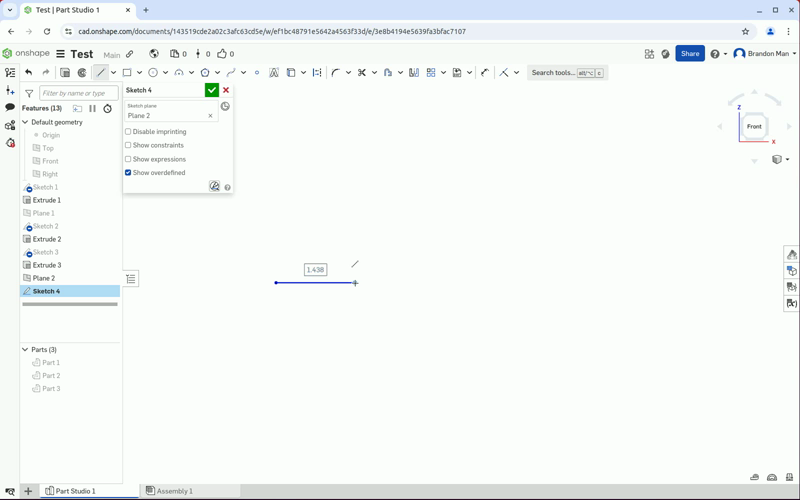
scroll(-6)
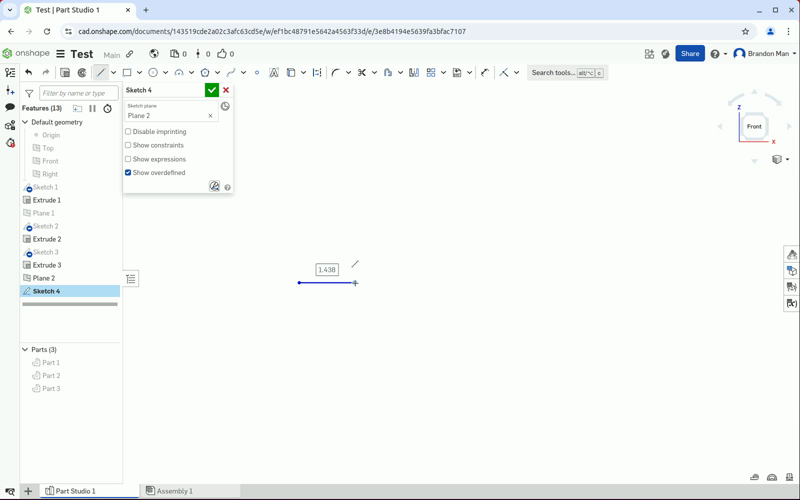
scroll(-6)
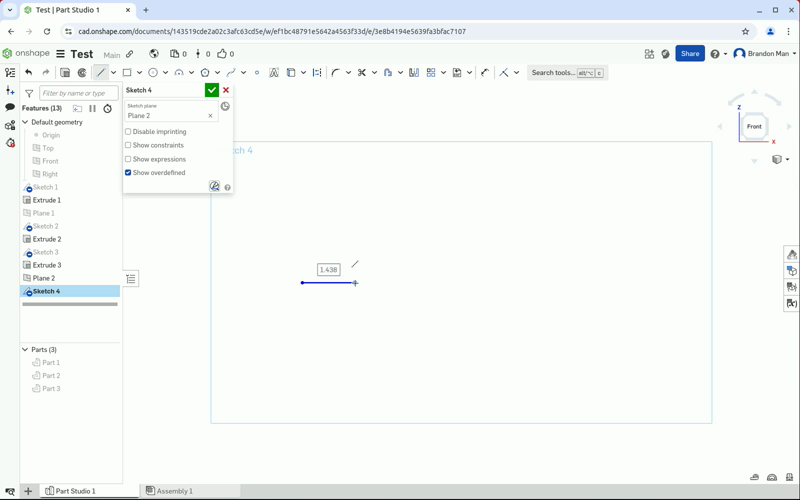
scroll(-6)
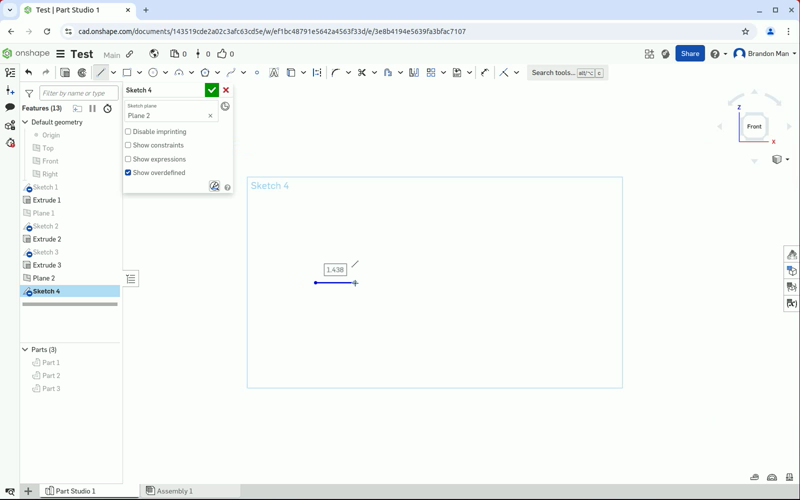
scroll(-6)
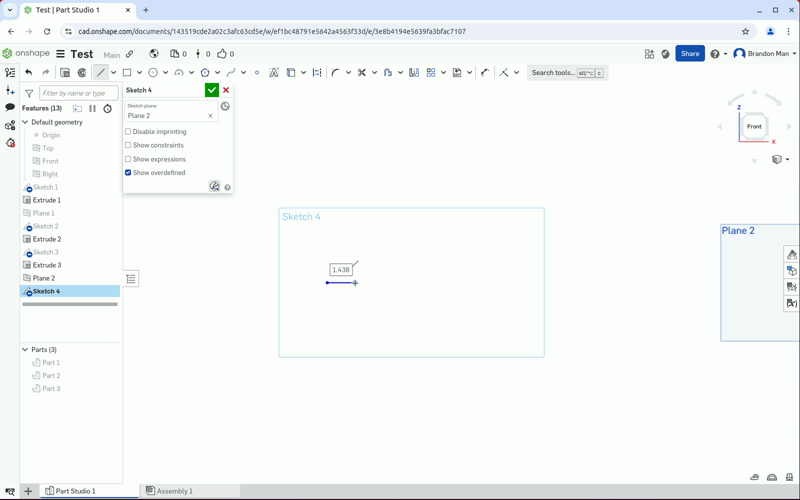
scroll(-6)
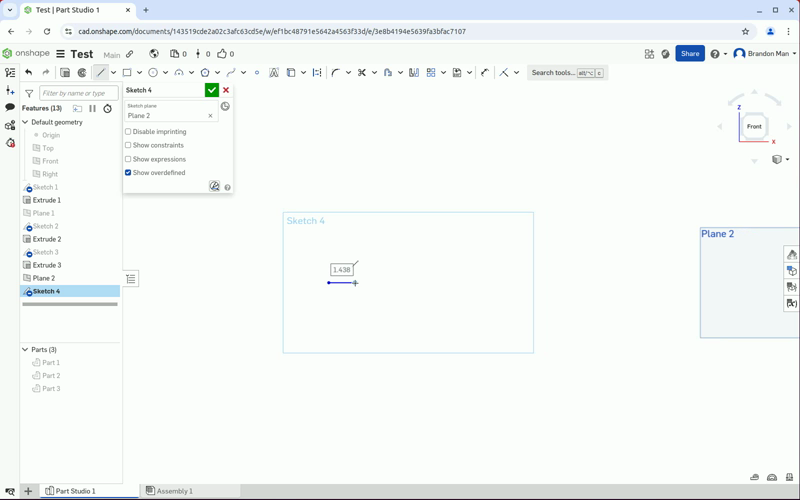
scroll(-6)
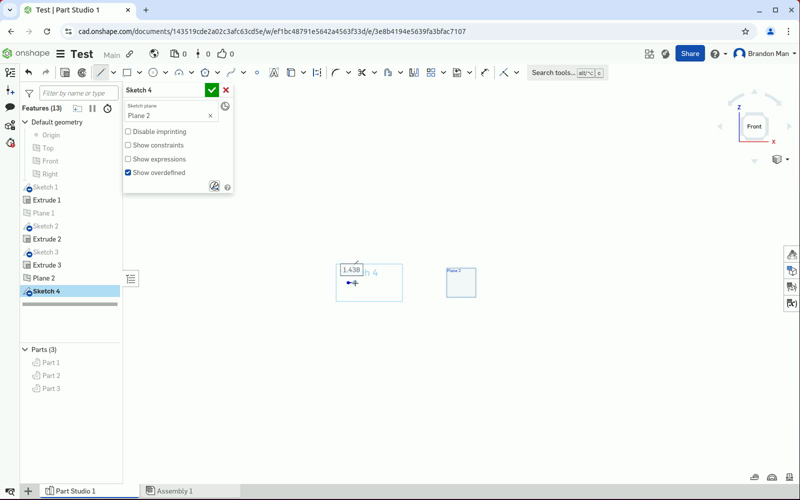
key_up(shift)
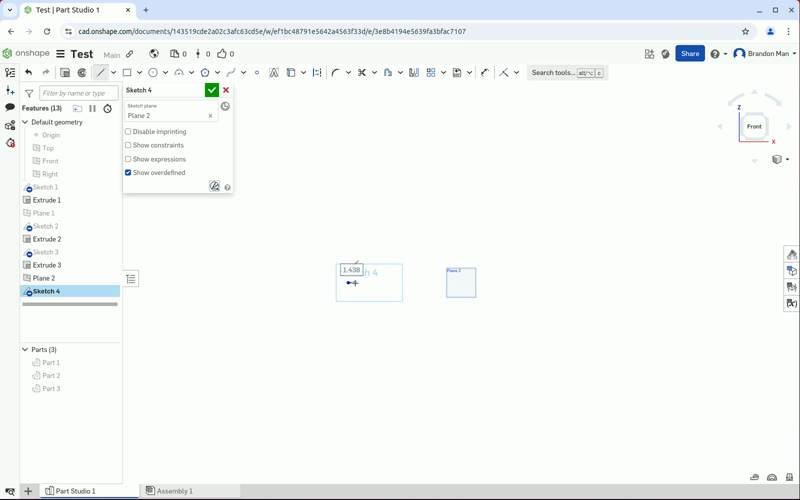
key_down(shift)
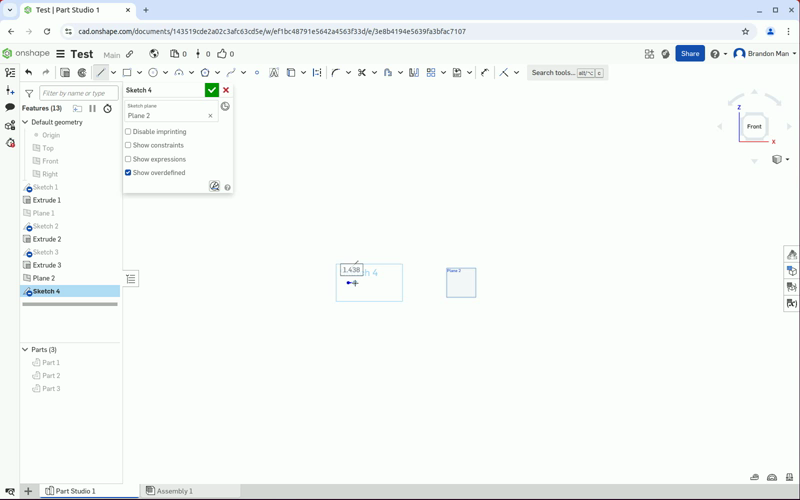
mouse_move(385, 282)
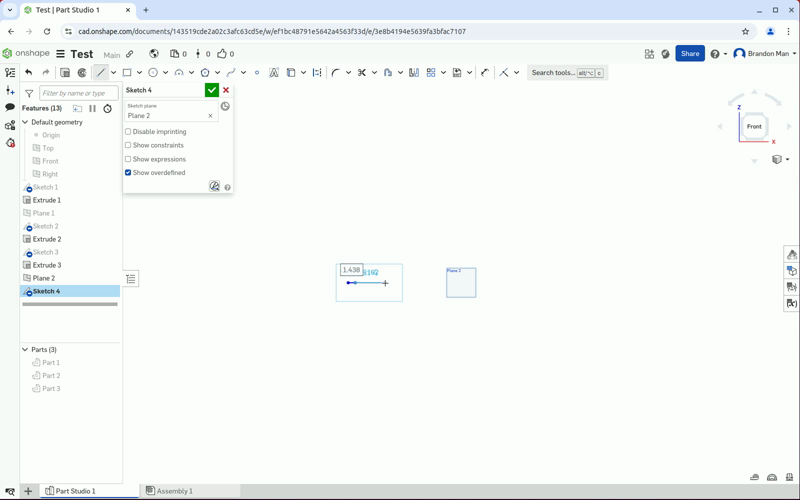
mouse_move(355, 245)
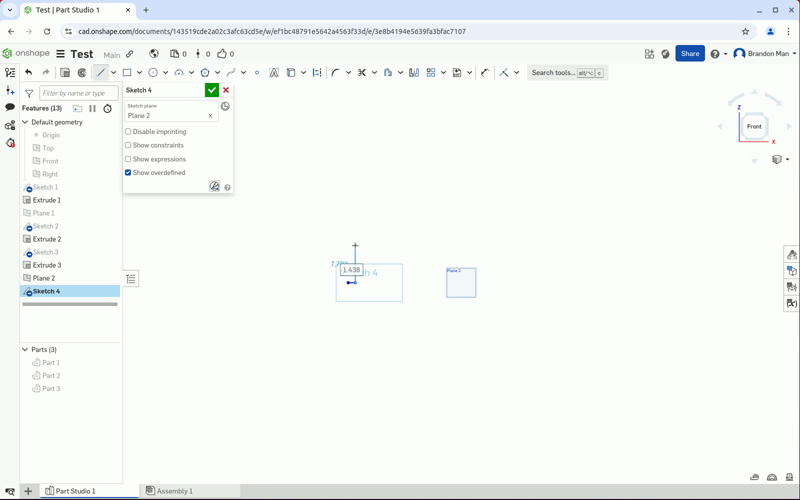
click(355, 245)
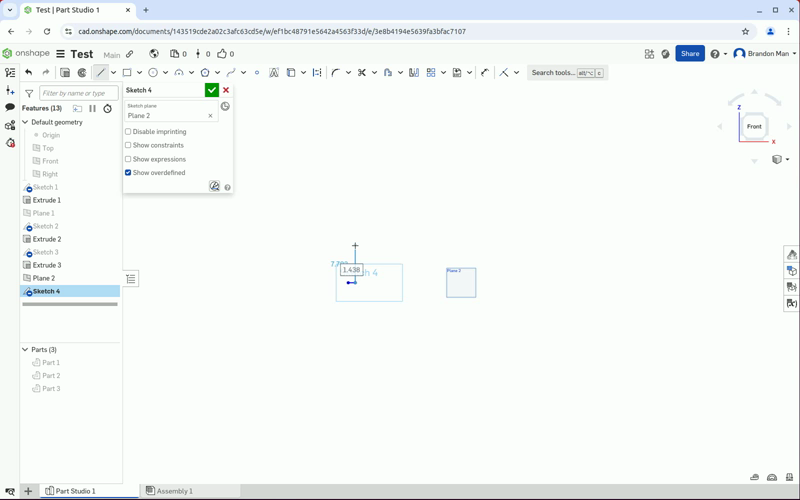
key_up(shift)
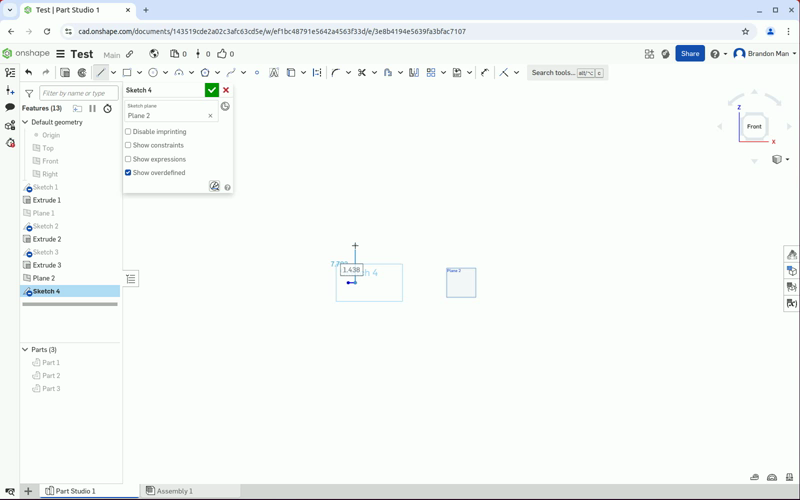
key_down(shift)
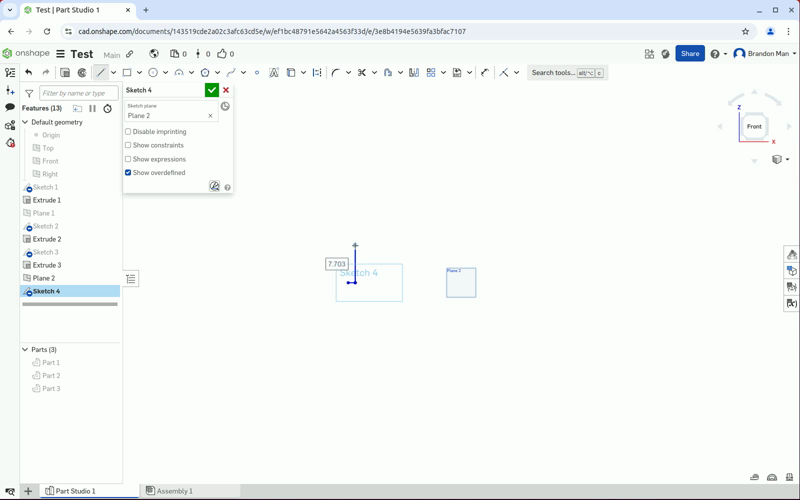
mouse_move(564, 245)
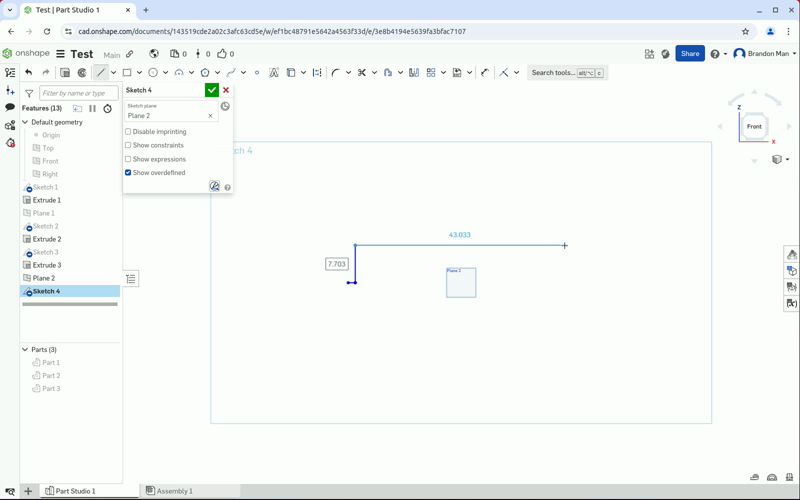
click(564, 245)
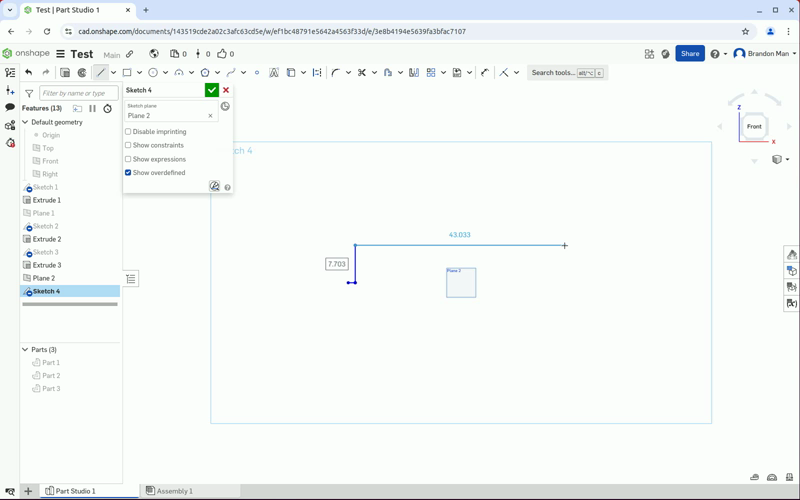
key_up(shift)
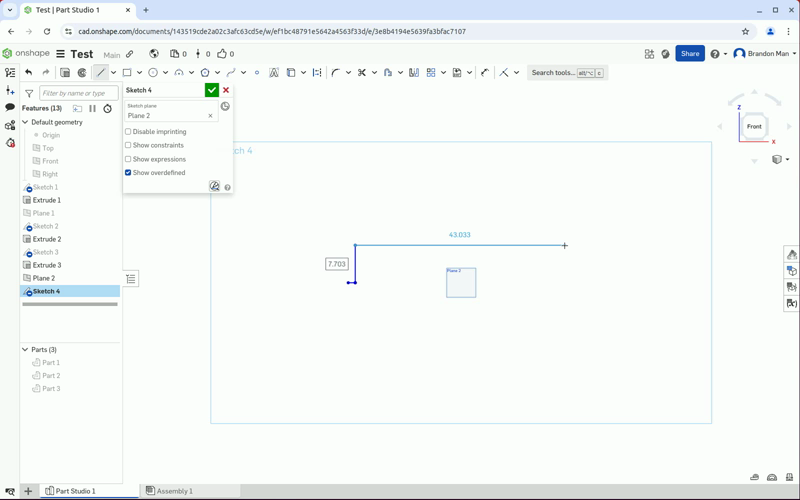
key_down(shift)
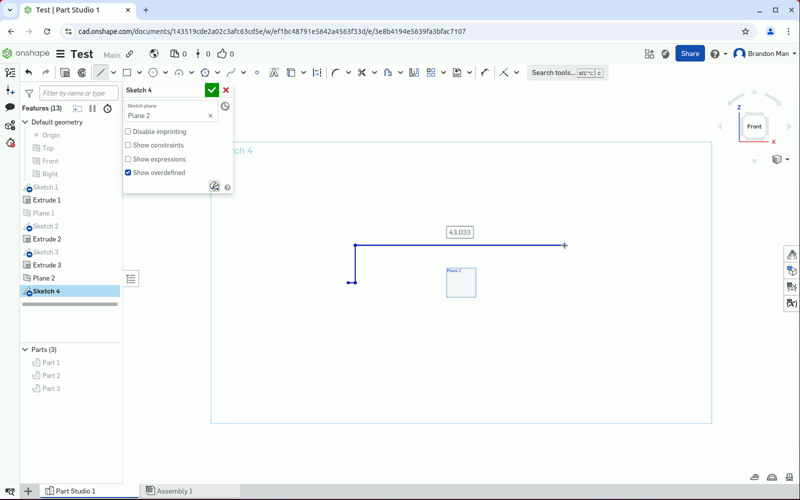
mouse_move(589, 245)
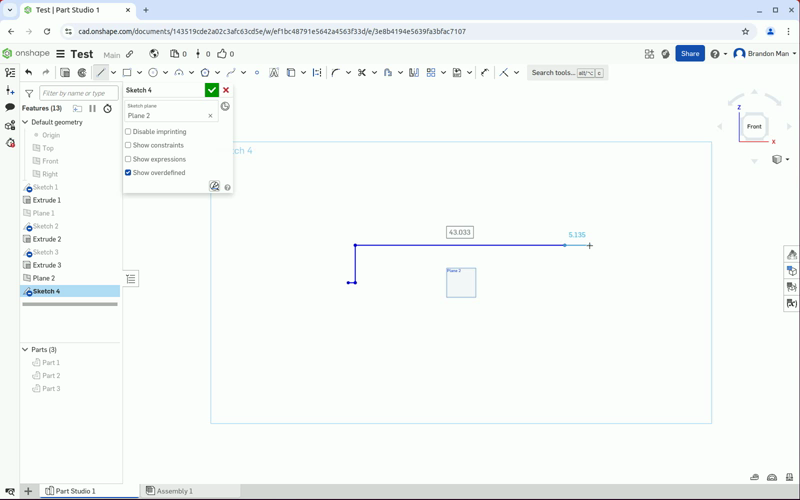
mouse_move(564, 282)
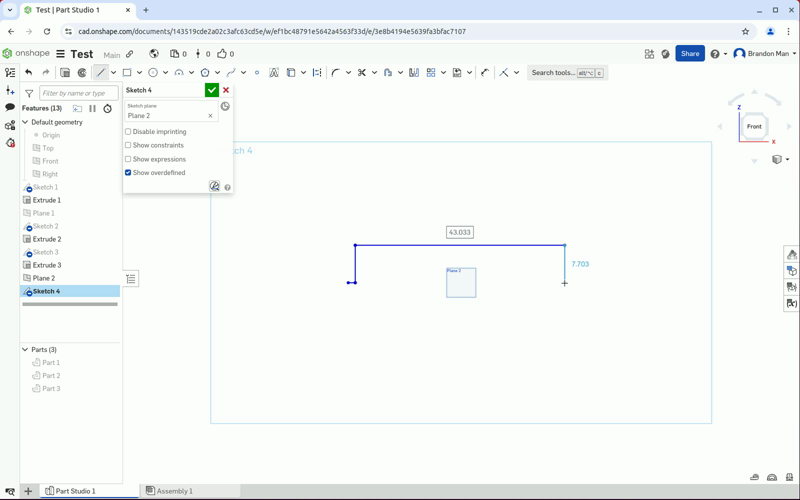
click(564, 282)
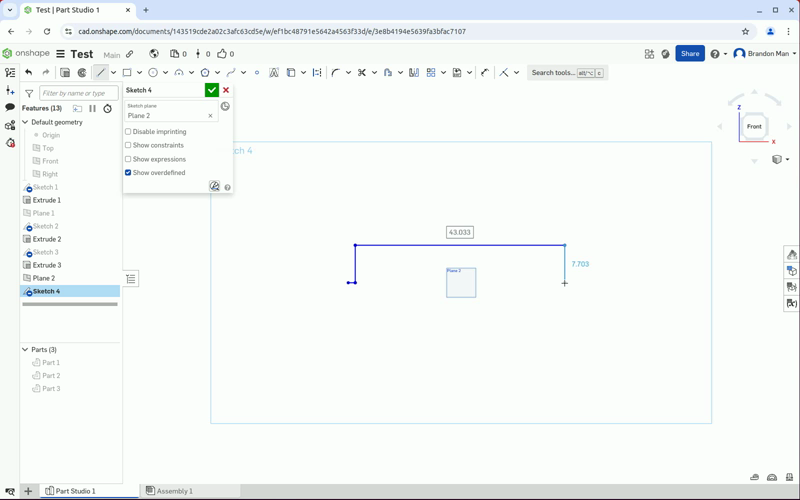
key_up(shift)
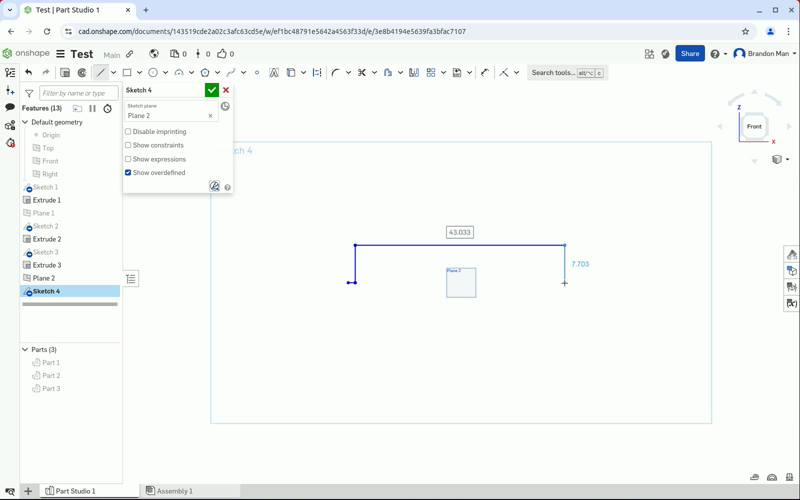
key_down(shift)
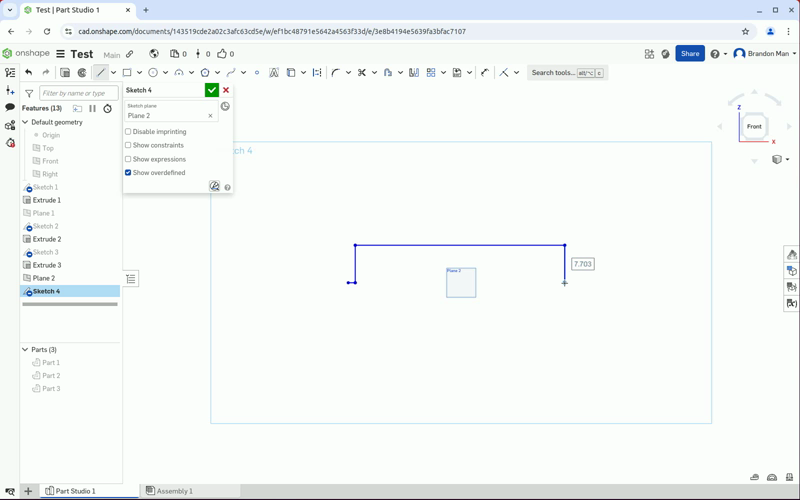
mouse_move(589, 282)
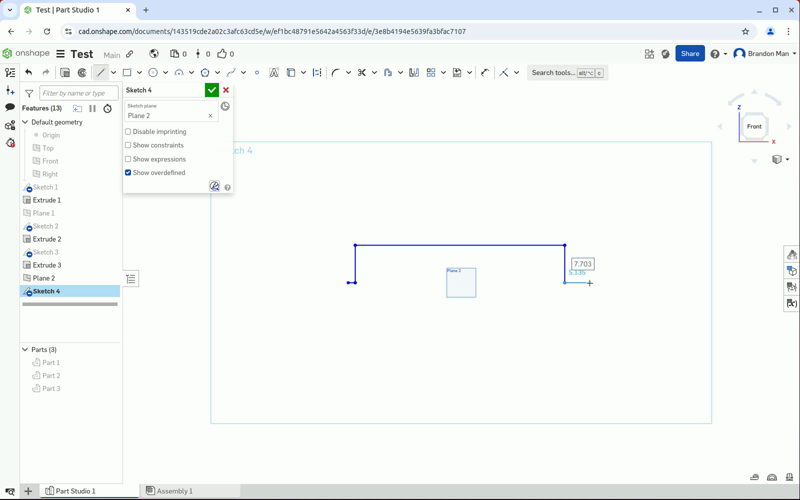
mouse_move(572, 282)
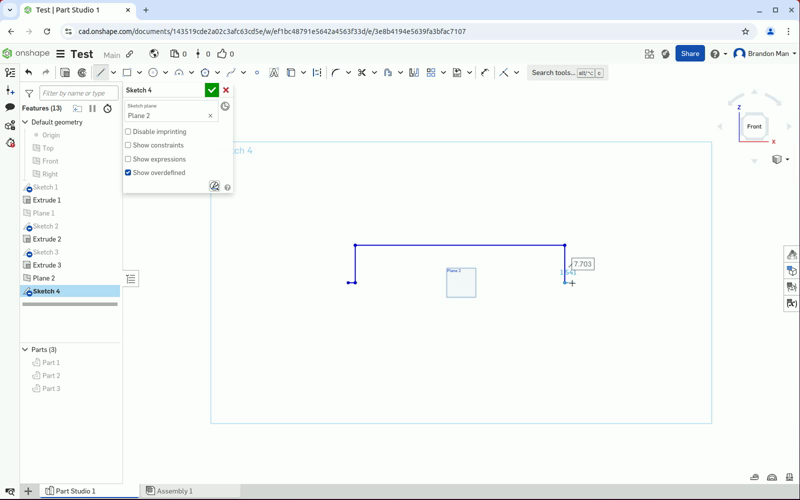
scroll(6)
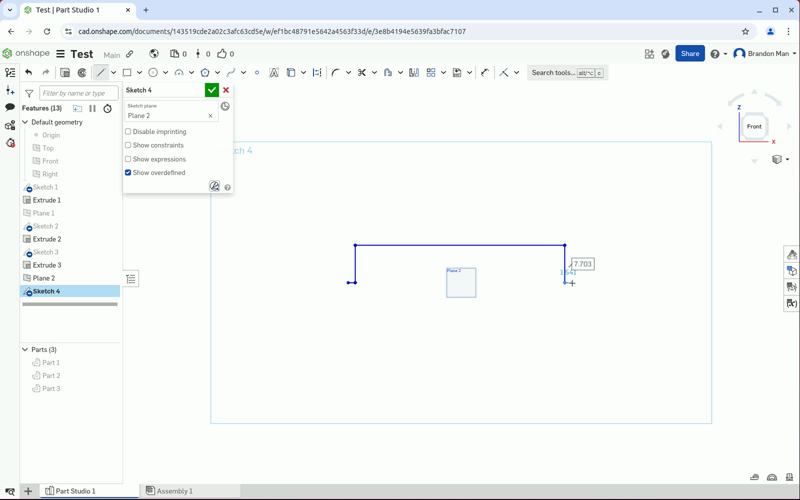
scroll(6)
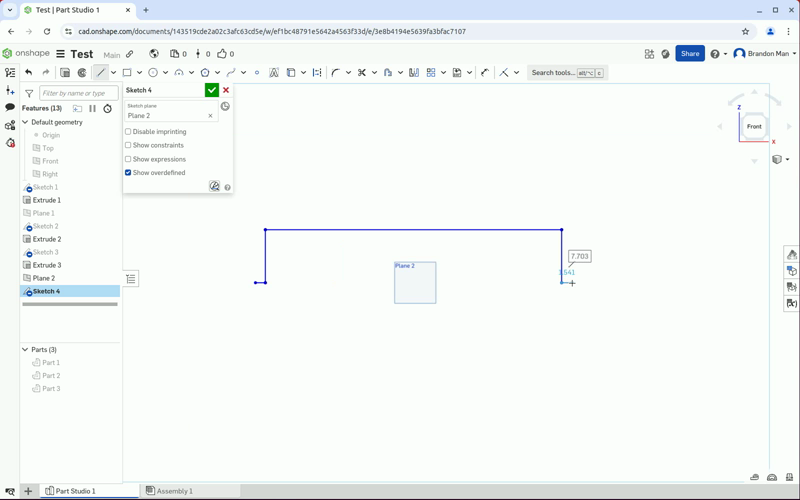
scroll(6)
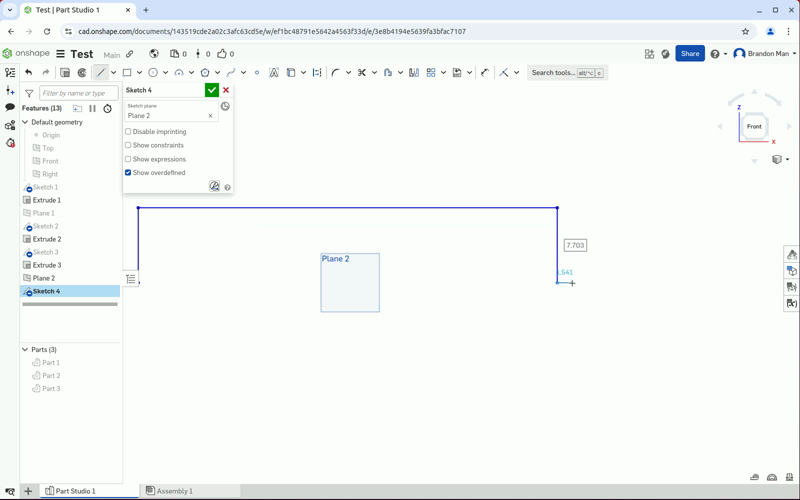
scroll(6)
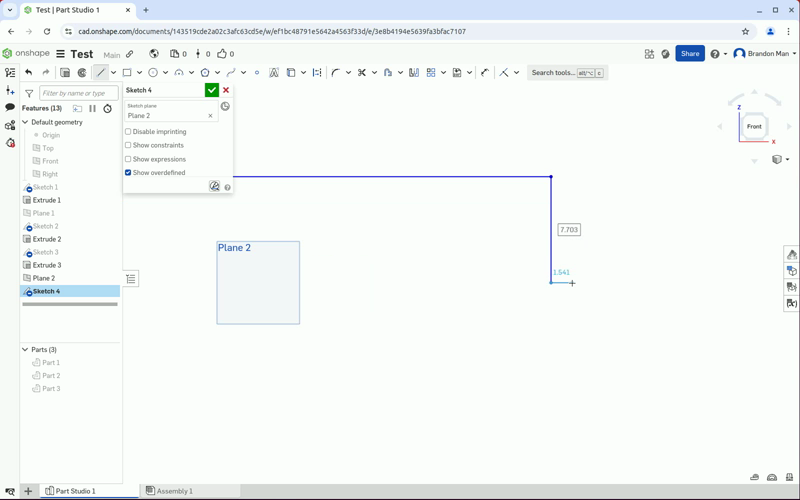
scroll(6)
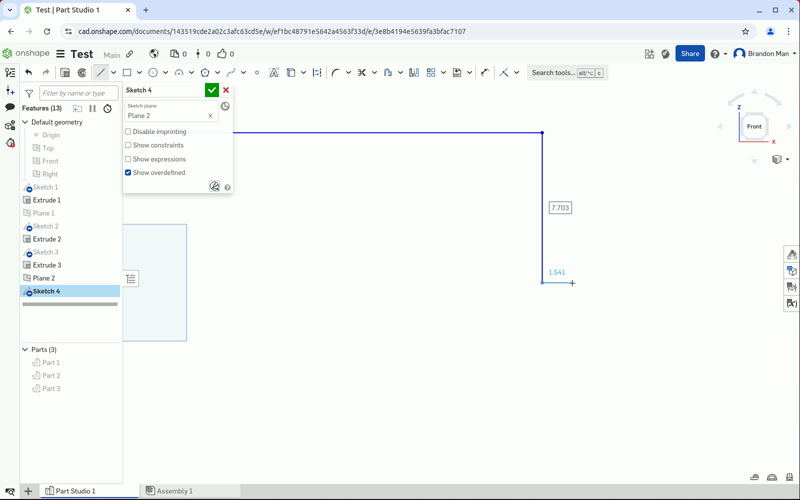
scroll(6)
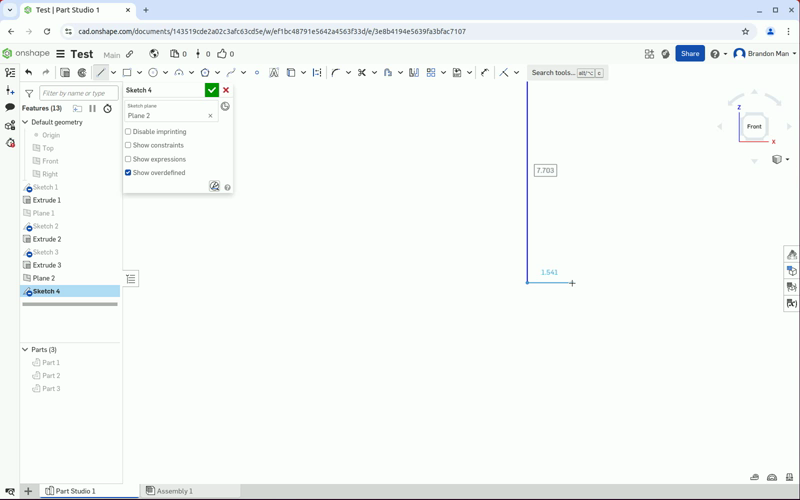
scroll(6)
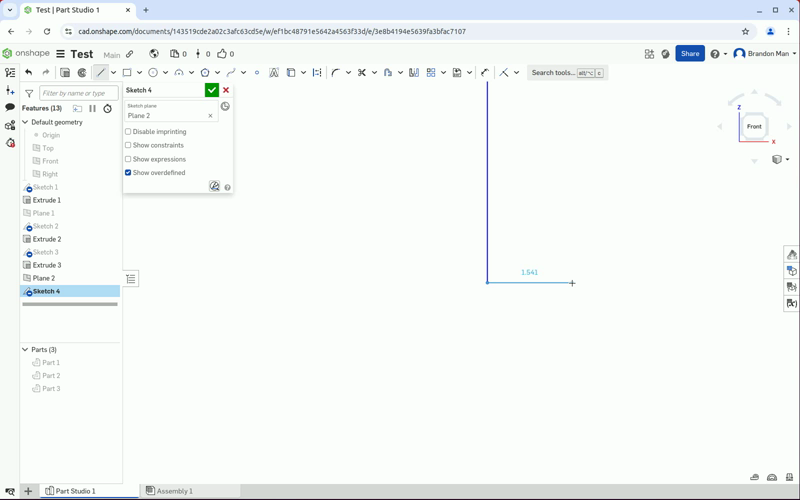
click(572, 282)
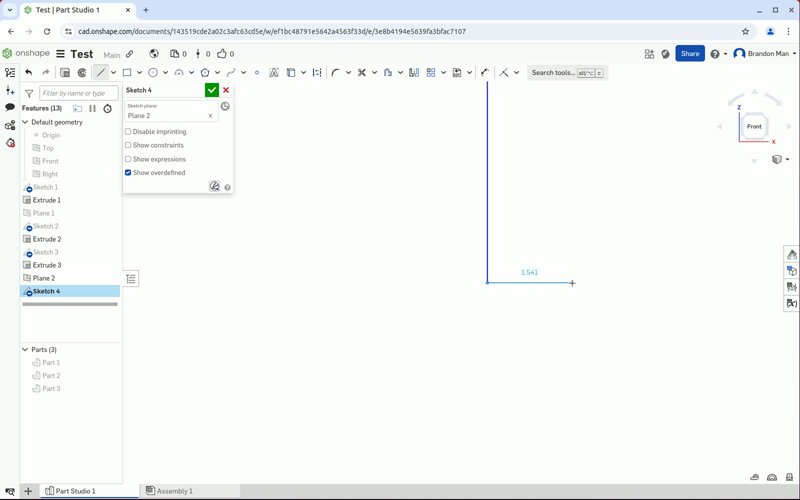
scroll(-6)
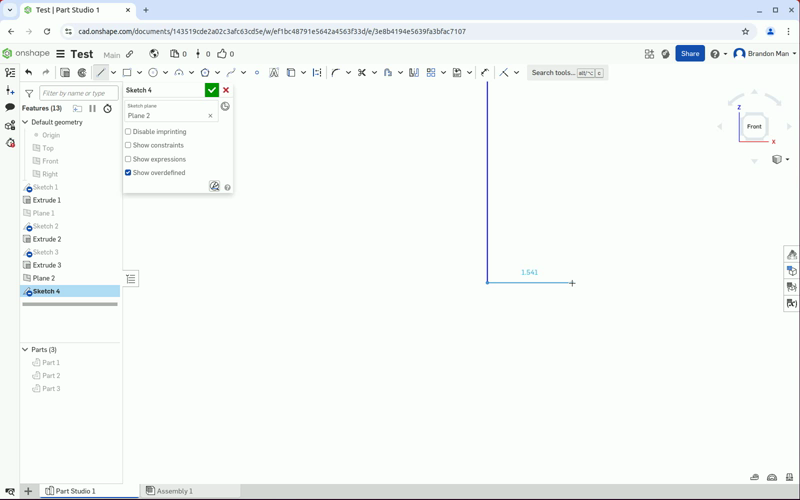
scroll(-6)
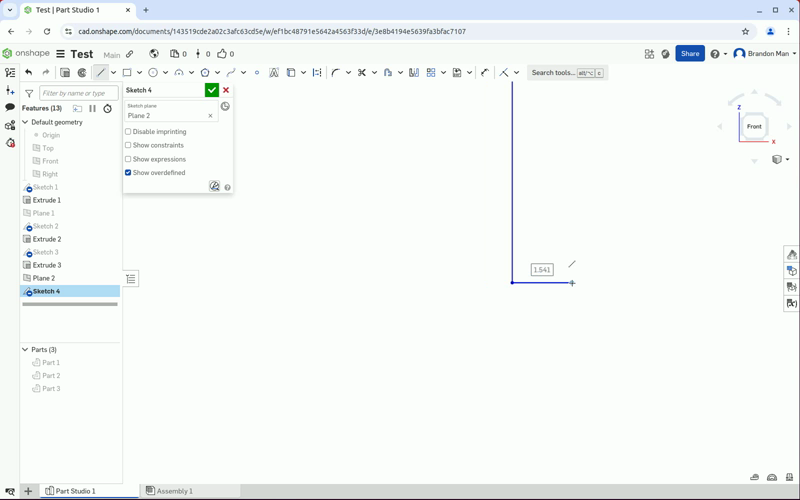
scroll(-6)
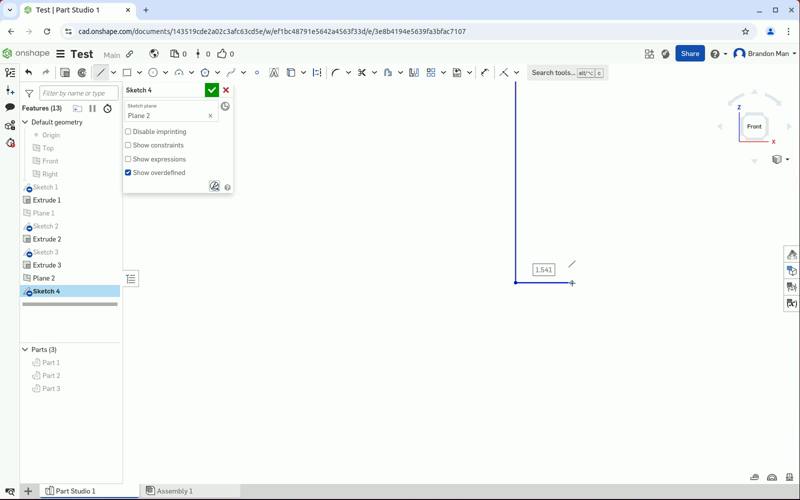
scroll(-6)
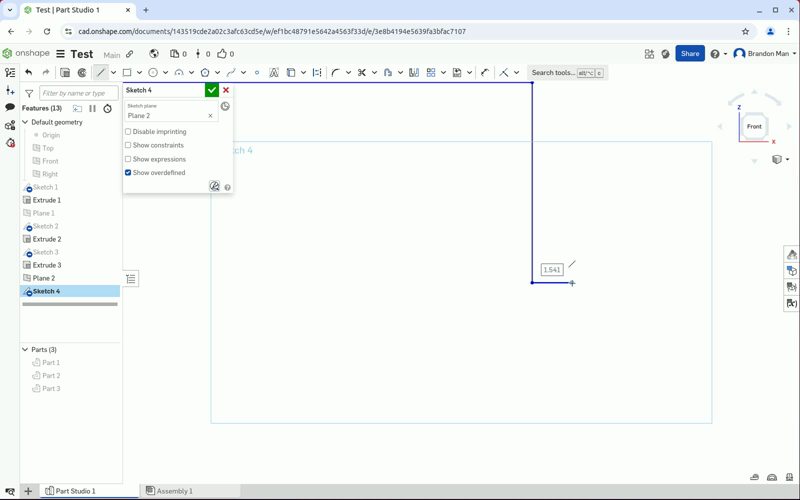
scroll(-6)
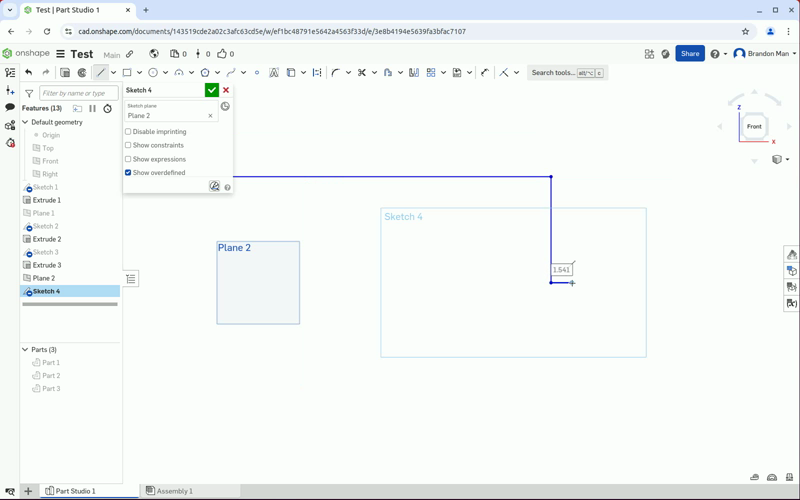
scroll(-6)
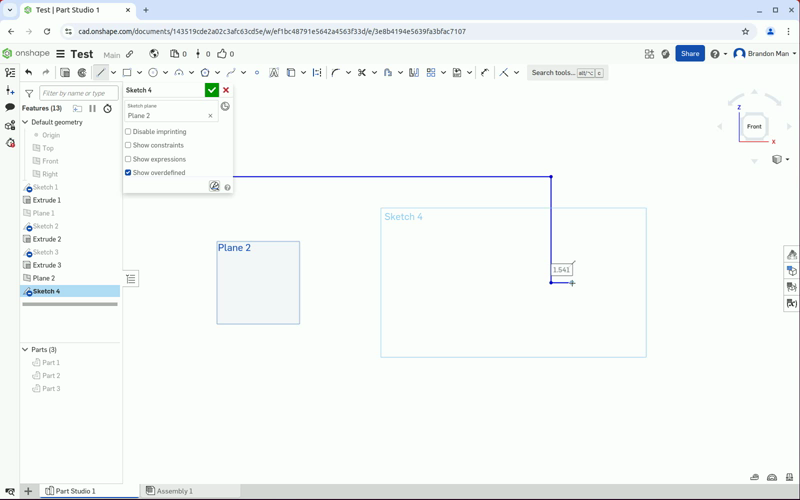
scroll(-6)
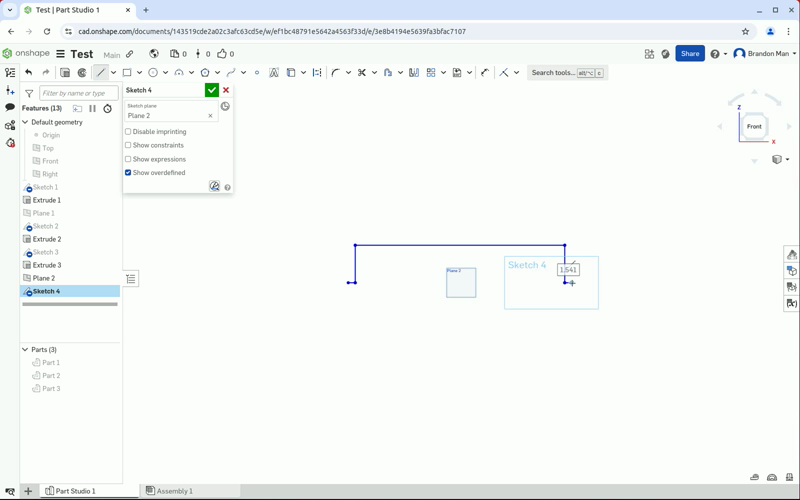
key_up(shift)
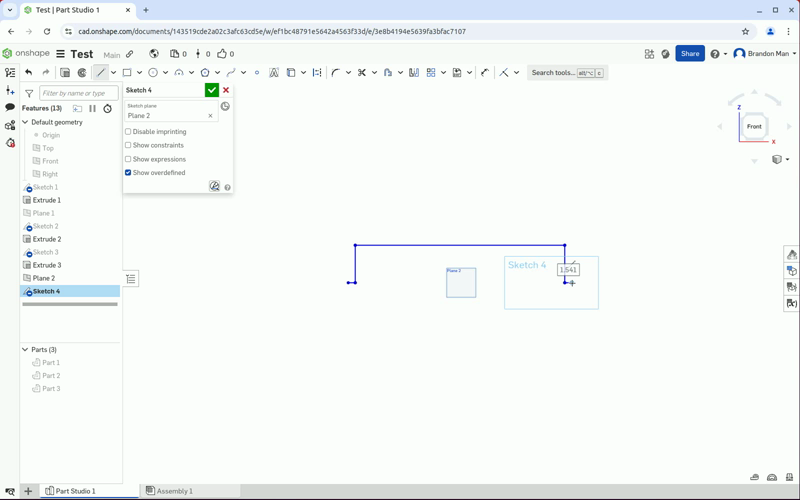
key_down(shift)
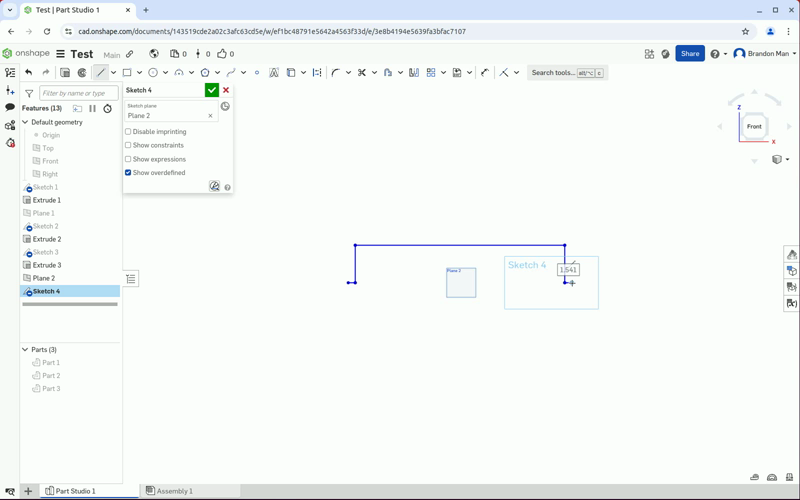
mouse_move(589, 282)
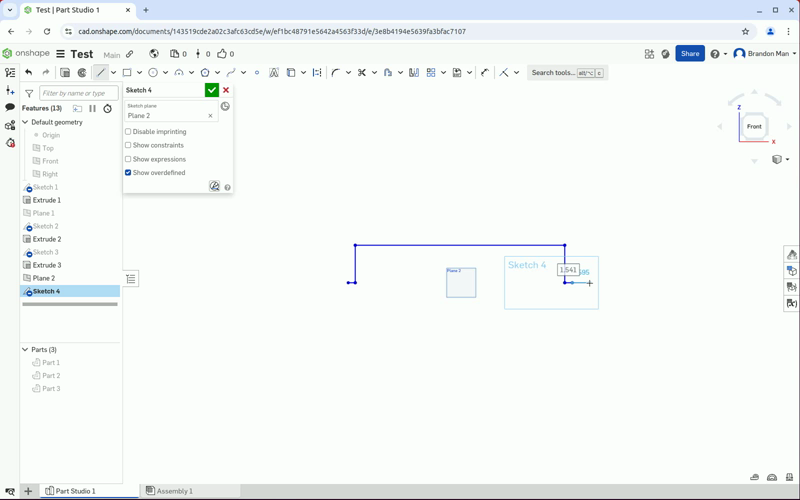
mouse_move(572, 238)
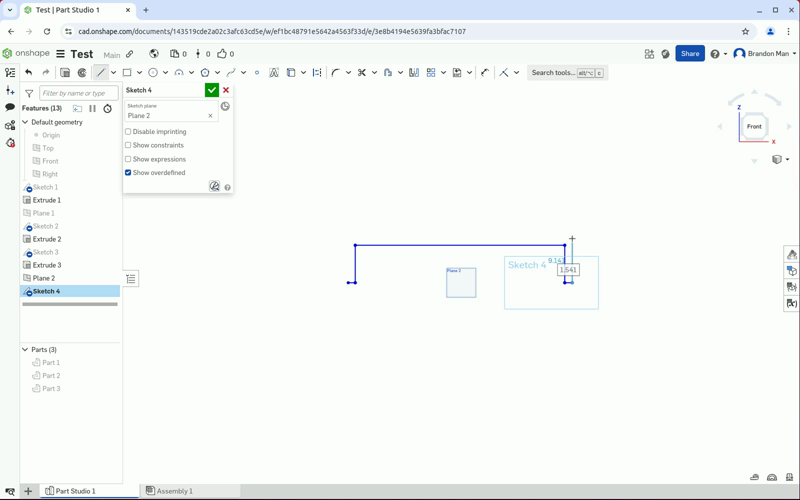
click(572, 238)
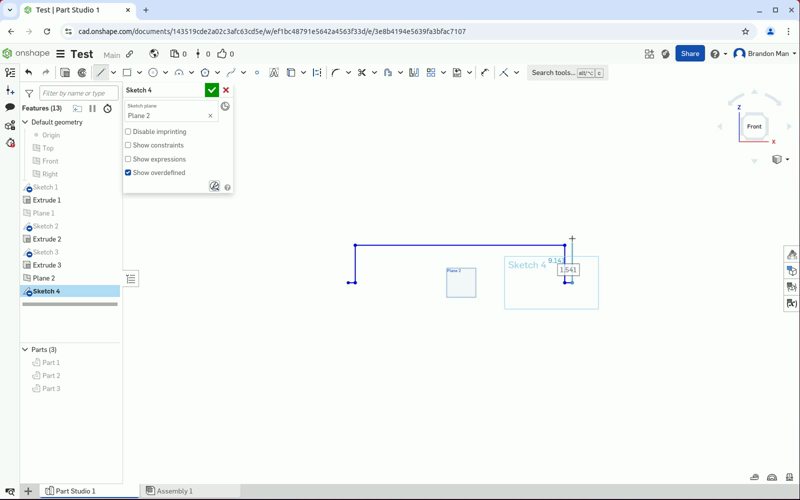
key_up(shift)
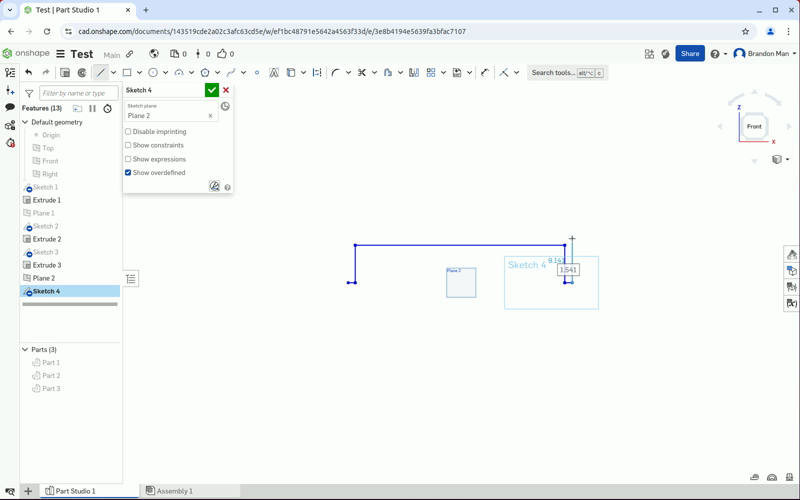
key_down(shift)
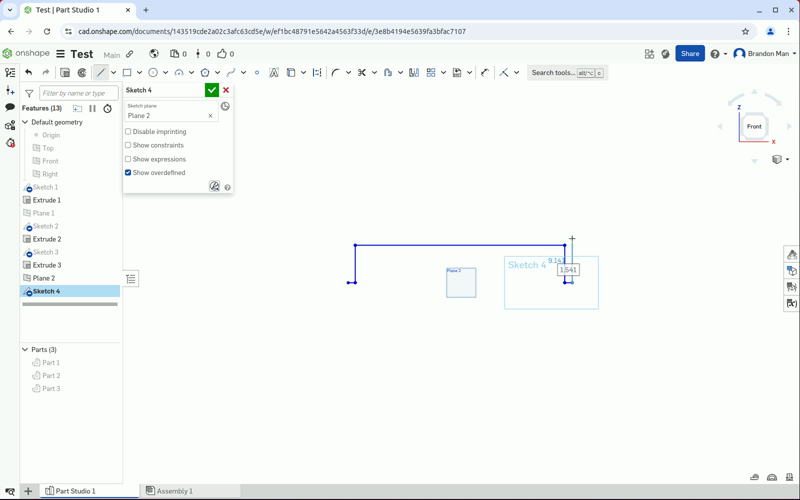
mouse_move(348, 238)
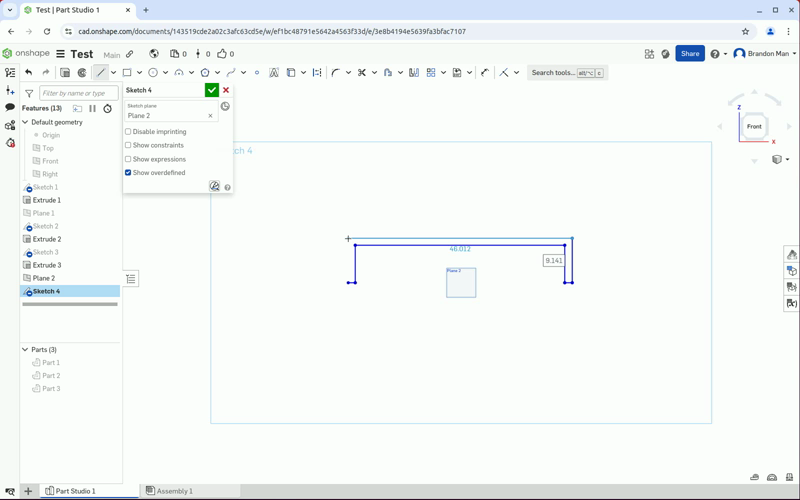
click(348, 238)
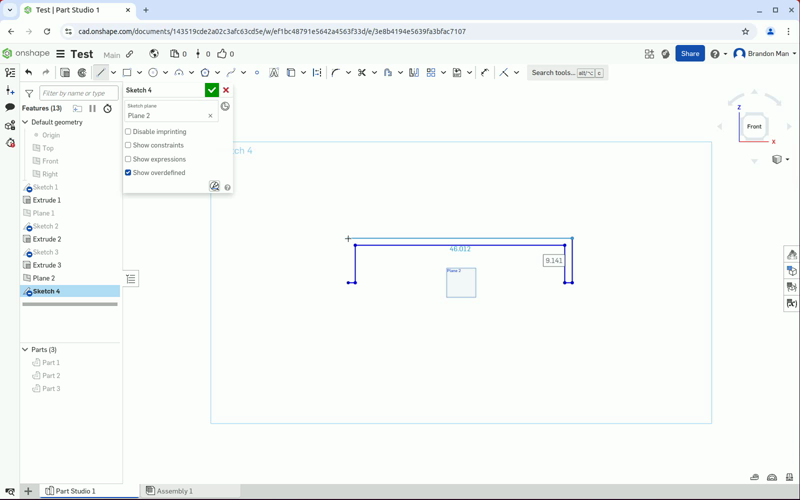
key_up(shift)
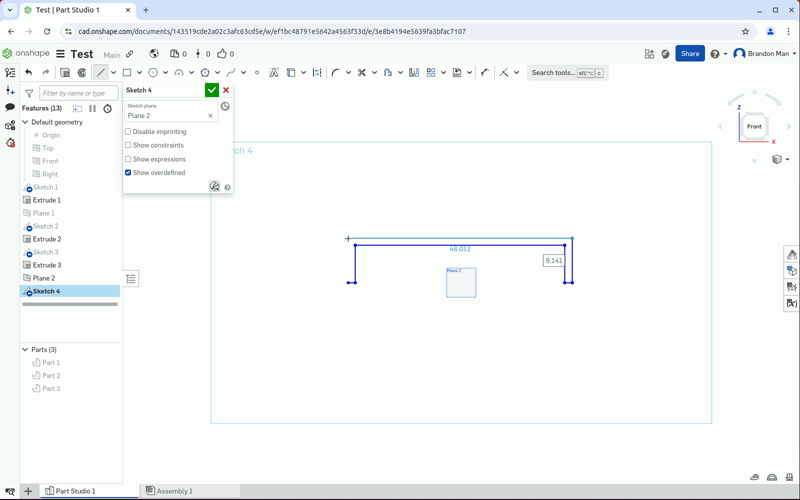
mouse_move(378, 238)
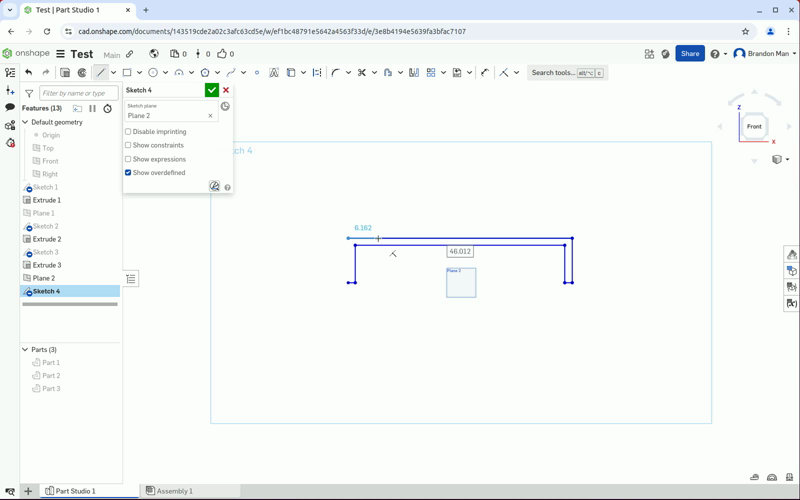
key_down(shift)
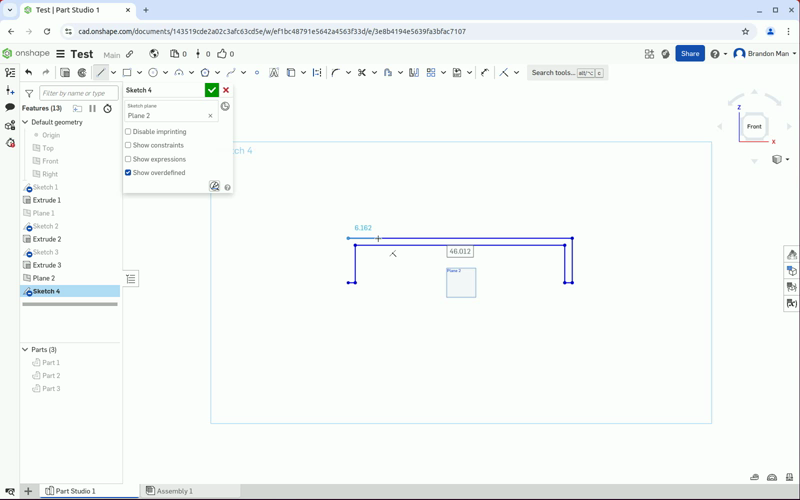
mouse_move(348, 282)
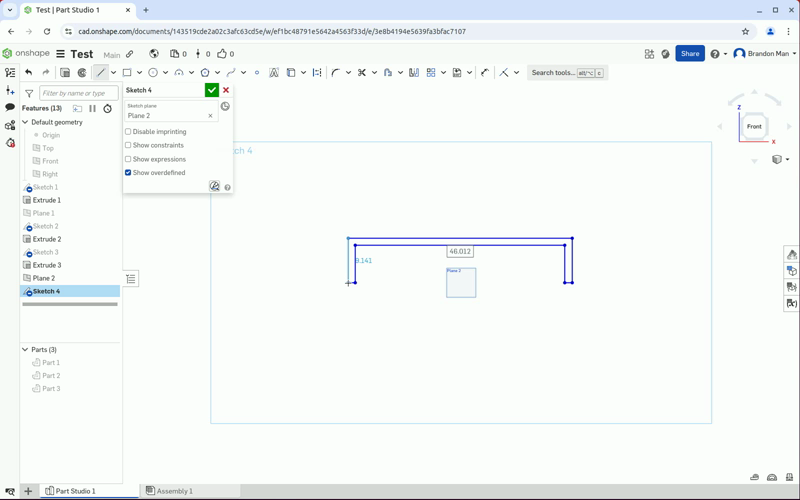
key_up(shift)
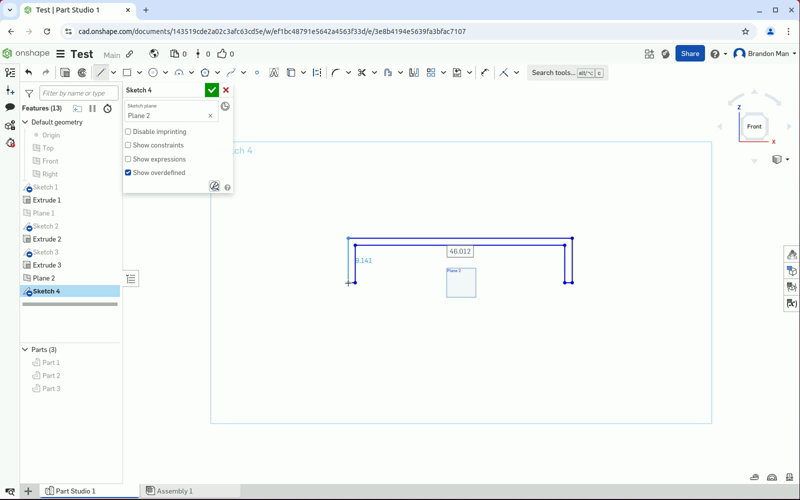
click(348, 282)
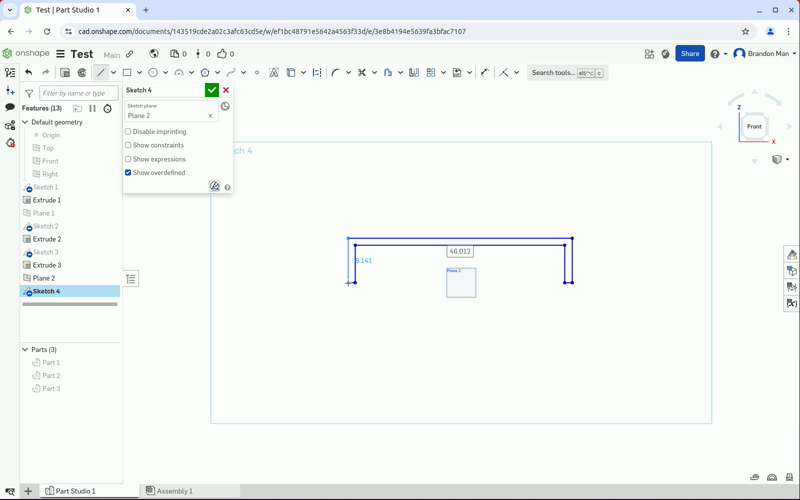
key(esc)
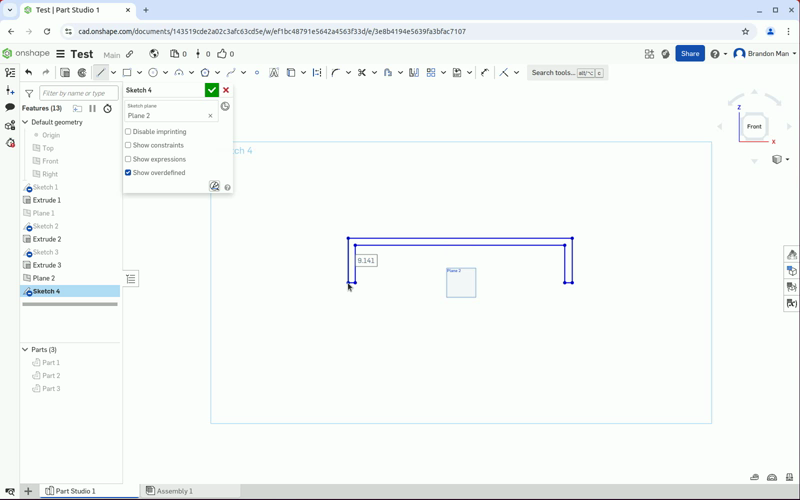
mouse_move(566, 245)
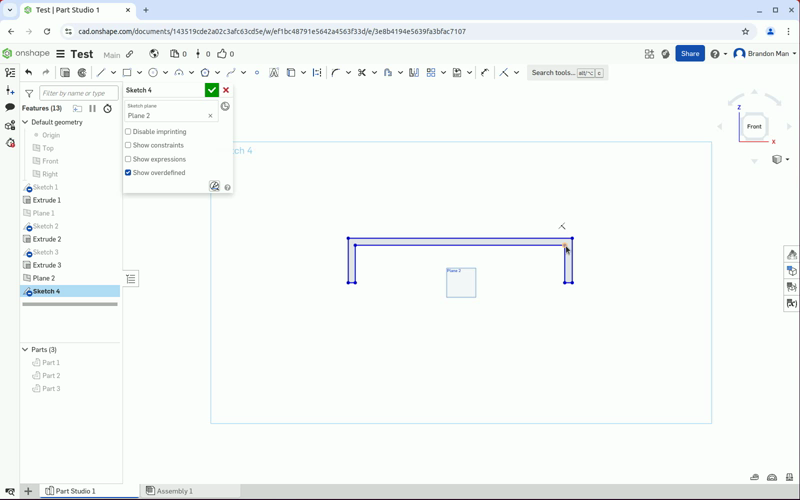
click(566, 245)
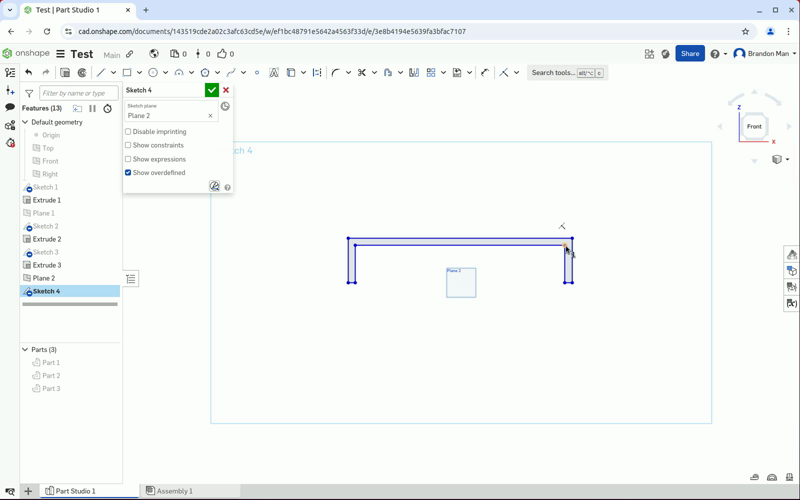
mouse_move(73, 352)
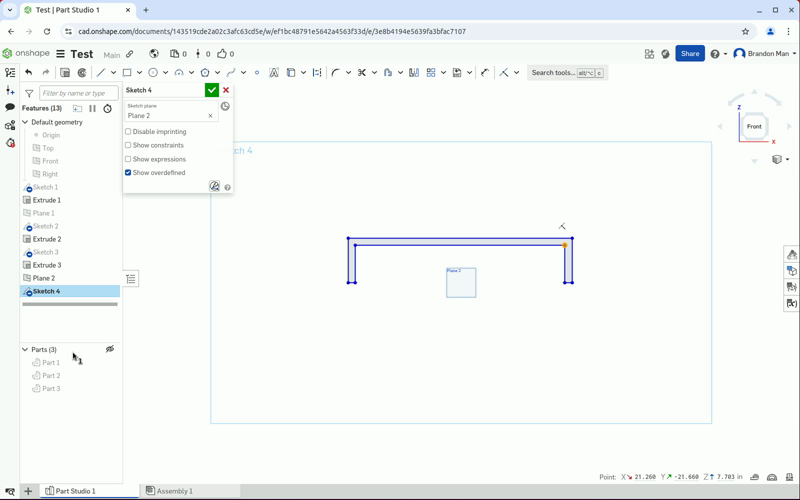
key(shift+y)
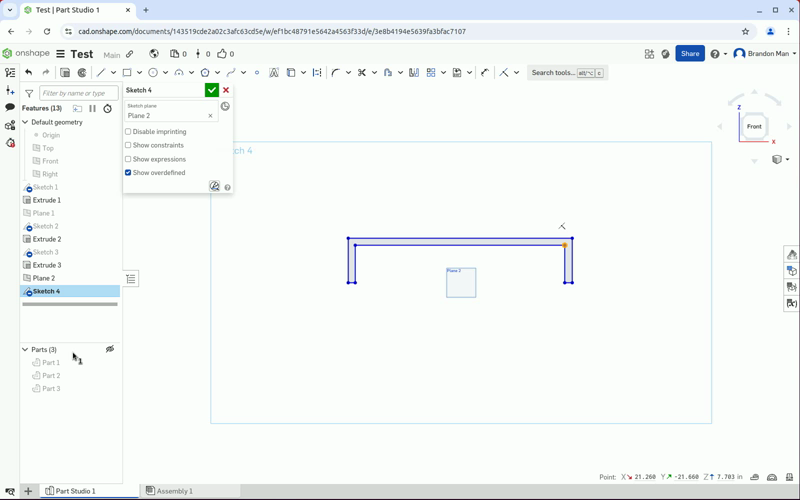
key(shift+e)
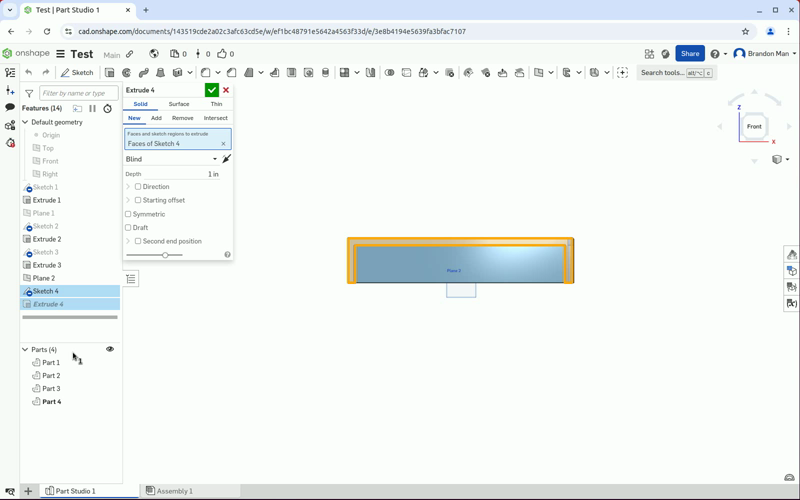
mouse_move(143, 106)
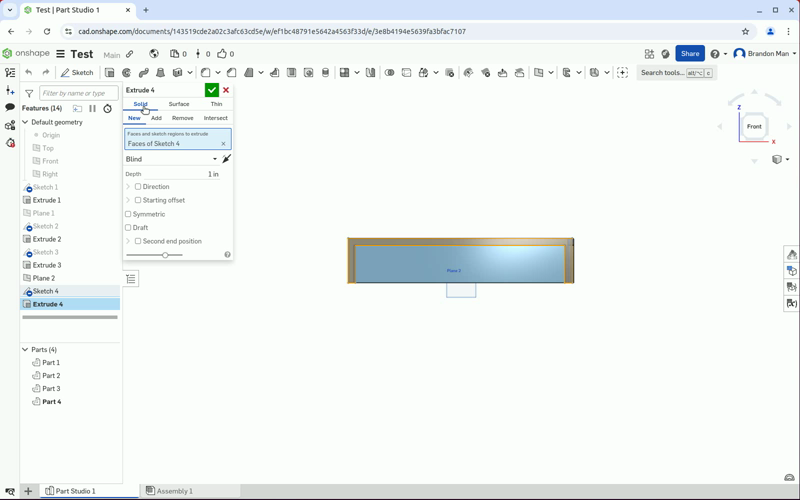
click(143, 106)
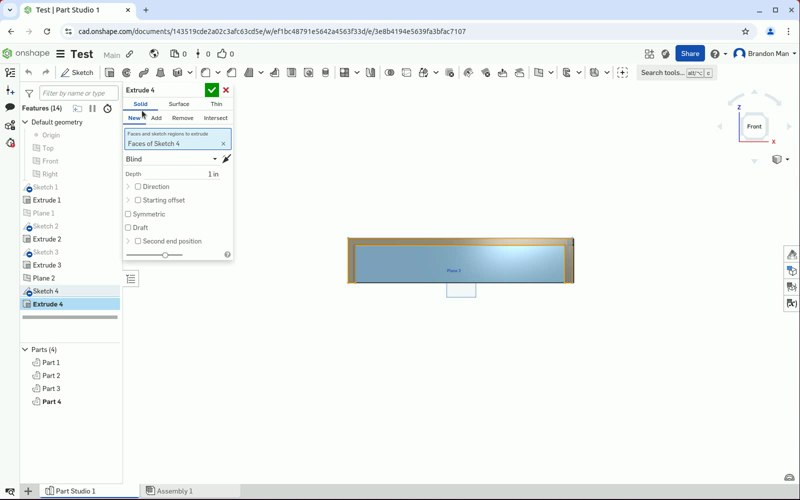
mouse_move(137, 120)
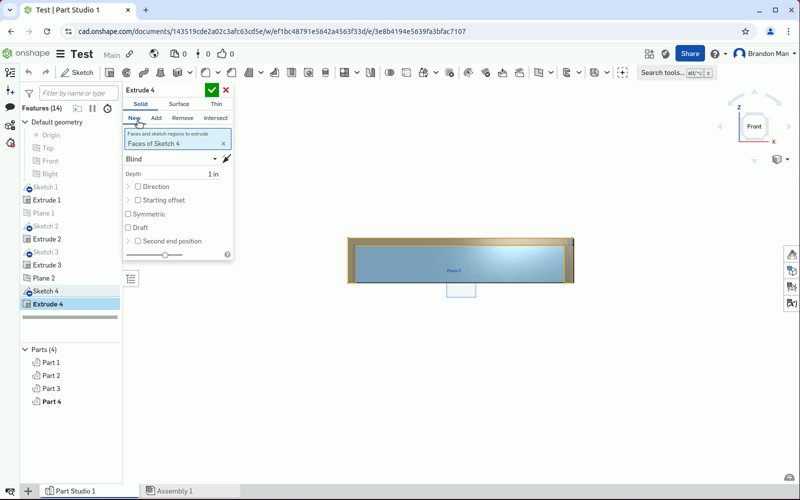
click(137, 120)
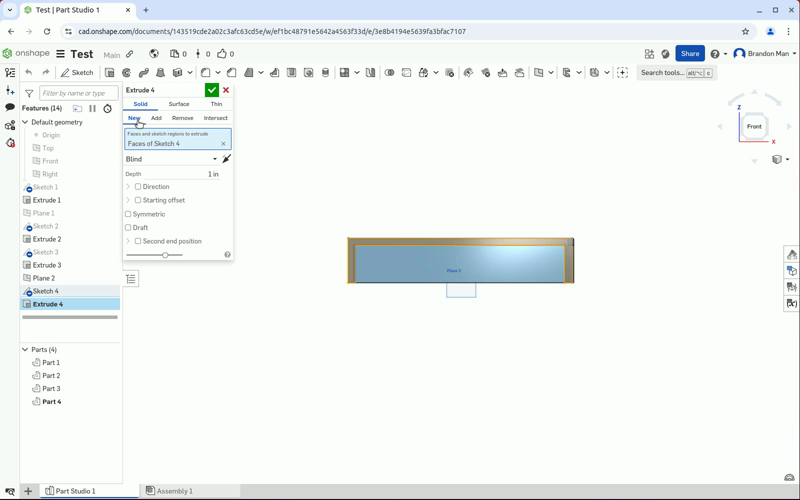
key(tab, 4)
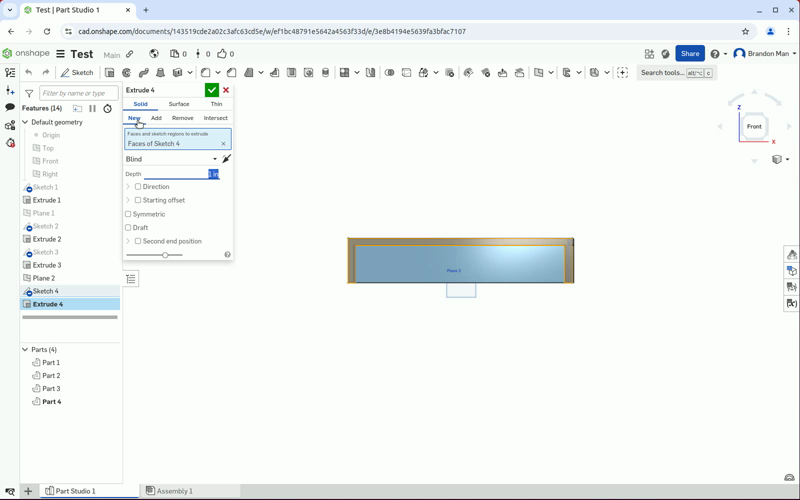
text(1.204)
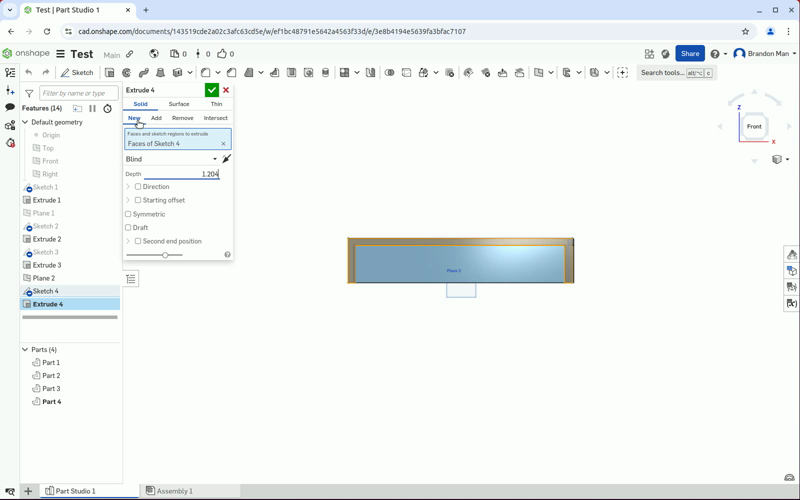
key(enter)
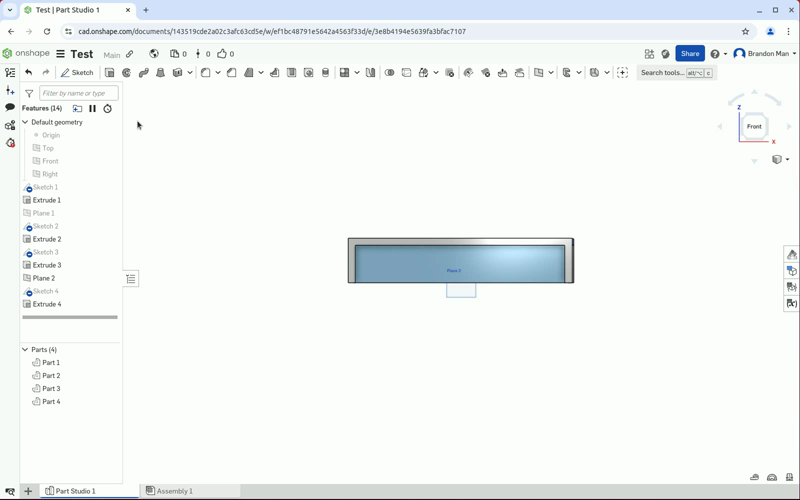
key(shift+h)
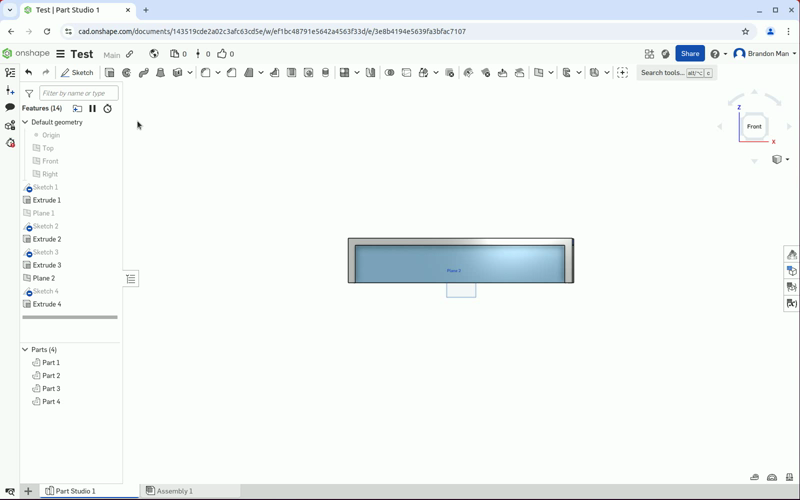
key(shift+h)
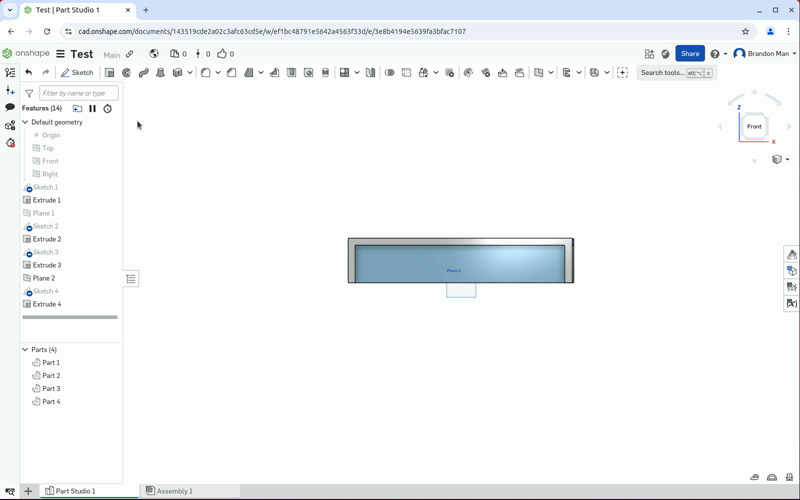
mouse_move(73, 189)
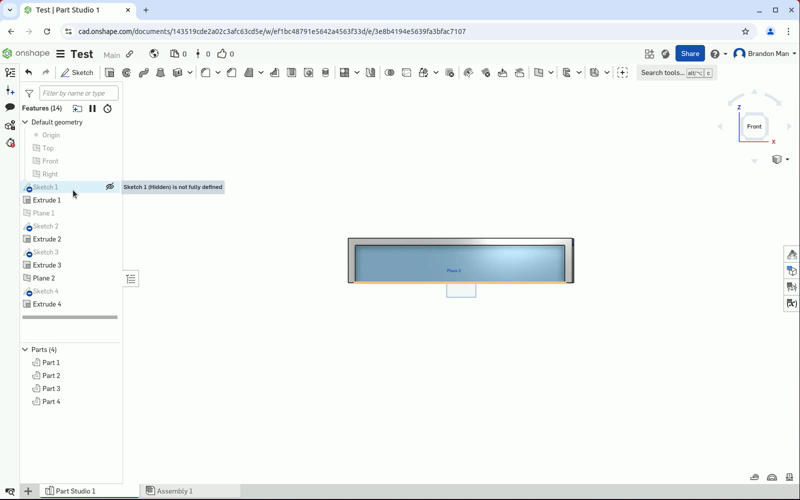
click(73, 189)
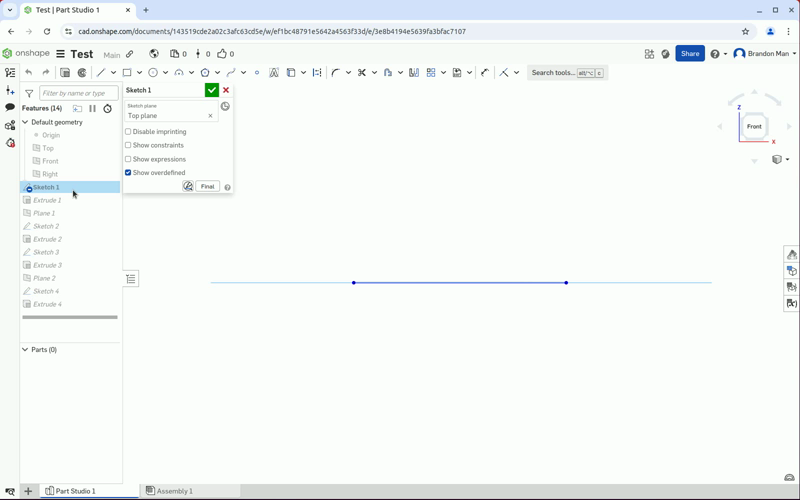
mouse_move(229, 92)
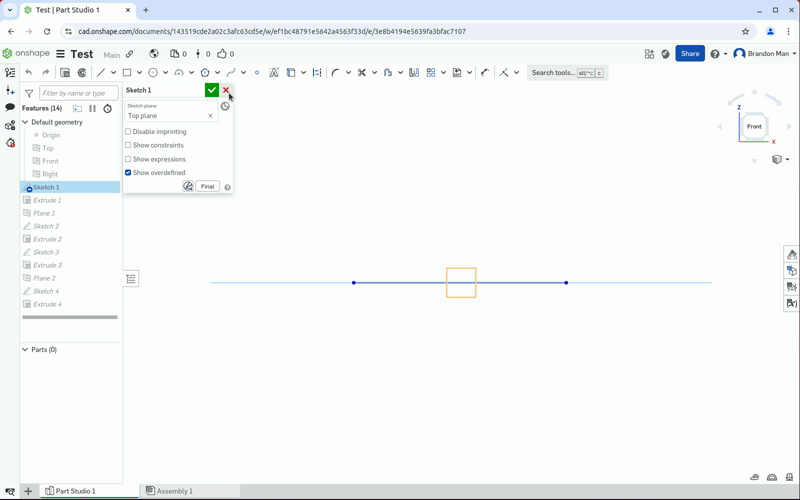
click(229, 92)
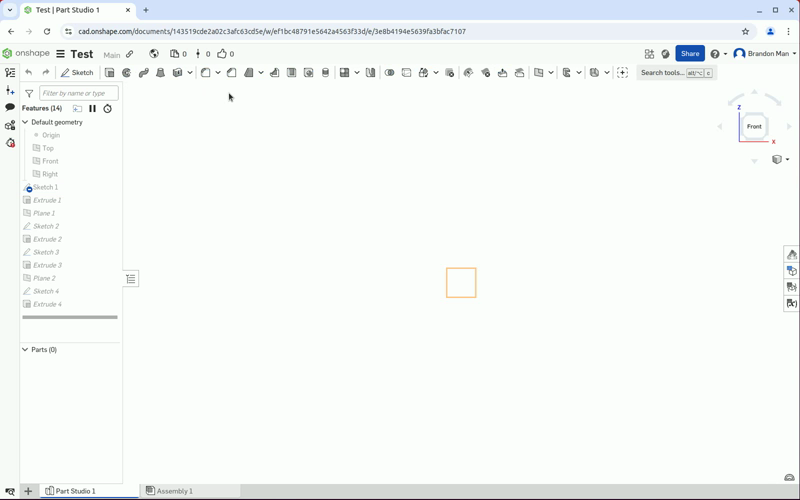
key(shift+s)
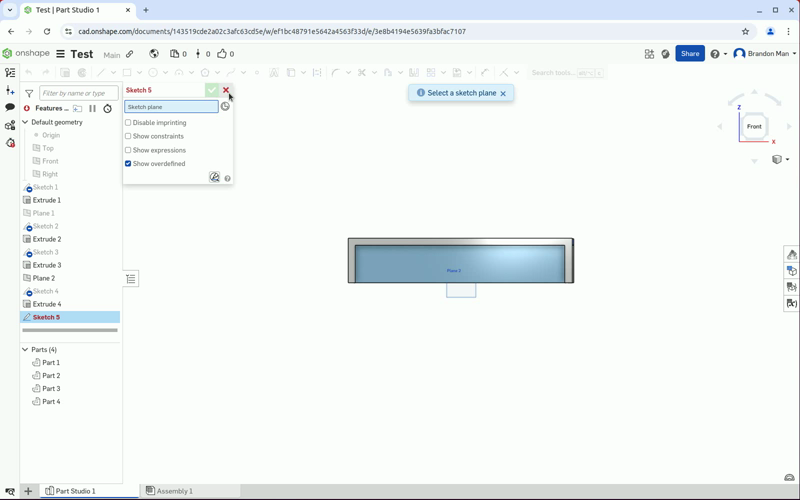
mouse_move(73, 280)
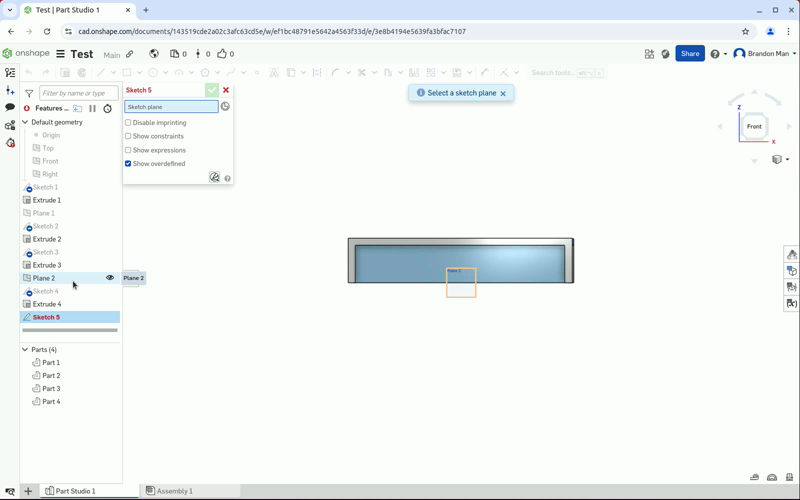
click(73, 280)
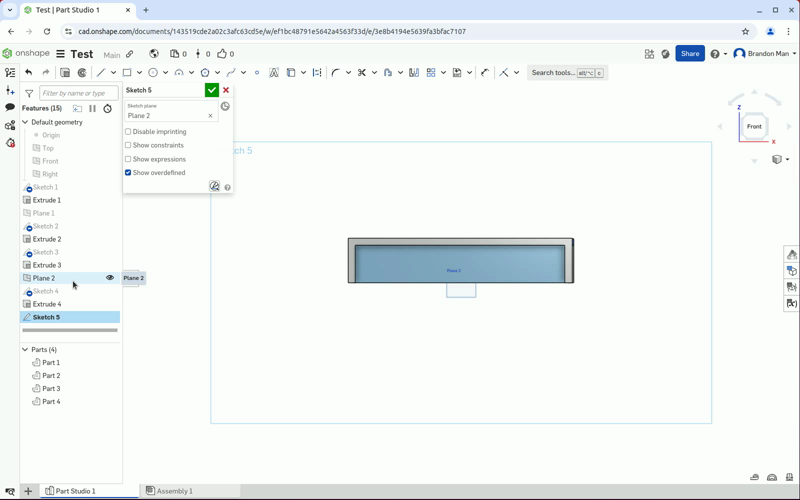
mouse_move(73, 352)
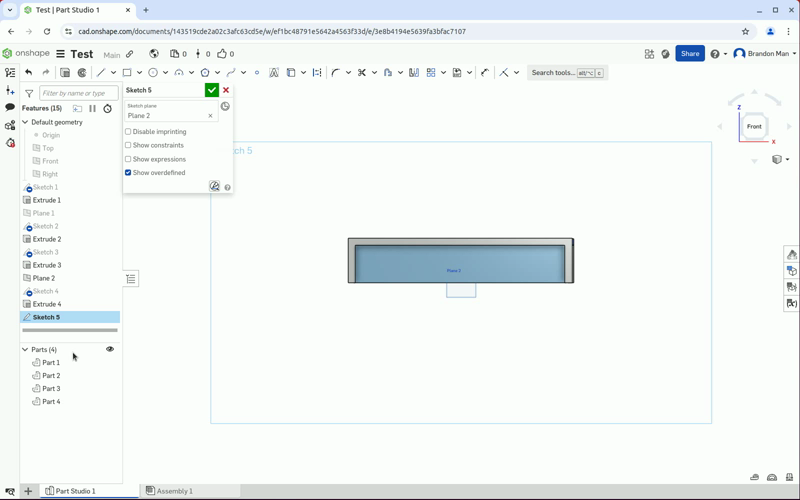
key(y)
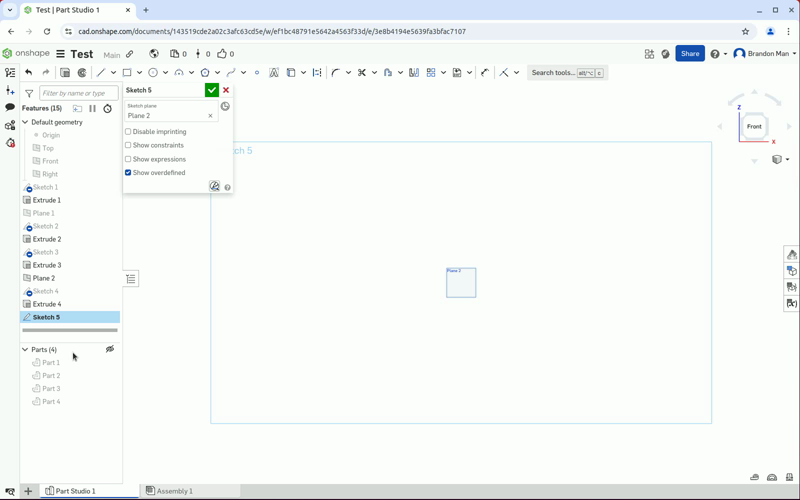
key(l)
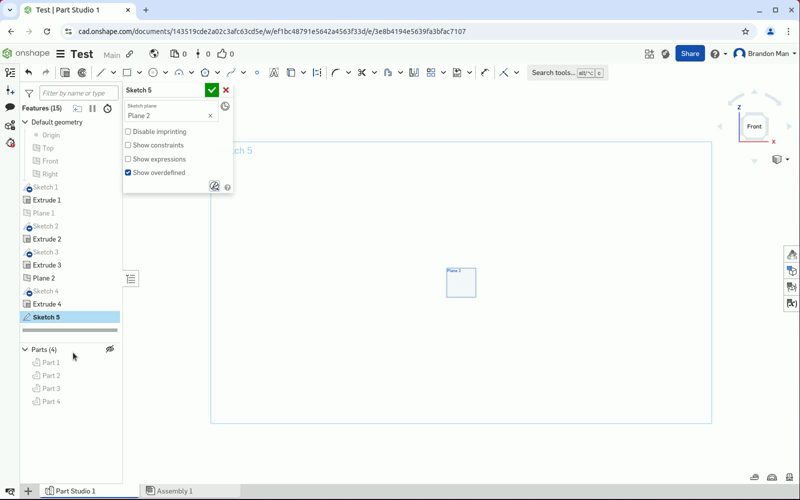
key_down(shift)
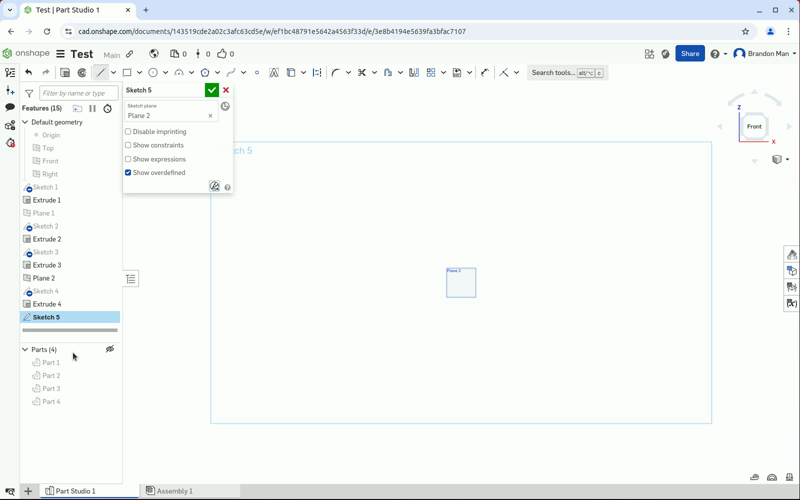
mouse_move(353, 282)
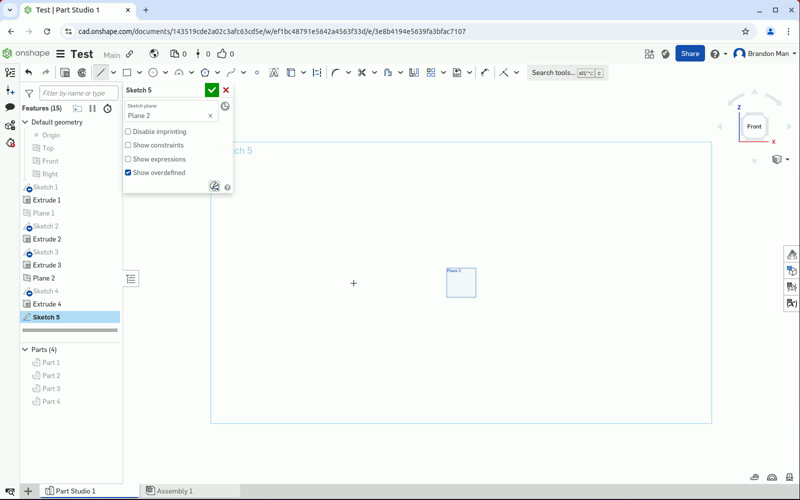
click(353, 282)
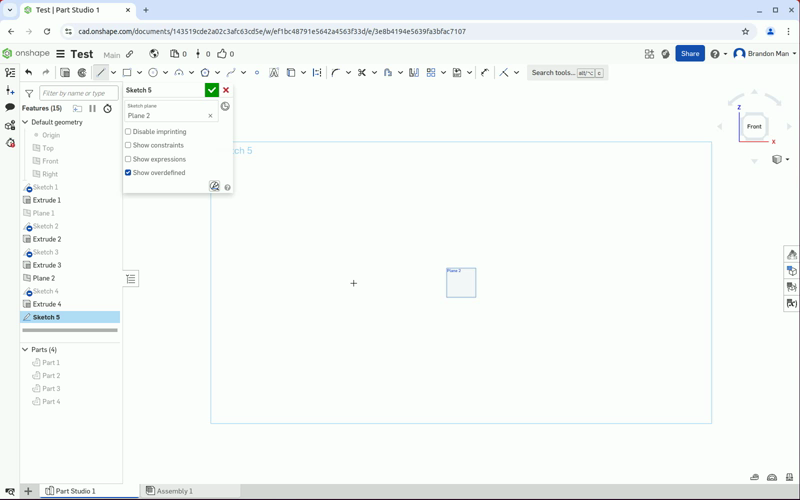
key_up(shift)
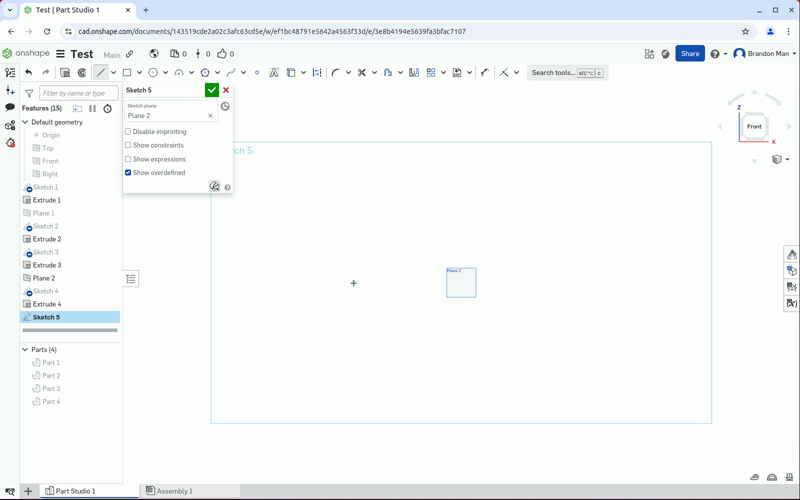
key_down(shift)
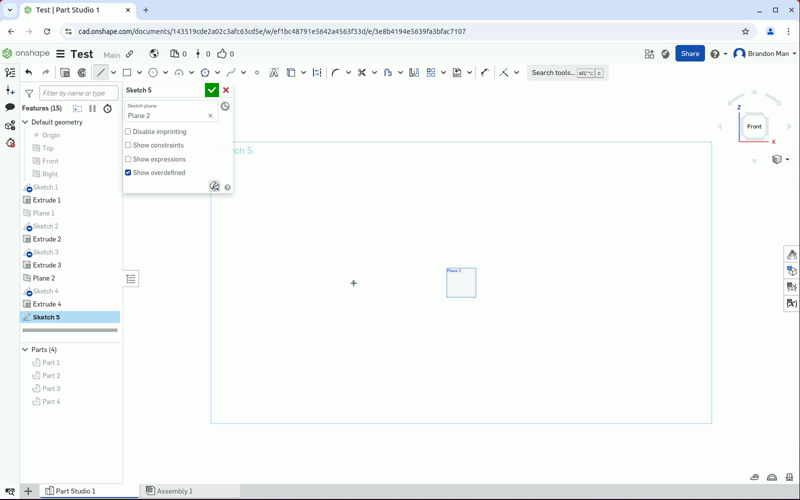
mouse_move(566, 282)
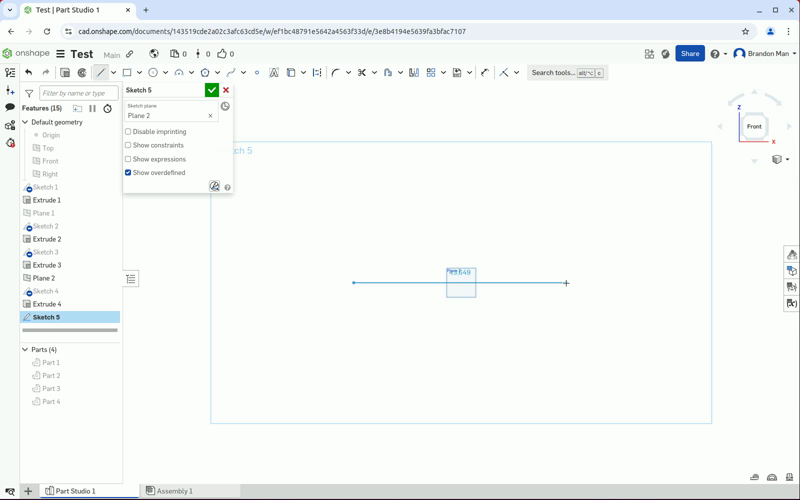
click(566, 282)
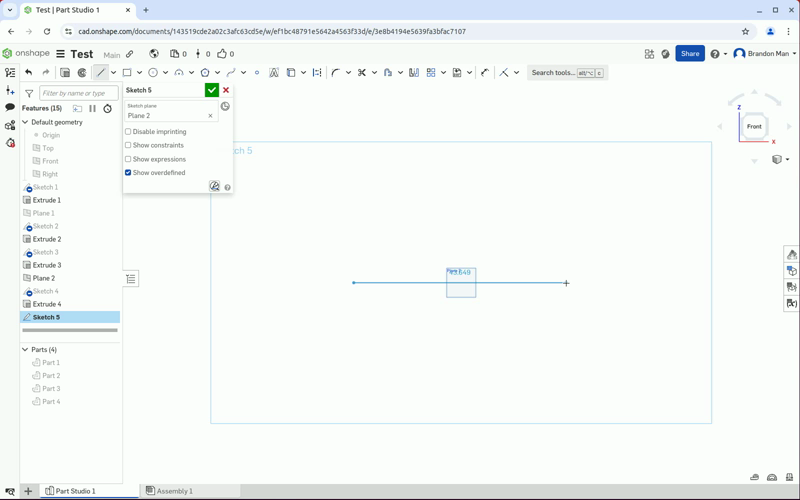
key_up(shift)
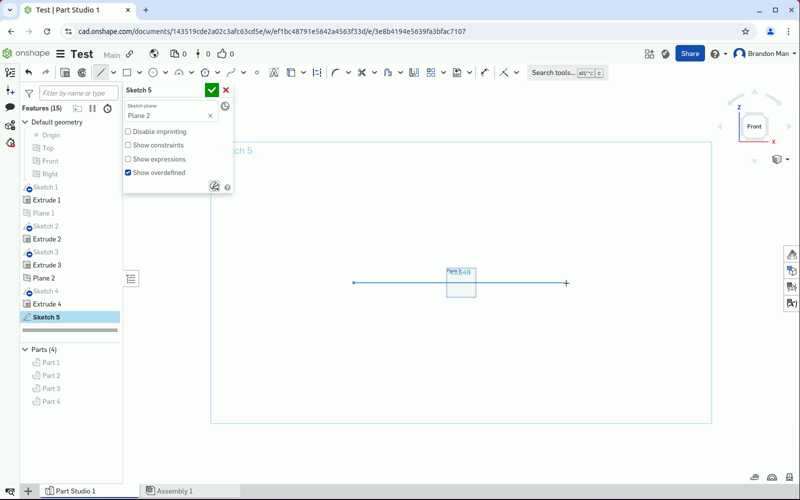
key_down(shift)
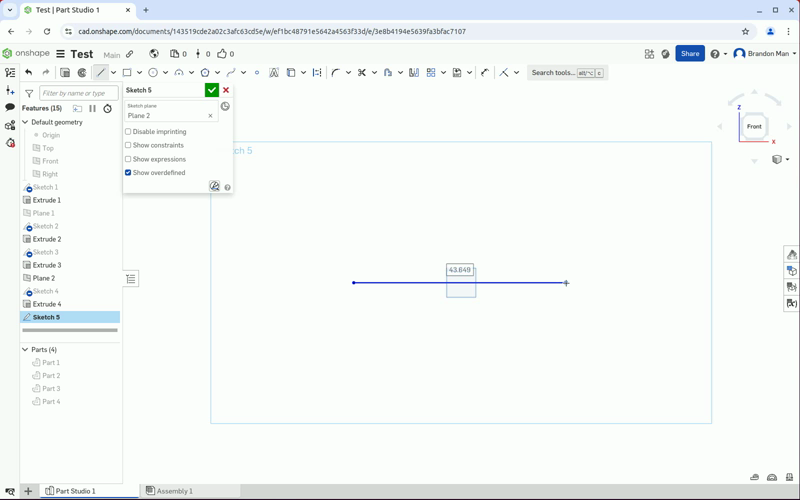
mouse_move(589, 282)
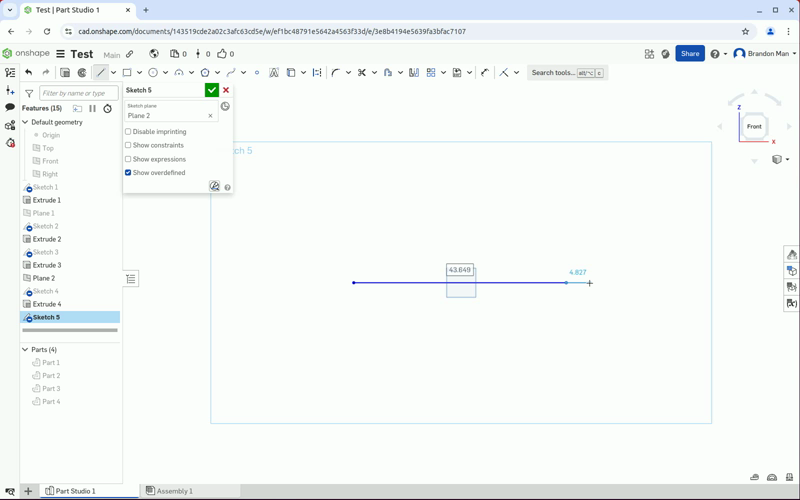
mouse_move(566, 244)
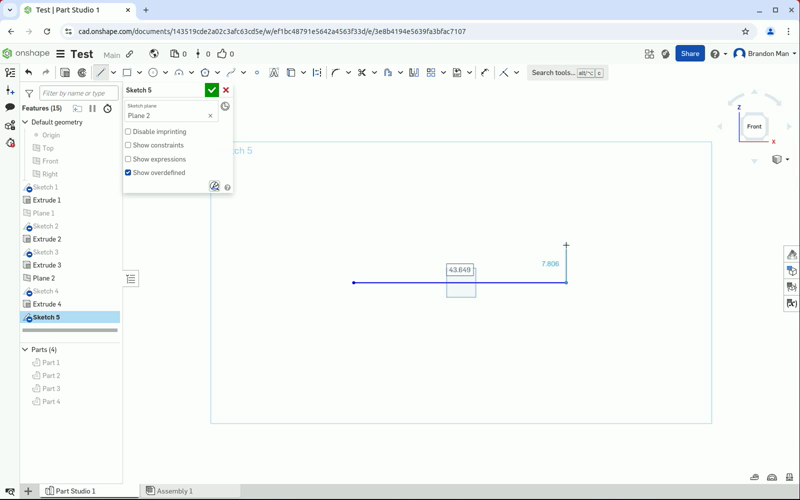
click(566, 244)
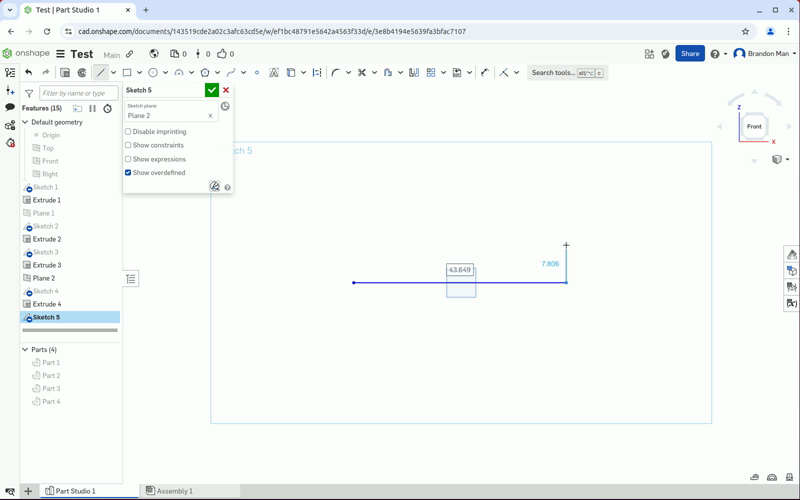
key_up(shift)
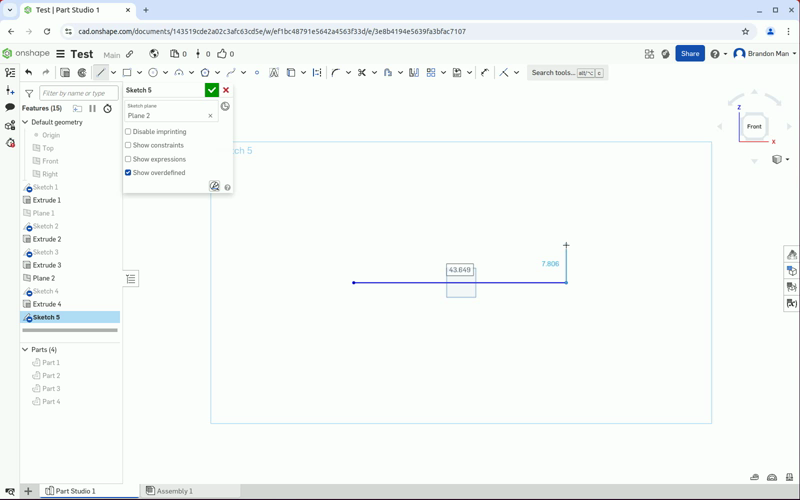
key_down(shift)
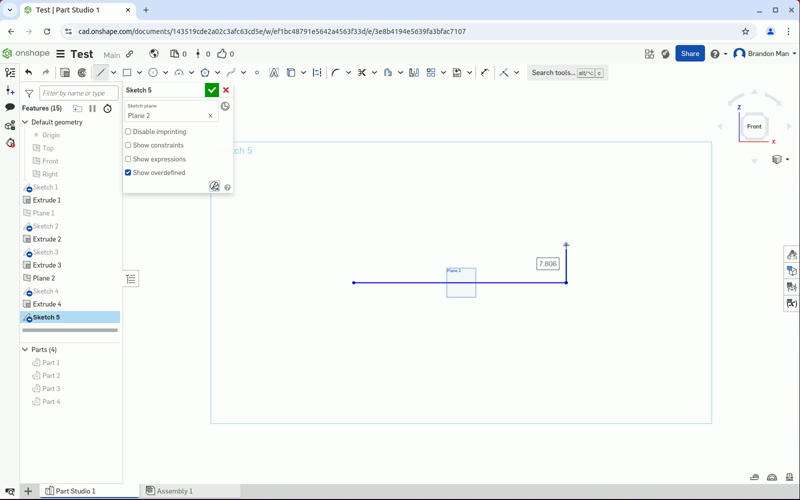
mouse_move(353, 244)
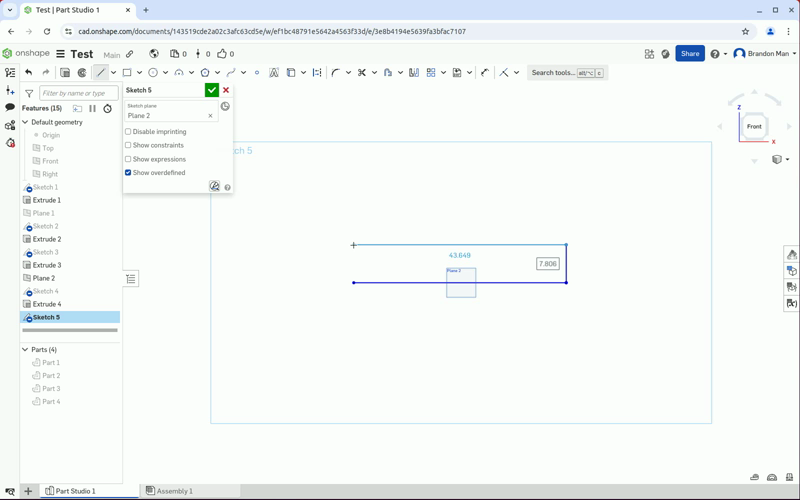
click(353, 244)
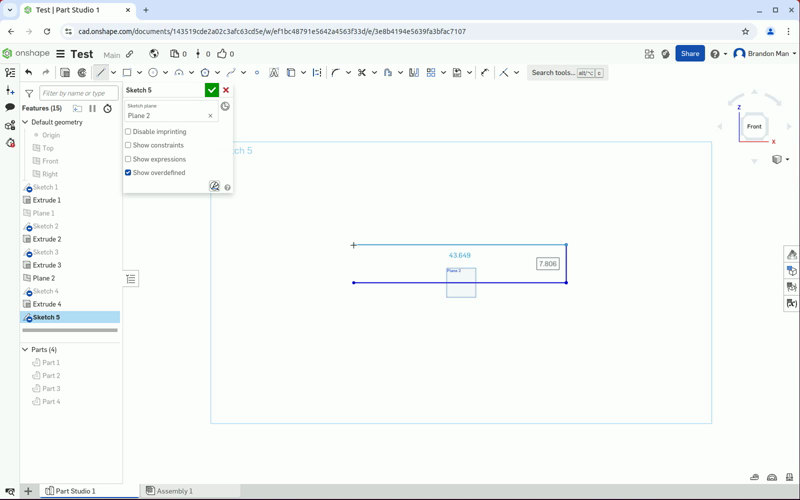
key_up(shift)
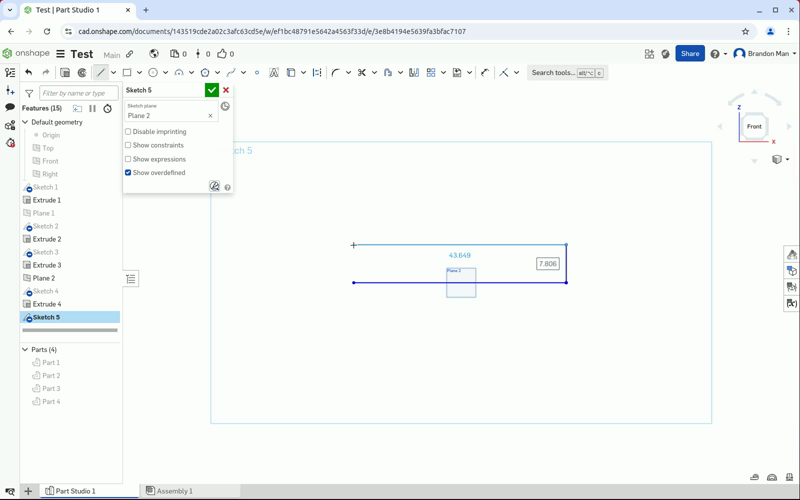
mouse_move(383, 244)
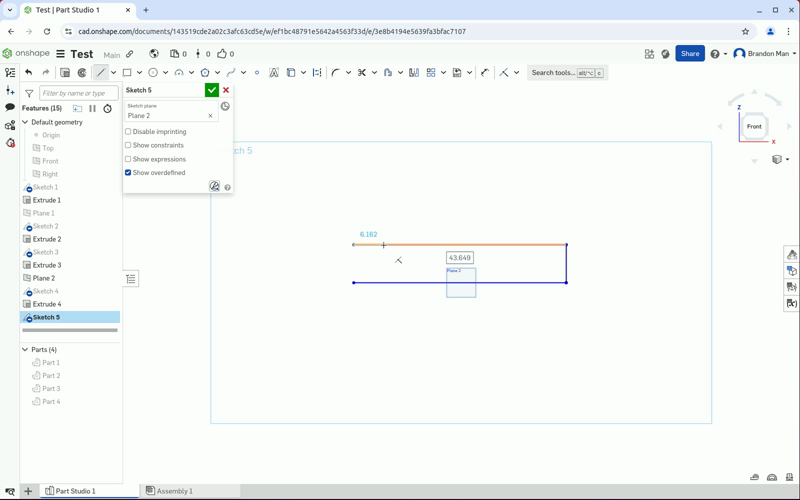
key_down(shift)
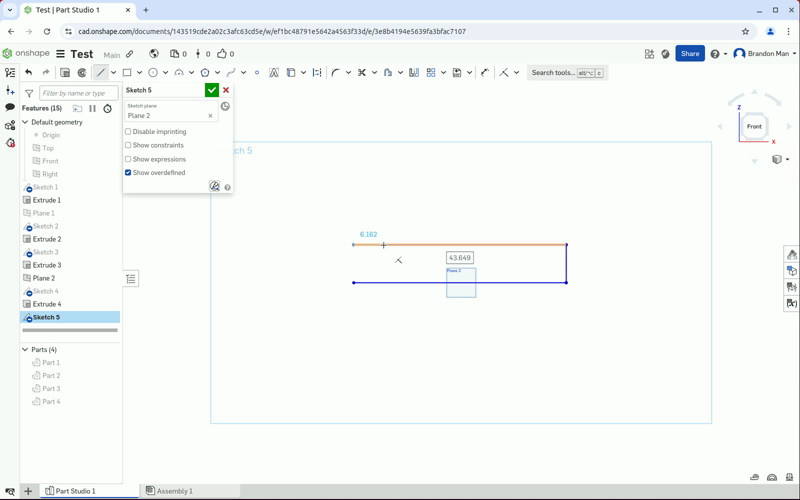
mouse_move(353, 282)
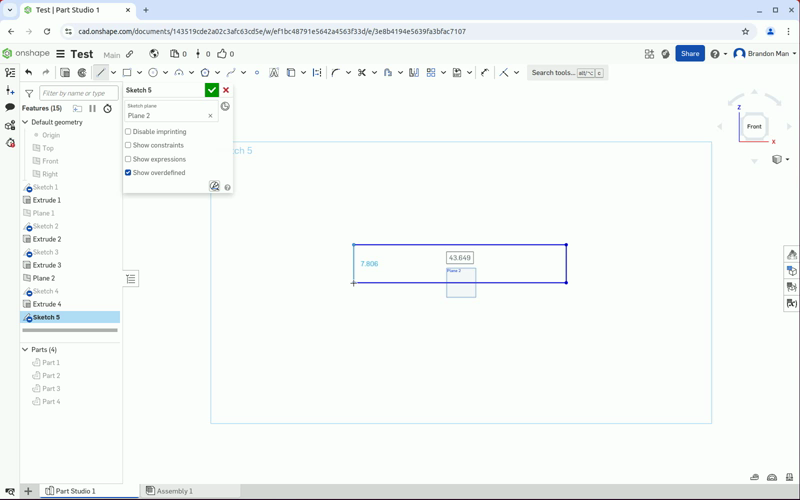
key_up(shift)
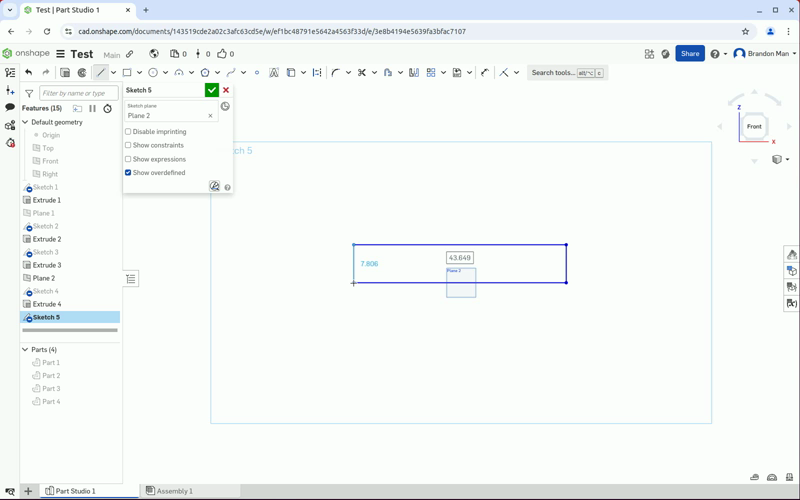
click(353, 282)
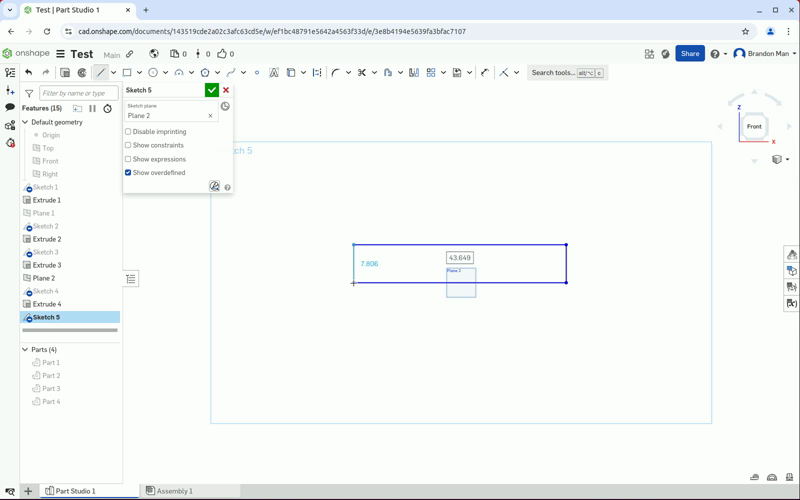
key(esc)
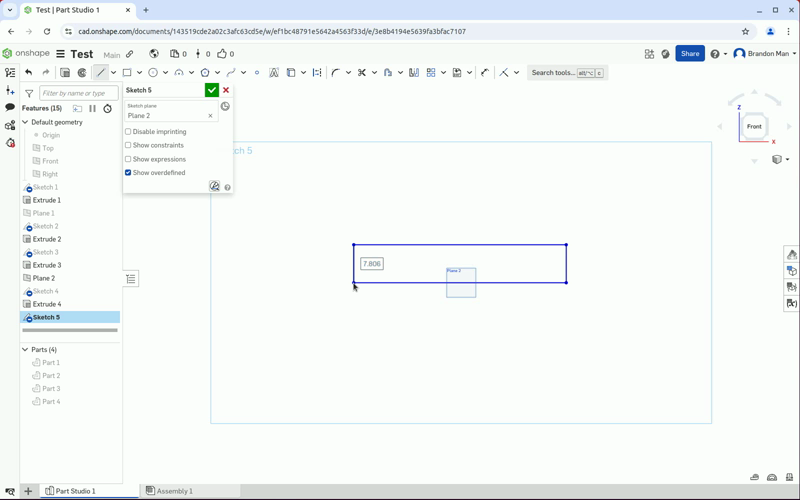
mouse_move(462, 261)
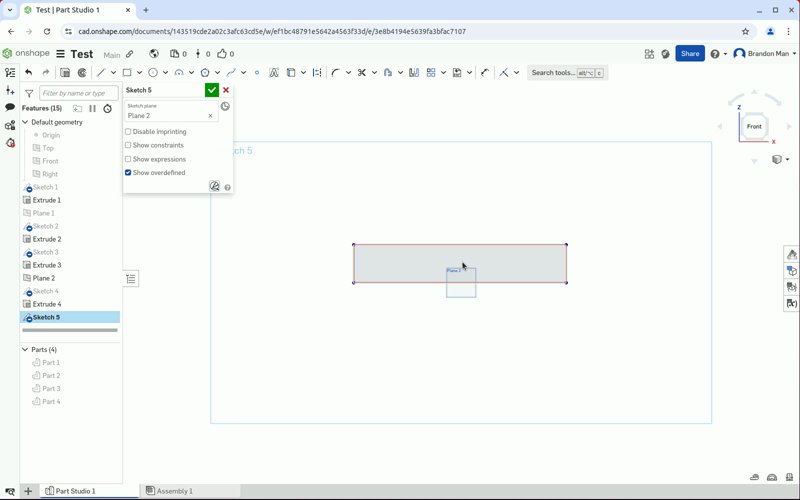
click(462, 261)
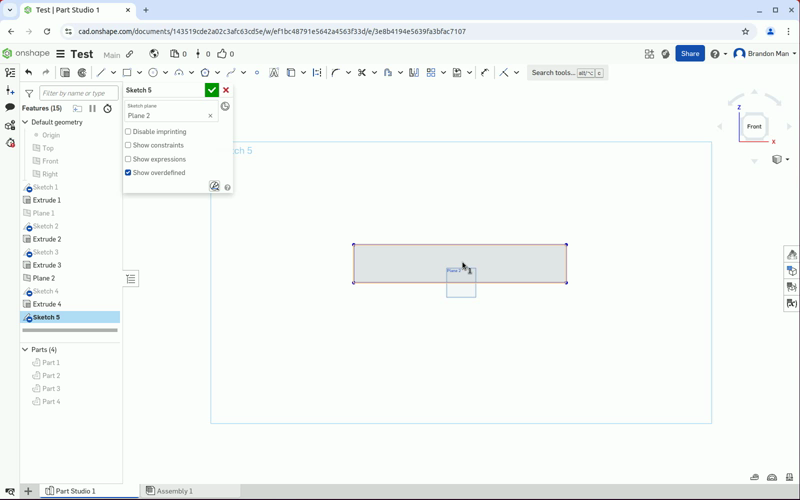
mouse_move(73, 352)
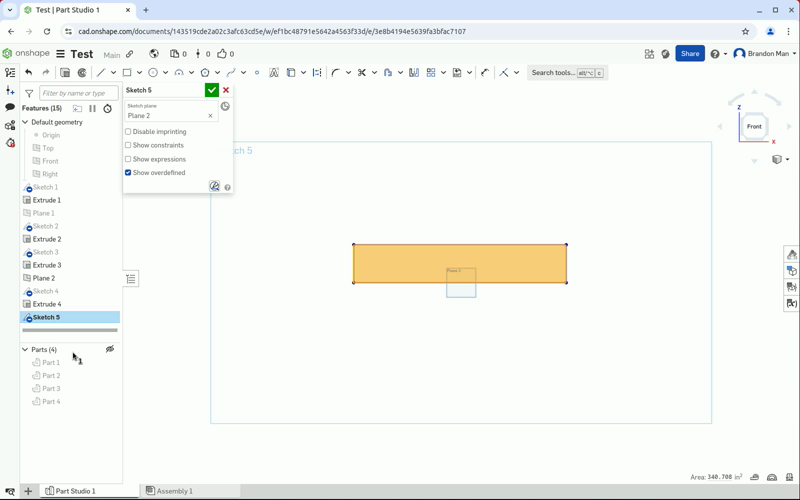
key(shift+y)
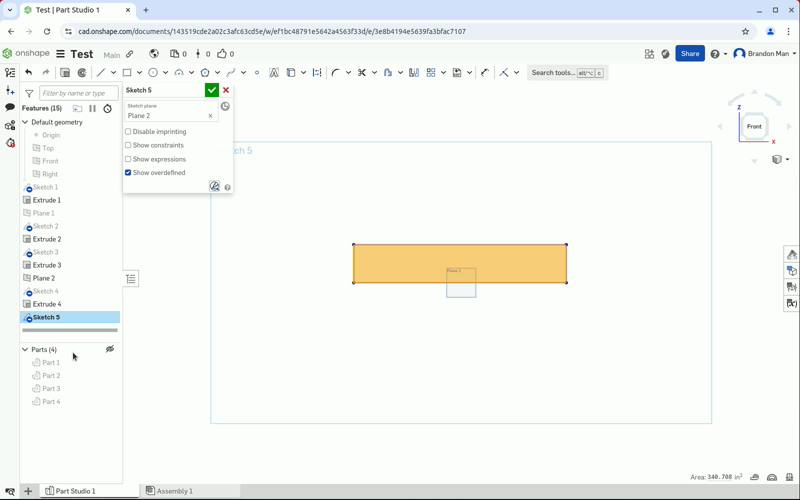
key(shift+e)
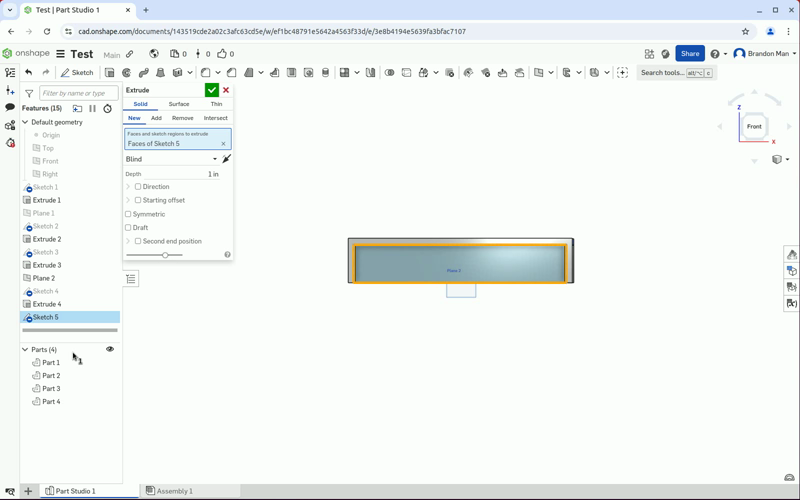
mouse_move(143, 106)
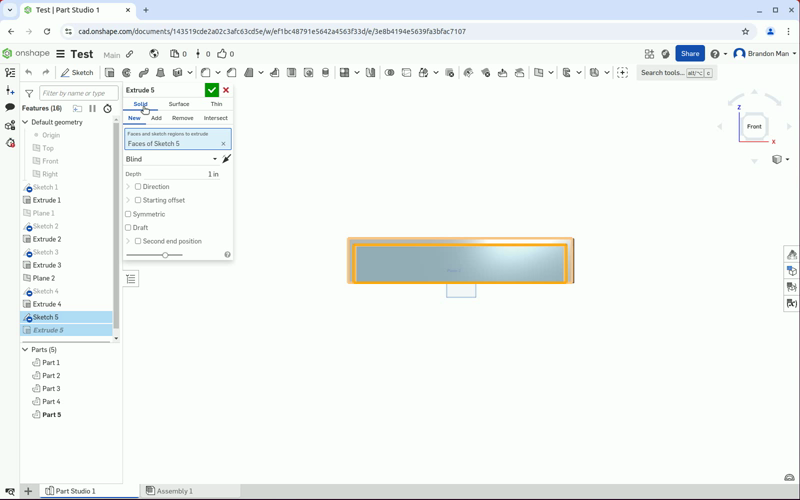
click(143, 106)
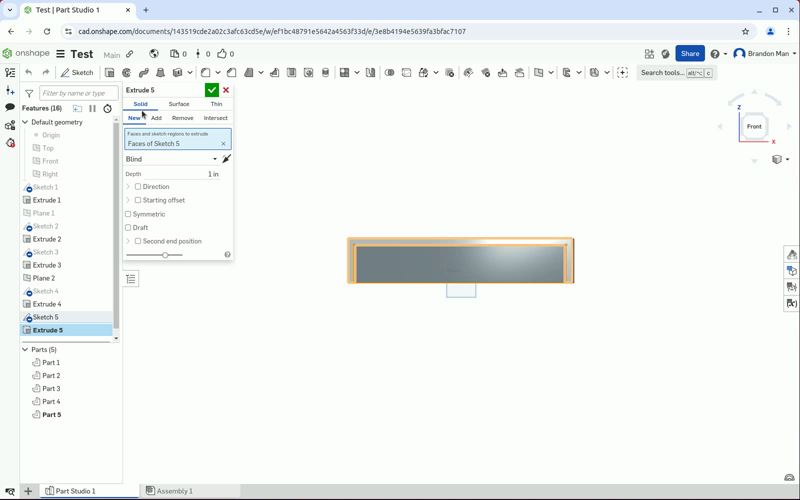
mouse_move(137, 120)
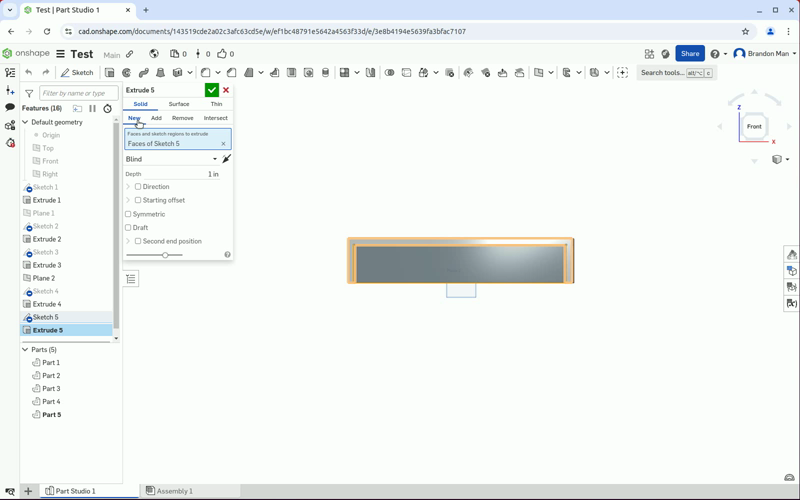
click(137, 120)
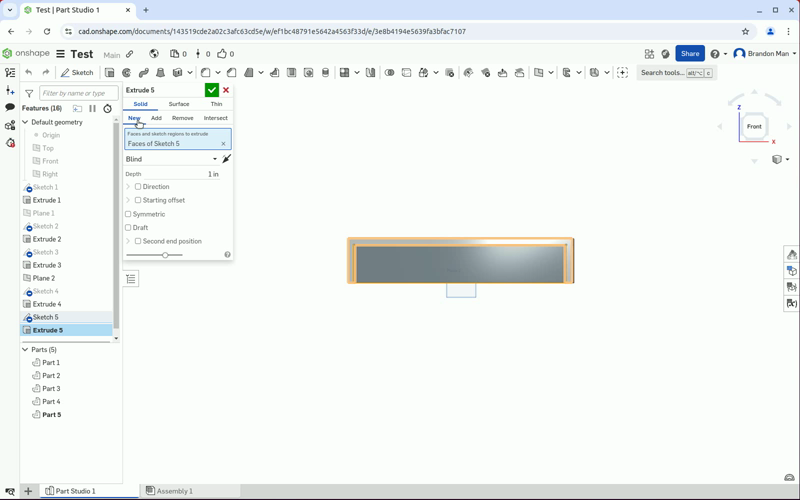
key(tab, 4)
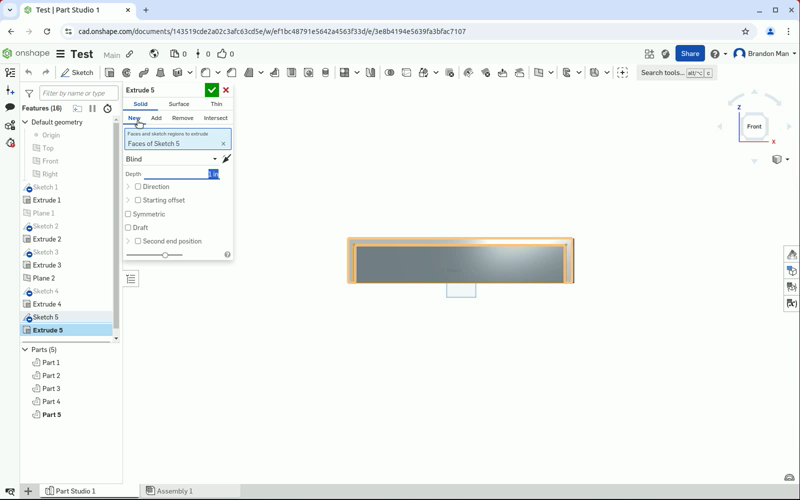
text(1.204)
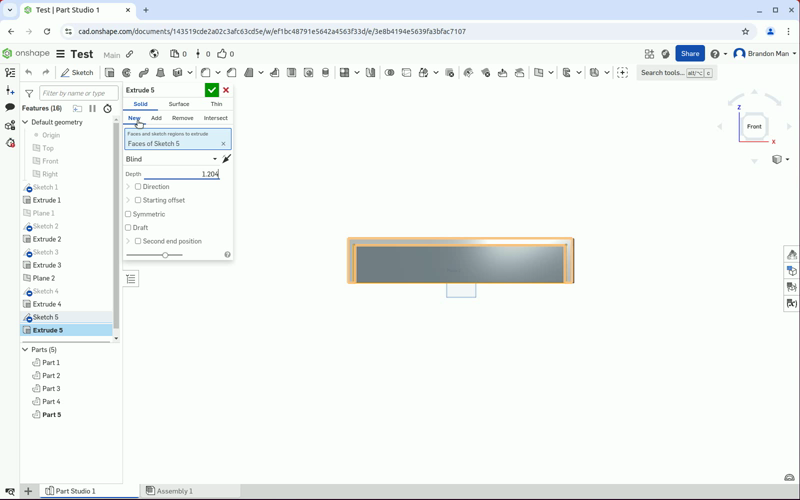
key(enter)
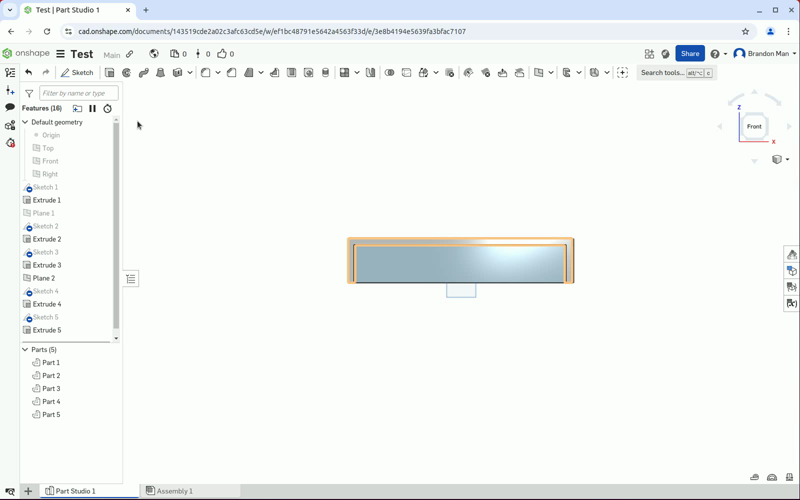
key(shift+h)
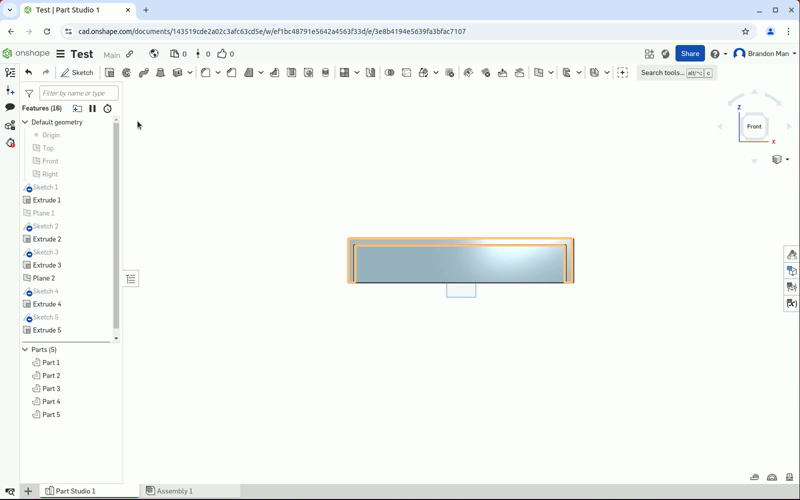
key(shift+h)
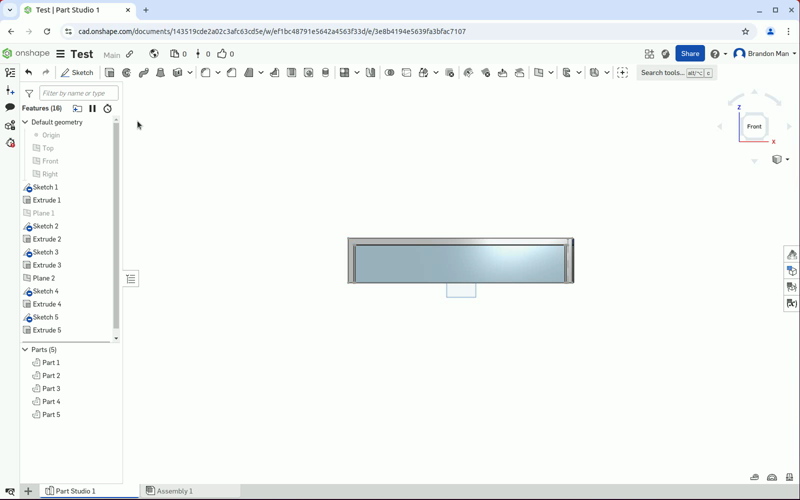
key(shift+7)
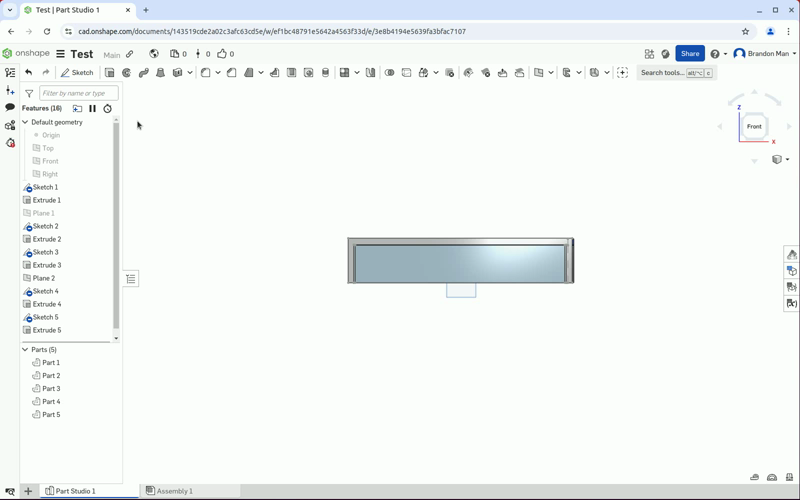
key(left, 2)
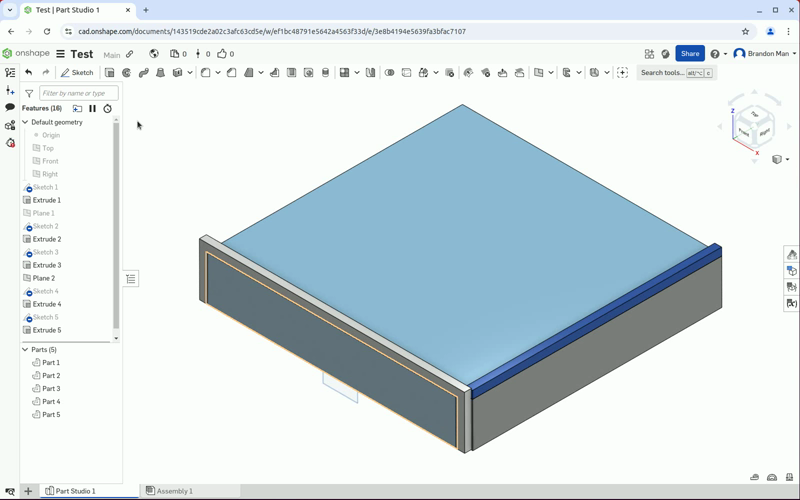
key(down, 2)
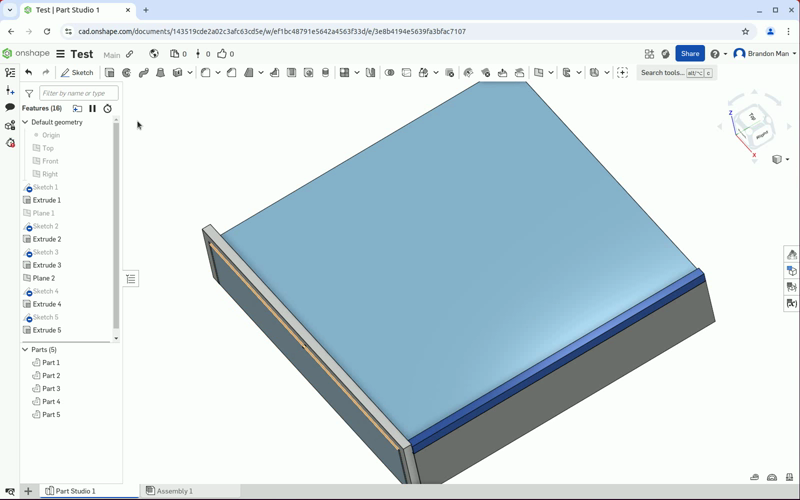
key(up, 2)
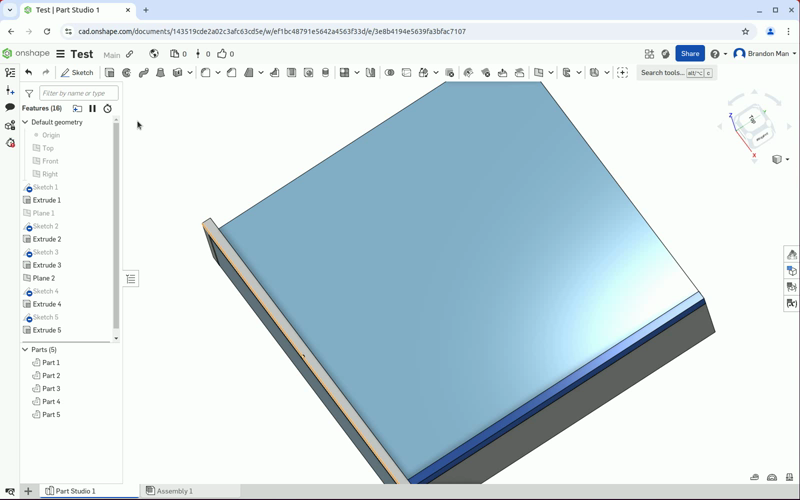
key(right, 2)
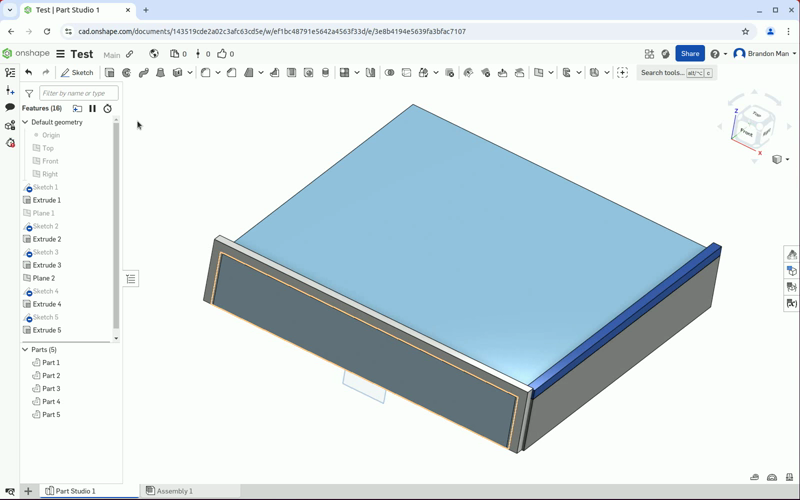
mouse_move(69, 189)
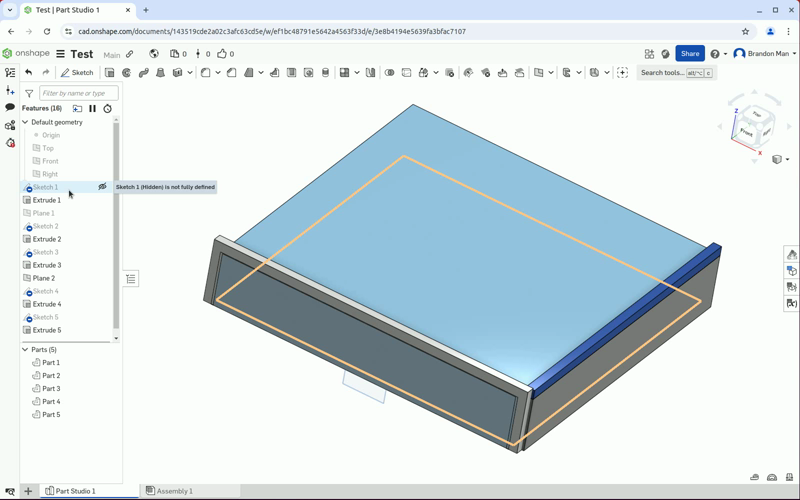
click(69, 189)